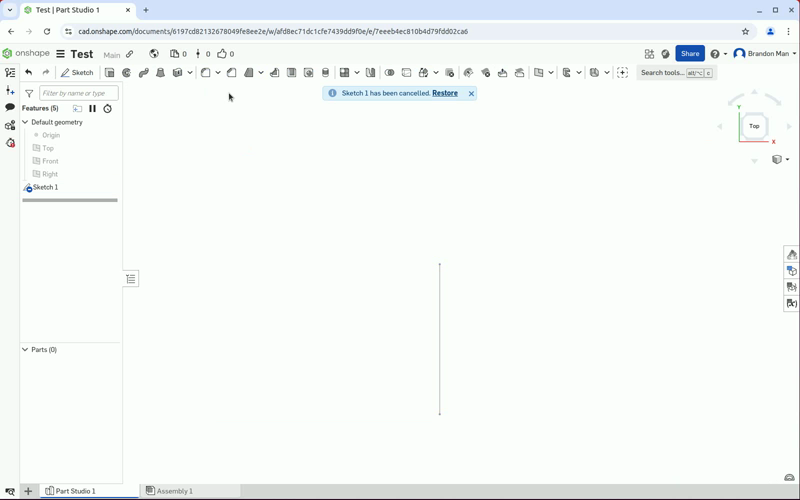
key(shift+h)
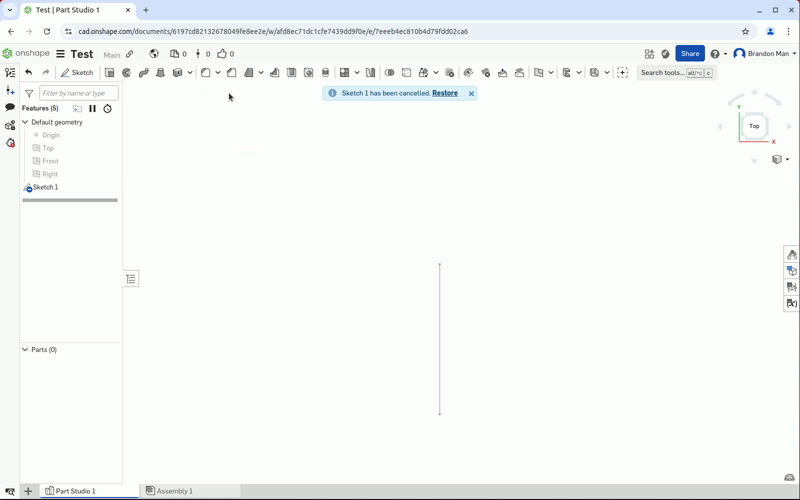
key(shift+s)
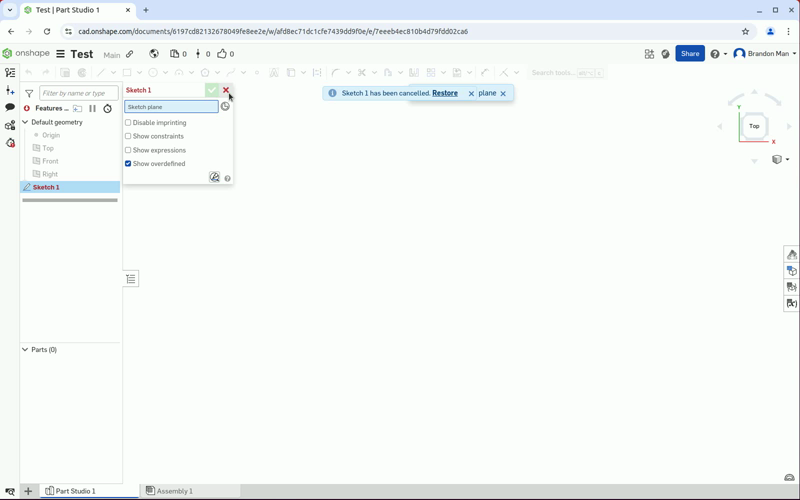
mouse_move(73, 150)
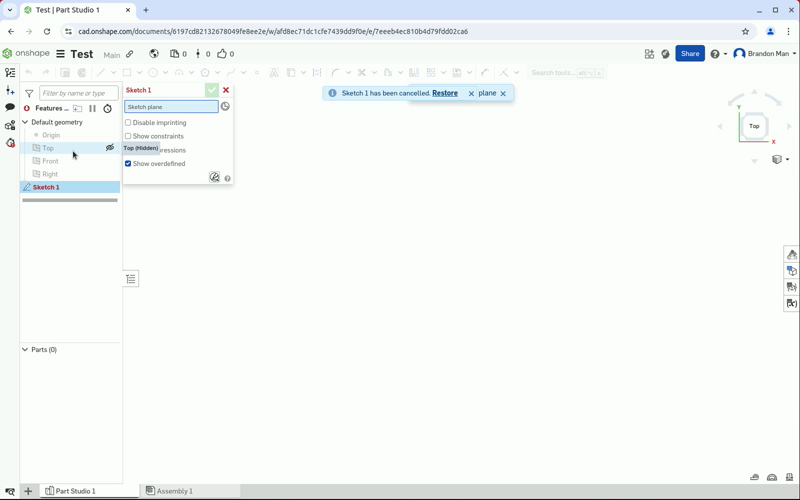
click(73, 150)
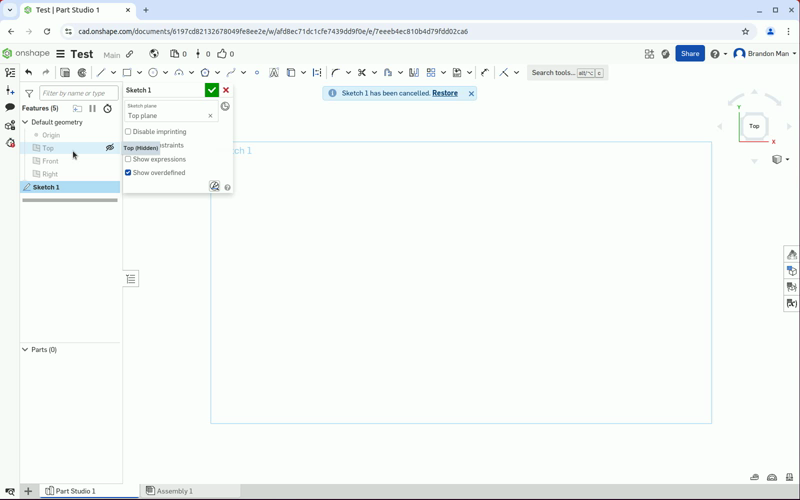
mouse_move(73, 352)
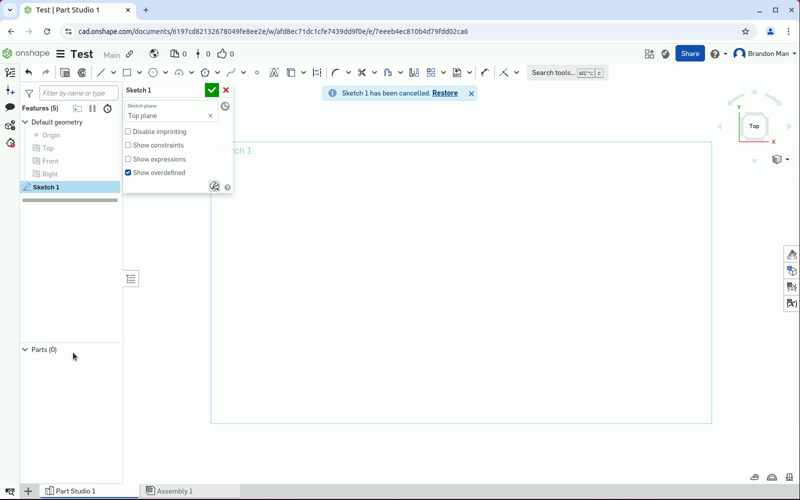
key(y)
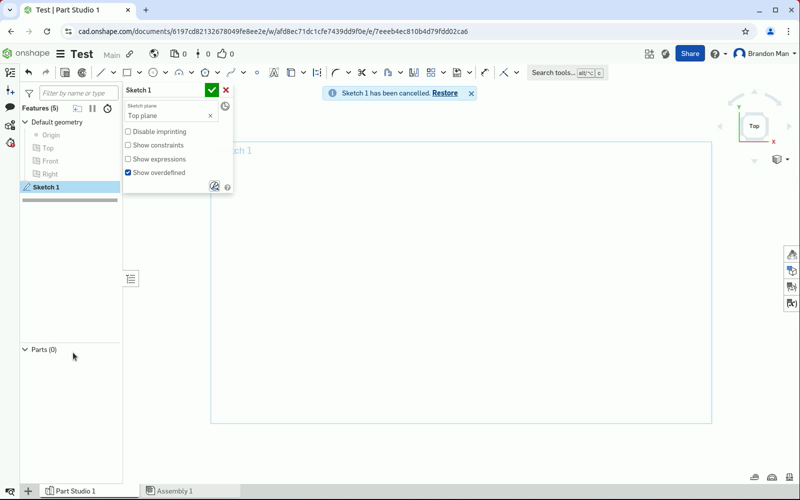
key(l)
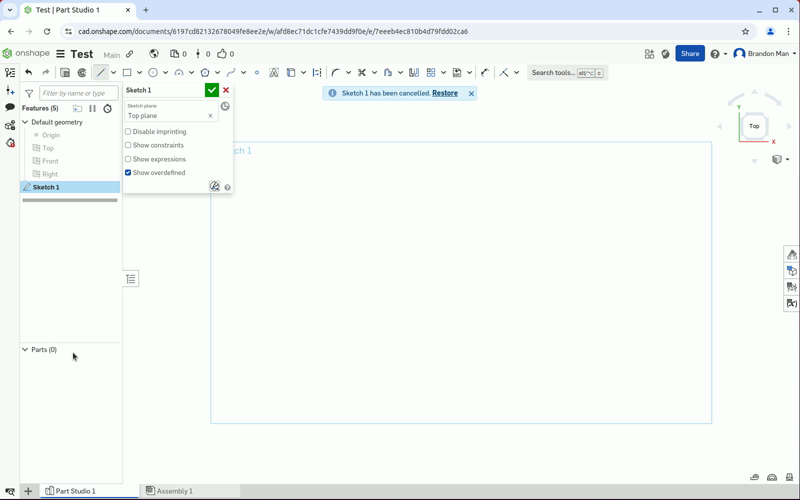
key_down(shift)
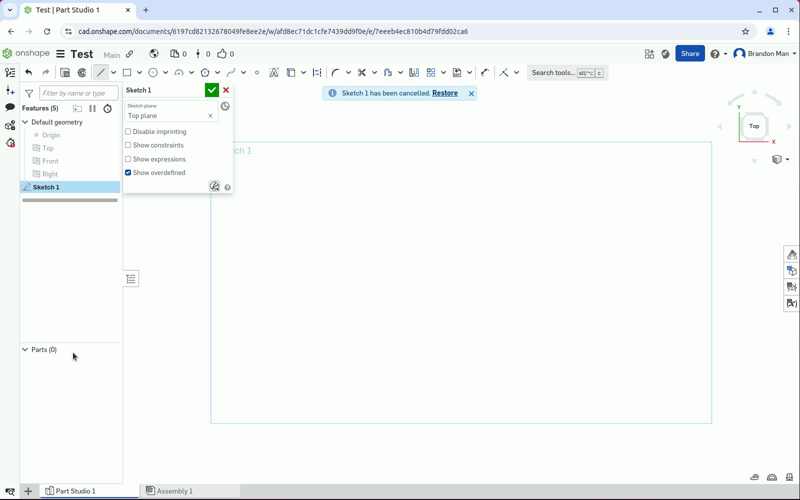
mouse_move(351, 335)
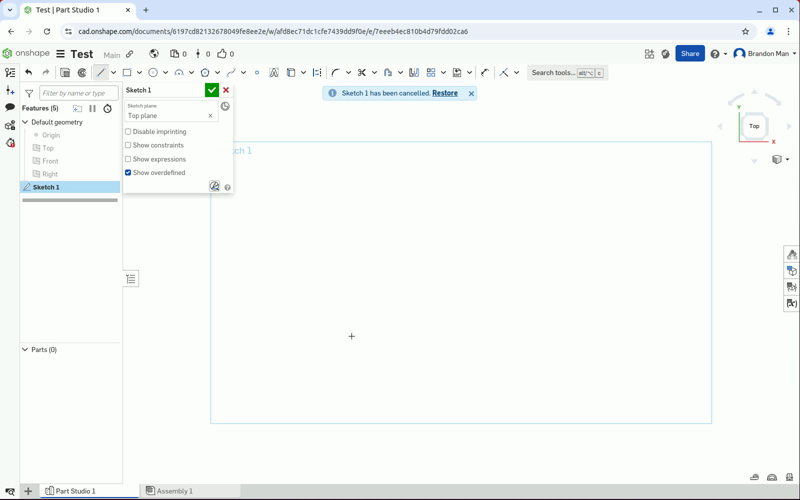
click(351, 335)
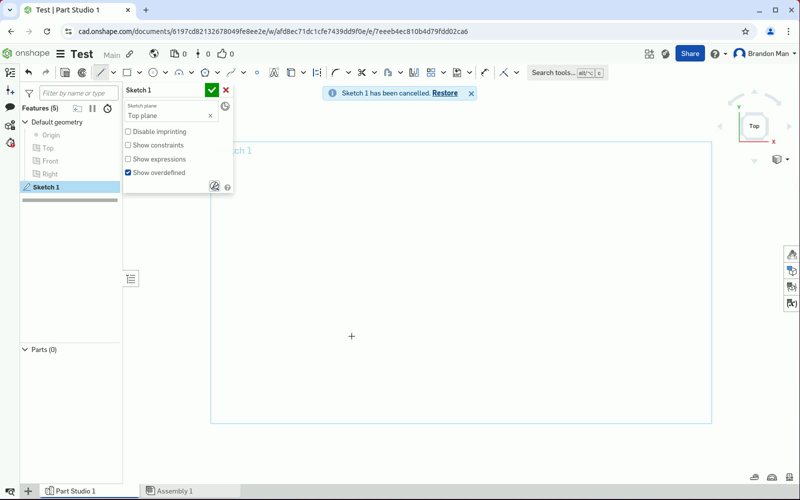
key_up(shift)
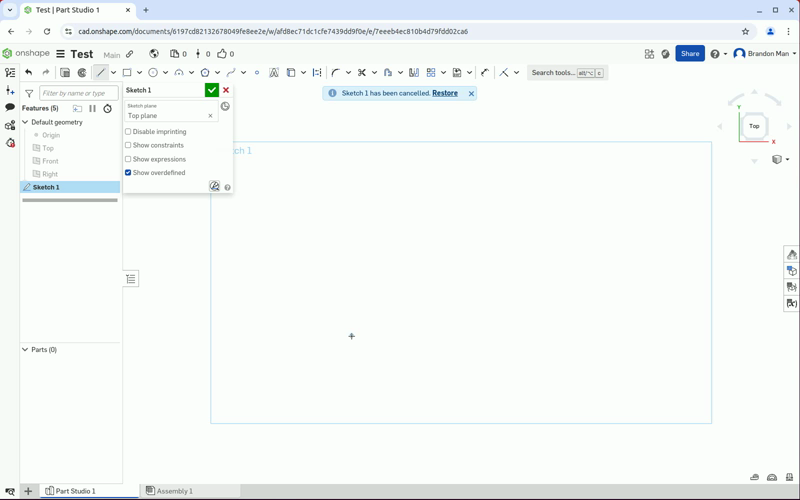
key_down(shift)
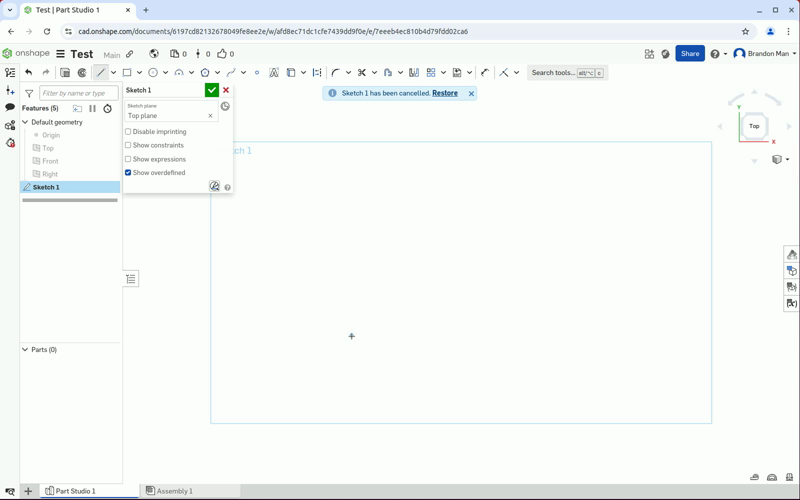
mouse_move(569, 335)
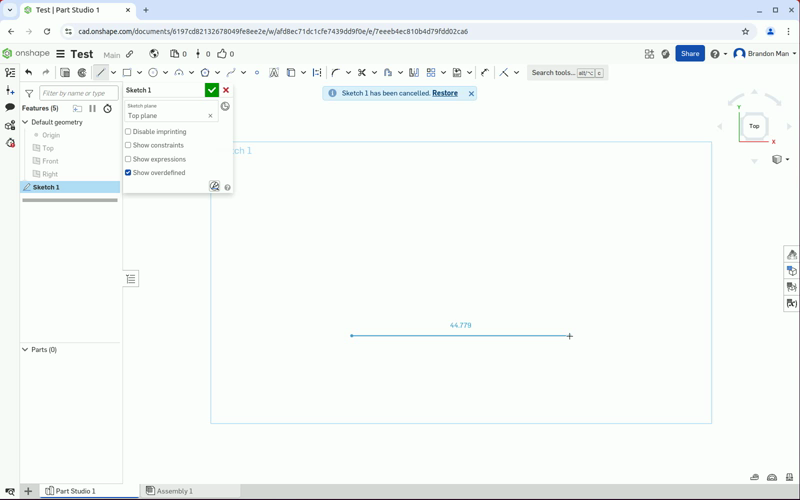
click(569, 335)
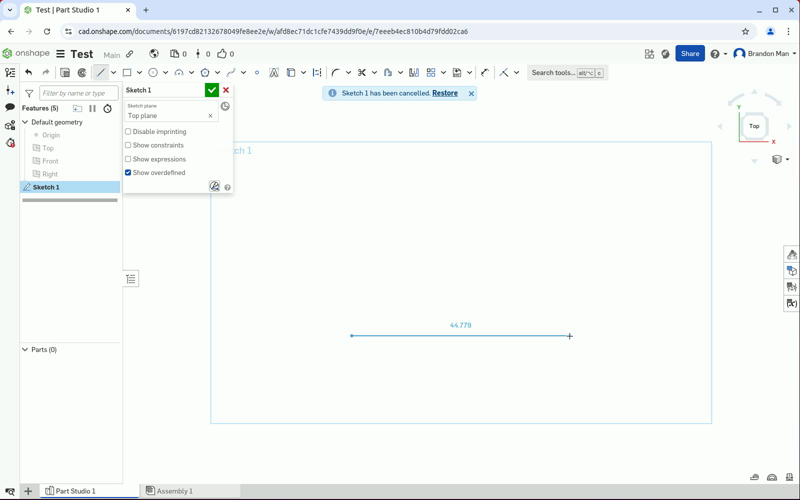
key_up(shift)
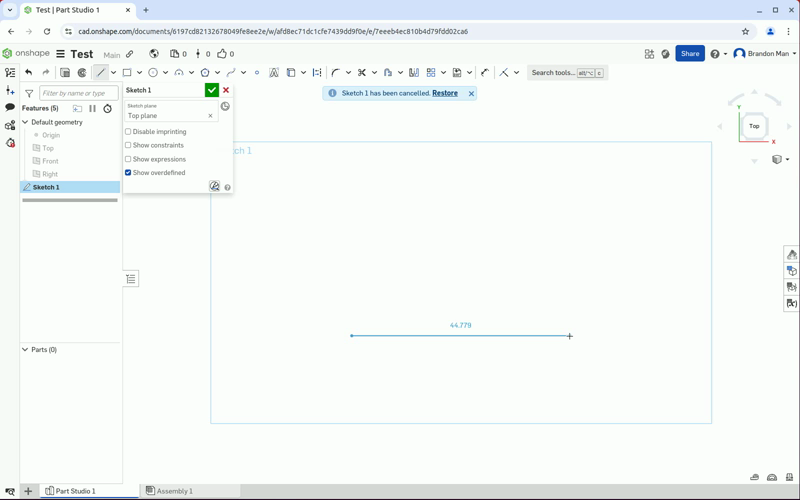
key_down(shift)
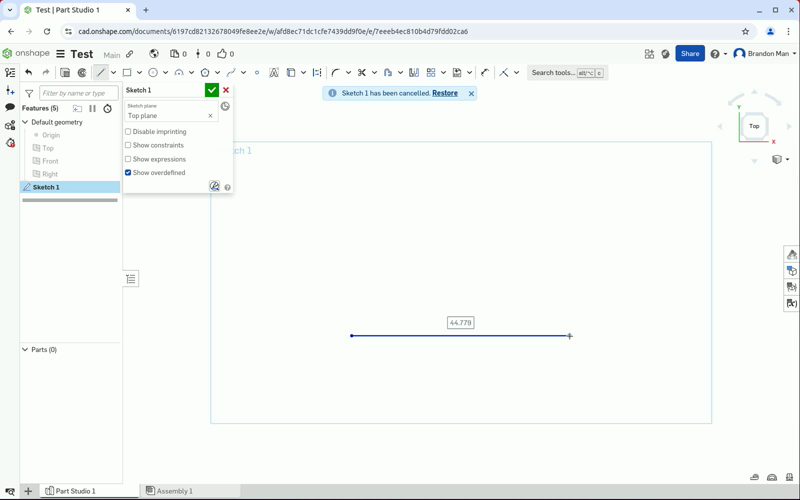
mouse_move(569, 230)
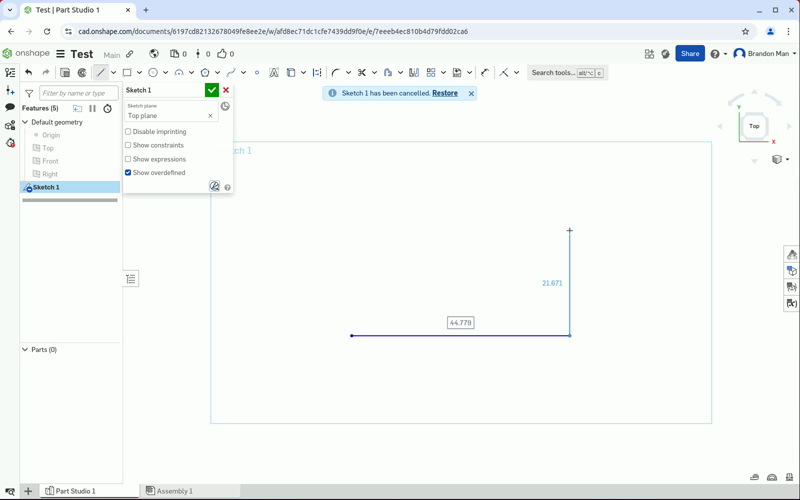
click(569, 230)
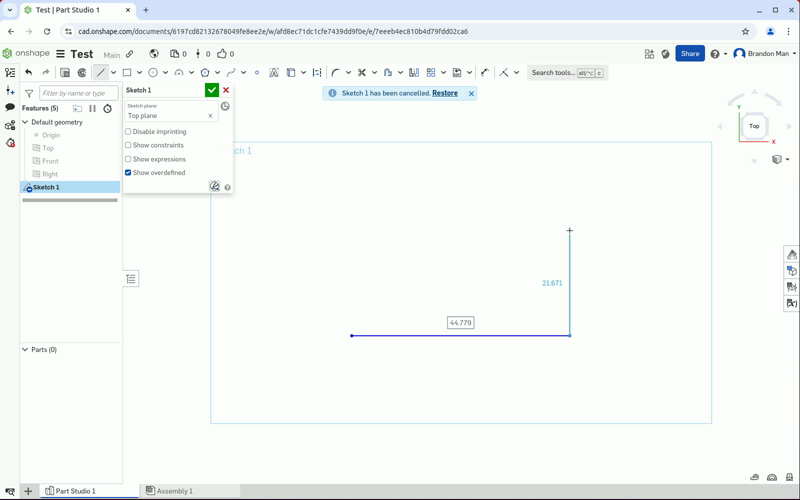
key_up(shift)
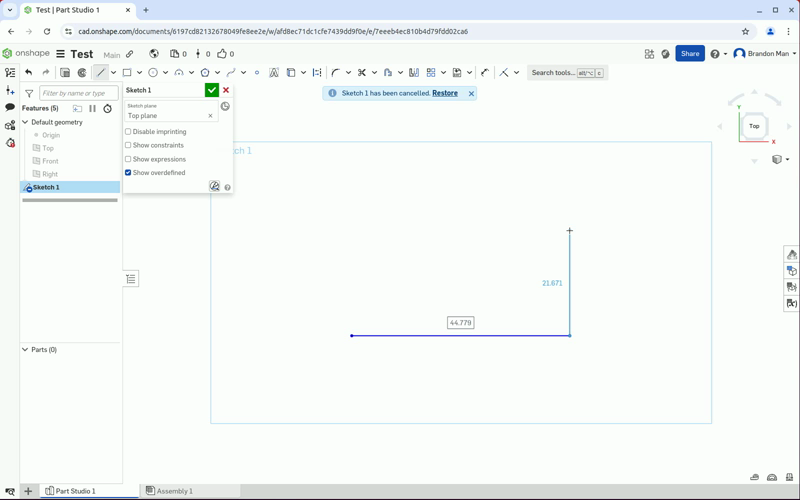
key_down(shift)
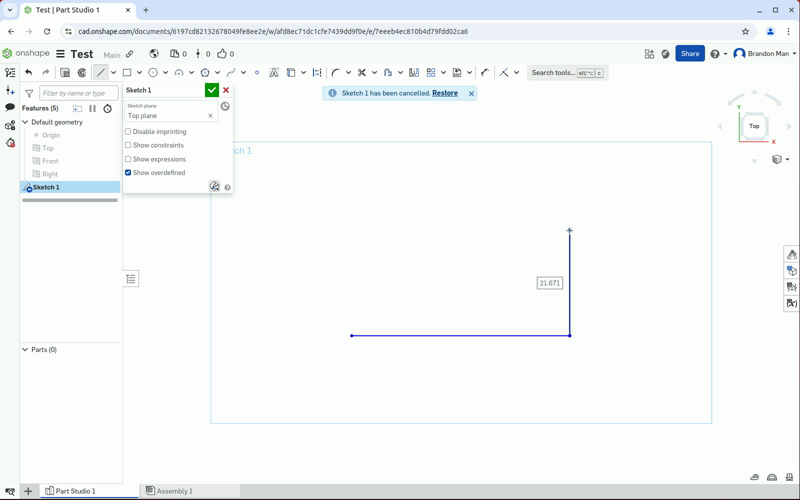
mouse_move(351, 230)
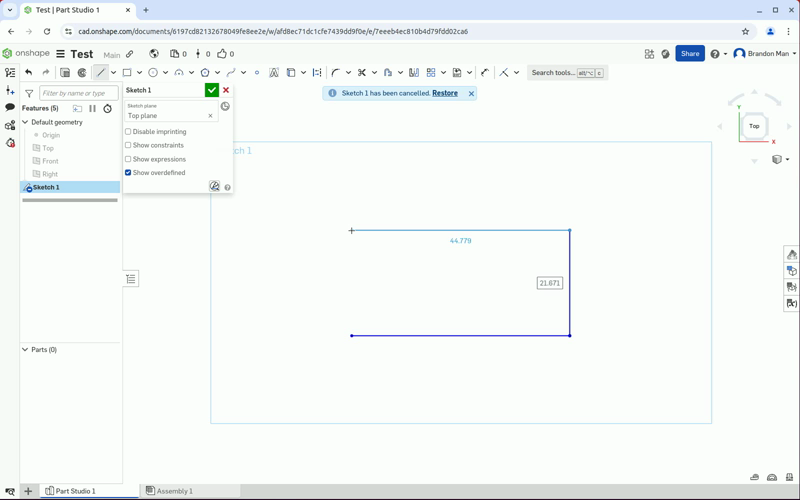
click(351, 230)
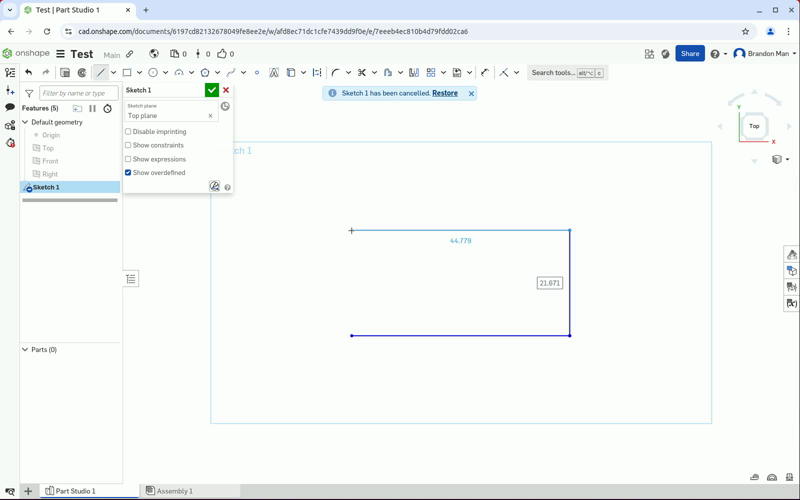
key_up(shift)
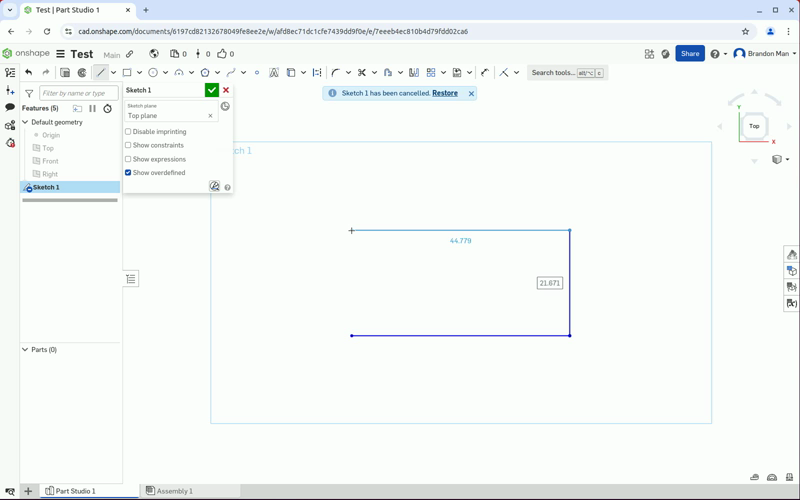
key_down(shift)
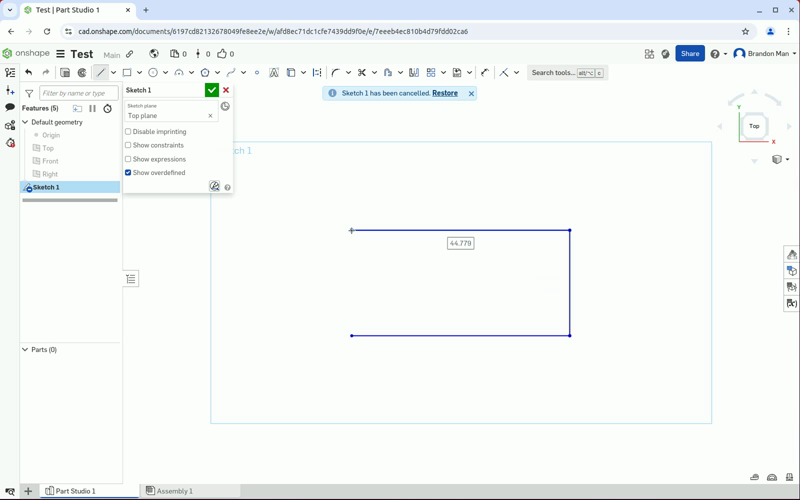
mouse_move(351, 335)
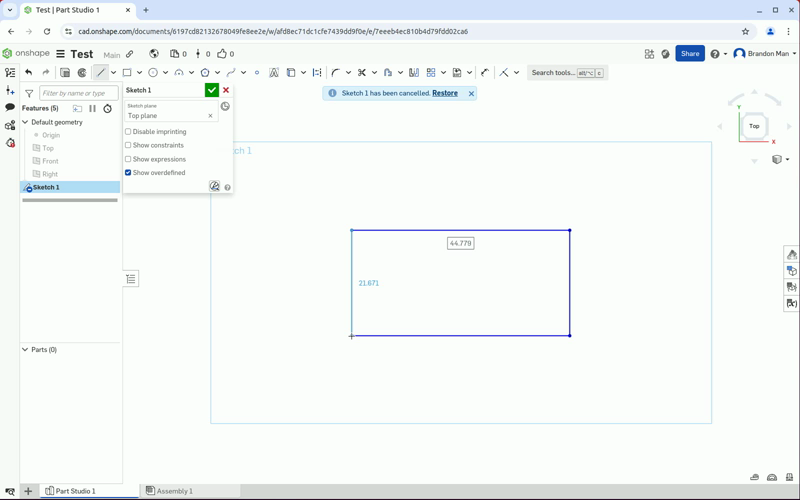
key_up(shift)
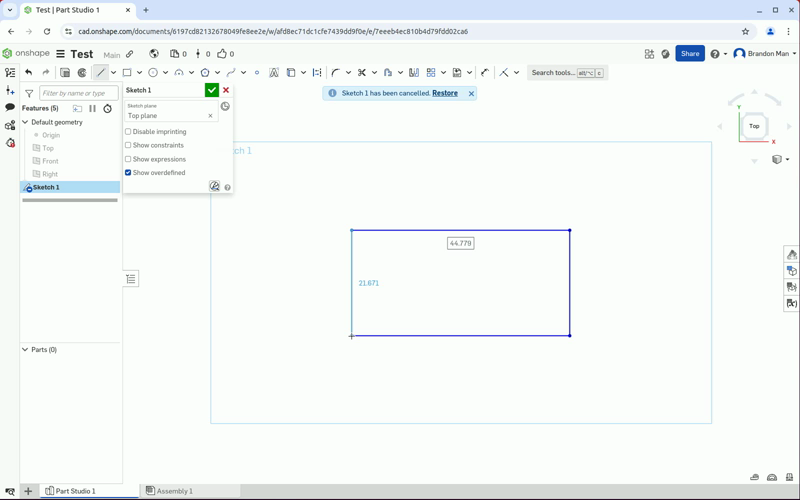
click(351, 335)
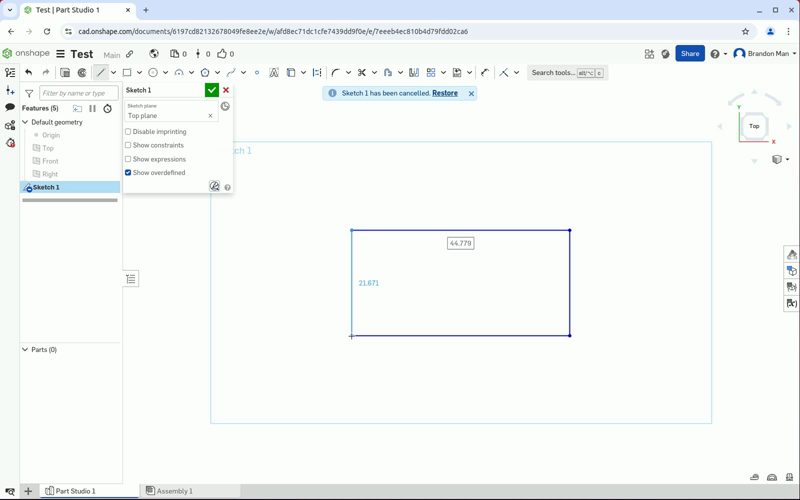
key(esc)
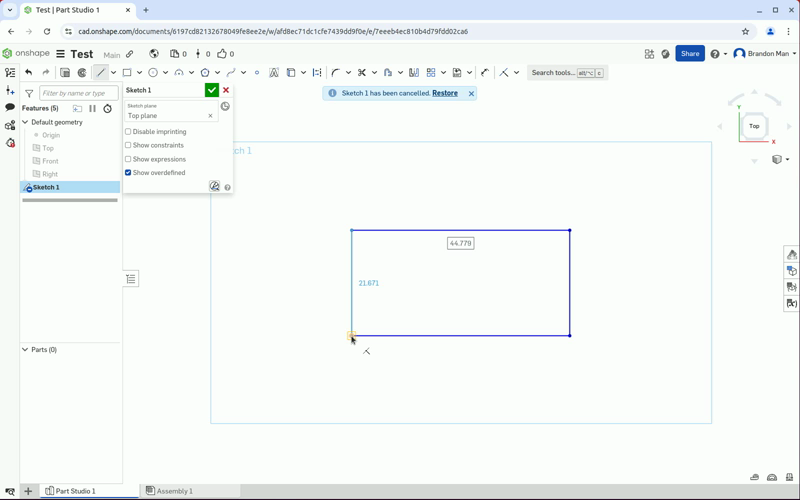
mouse_move(509, 281)
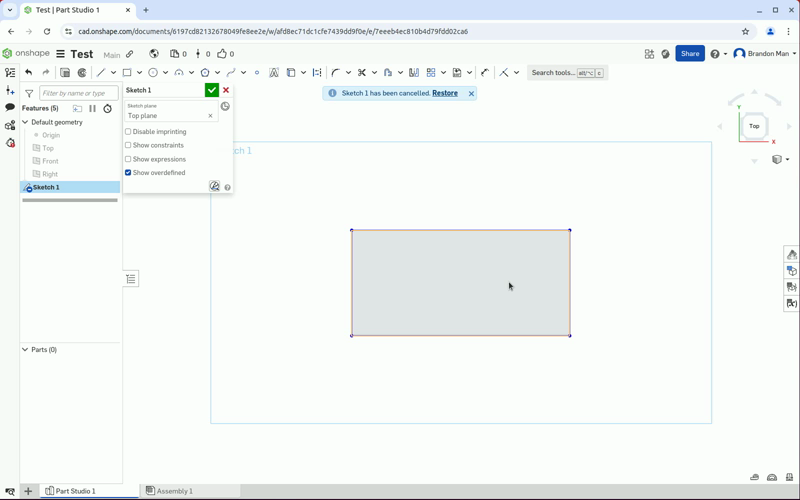
click(509, 281)
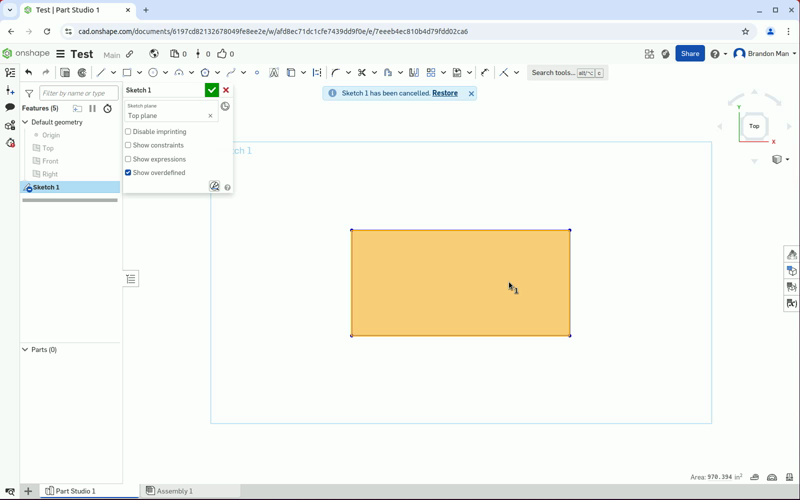
mouse_move(73, 352)
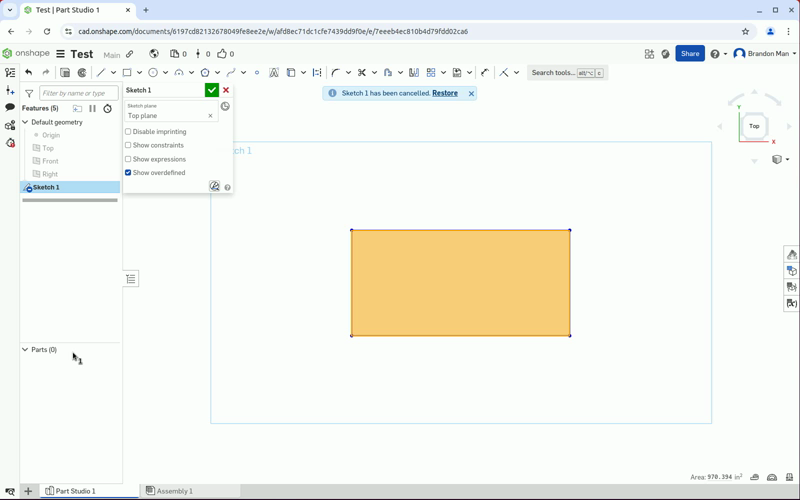
key(shift+y)
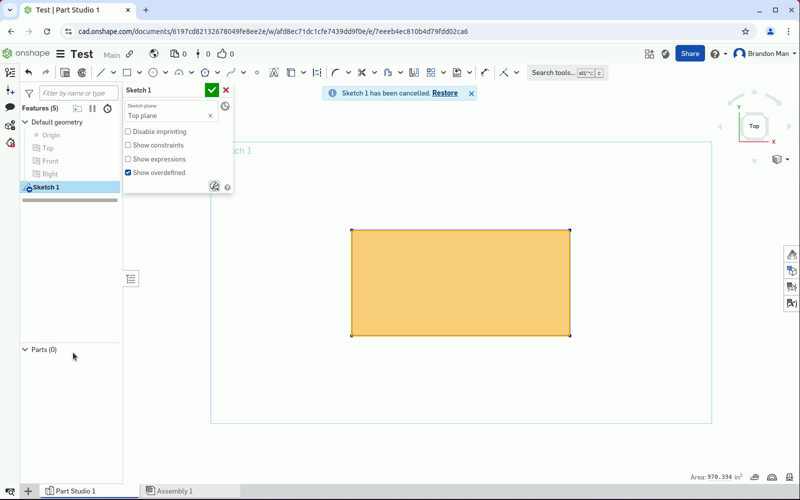
key(shift+e)
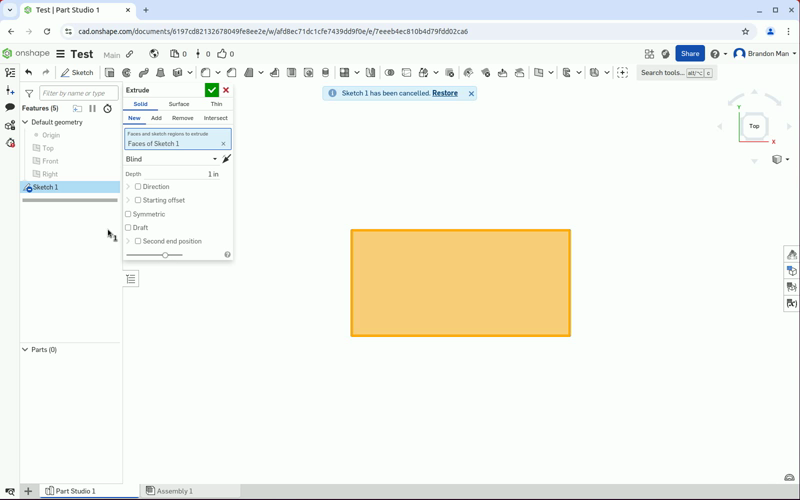
mouse_move(143, 106)
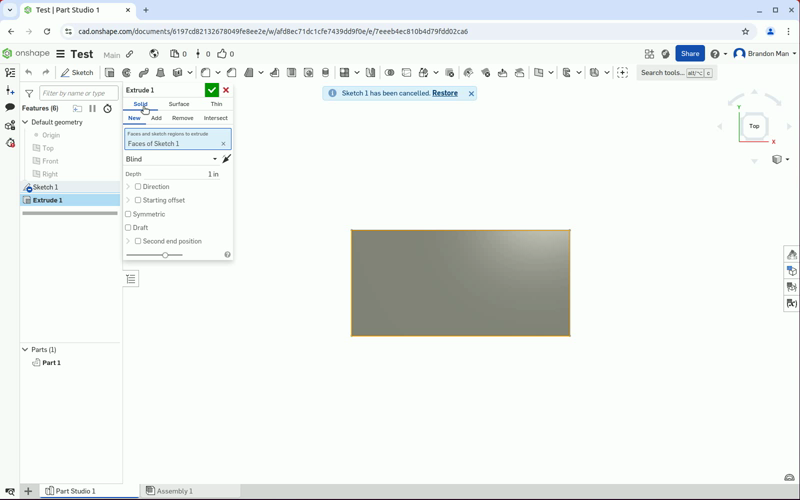
click(143, 106)
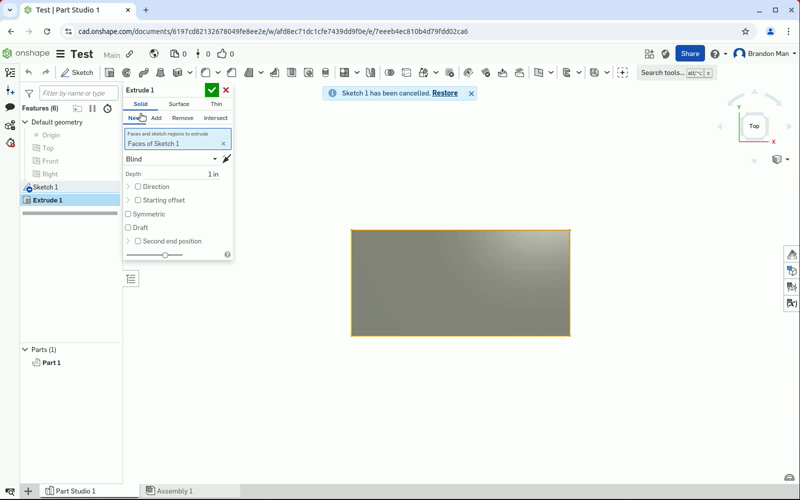
mouse_move(137, 120)
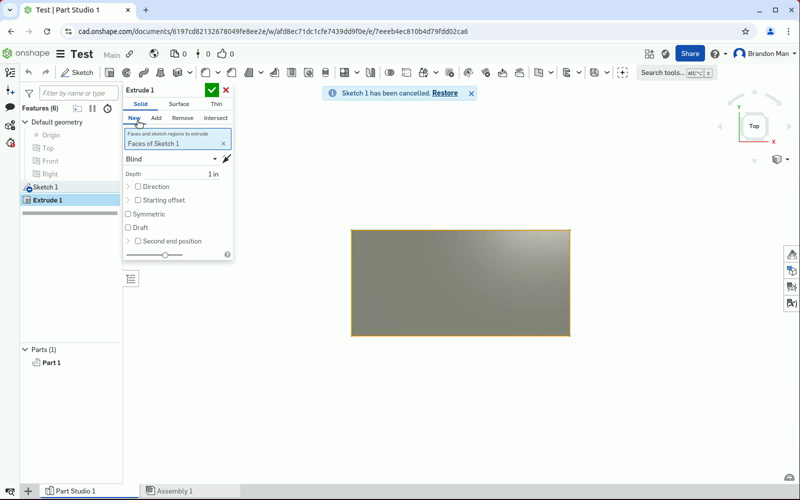
click(137, 120)
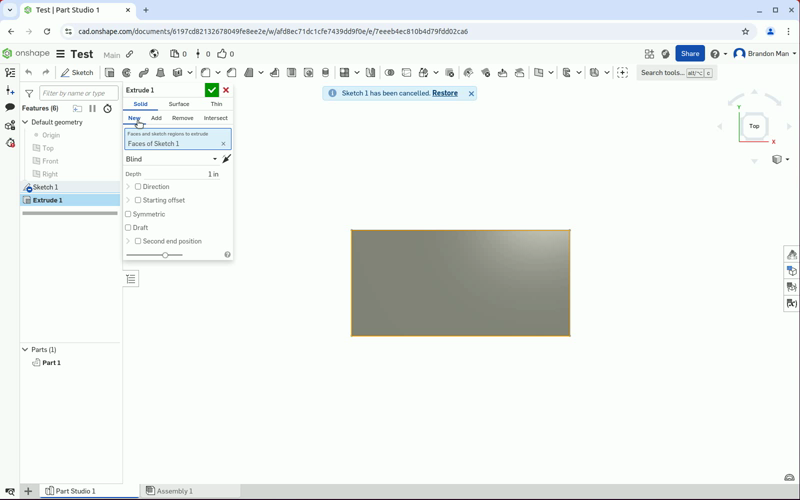
key(tab, 4)
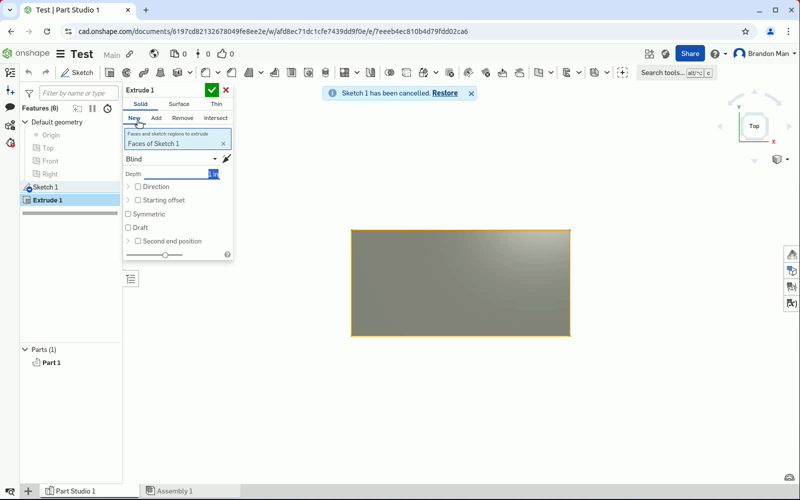
text(4.574)
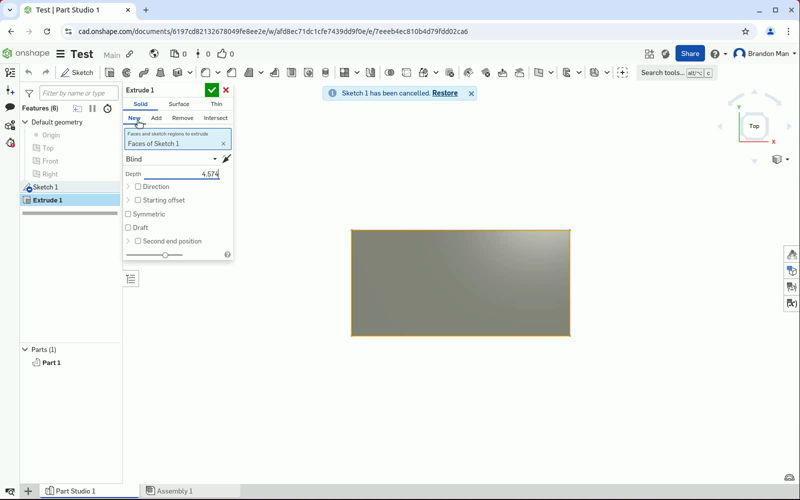
key(enter)
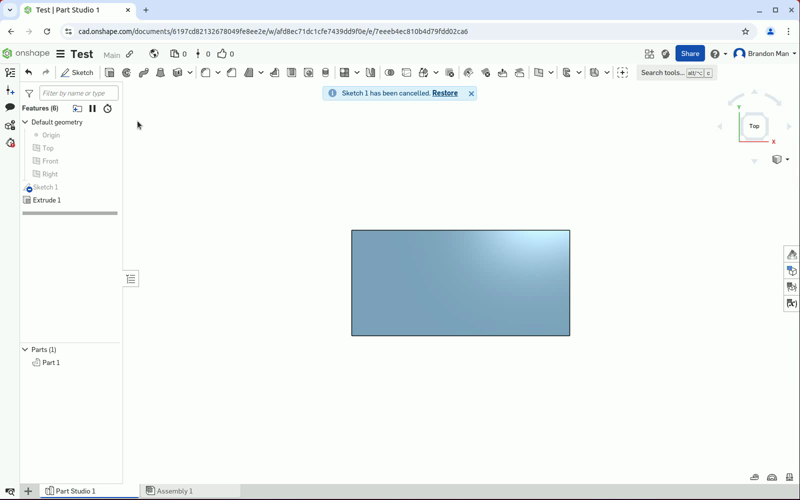
key(shift+h)
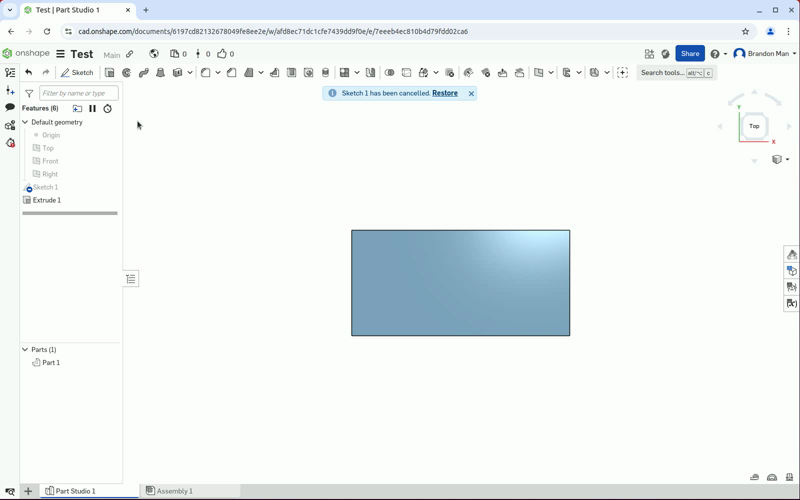
key(shift+h)
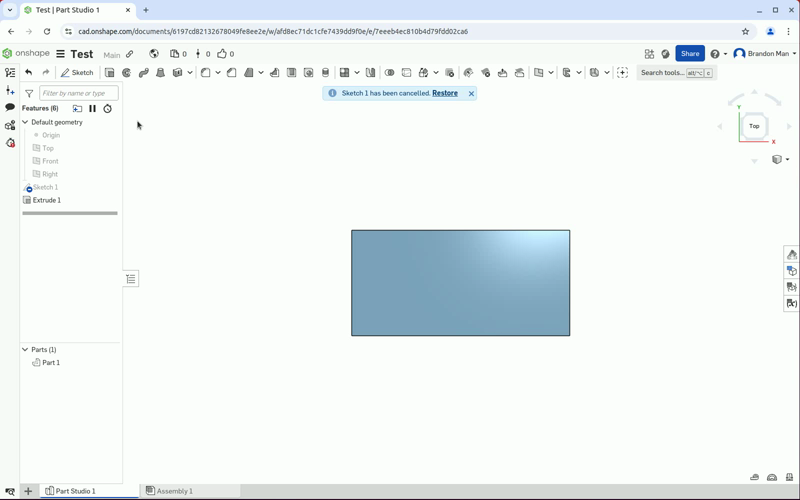
mouse_move(73, 189)
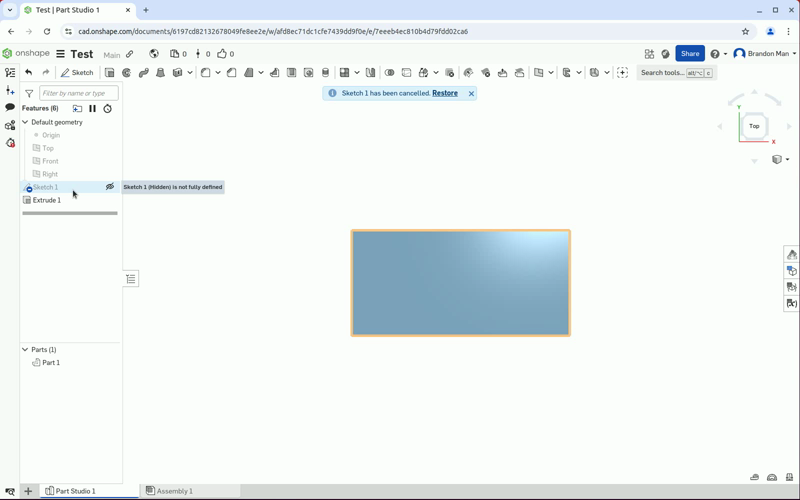
click(73, 189)
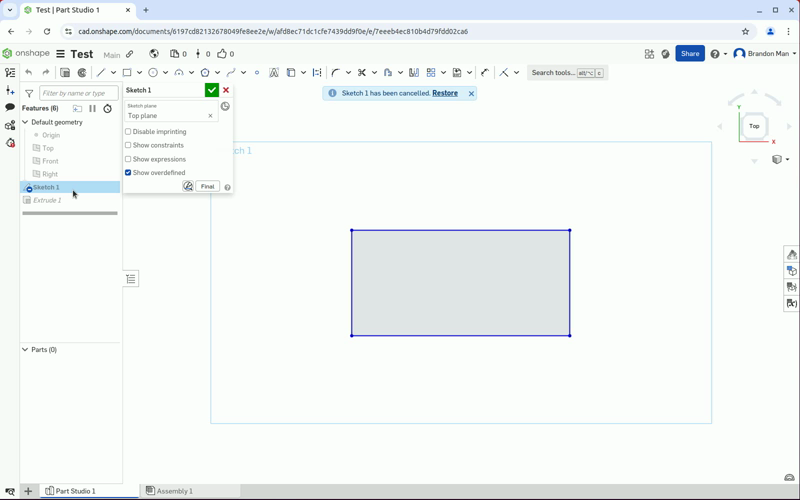
mouse_move(229, 92)
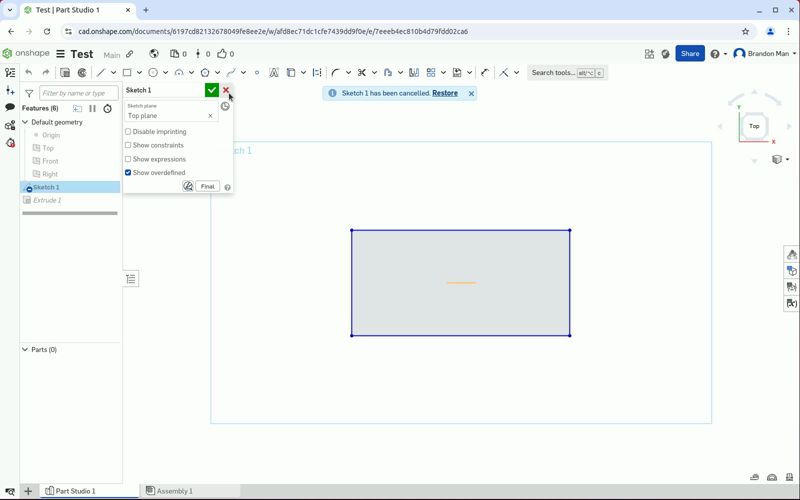
click(229, 92)
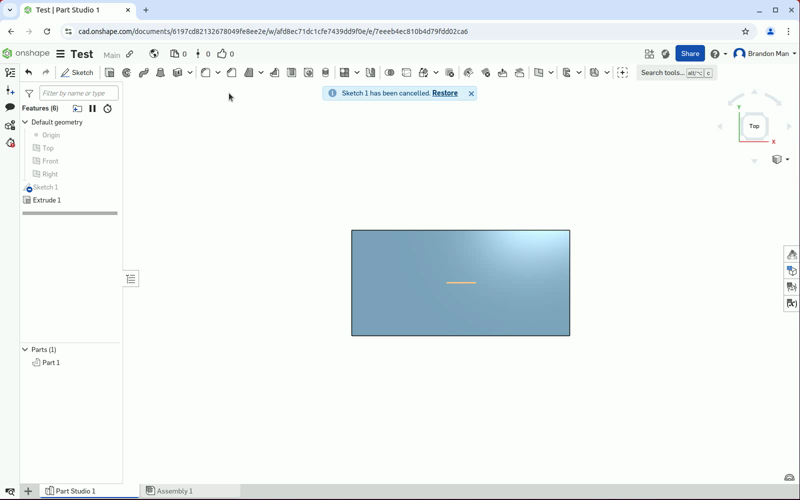
mouse_move(73, 352)
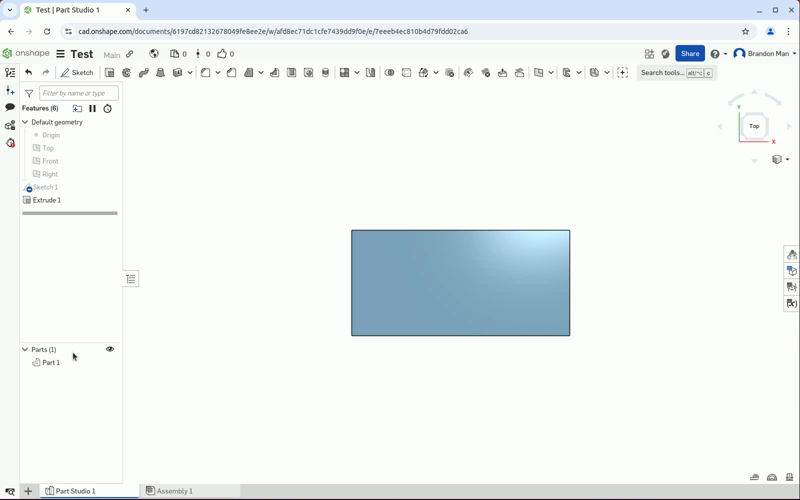
key(y)
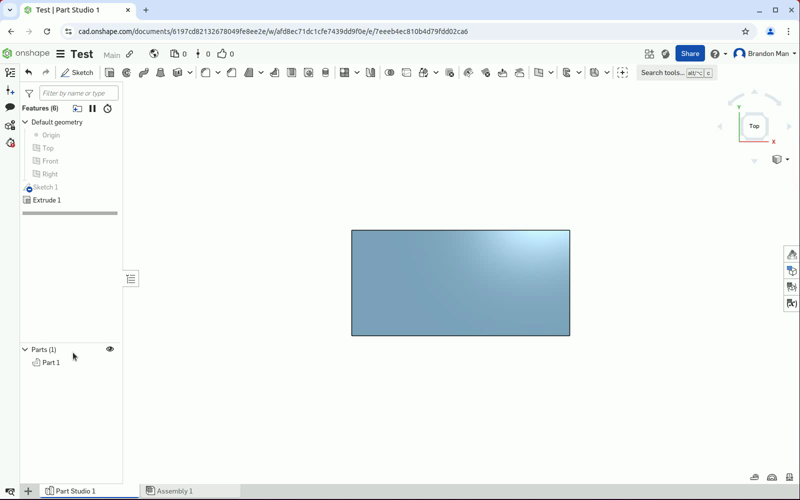
key(shift+p)
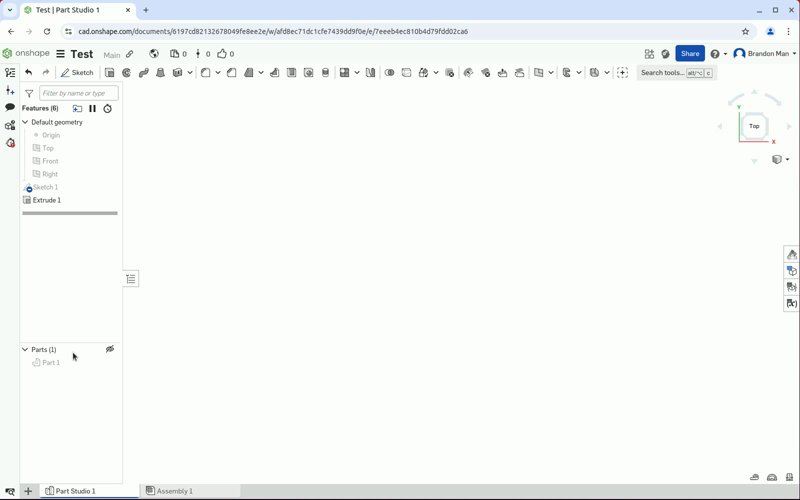
key(space)
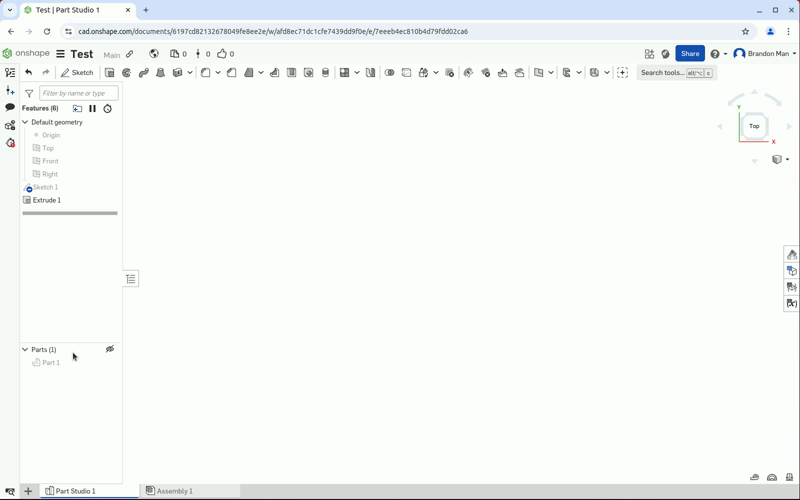
key_down(shift)
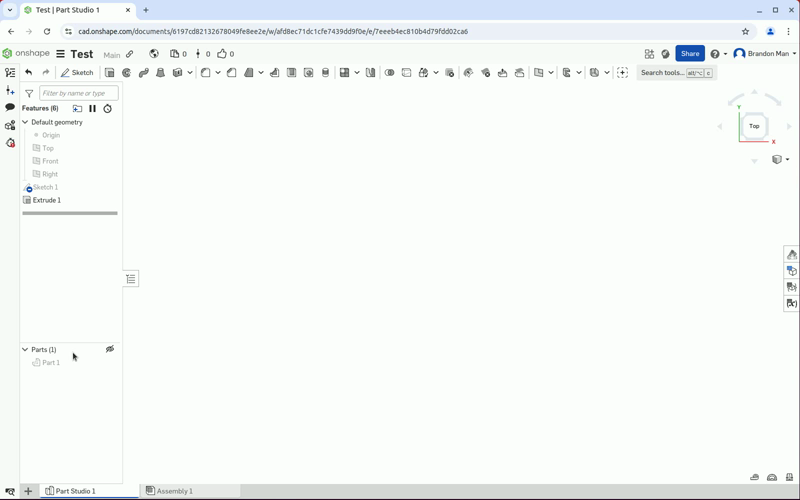
key(up)
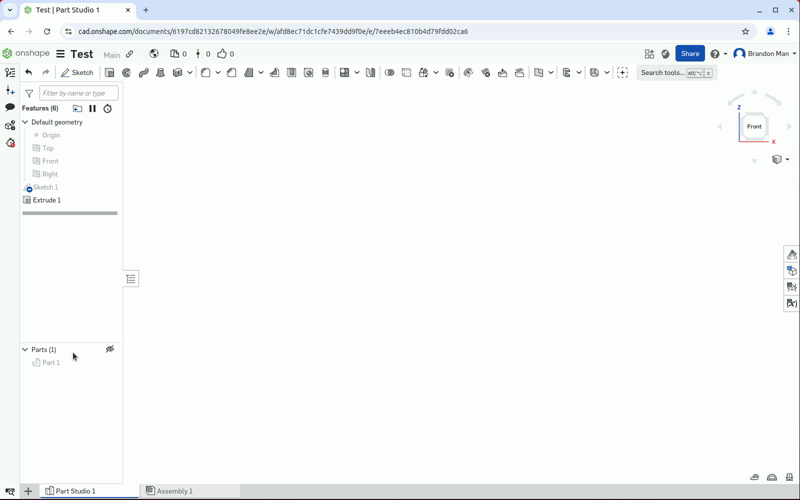
key_up(shift)
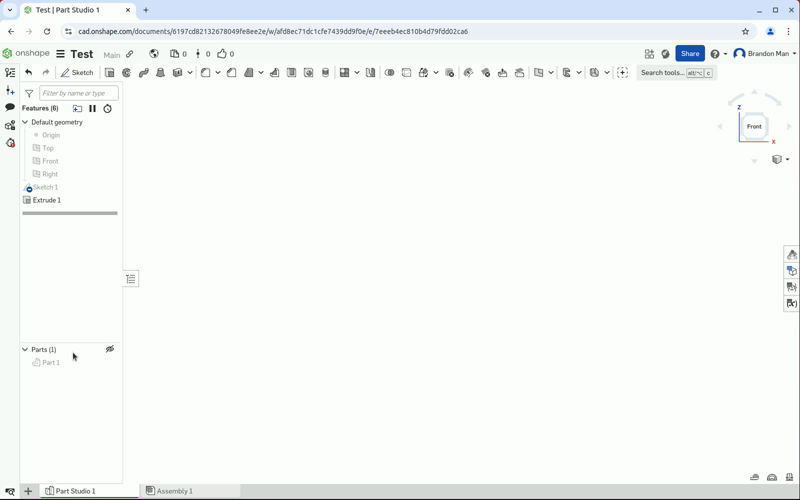
key(space)
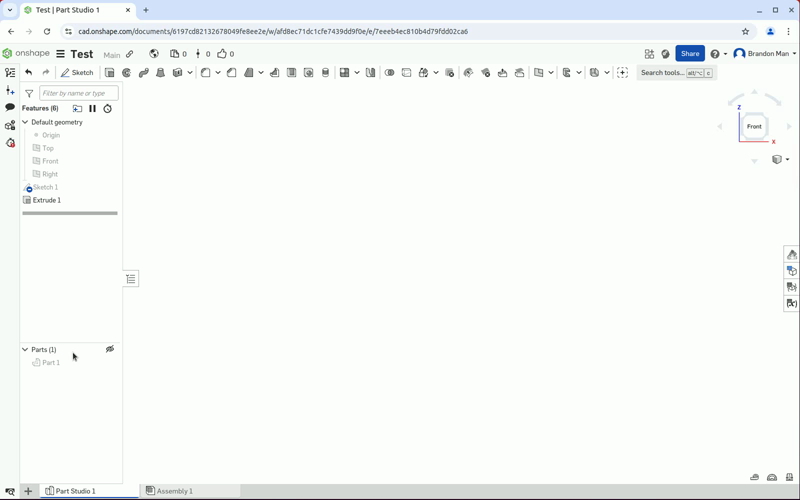
key_down(shift)
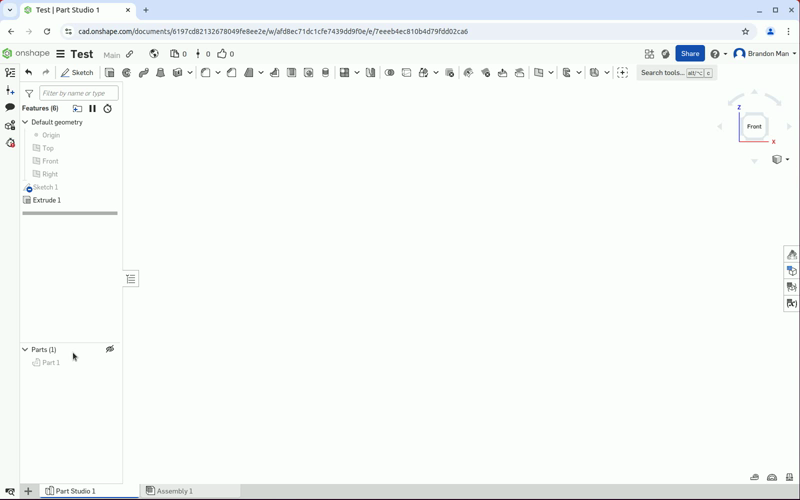
key(left)
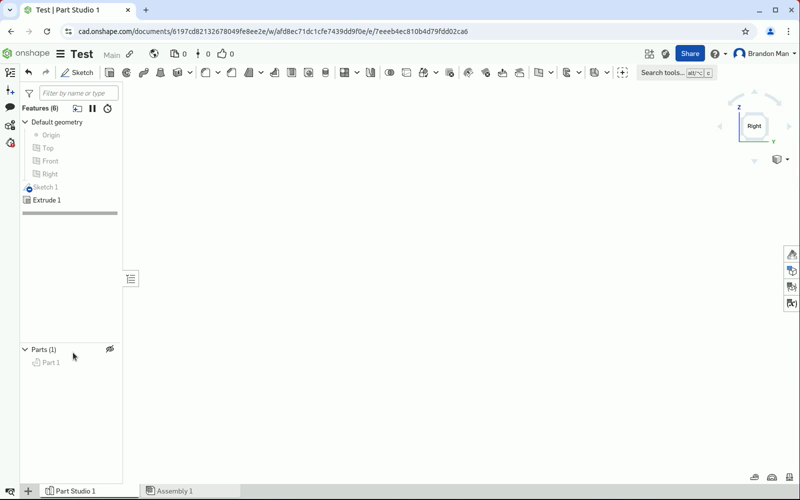
key_up(shift)
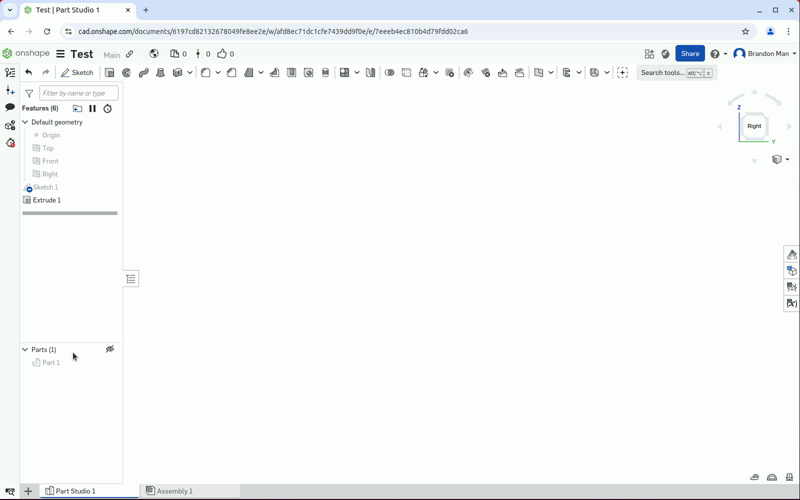
mouse_move(73, 352)
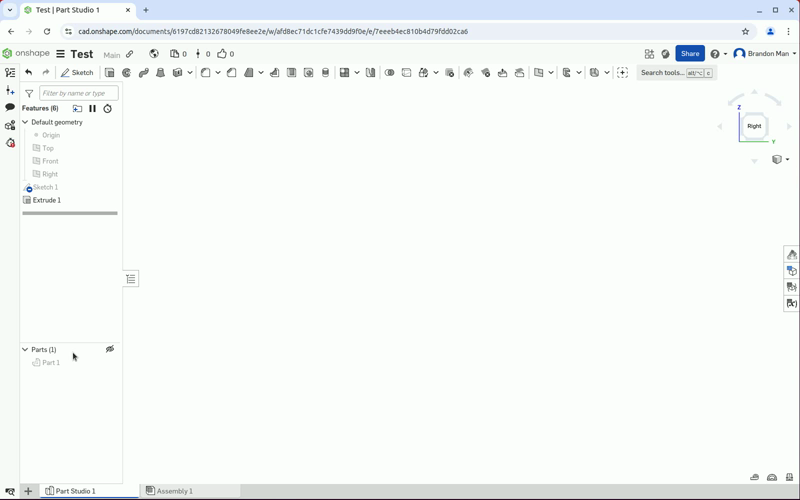
key(shift+y)
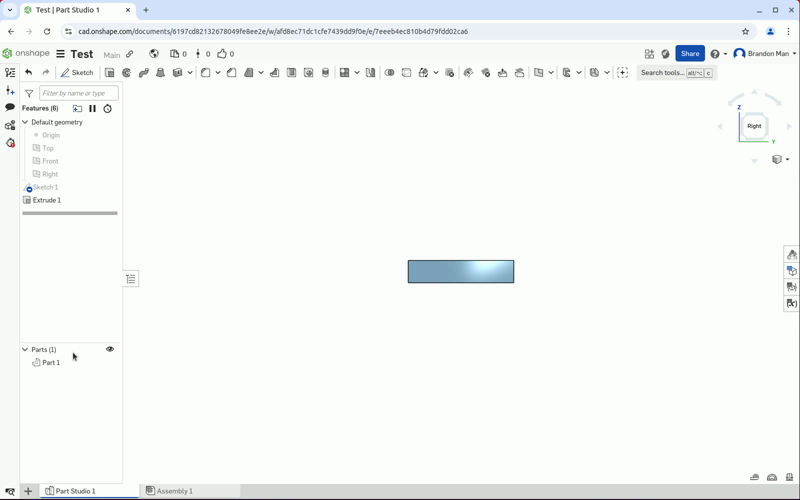
mouse_move(541, 75)
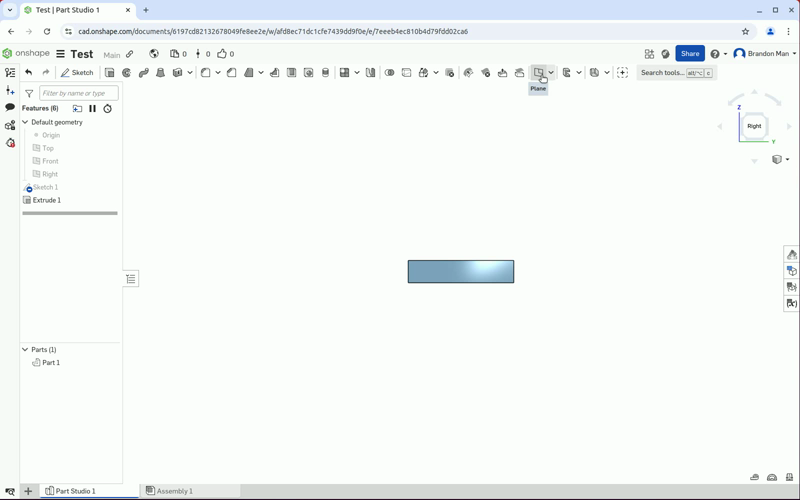
click(541, 75)
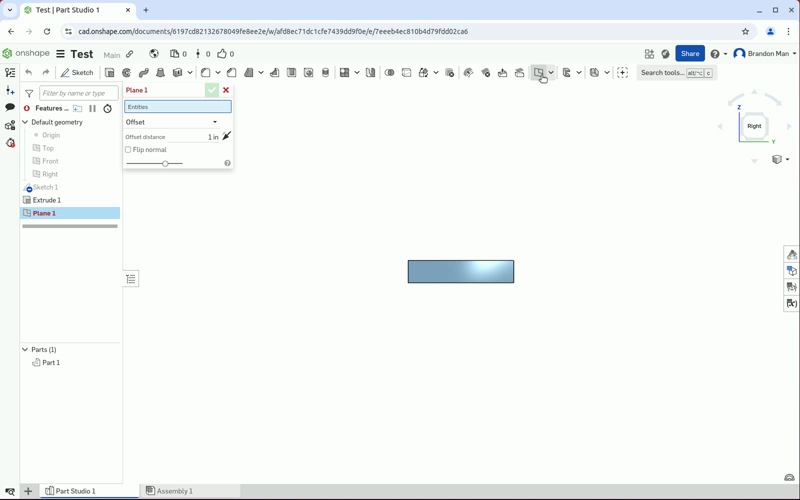
mouse_move(73, 176)
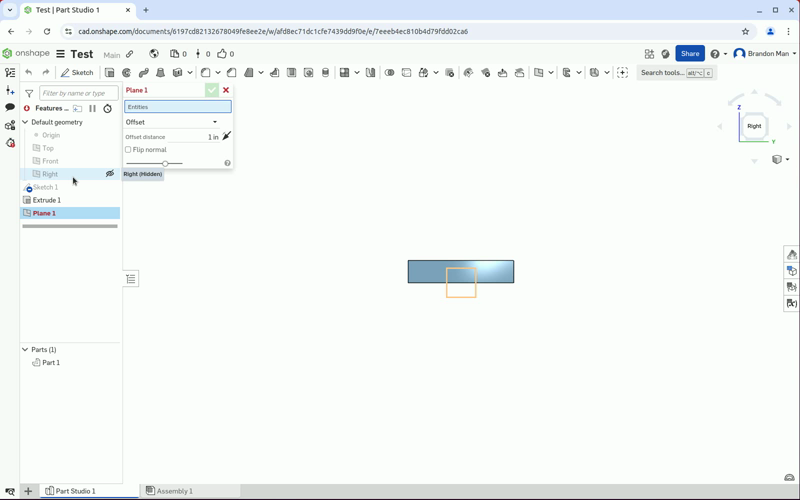
click(73, 176)
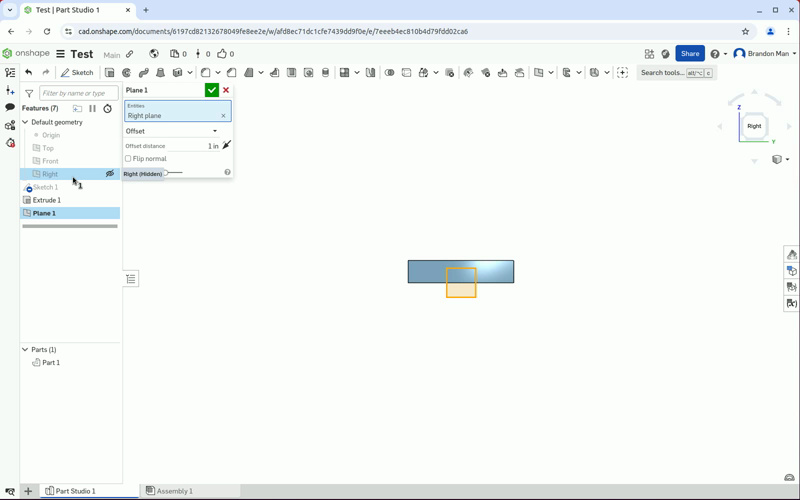
key(tab, 2)
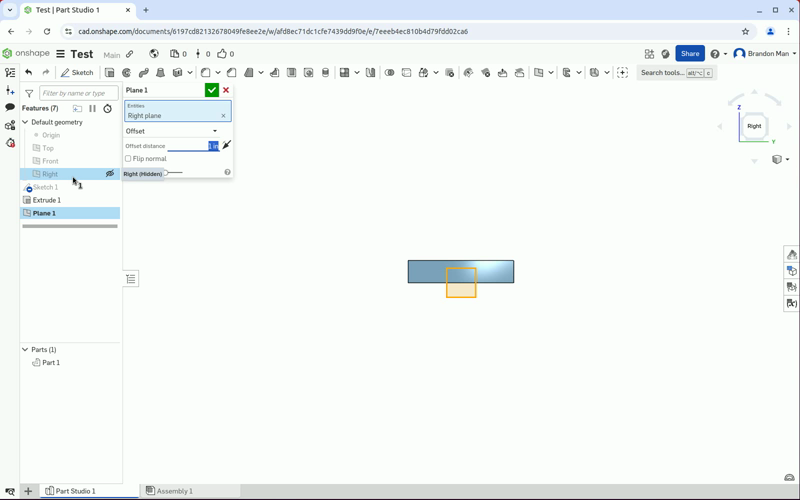
text(22.4)
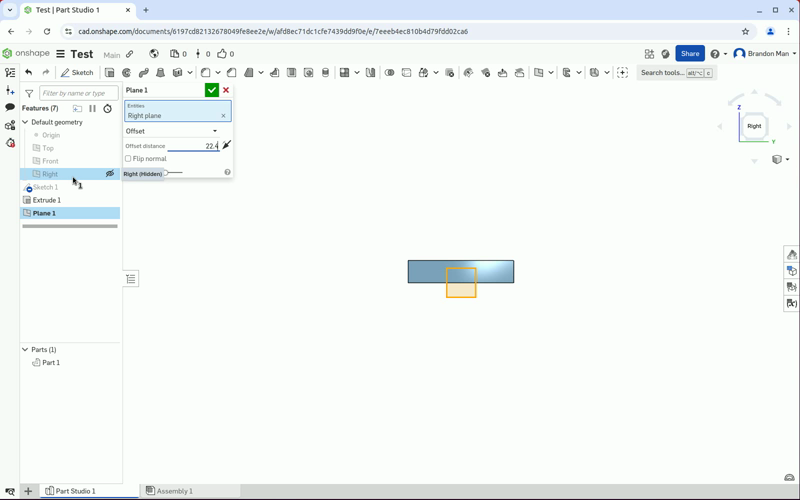
key(enter, 2)
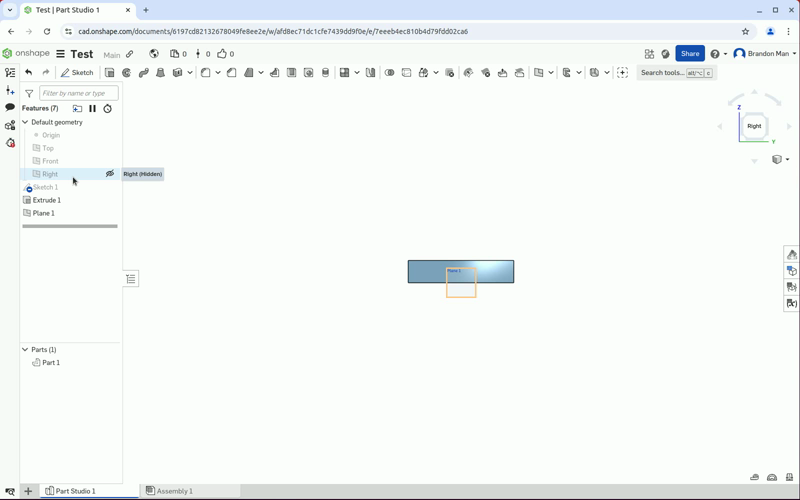
key(shift+s)
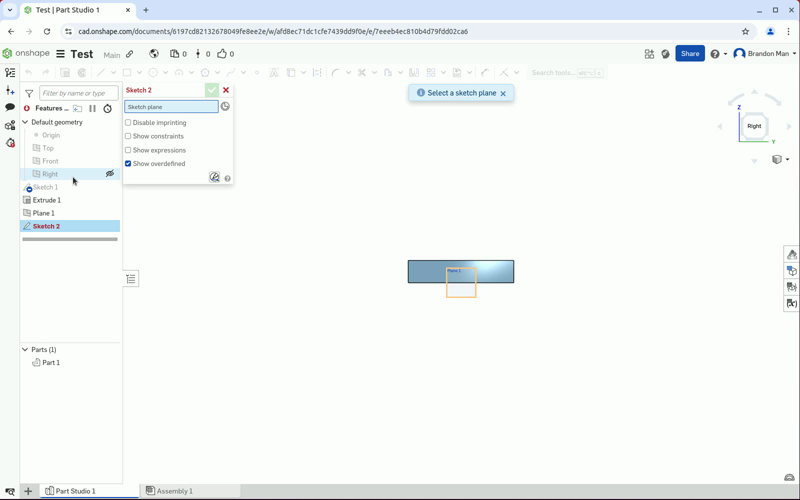
mouse_move(73, 215)
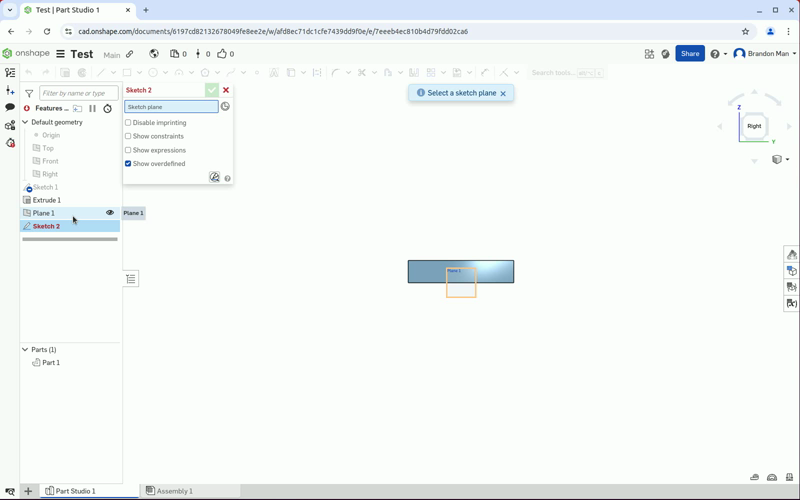
click(73, 215)
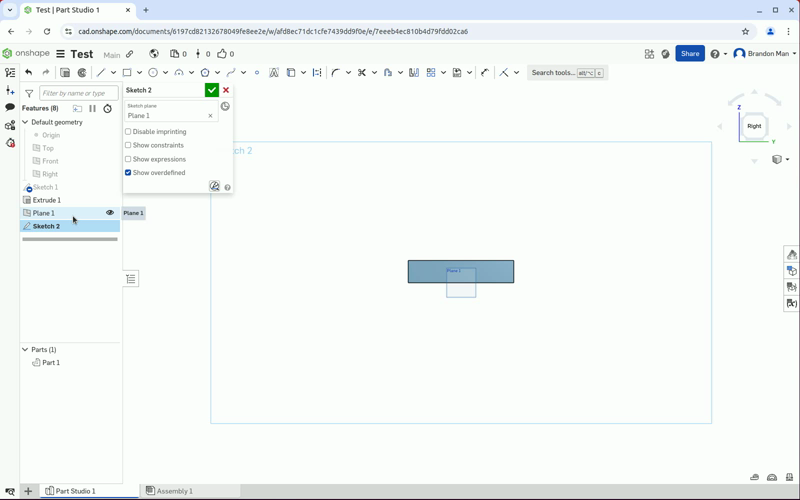
mouse_move(73, 352)
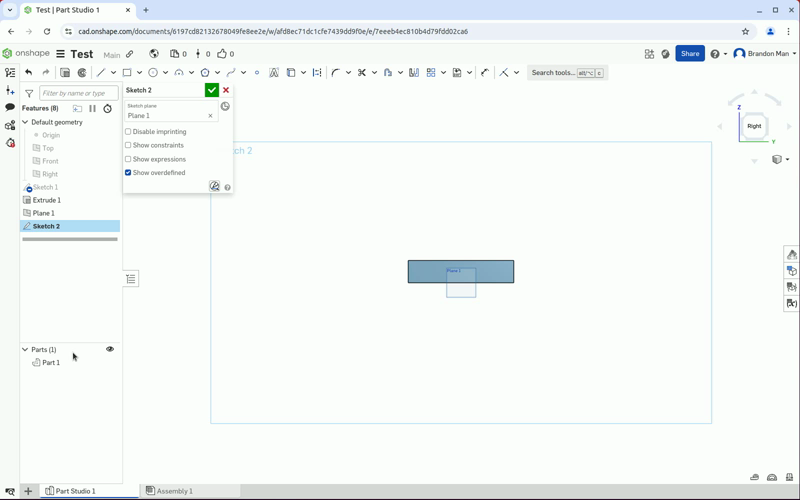
key(y)
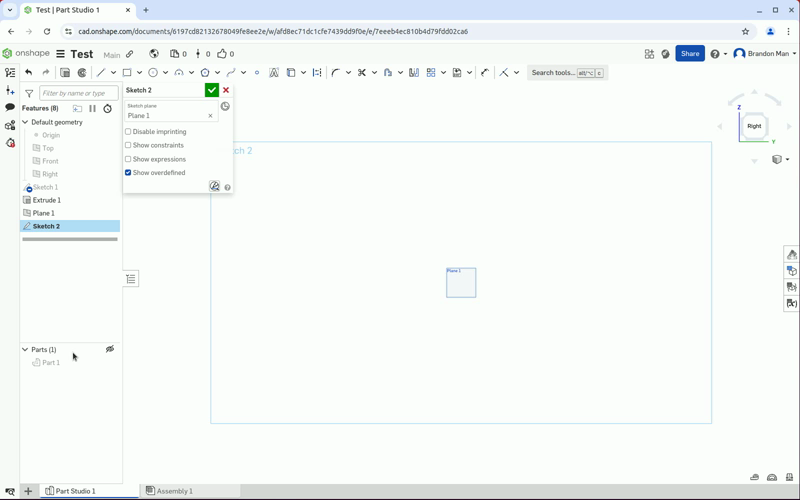
key(l)
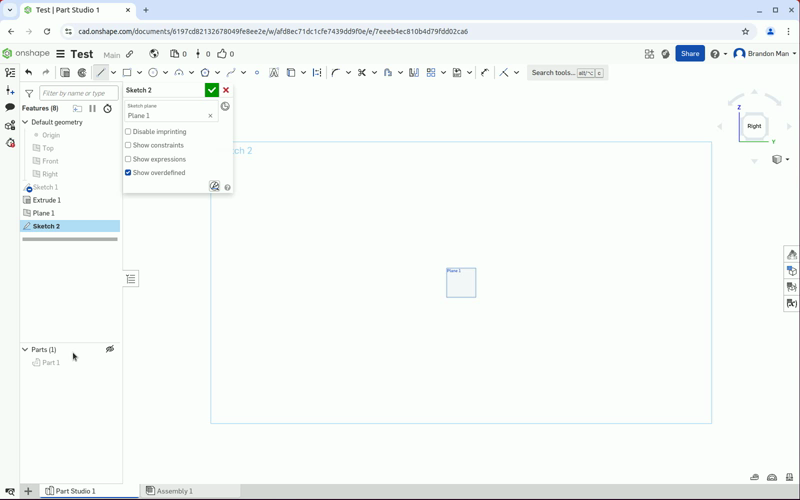
key_down(shift)
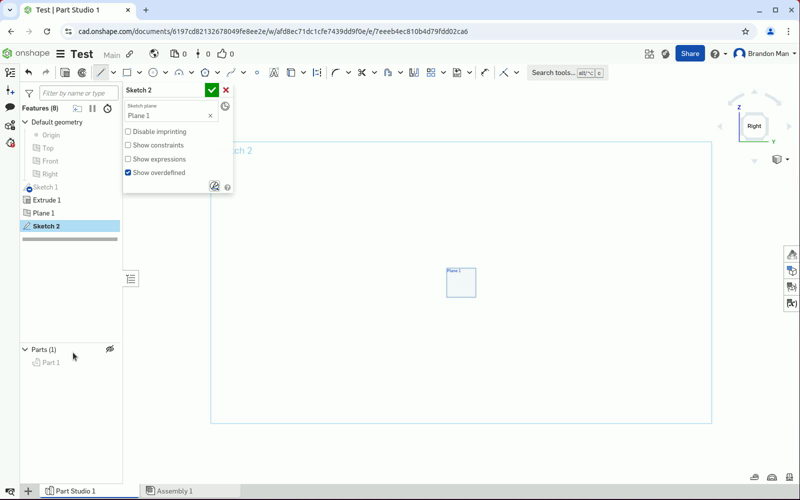
mouse_move(407, 282)
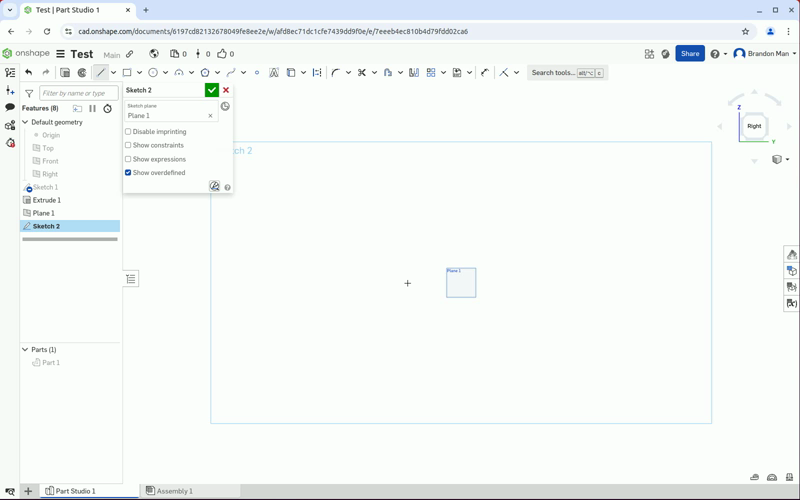
click(407, 282)
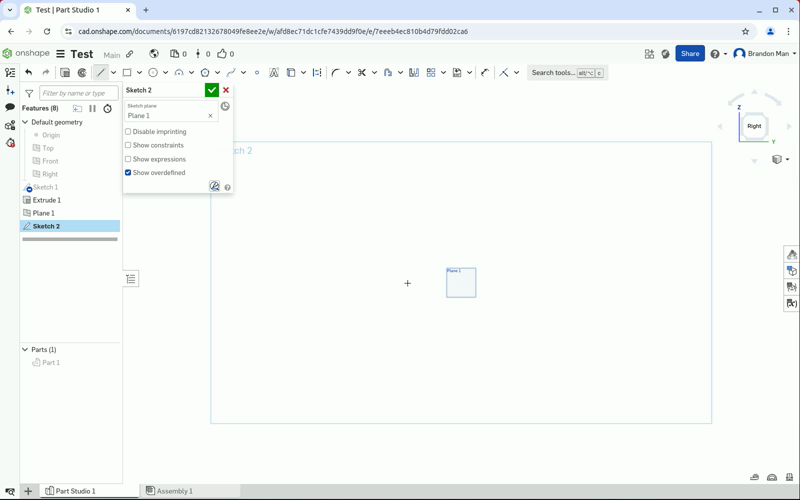
key_up(shift)
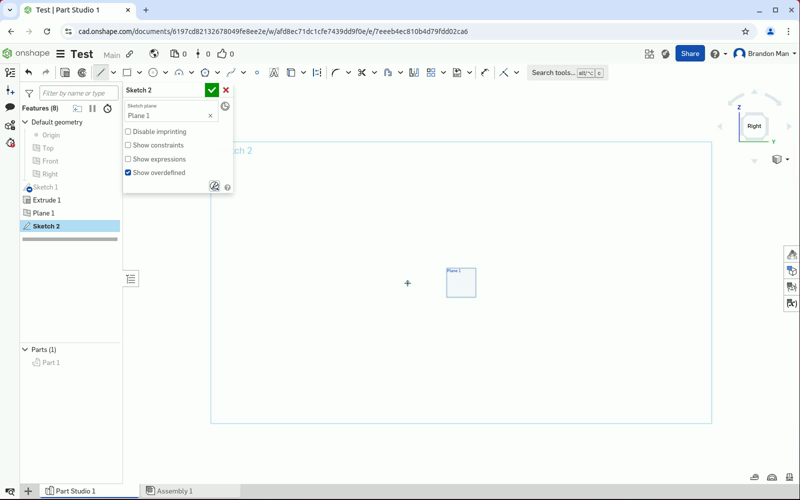
key_down(shift)
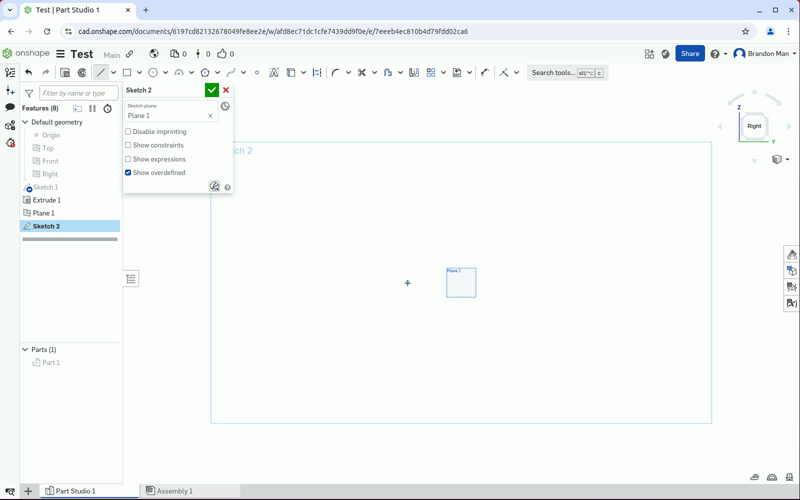
mouse_move(513, 282)
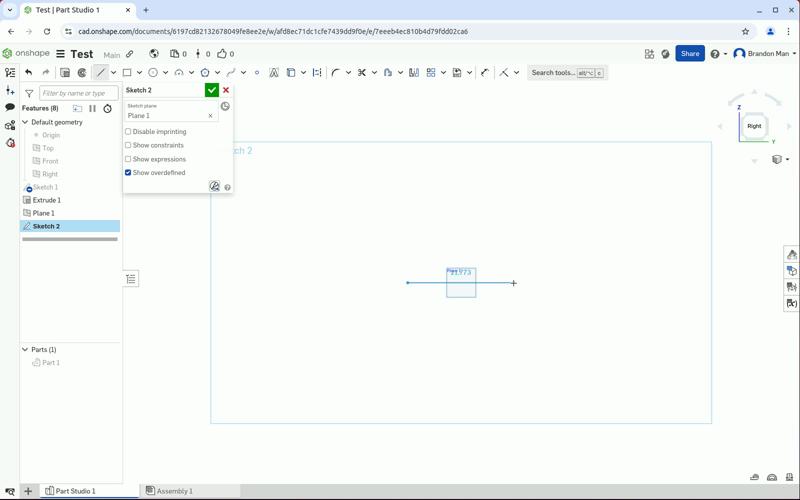
click(513, 282)
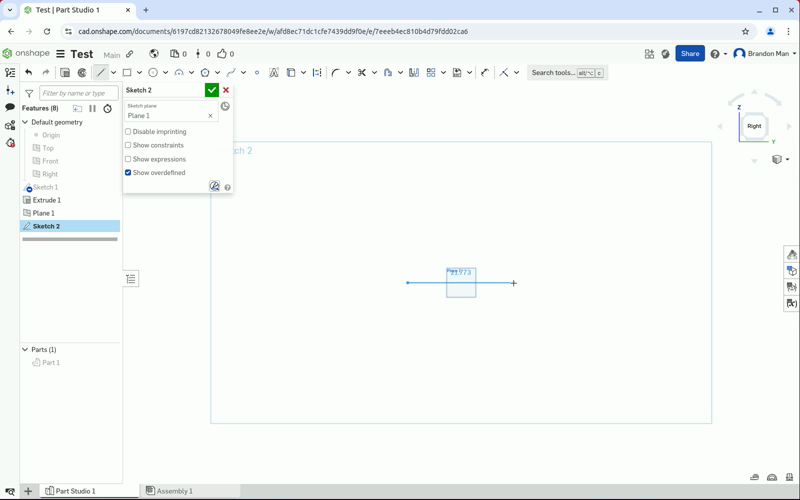
key_up(shift)
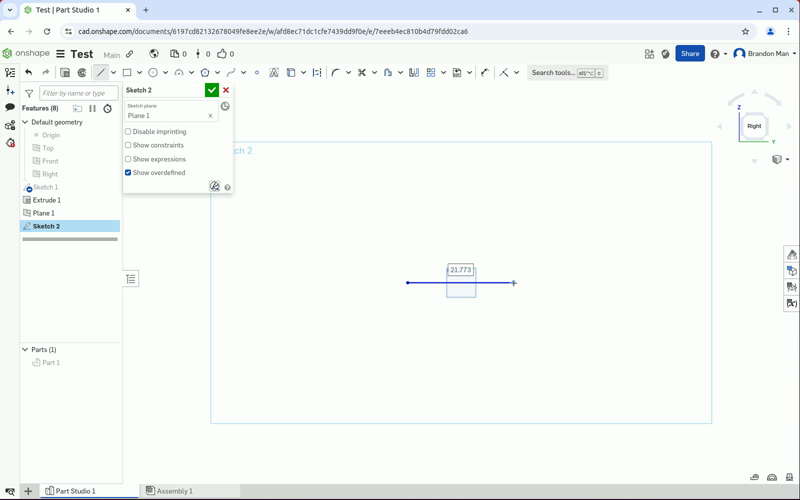
key_down(shift)
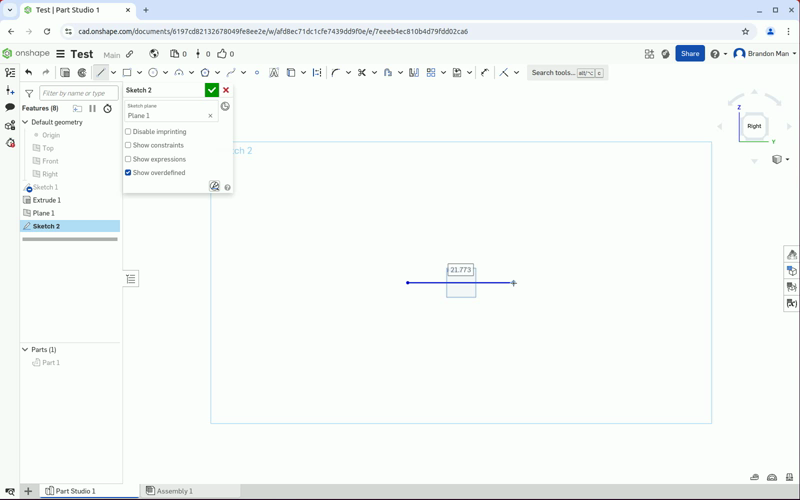
mouse_move(543, 282)
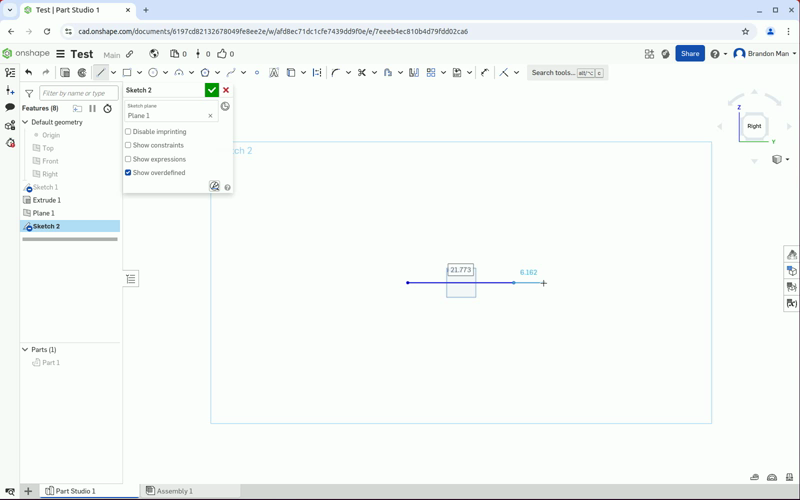
mouse_move(513, 260)
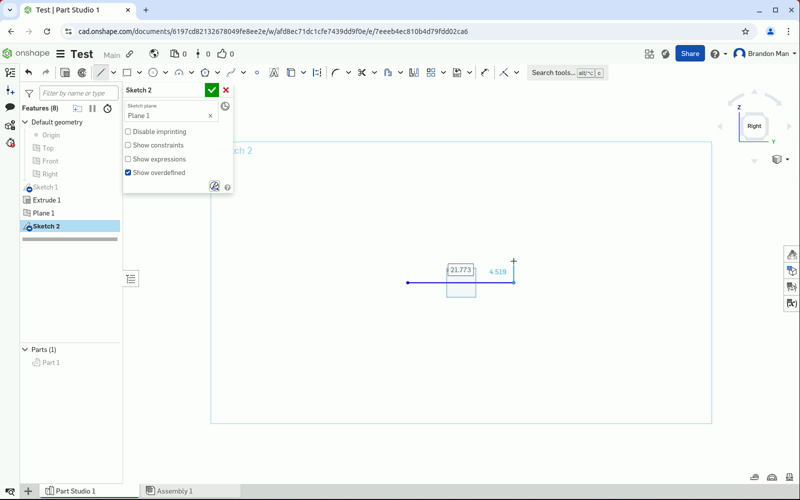
click(513, 260)
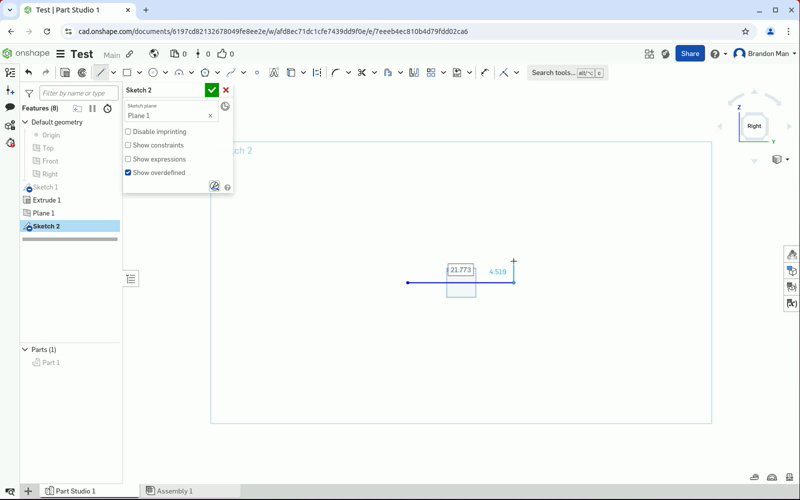
key_up(shift)
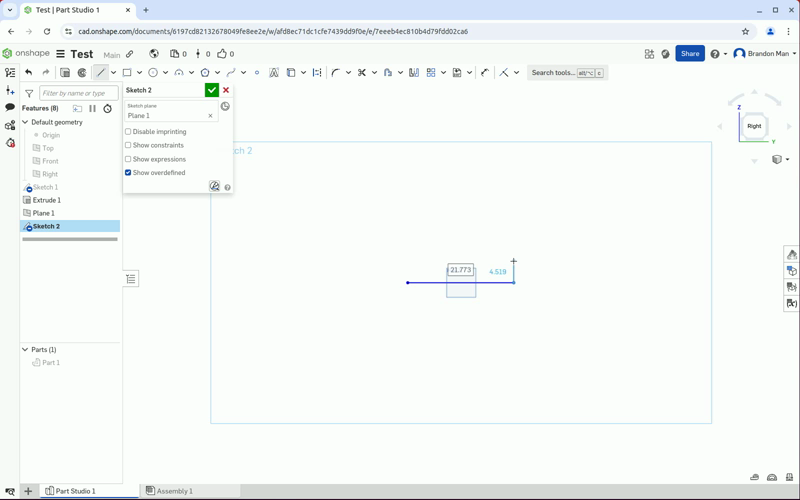
key_down(shift)
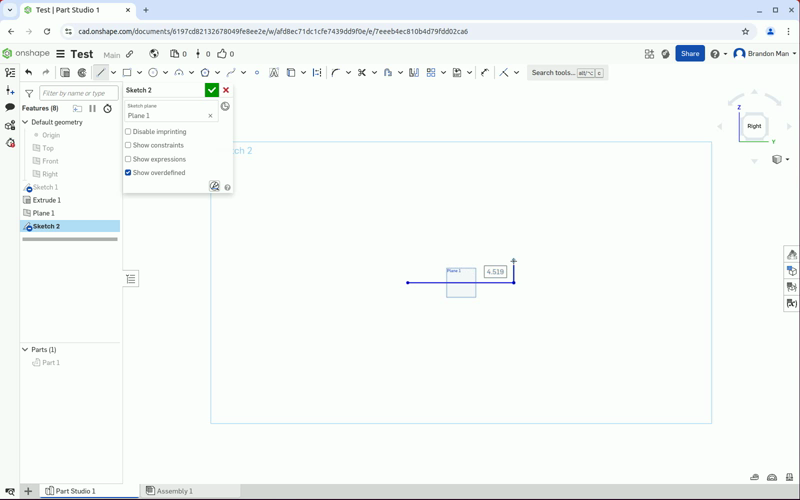
mouse_move(407, 260)
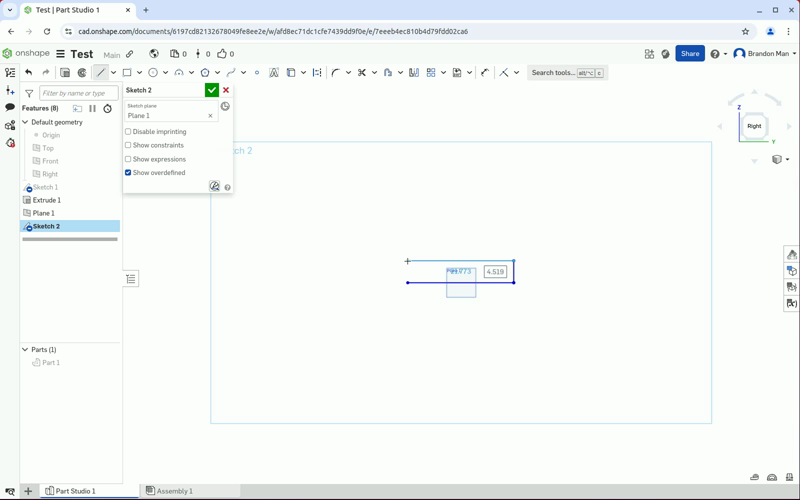
click(407, 260)
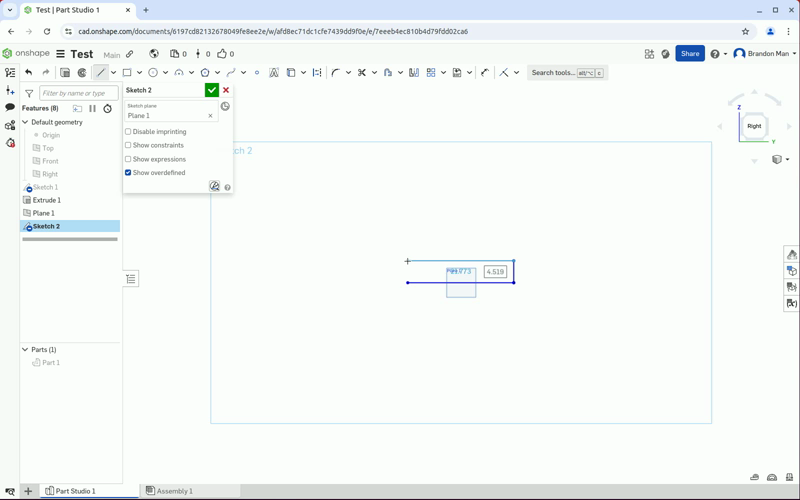
key_up(shift)
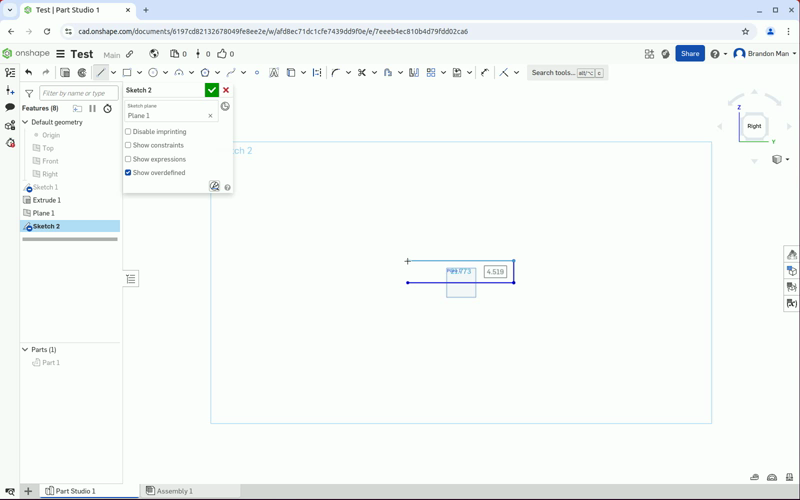
mouse_move(437, 260)
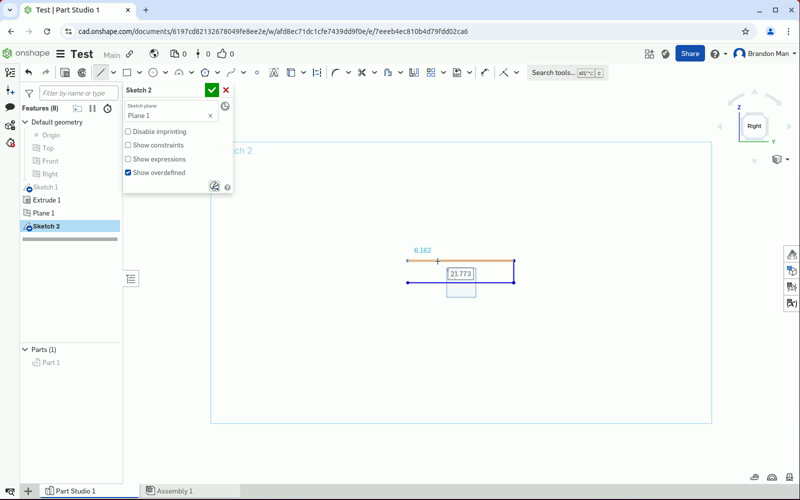
key_down(shift)
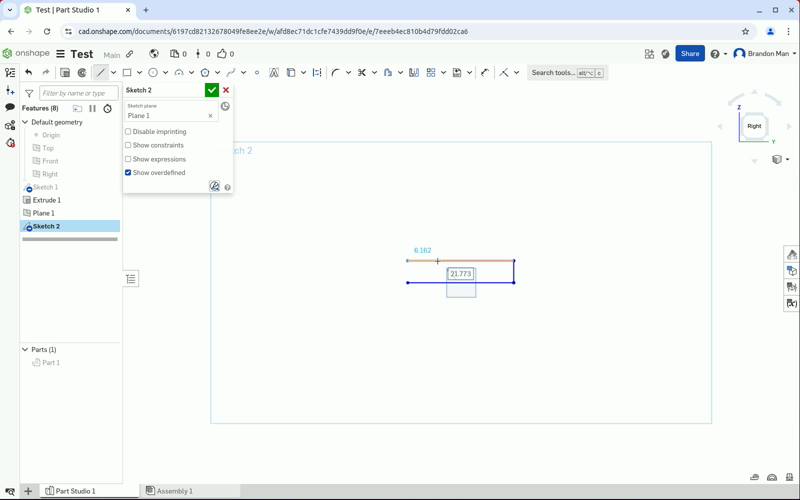
mouse_move(407, 282)
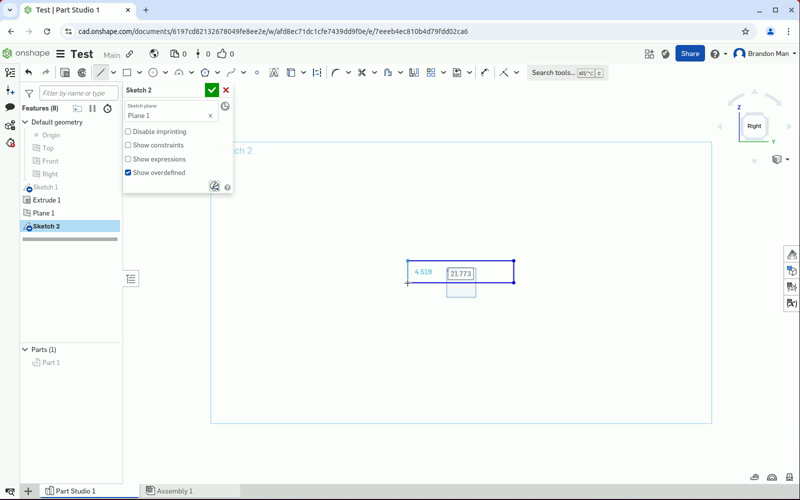
key_up(shift)
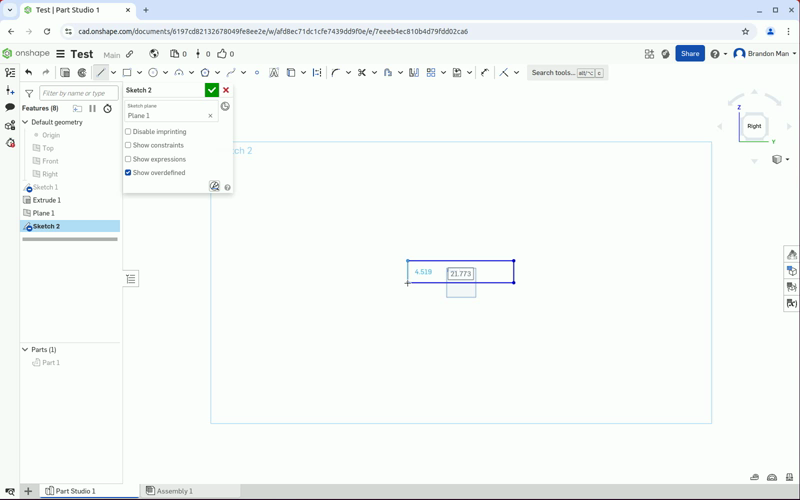
click(407, 282)
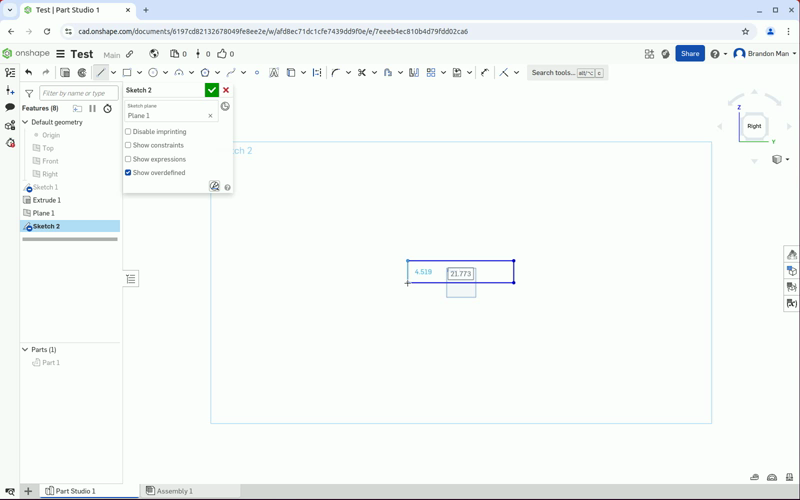
key(esc)
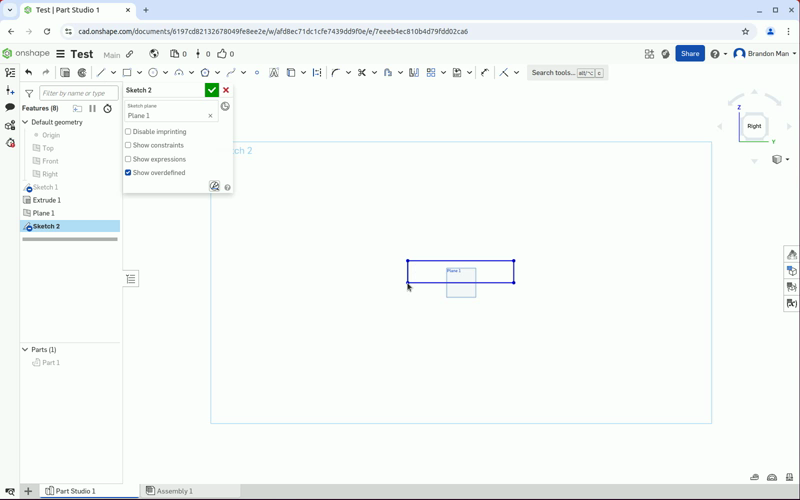
mouse_move(503, 279)
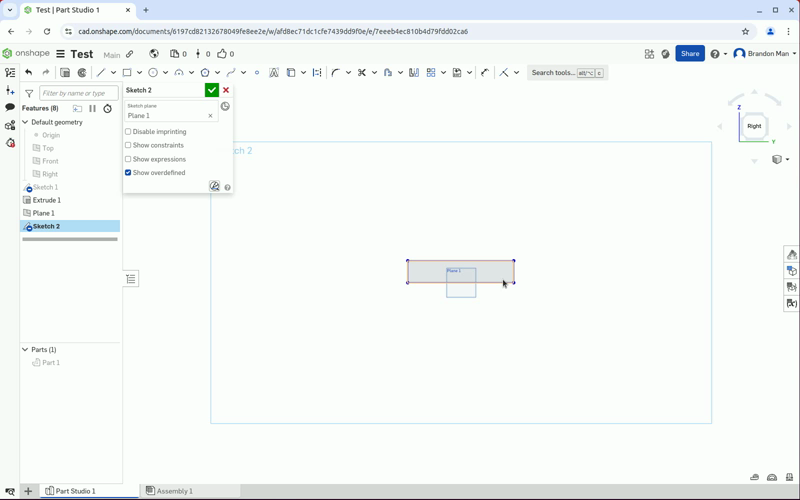
click(503, 279)
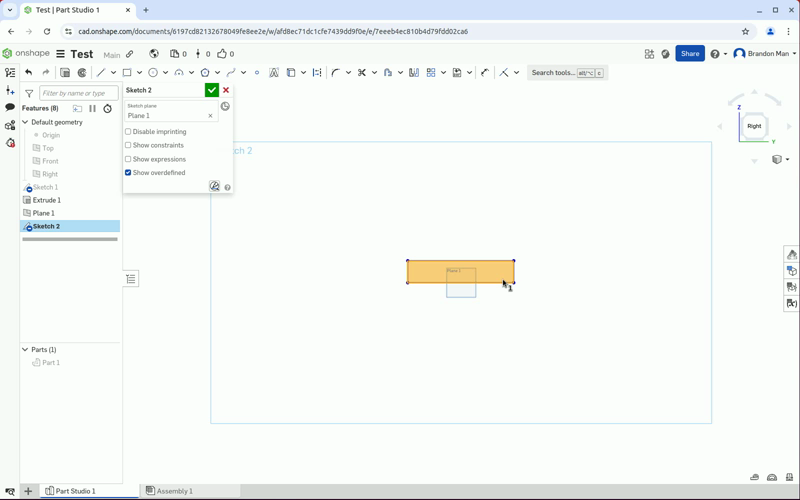
mouse_move(73, 352)
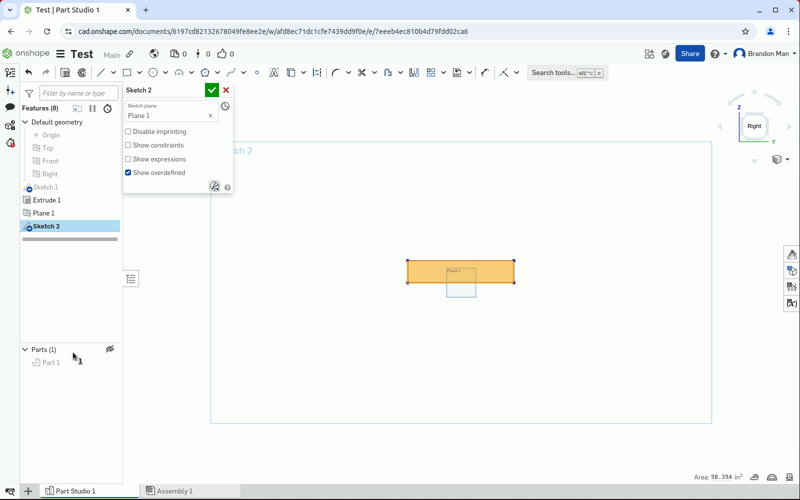
key(shift+y)
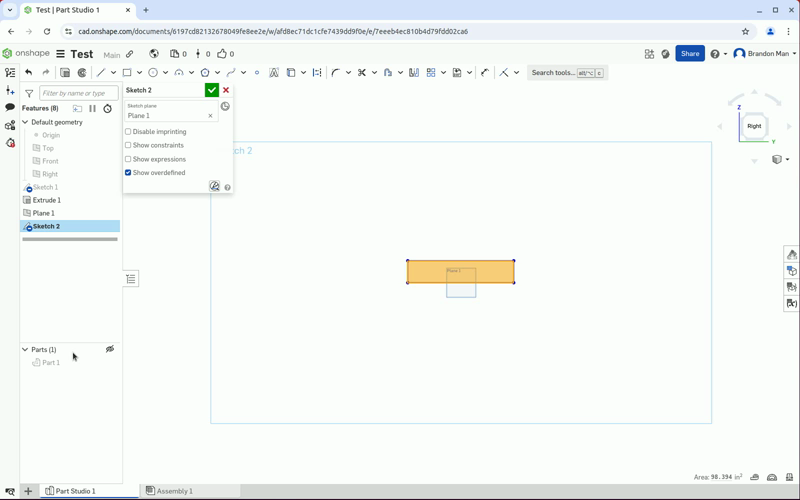
key(shift+e)
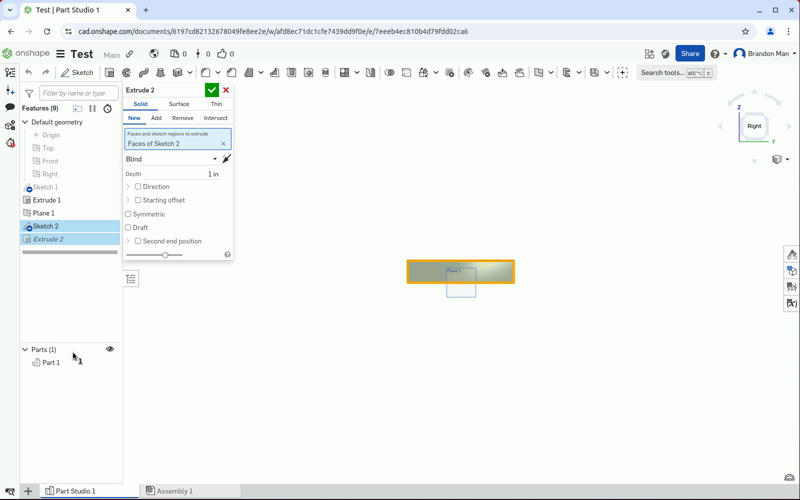
mouse_move(143, 106)
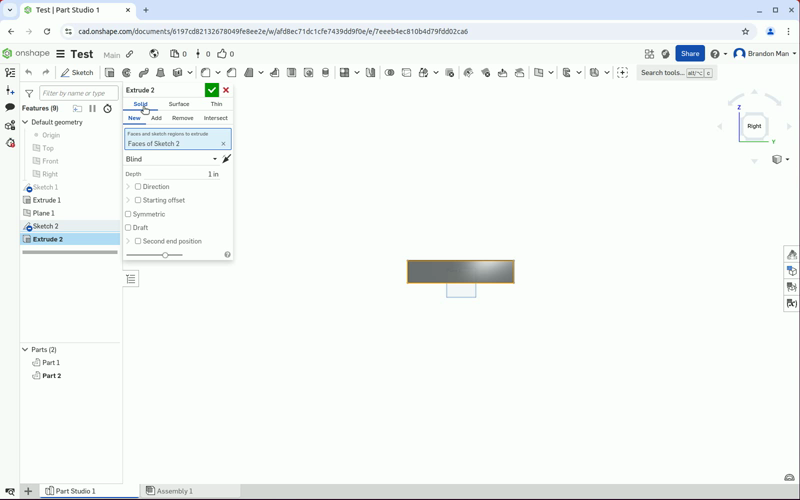
click(143, 106)
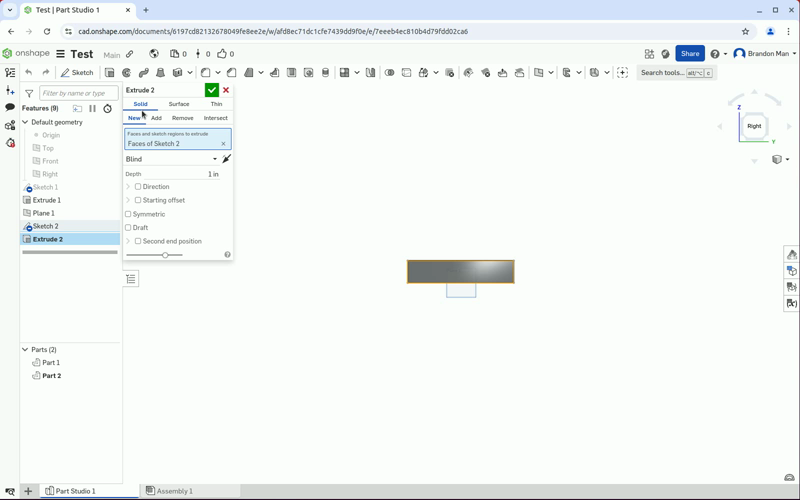
mouse_move(137, 120)
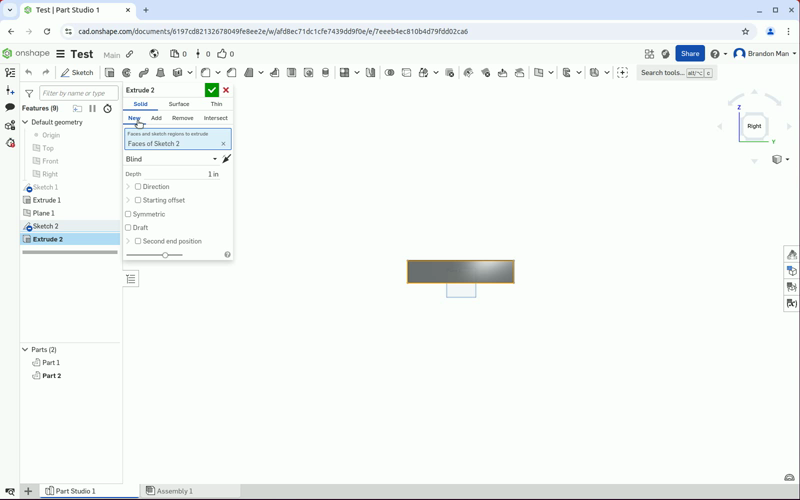
click(137, 120)
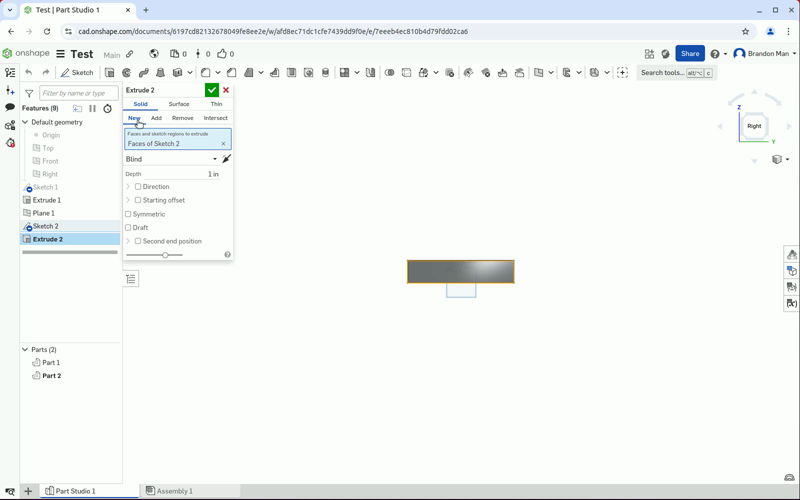
key(tab, 4)
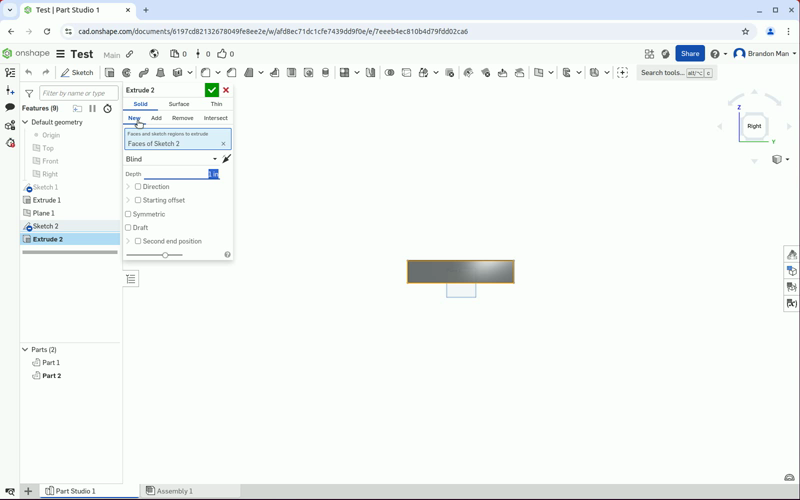
text(0.722)
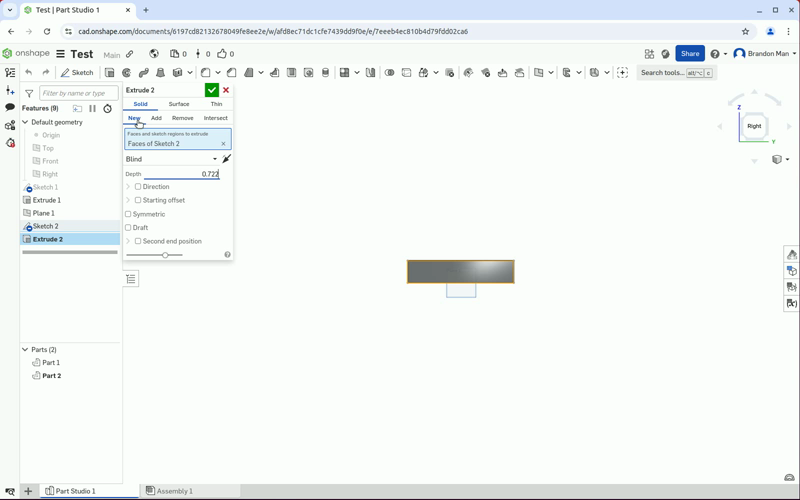
key(enter)
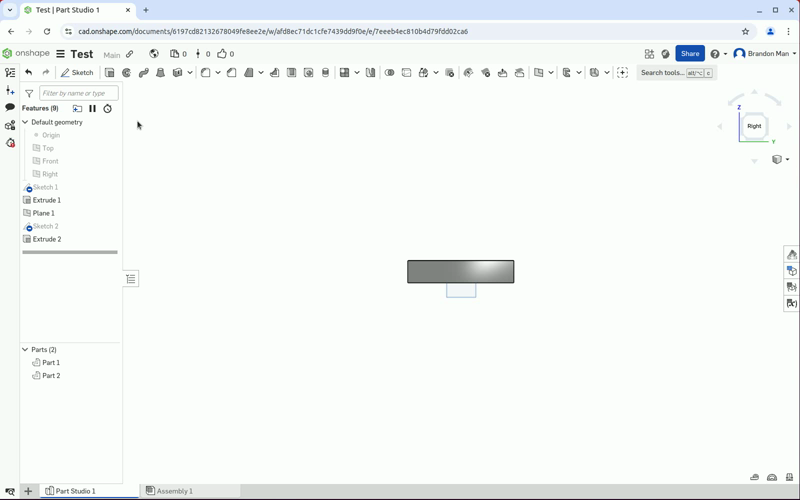
key(shift+h)
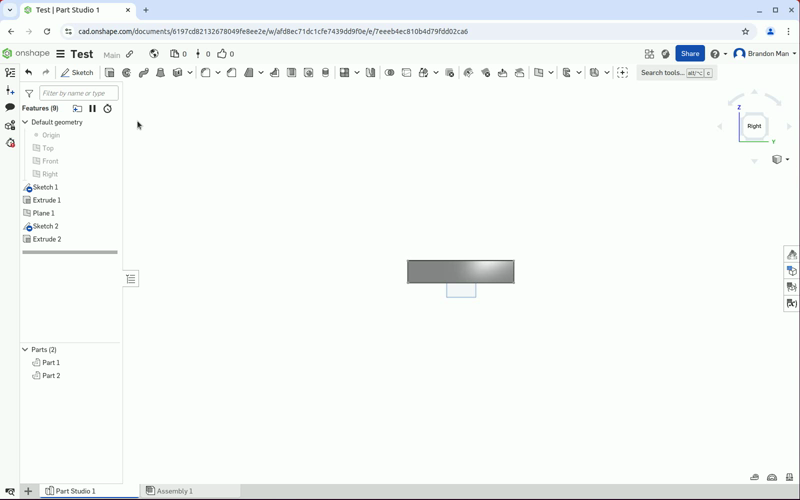
key(shift+h)
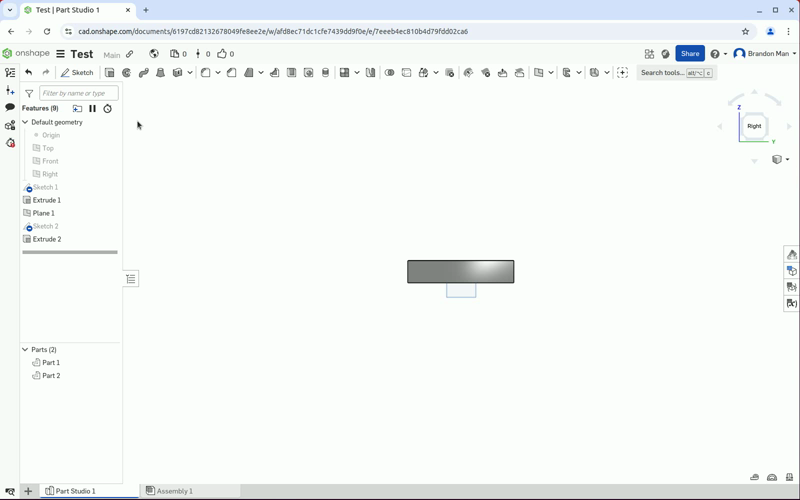
mouse_move(73, 189)
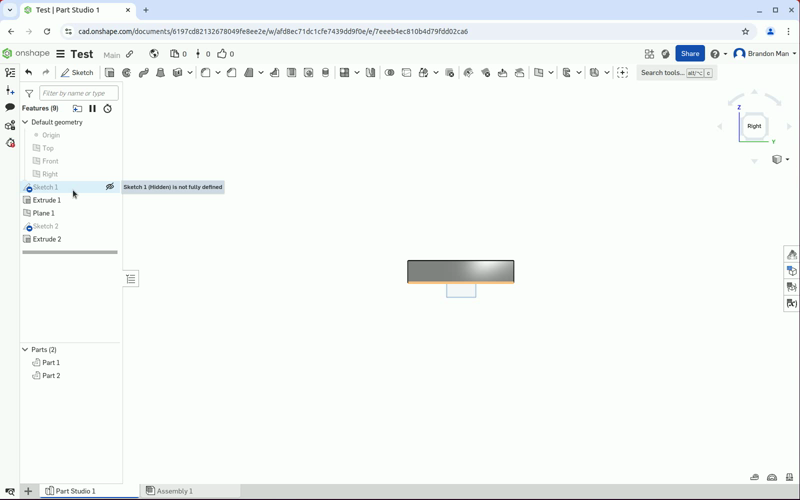
click(73, 189)
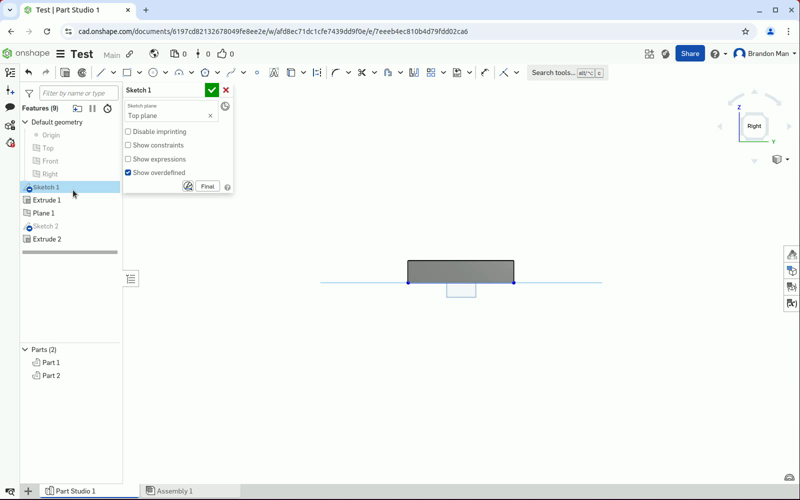
mouse_move(229, 92)
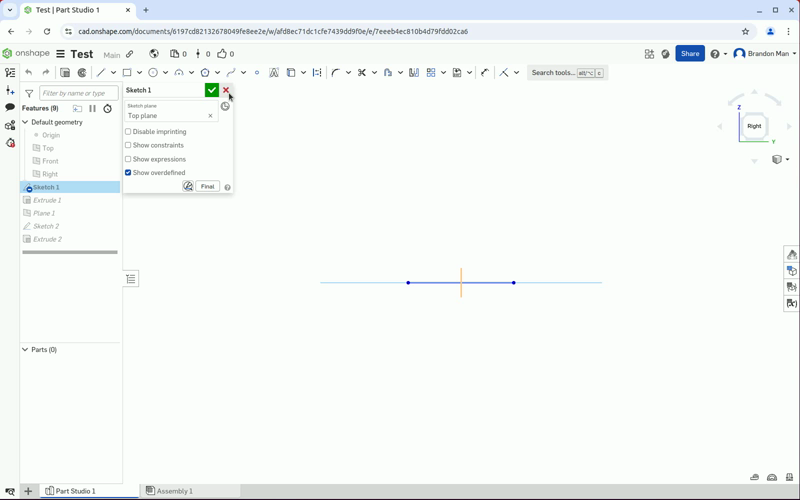
click(229, 92)
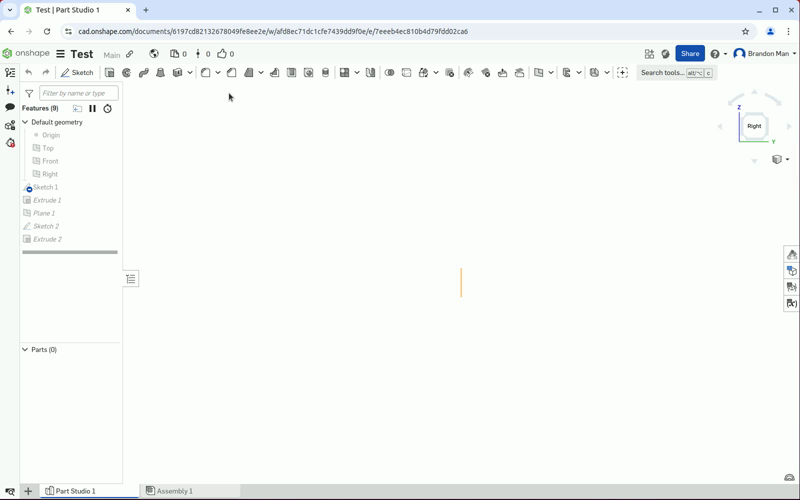
key(shift+s)
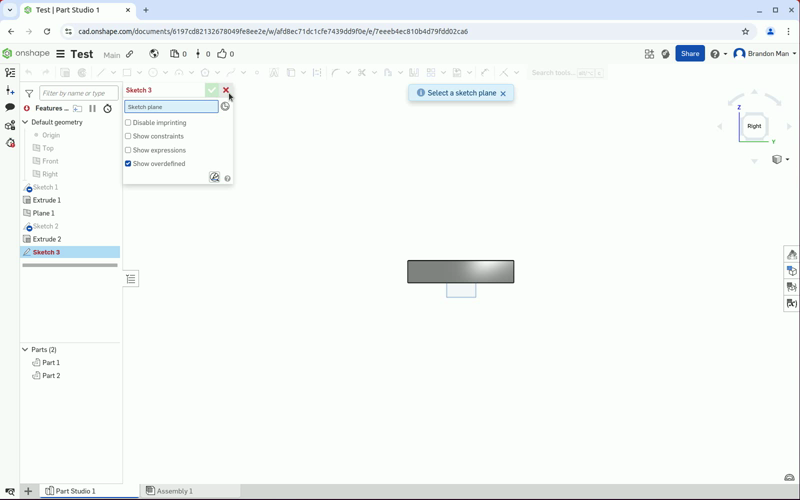
mouse_move(73, 215)
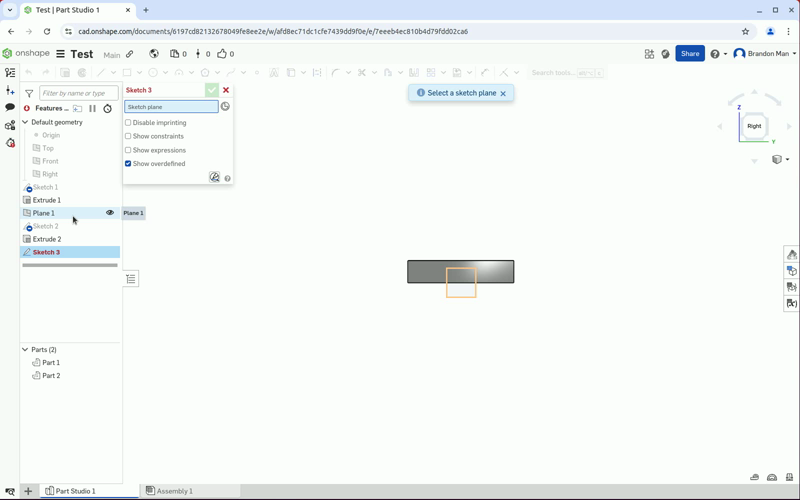
click(73, 215)
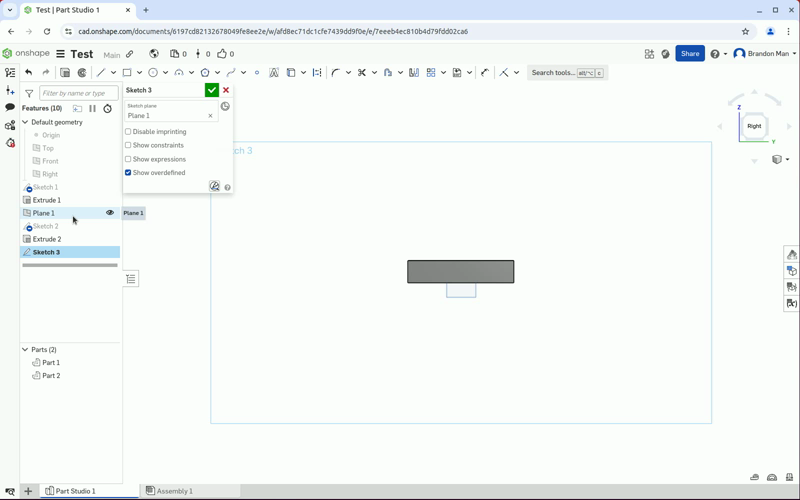
mouse_move(73, 352)
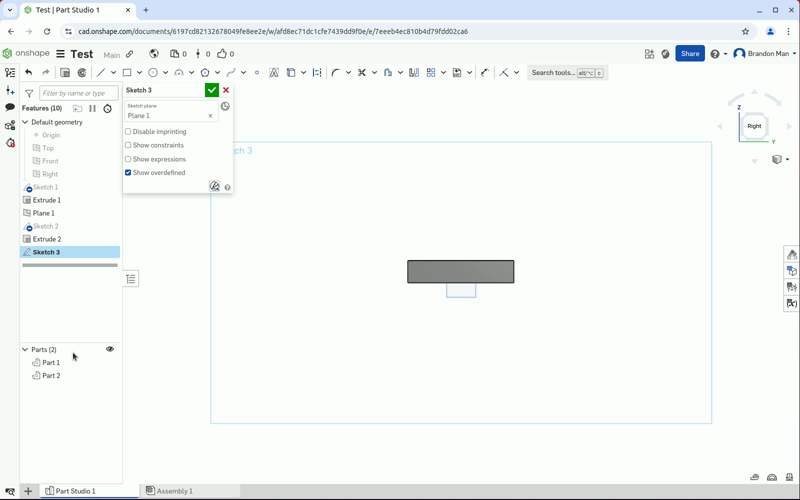
key(y)
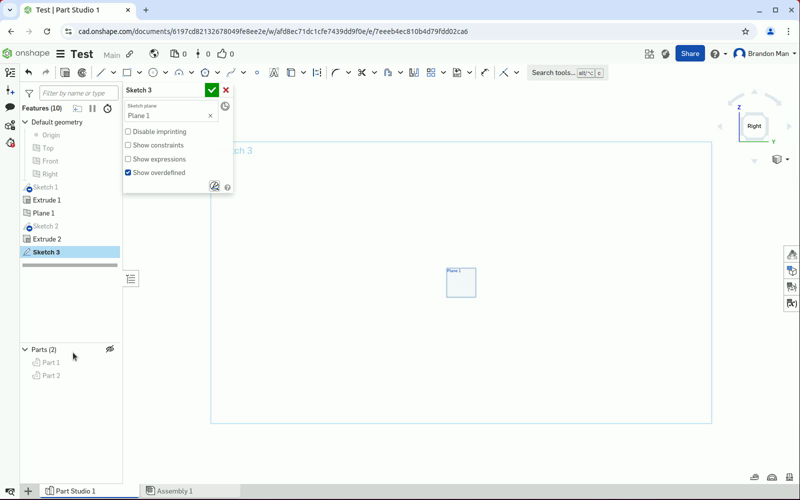
key(l)
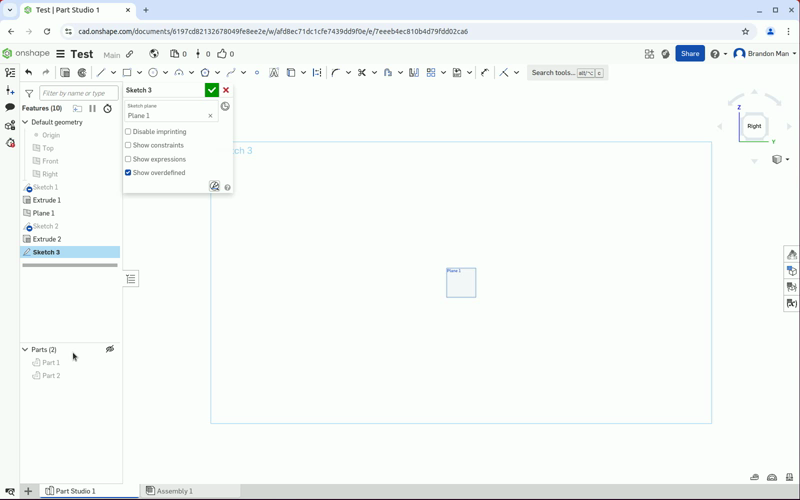
key_down(shift)
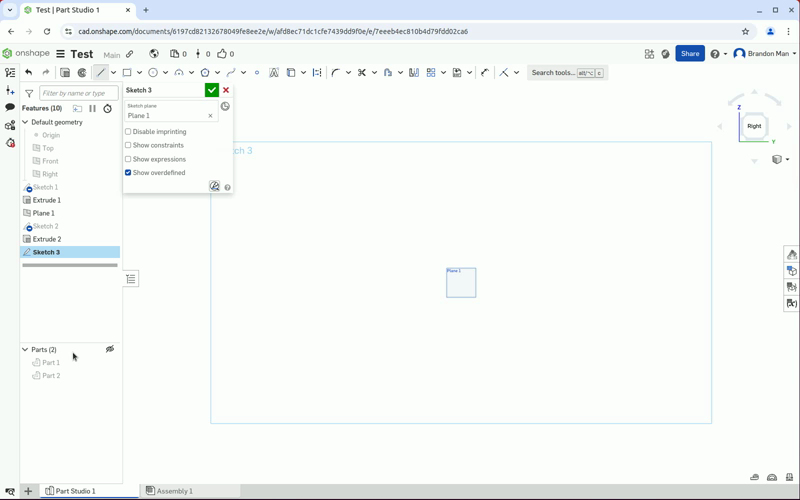
mouse_move(407, 260)
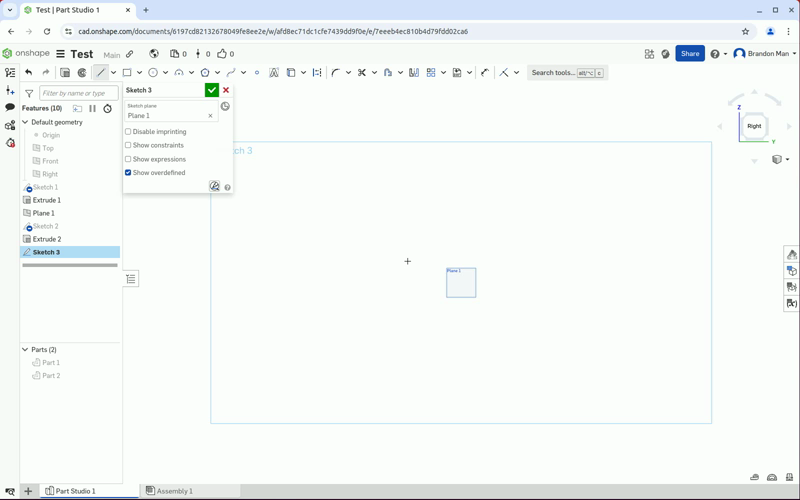
click(407, 260)
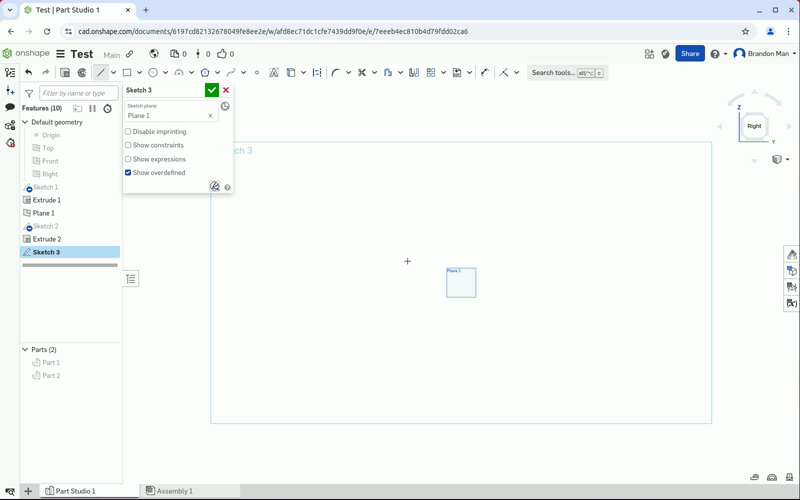
key_up(shift)
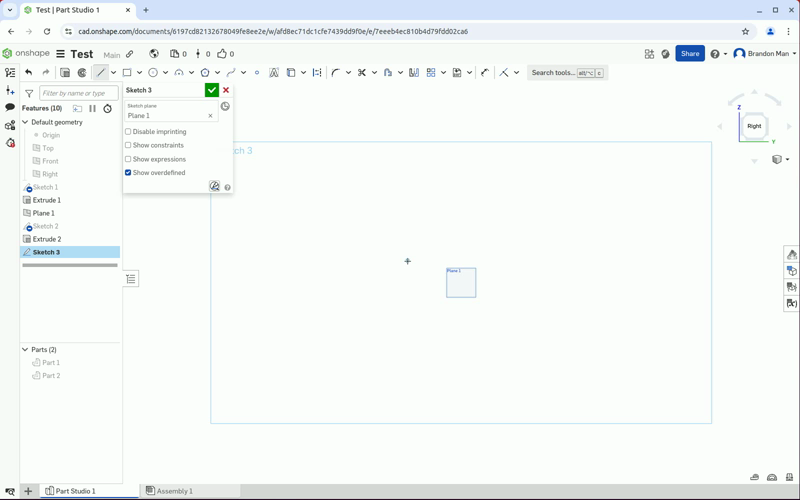
key_down(shift)
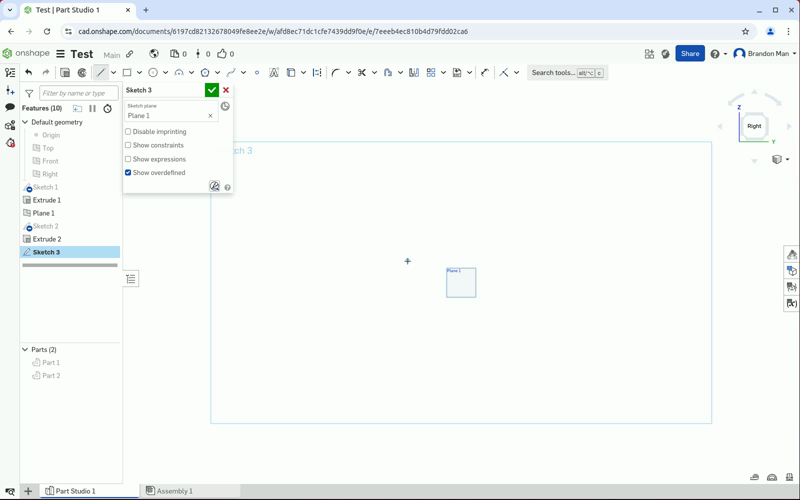
mouse_move(513, 260)
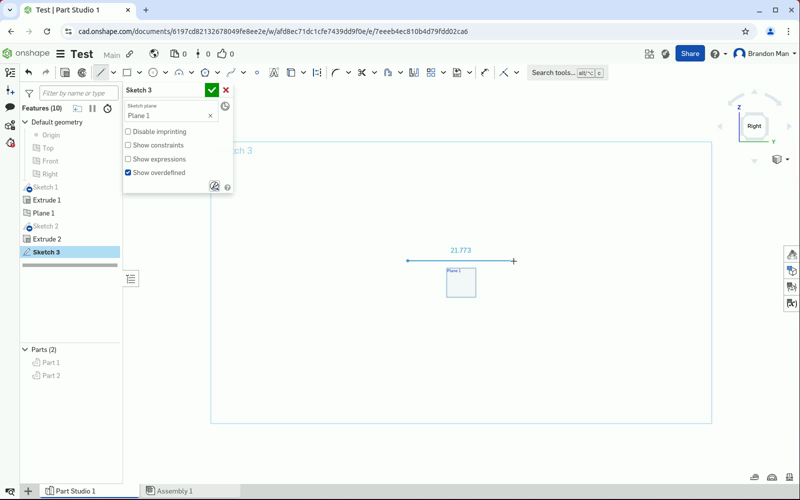
click(513, 260)
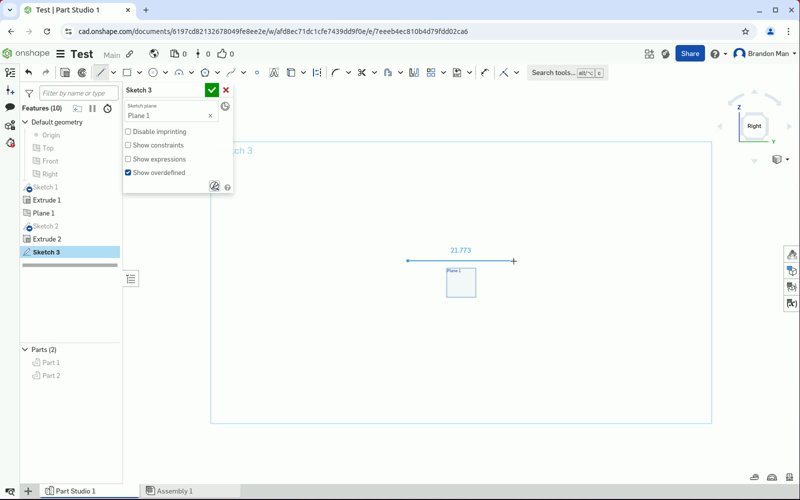
key_up(shift)
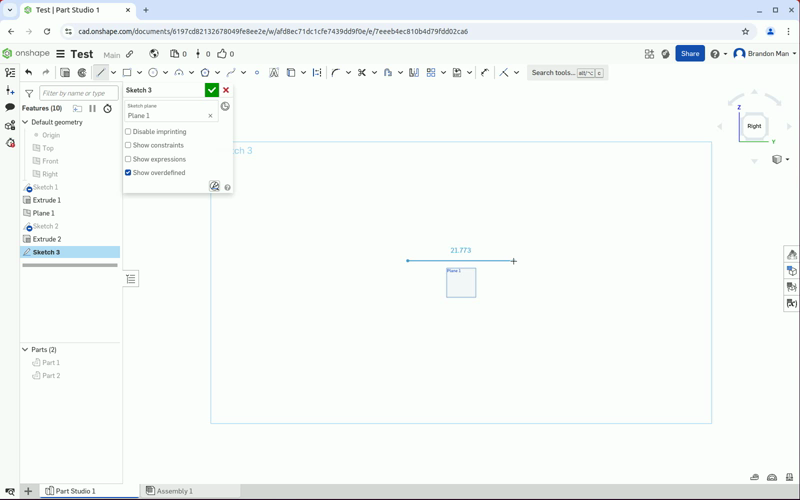
key_down(shift)
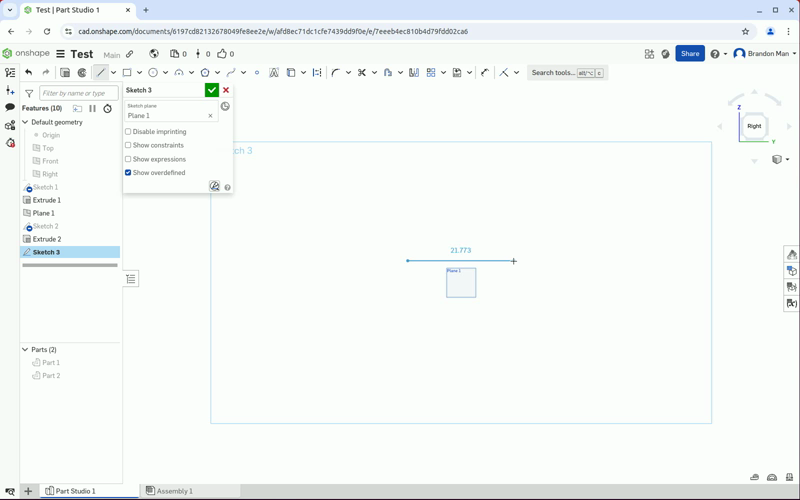
mouse_move(543, 260)
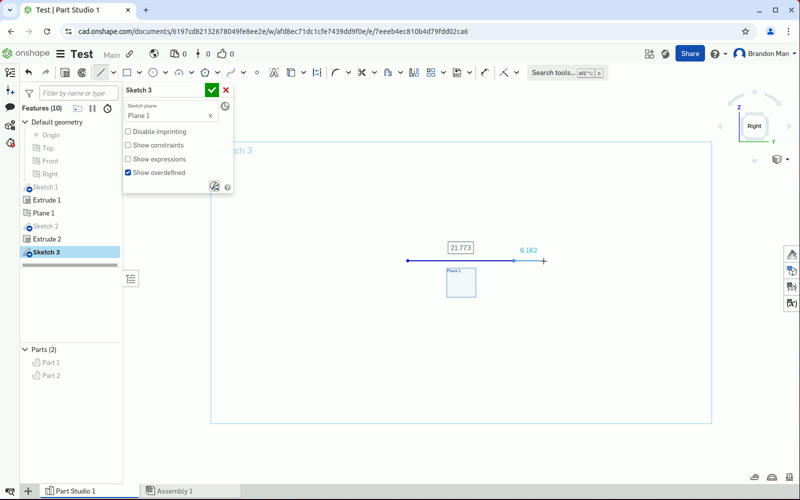
mouse_move(513, 257)
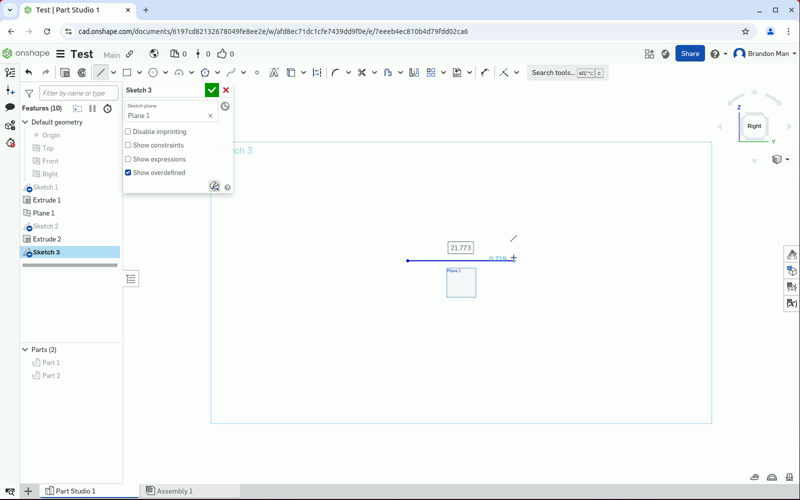
scroll(6)
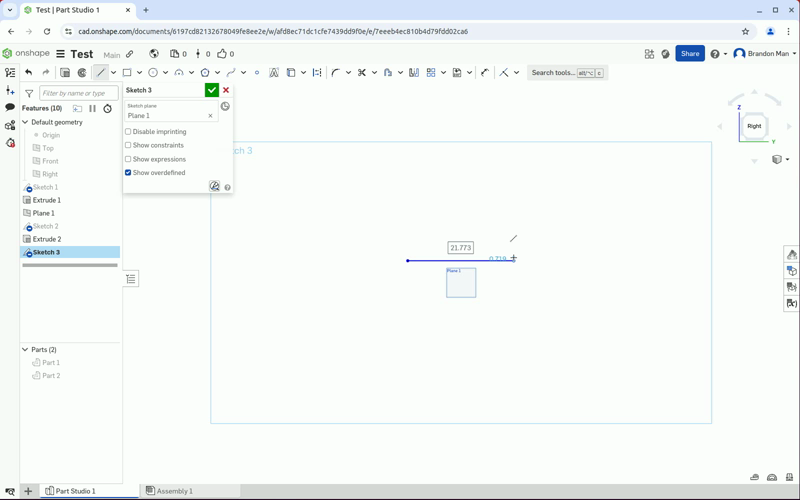
scroll(6)
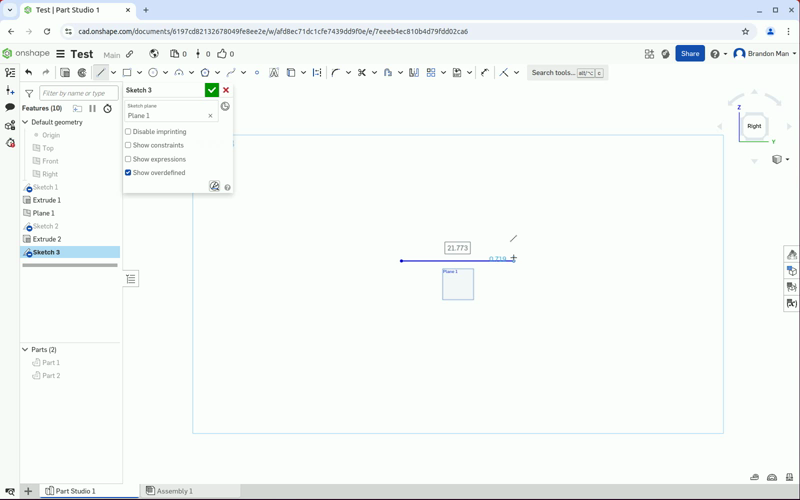
scroll(6)
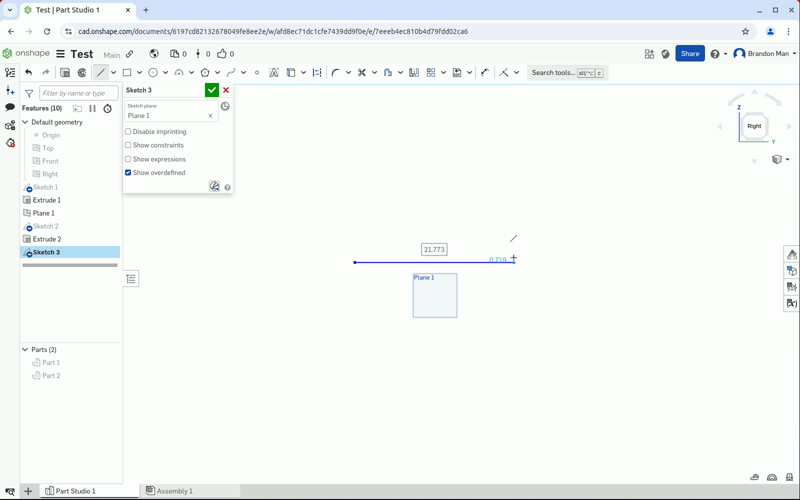
scroll(6)
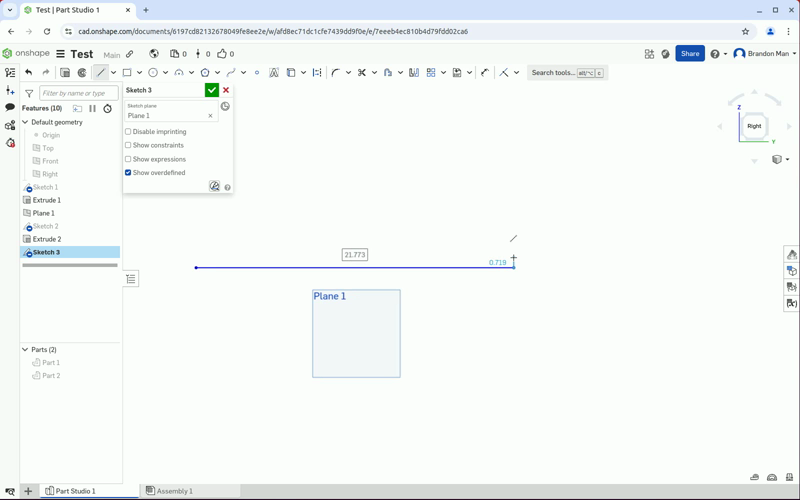
scroll(6)
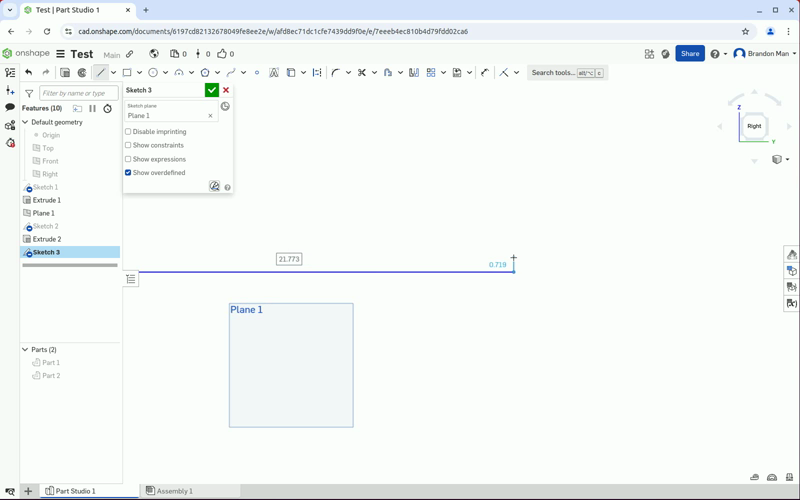
scroll(6)
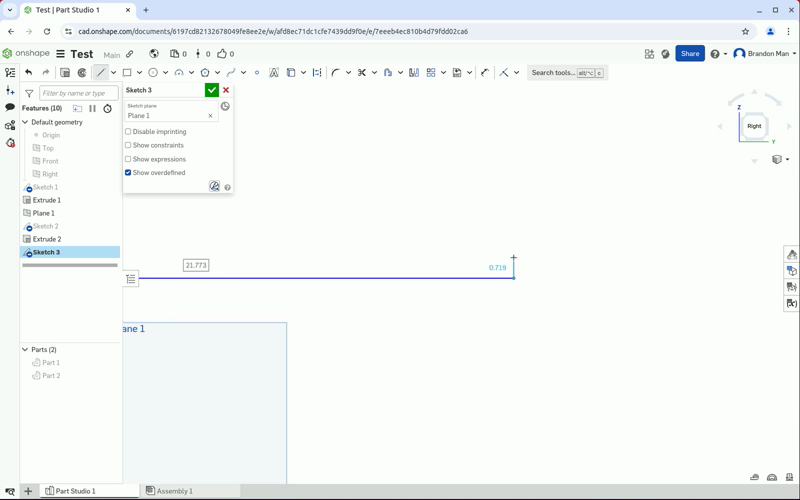
scroll(6)
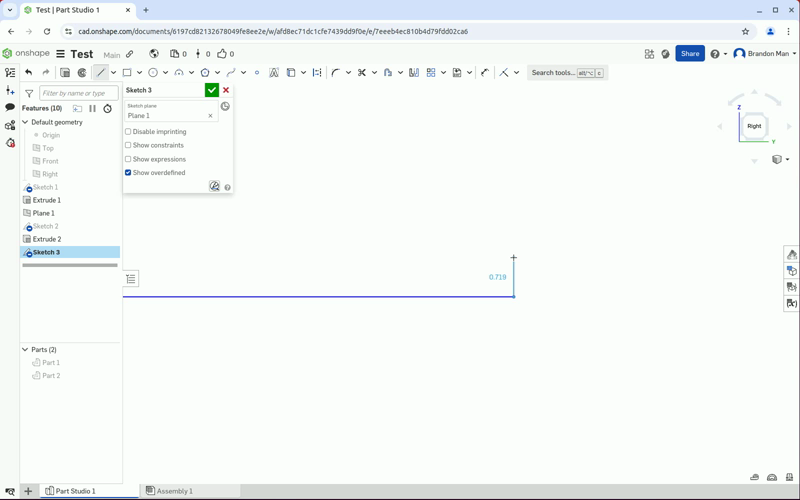
click(513, 257)
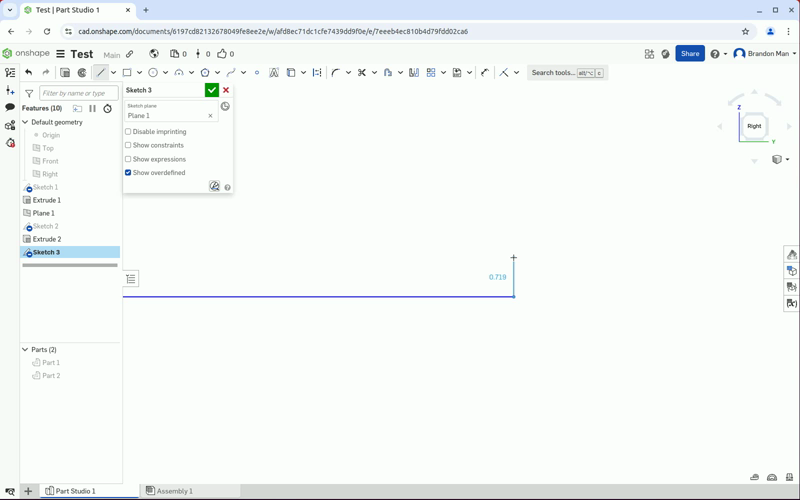
scroll(-6)
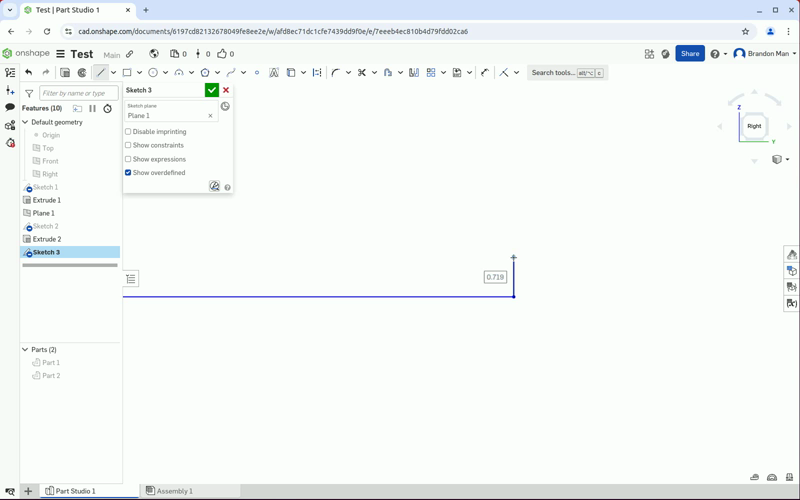
scroll(-6)
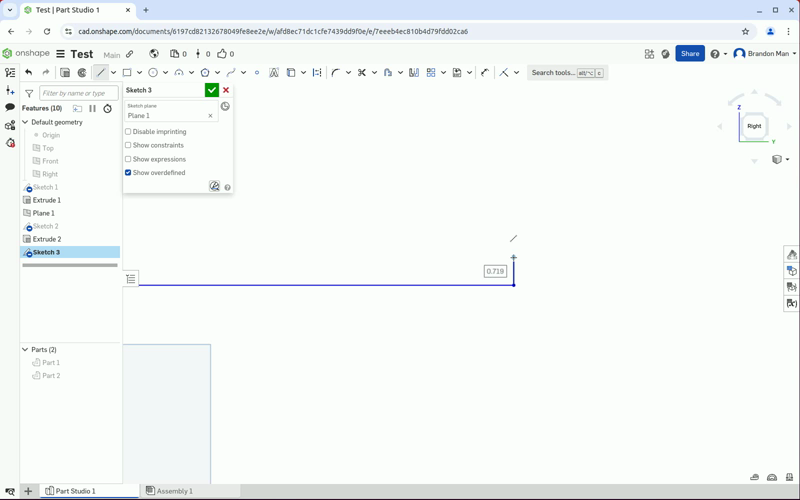
scroll(-6)
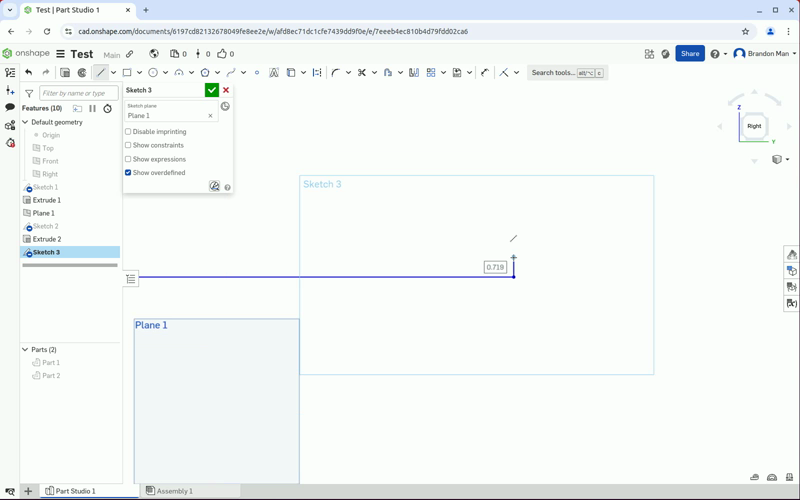
scroll(-6)
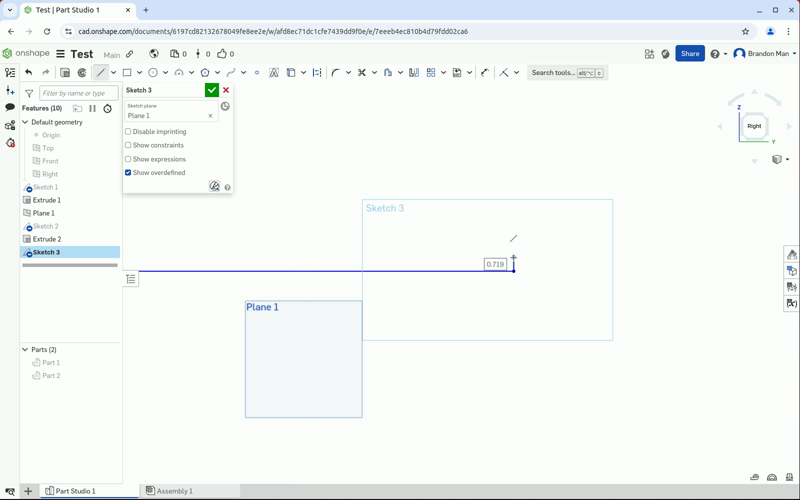
scroll(-6)
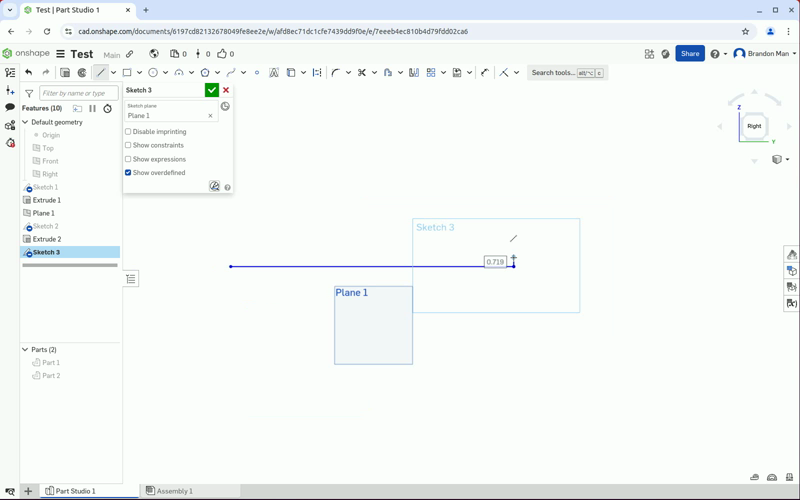
scroll(-6)
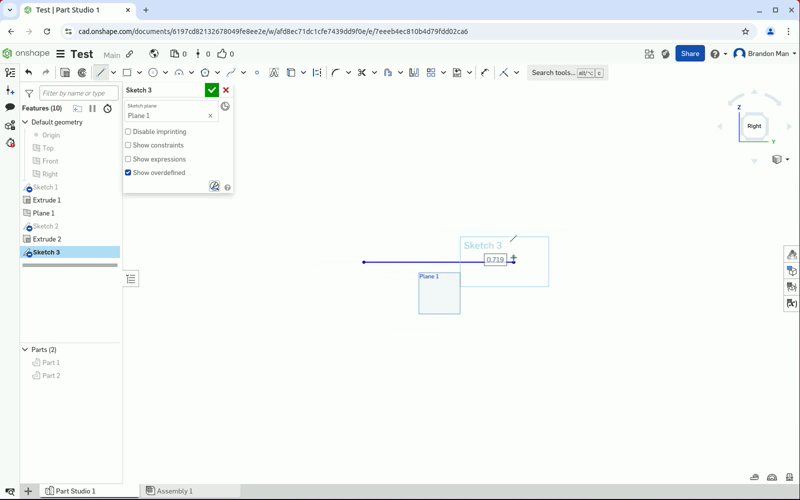
scroll(-6)
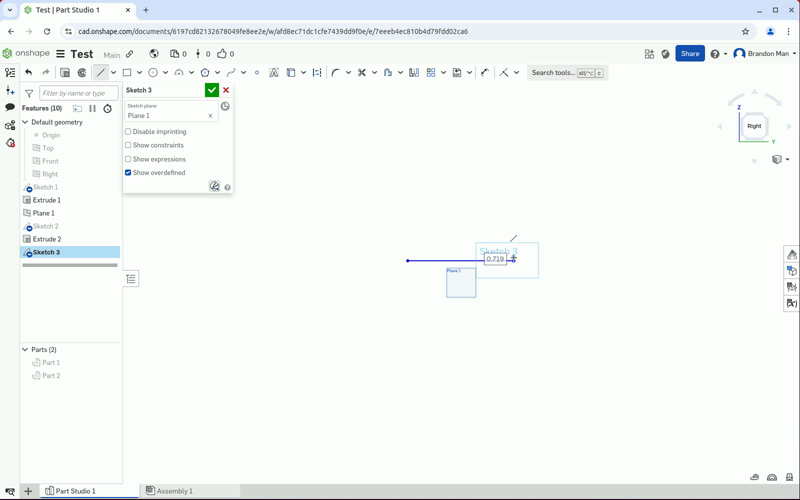
key_up(shift)
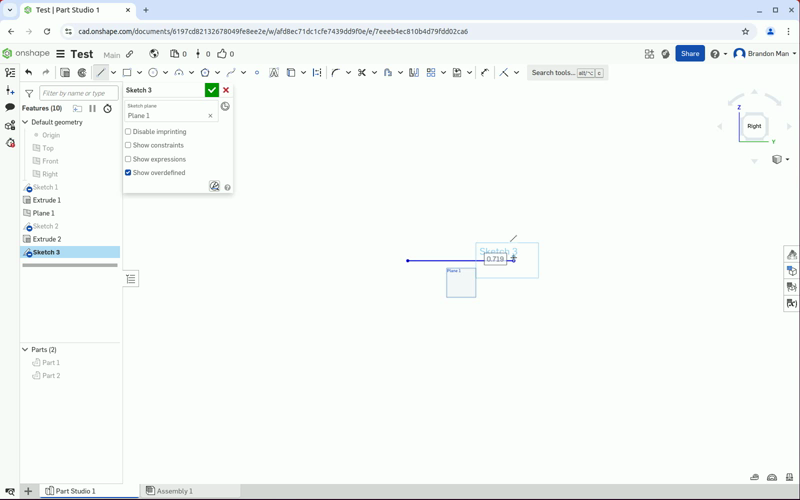
key_down(shift)
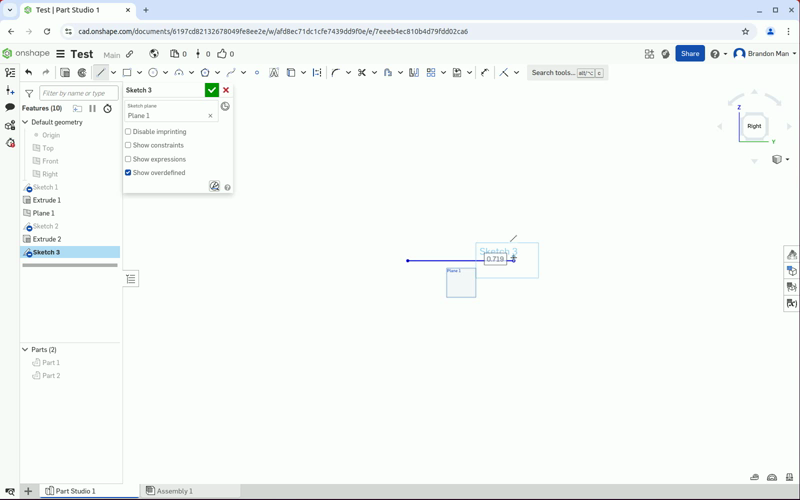
mouse_move(407, 257)
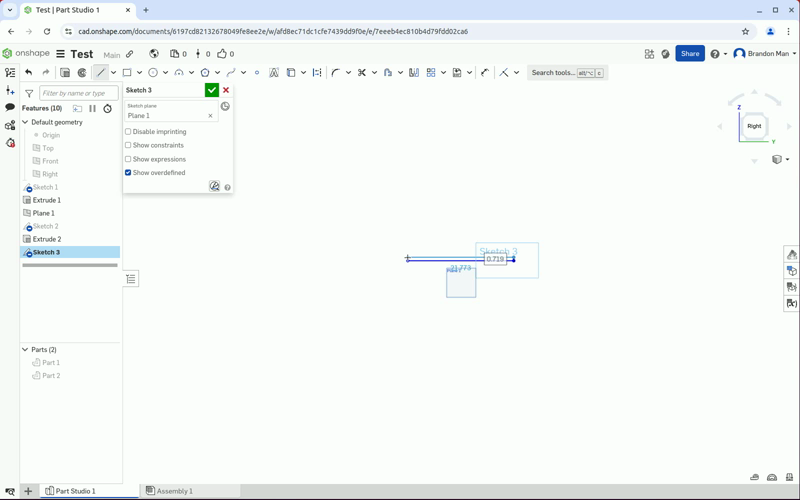
scroll(6)
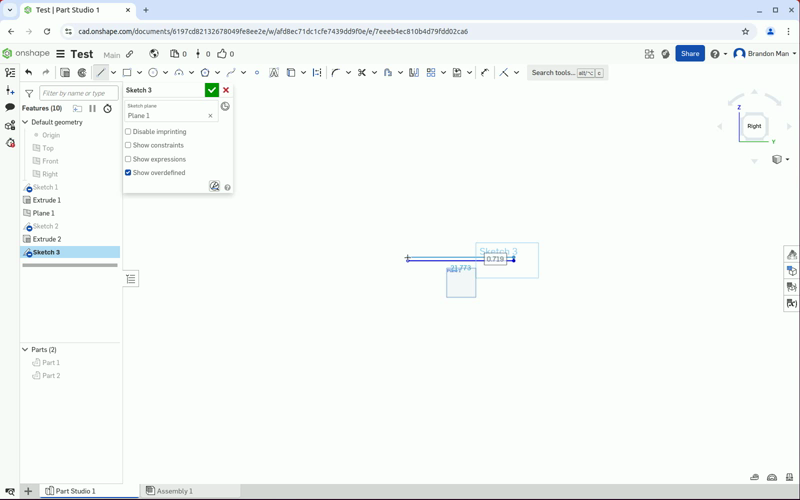
scroll(6)
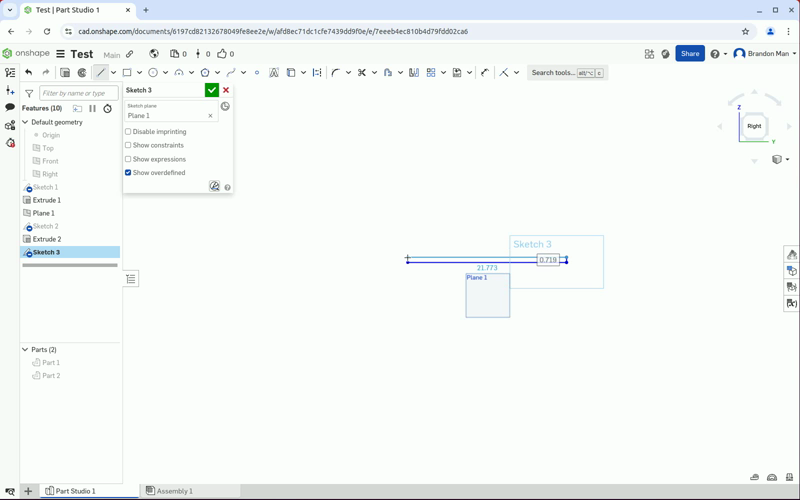
scroll(6)
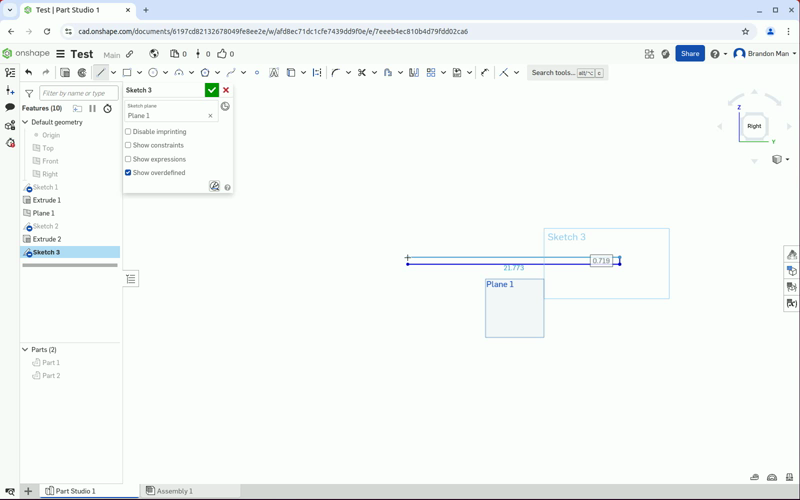
scroll(6)
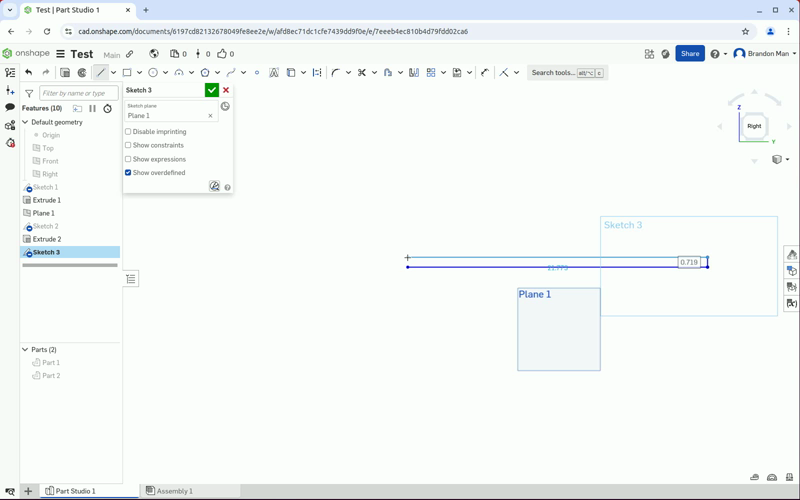
scroll(6)
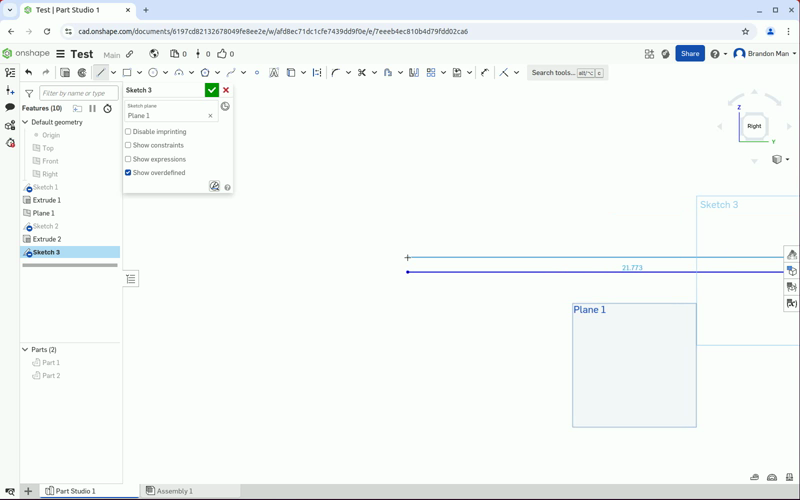
scroll(6)
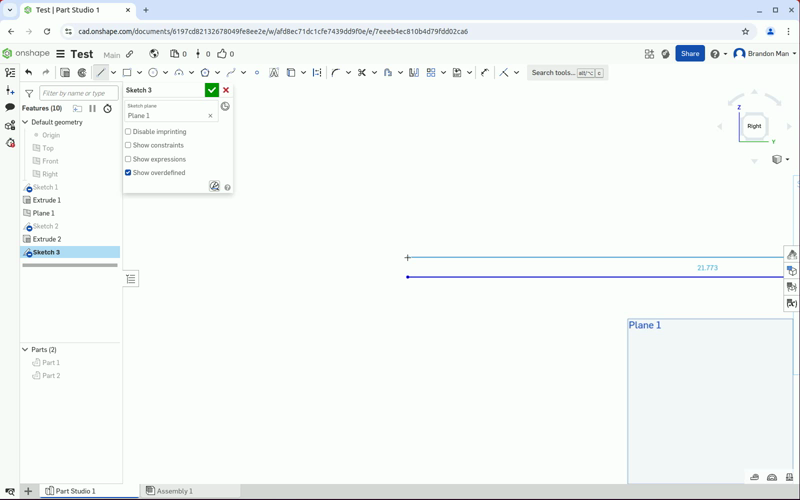
scroll(6)
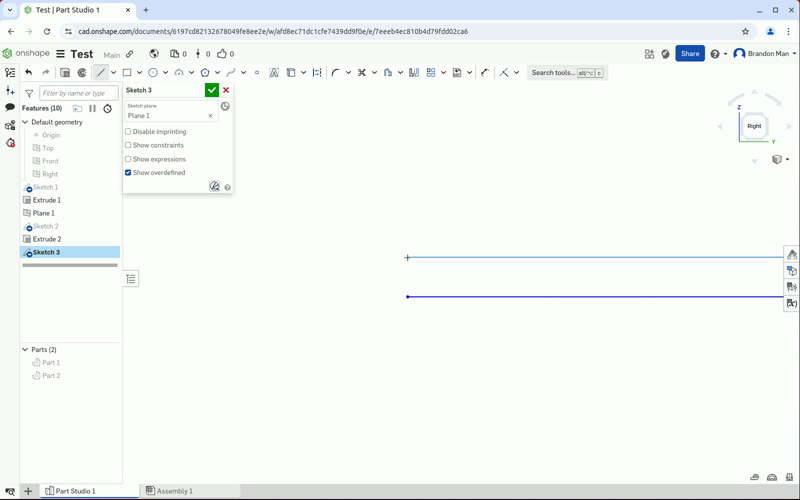
click(407, 257)
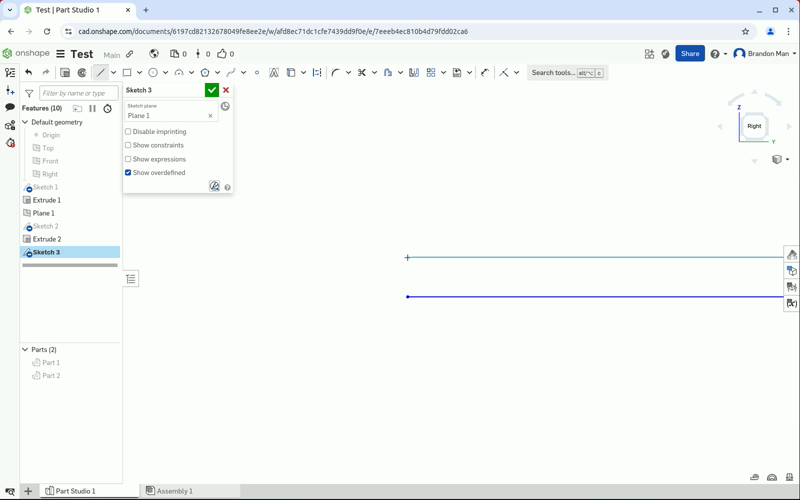
scroll(-6)
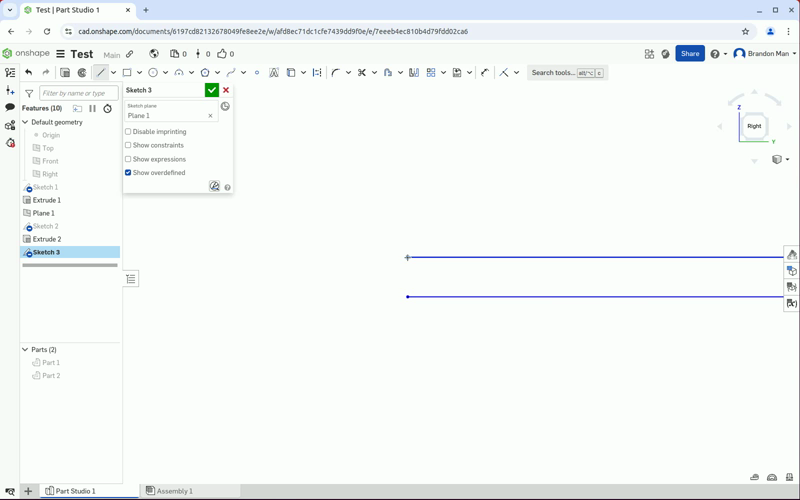
scroll(-6)
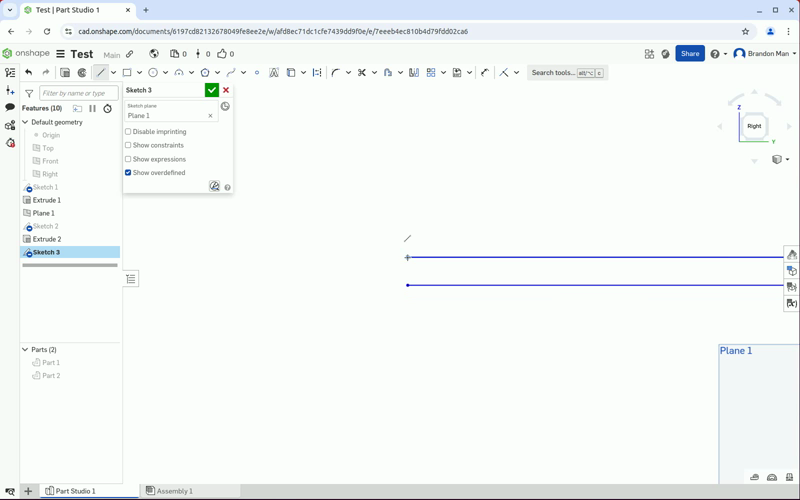
scroll(-6)
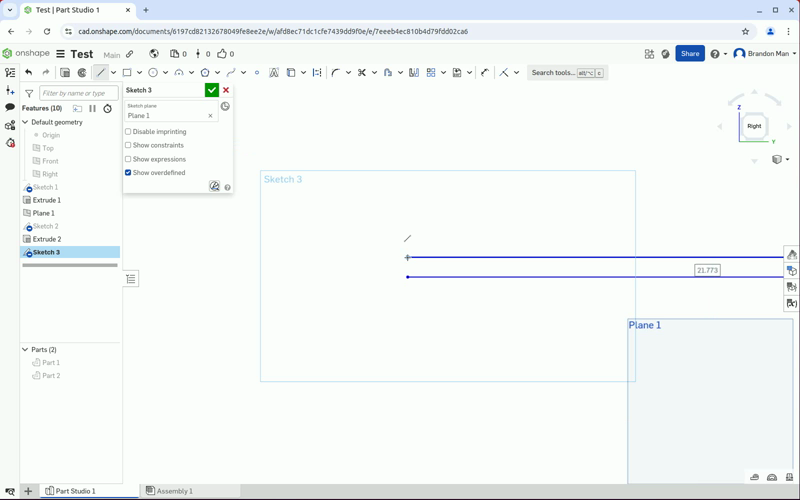
scroll(-6)
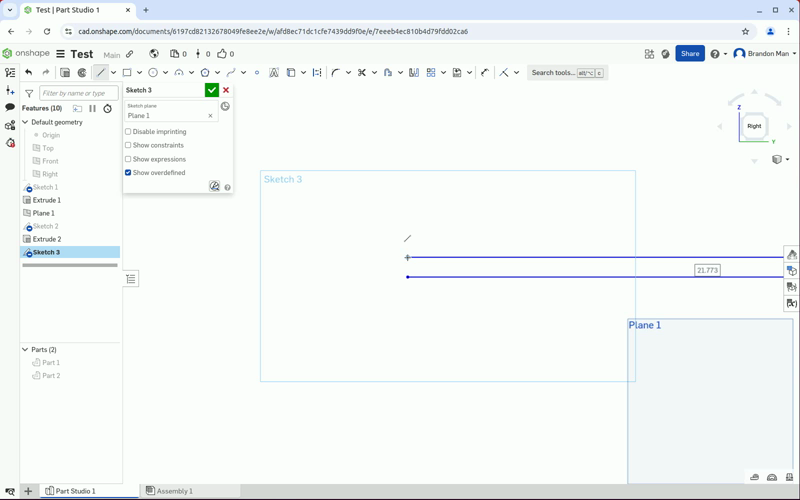
scroll(-6)
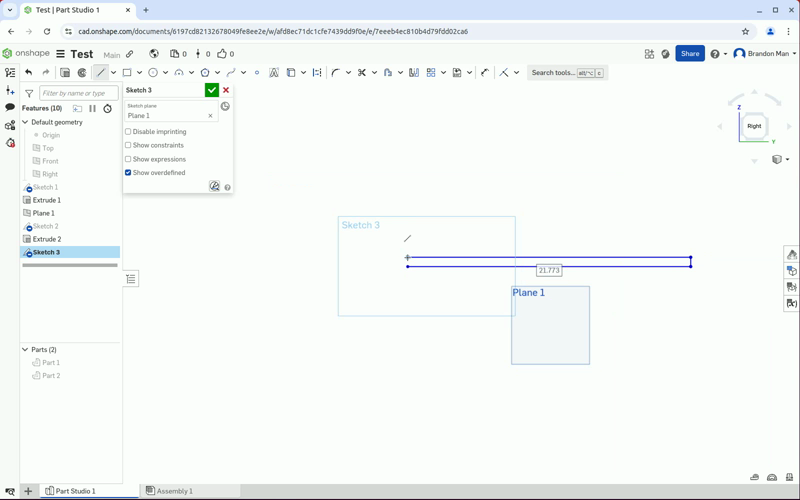
scroll(-6)
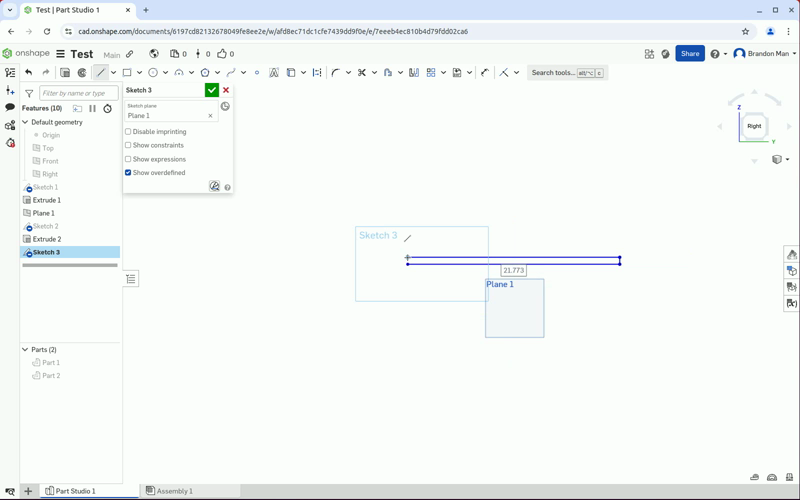
scroll(-6)
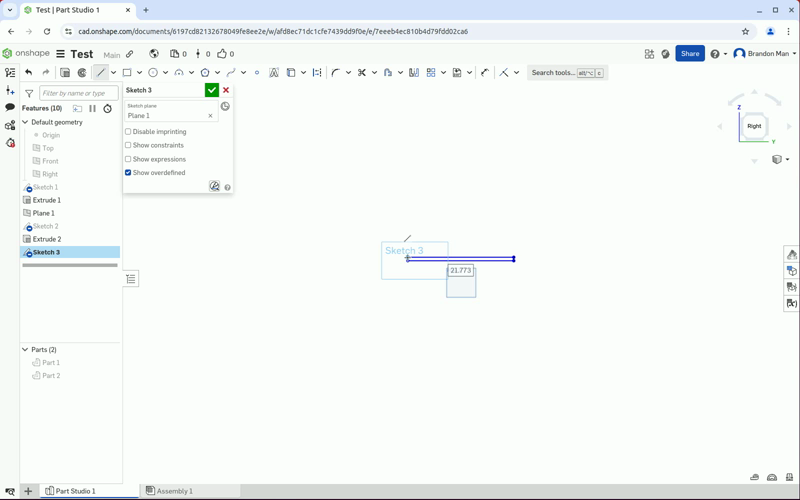
key_up(shift)
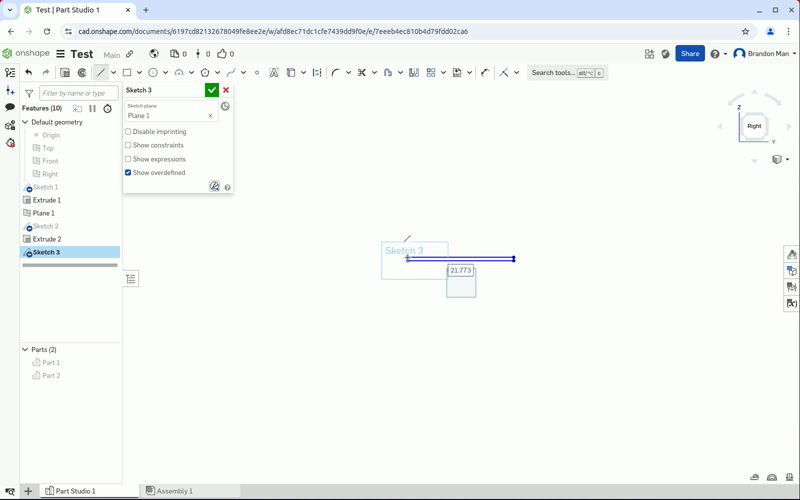
mouse_move(437, 257)
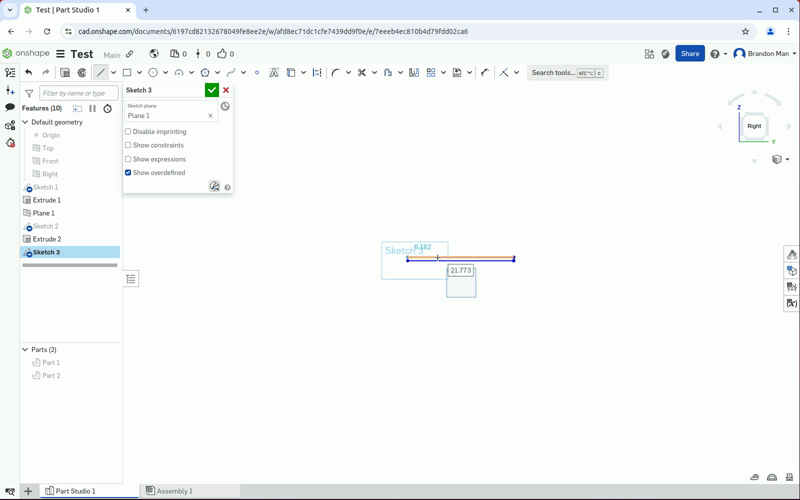
key_down(shift)
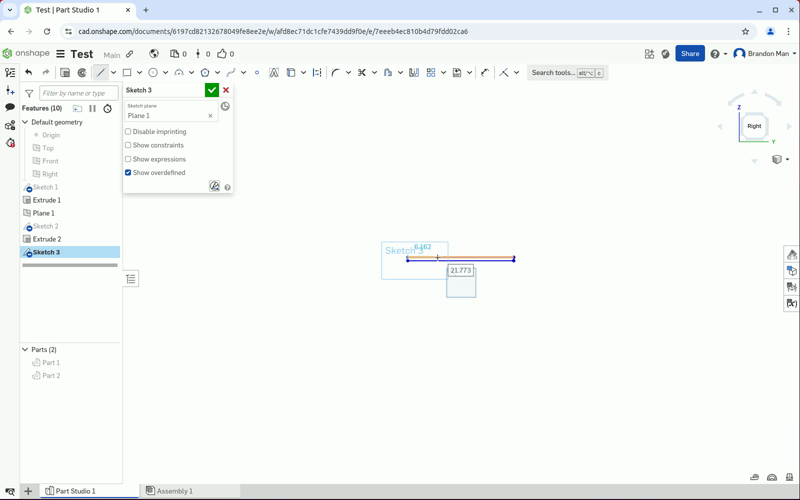
mouse_move(407, 260)
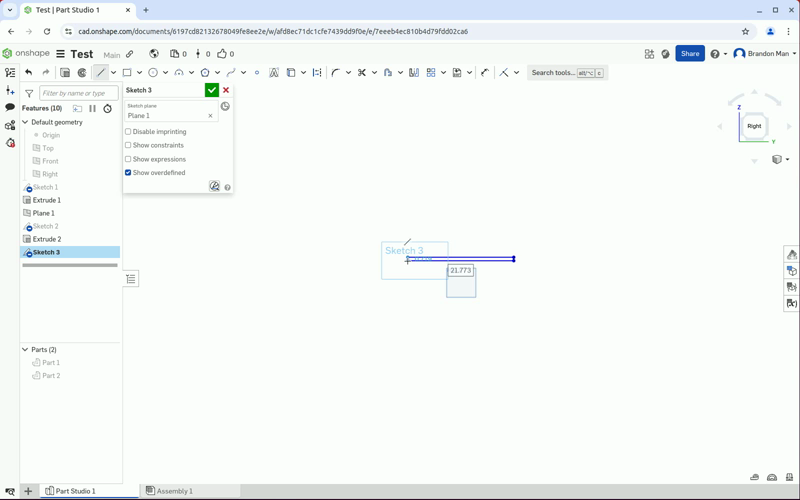
scroll(6)
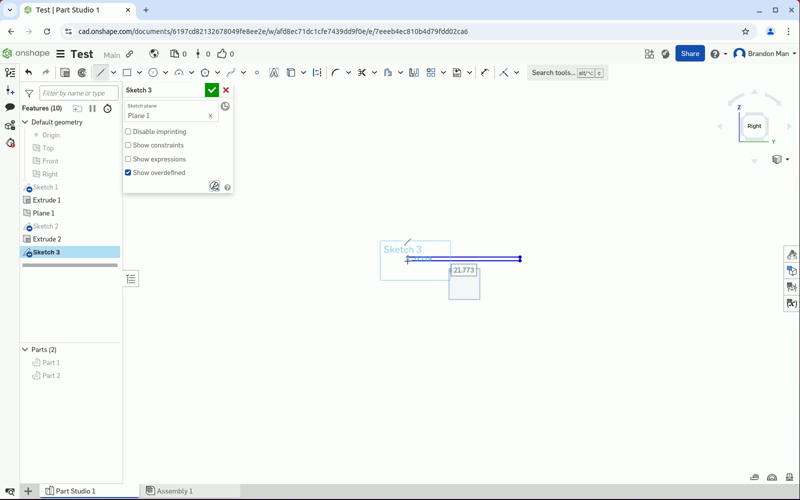
scroll(6)
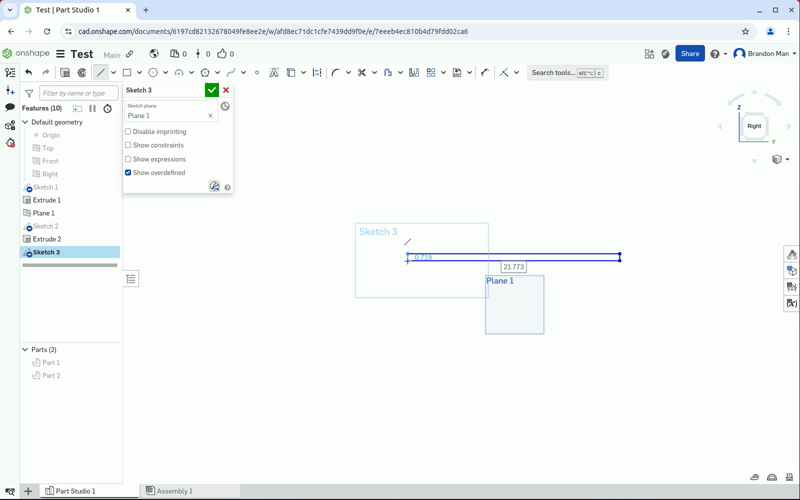
scroll(6)
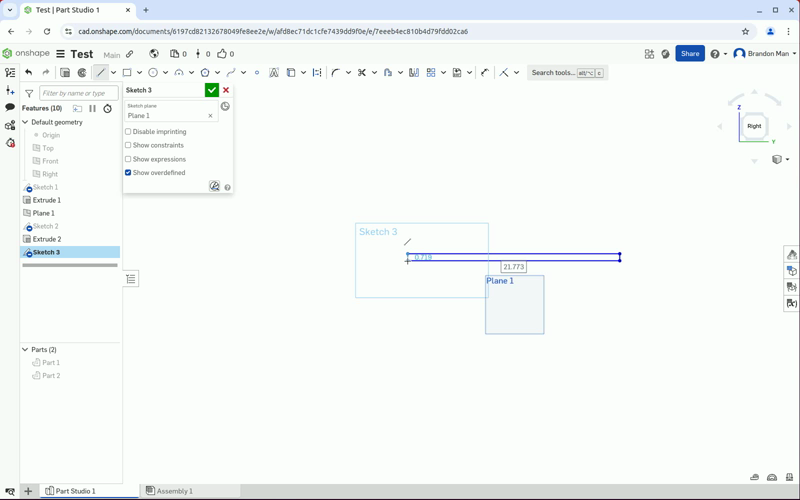
scroll(6)
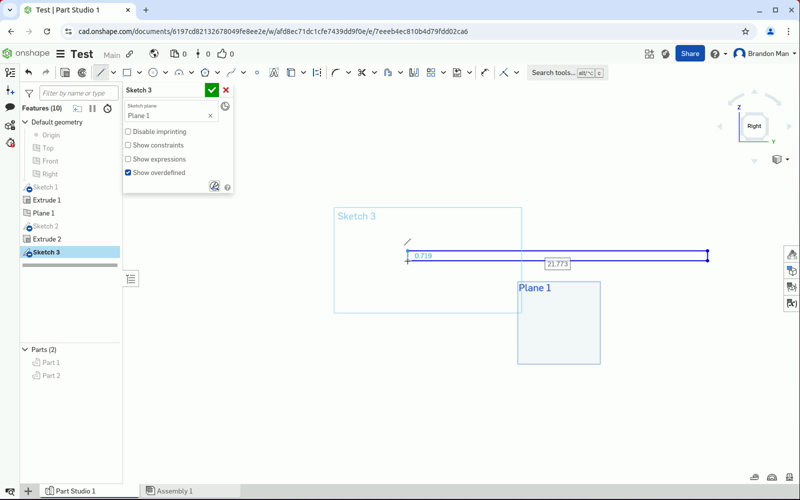
scroll(6)
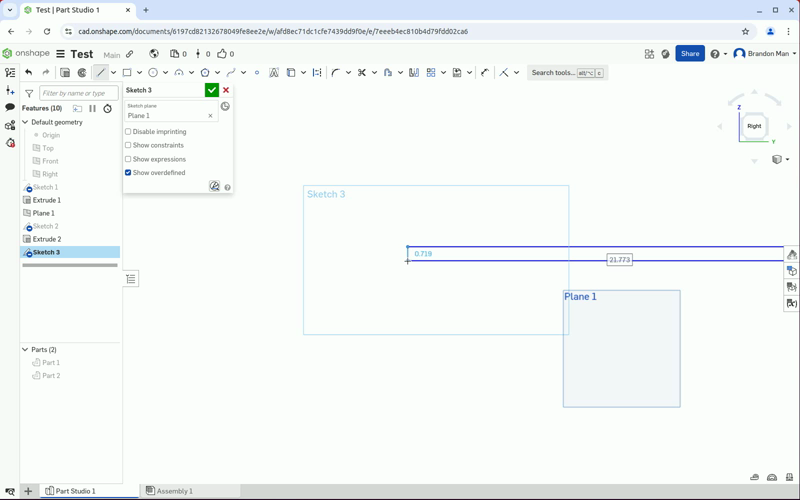
scroll(6)
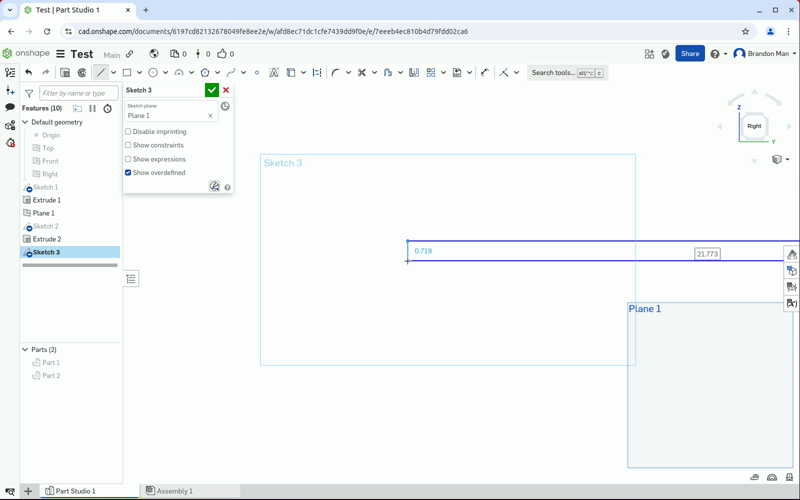
scroll(6)
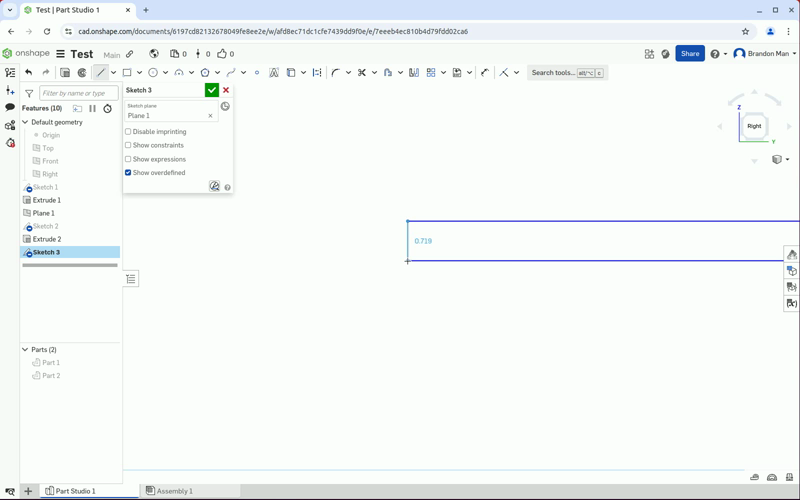
key_up(shift)
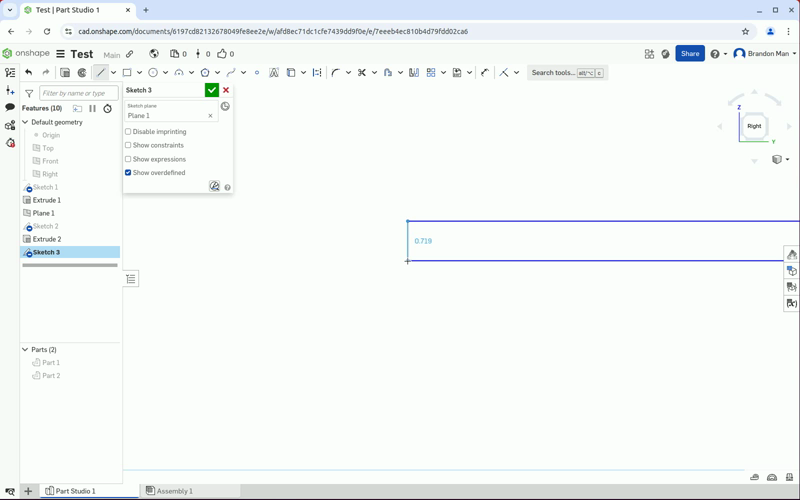
click(407, 260)
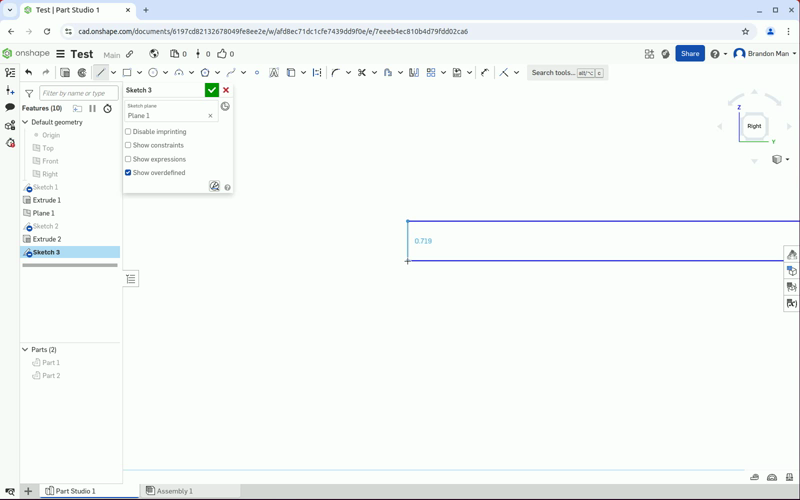
scroll(-6)
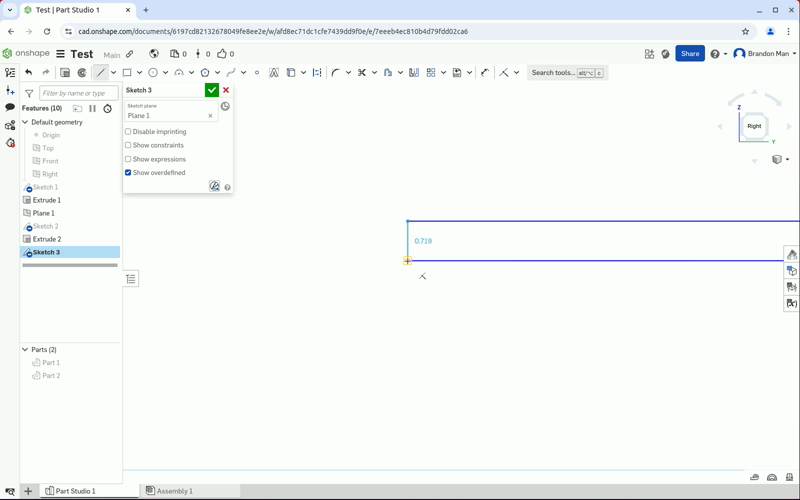
scroll(-6)
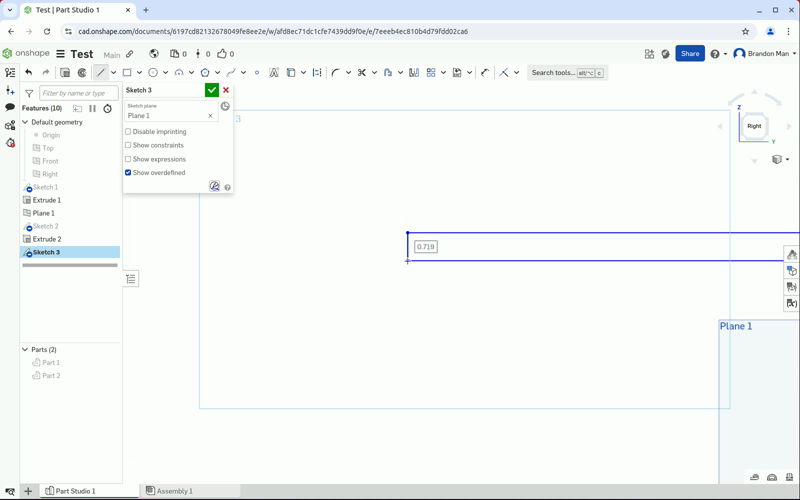
scroll(-6)
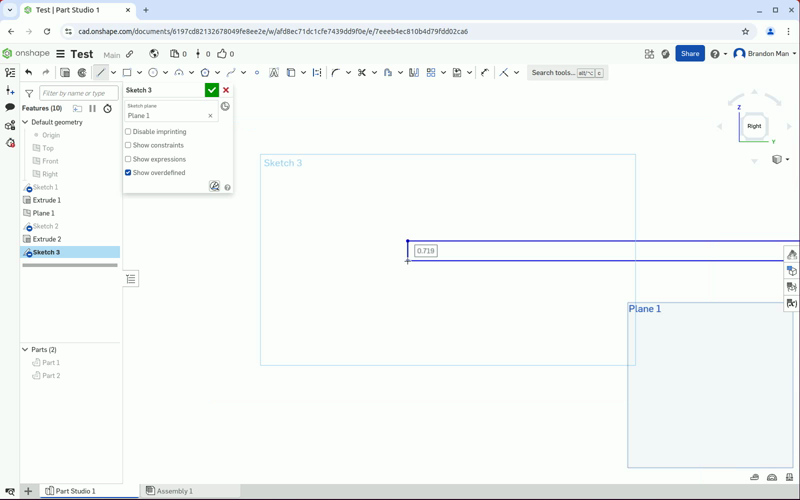
scroll(-6)
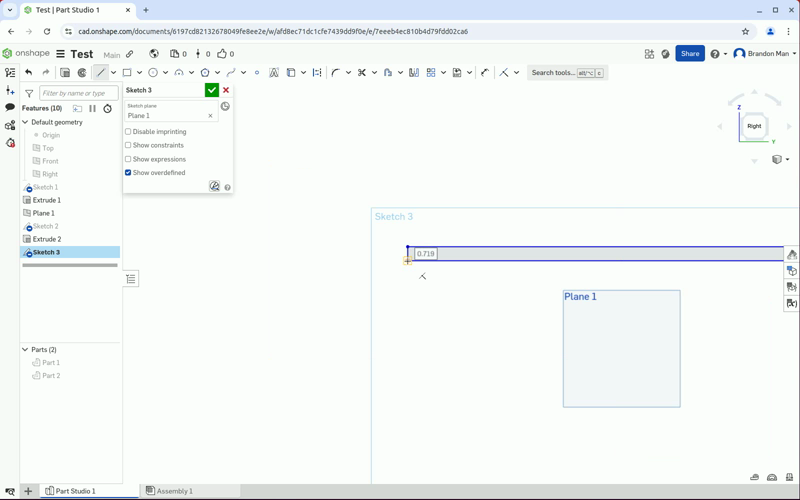
scroll(-6)
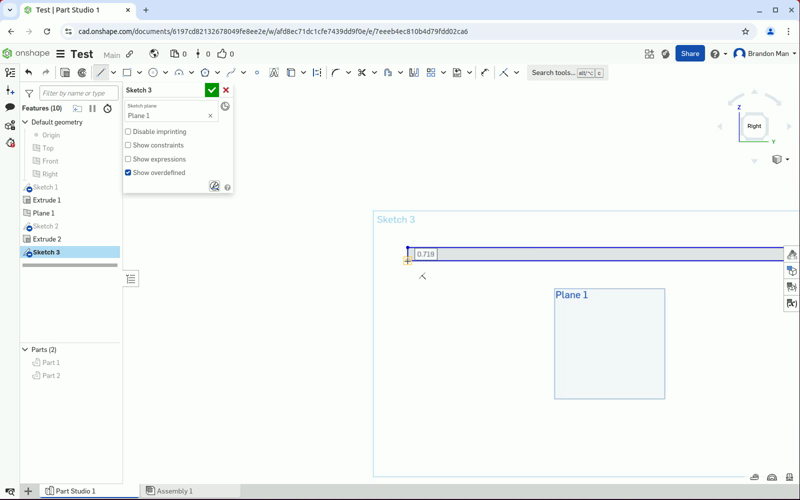
scroll(-6)
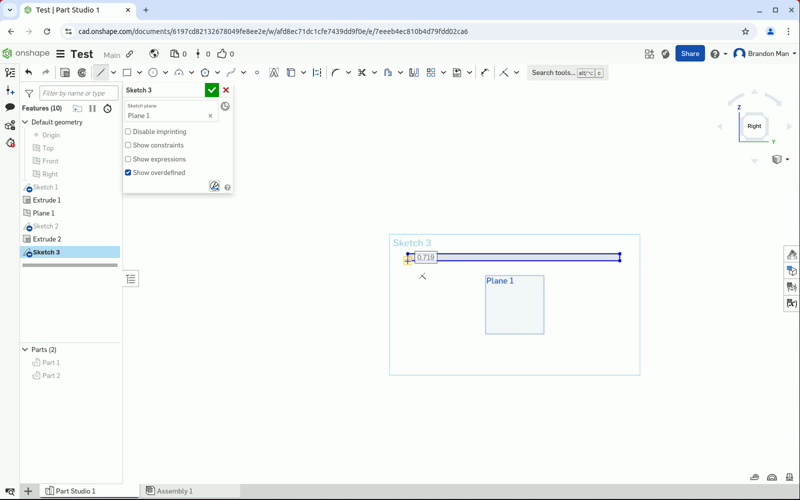
scroll(-6)
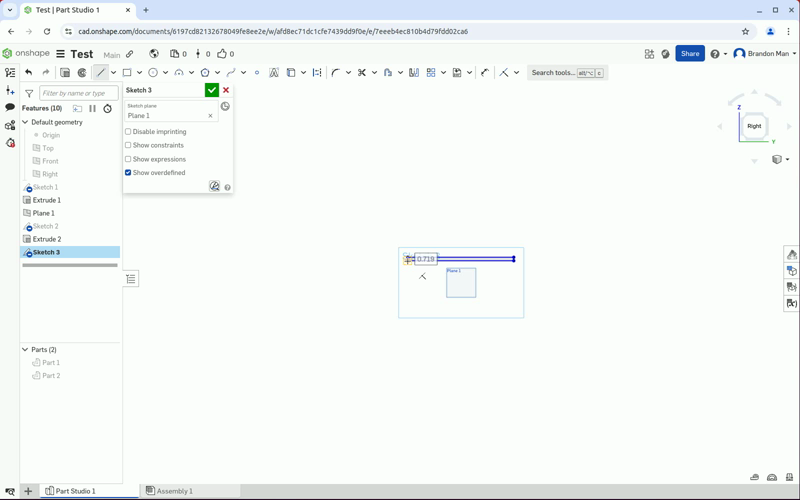
key(esc)
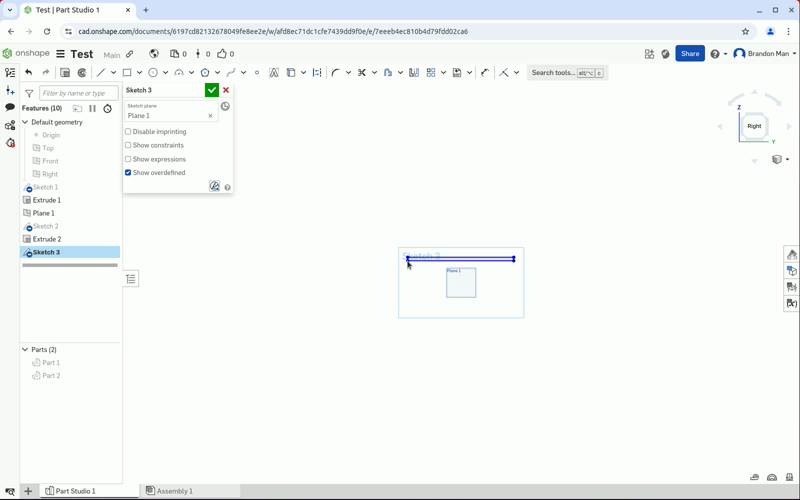
mouse_move(471, 258)
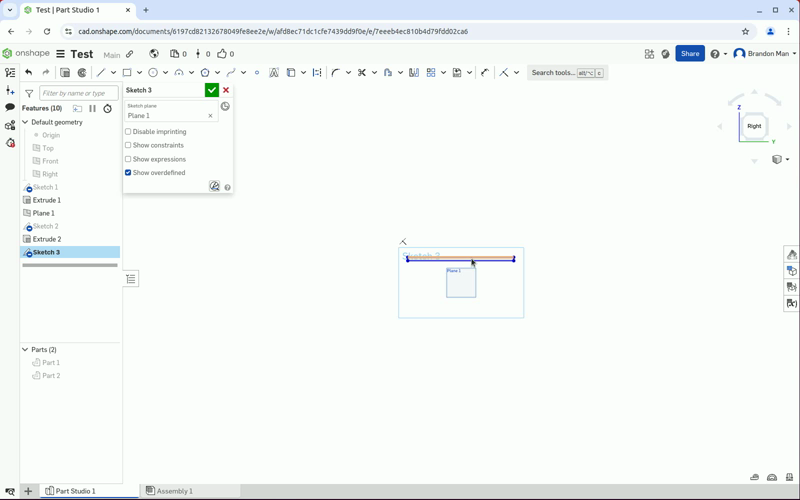
scroll(6)
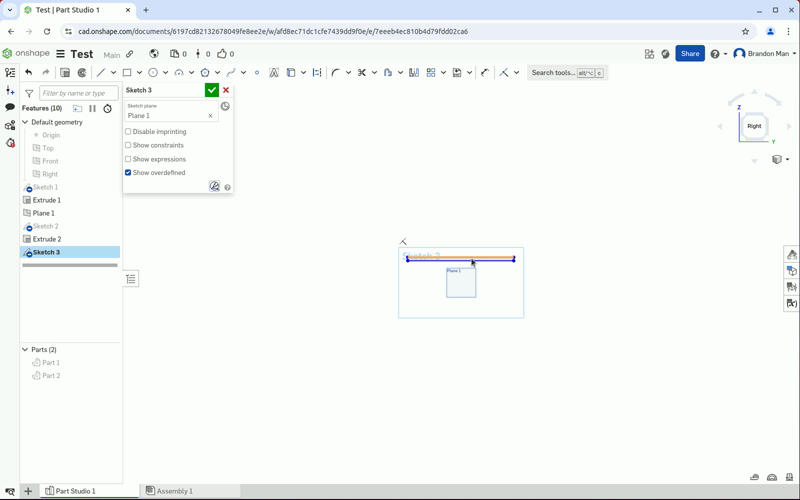
scroll(6)
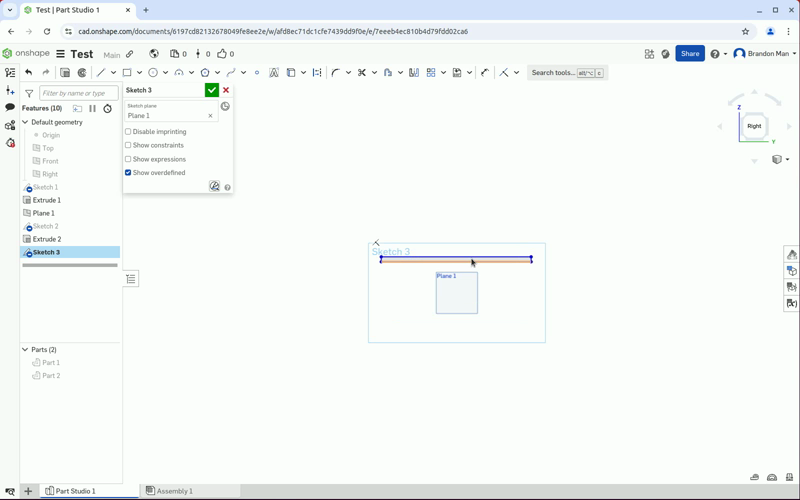
scroll(6)
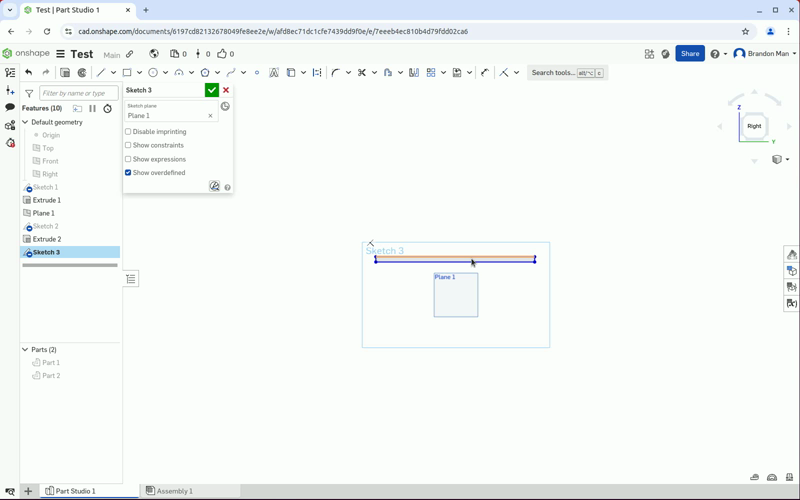
scroll(6)
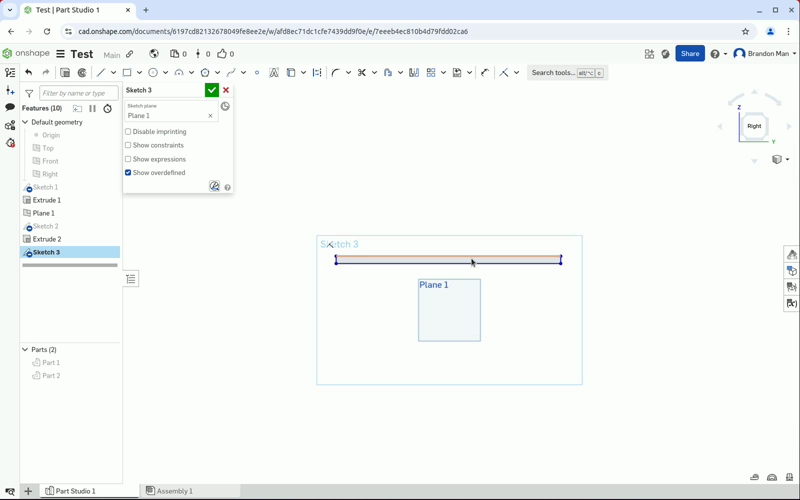
scroll(6)
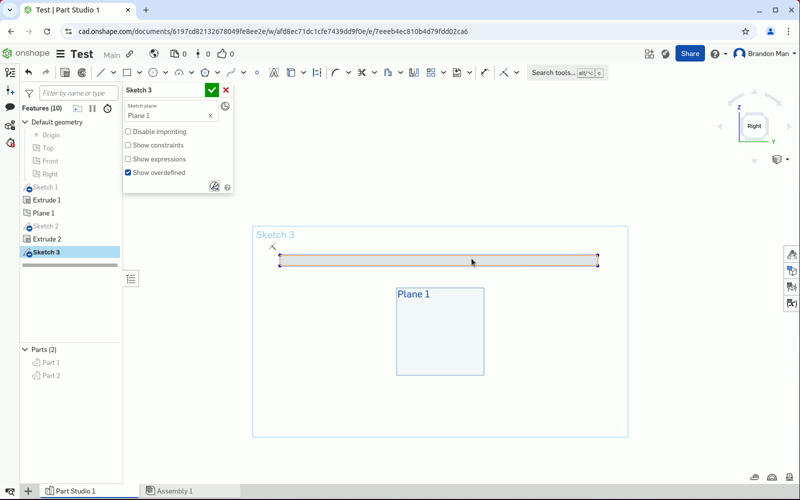
scroll(6)
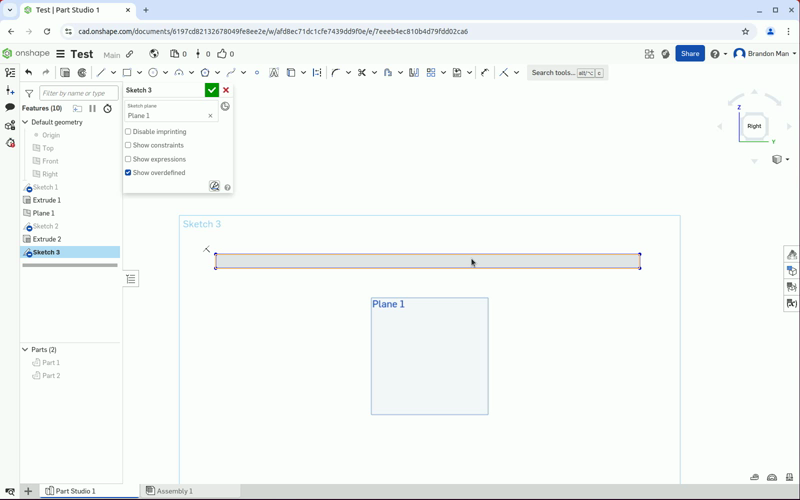
scroll(6)
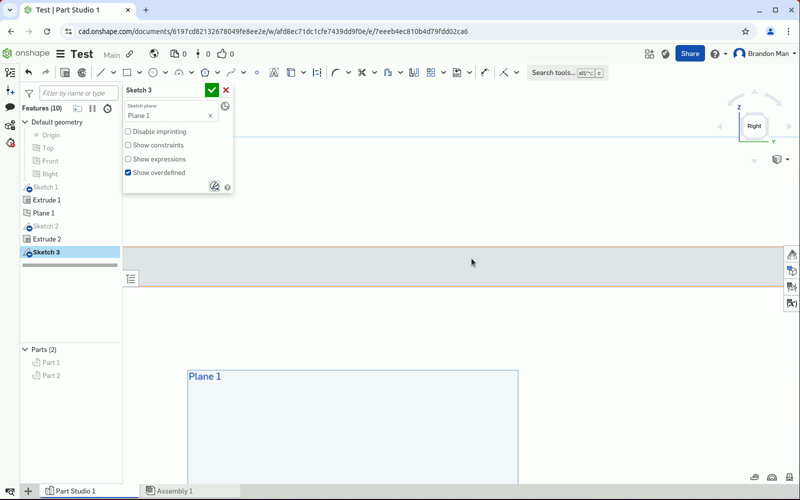
click(471, 258)
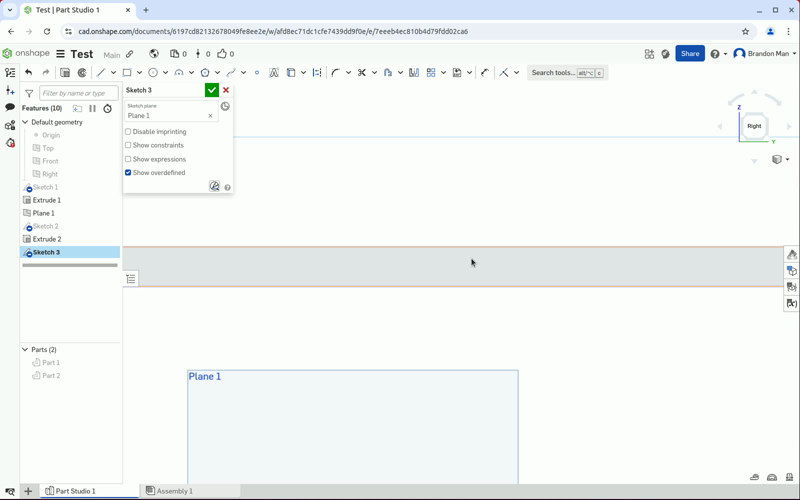
scroll(-6)
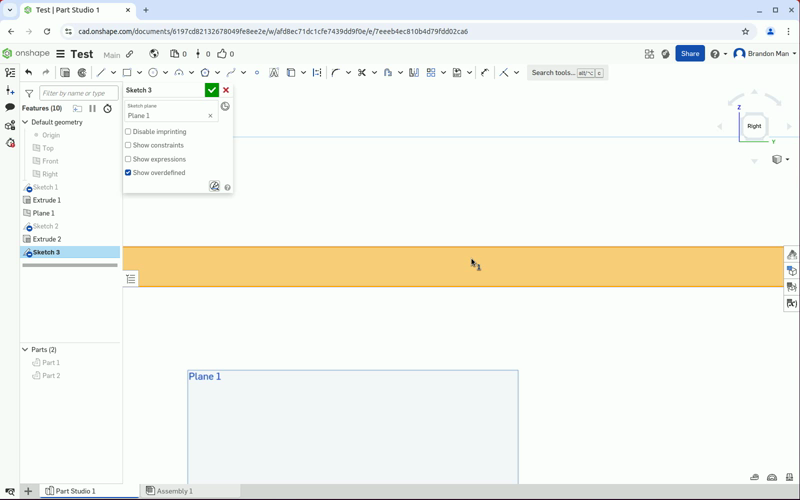
scroll(-6)
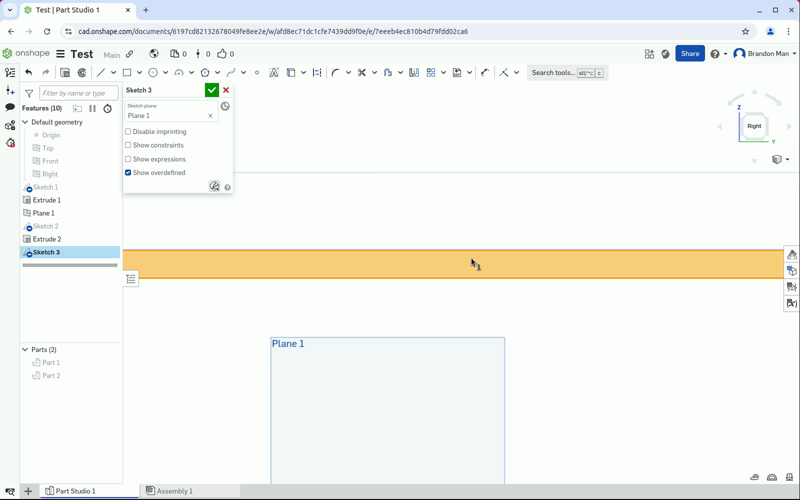
scroll(-6)
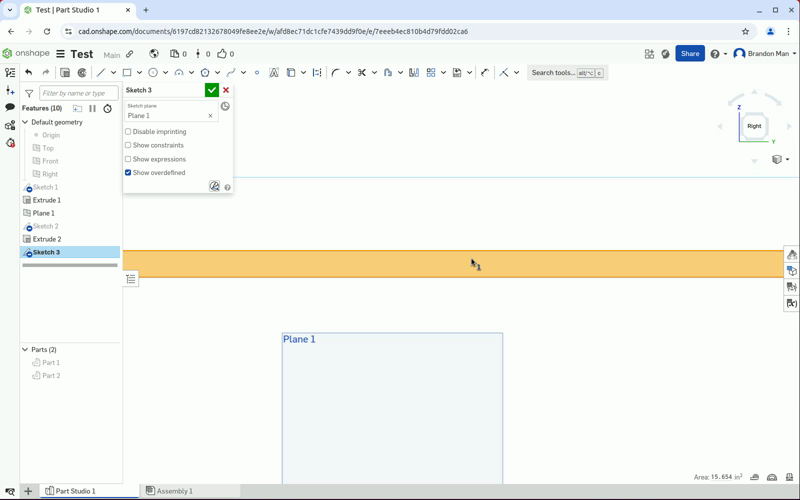
scroll(-6)
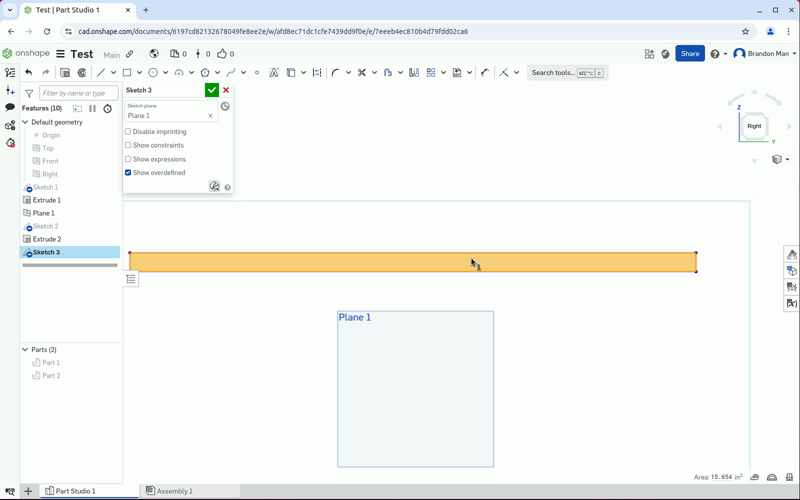
scroll(-6)
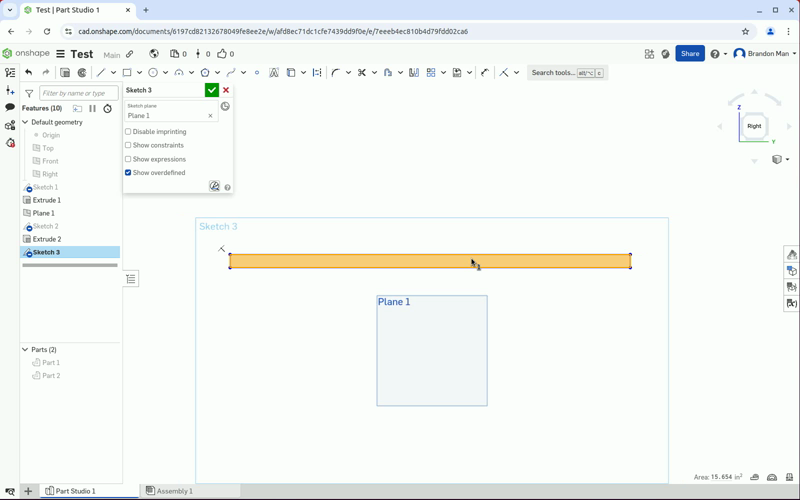
scroll(-6)
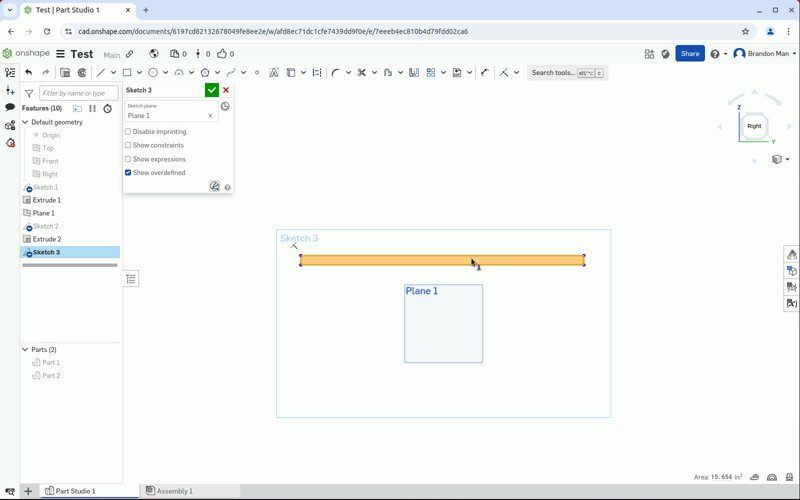
scroll(-6)
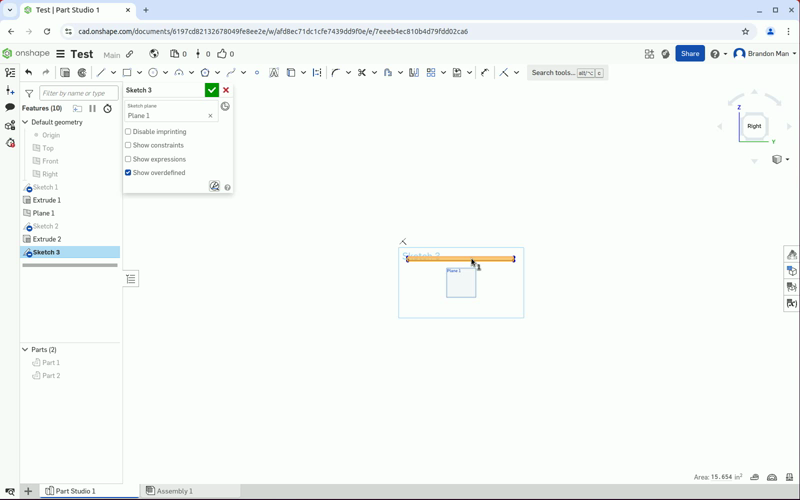
mouse_move(73, 352)
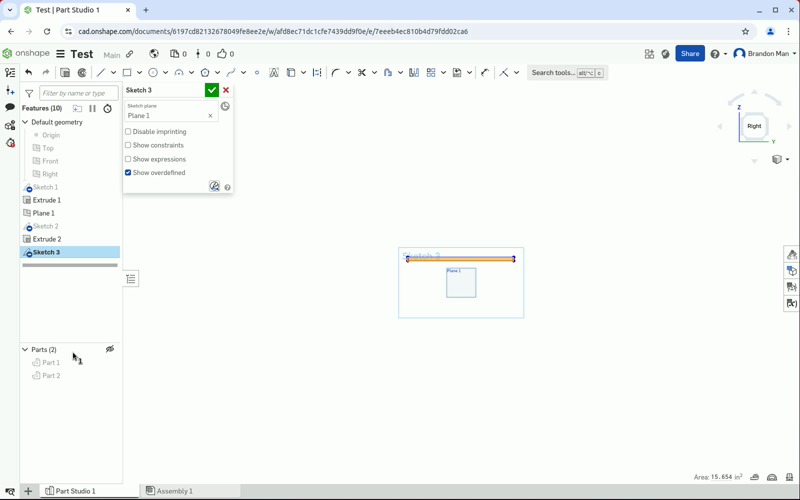
key(shift+y)
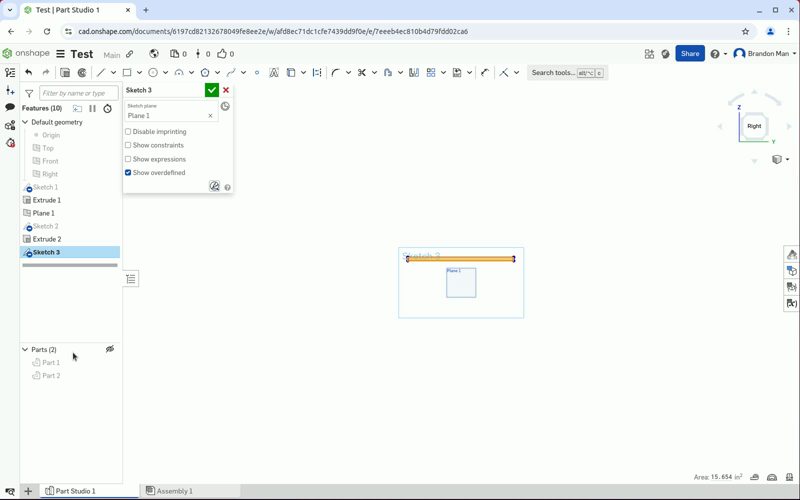
key(shift+e)
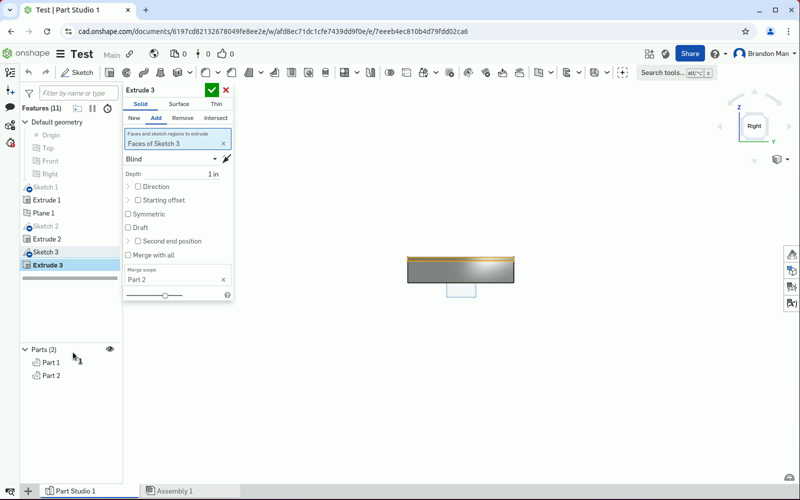
mouse_move(143, 106)
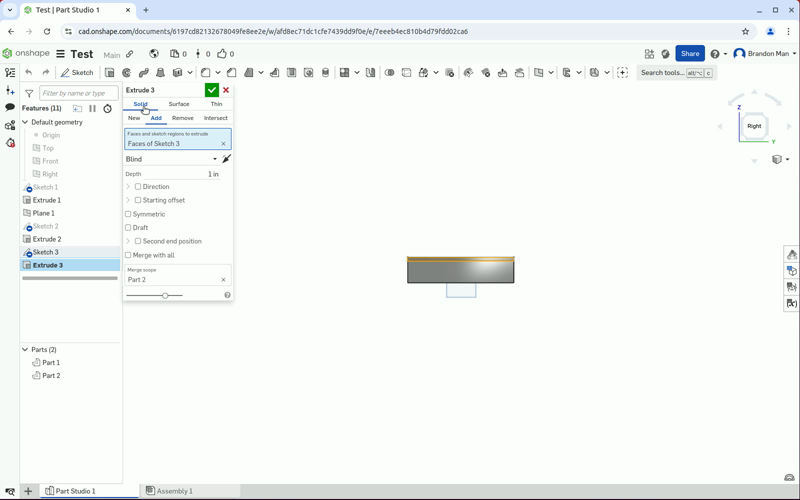
click(143, 106)
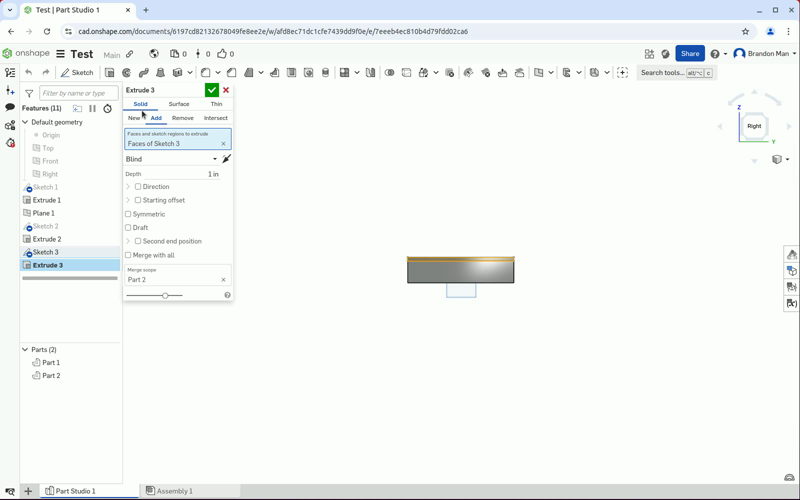
mouse_move(137, 120)
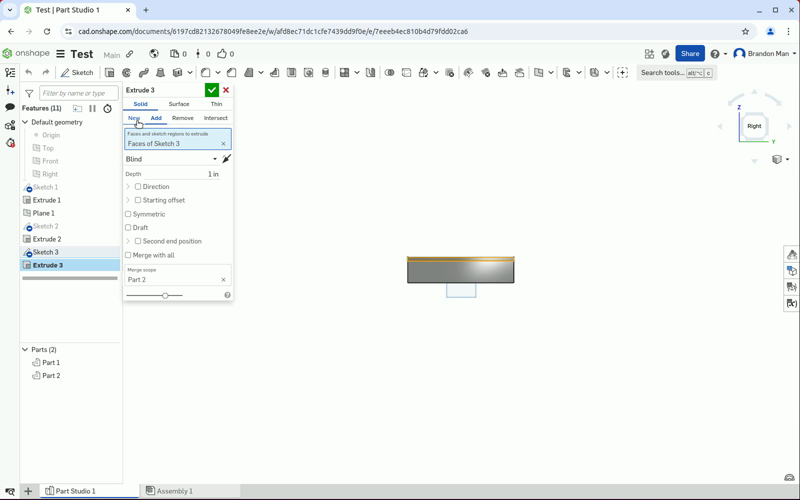
click(137, 120)
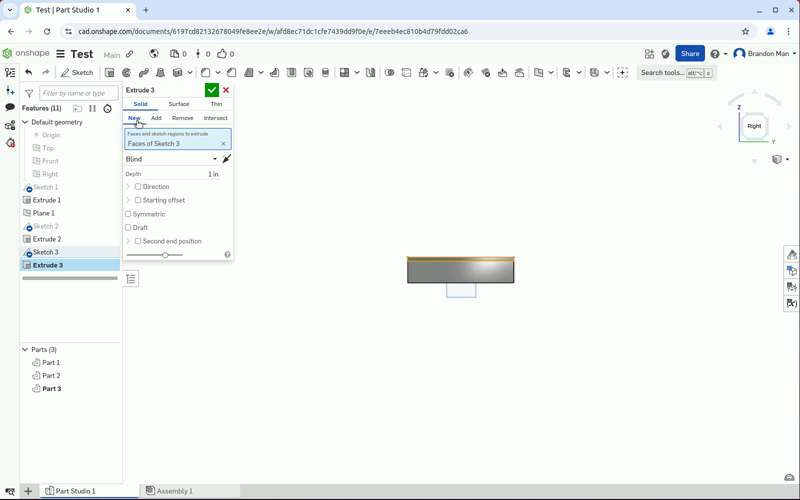
key(tab, 4)
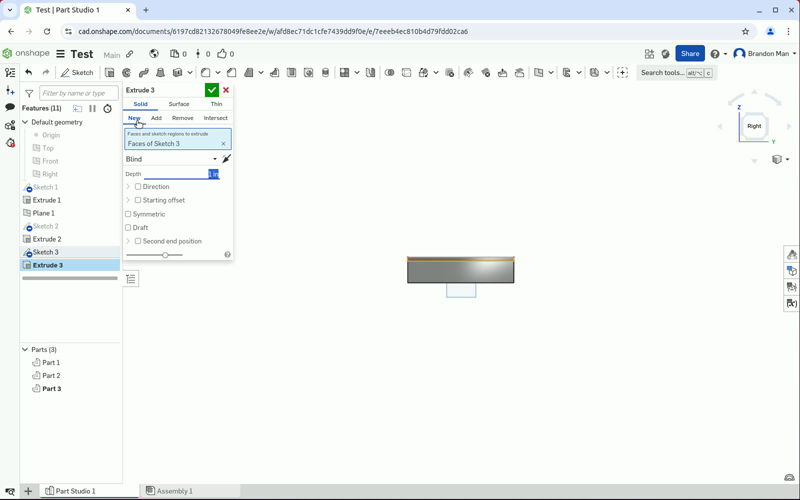
text(0.722)
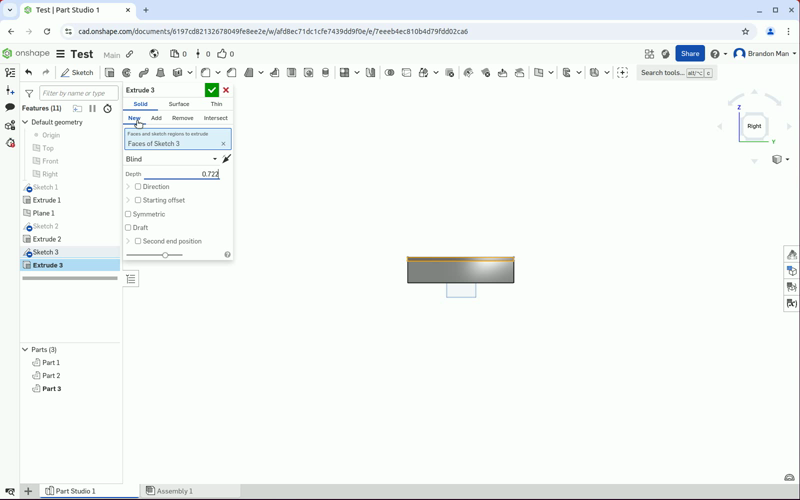
key(enter)
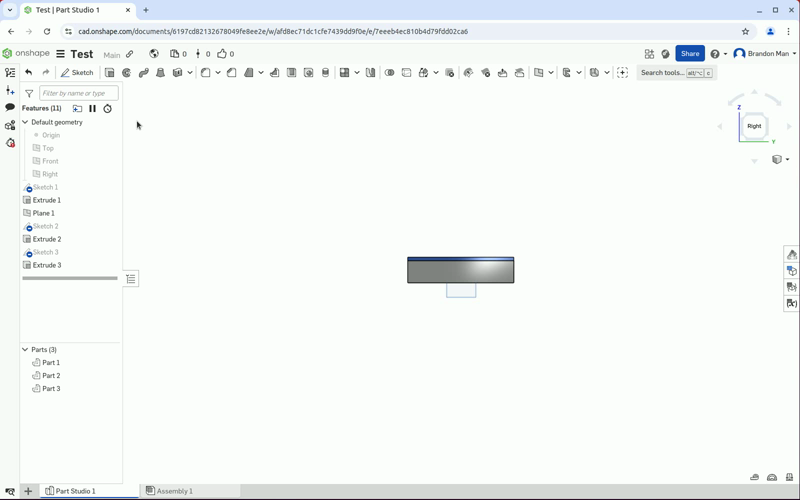
key(shift+h)
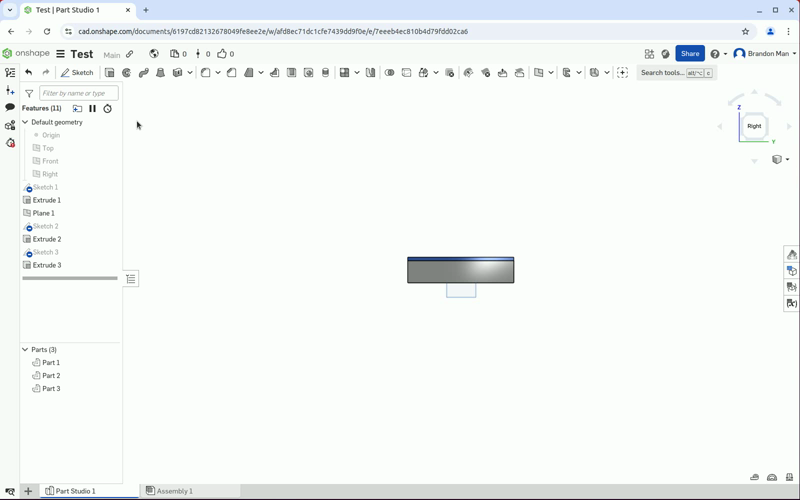
key(shift+h)
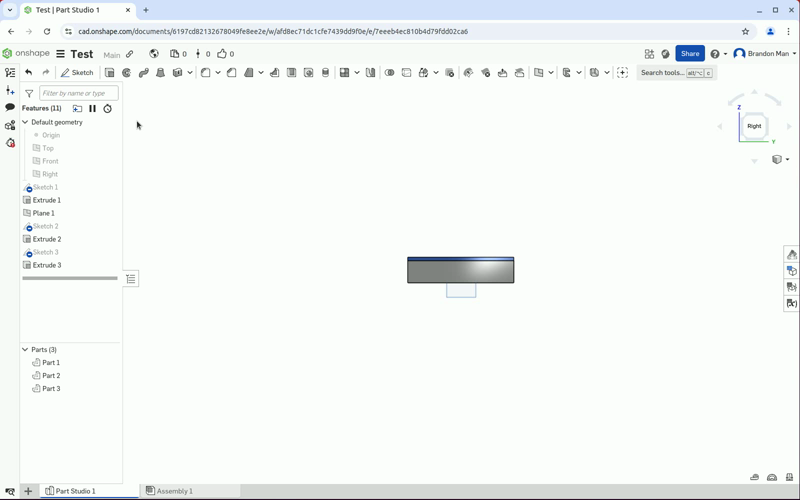
mouse_move(73, 189)
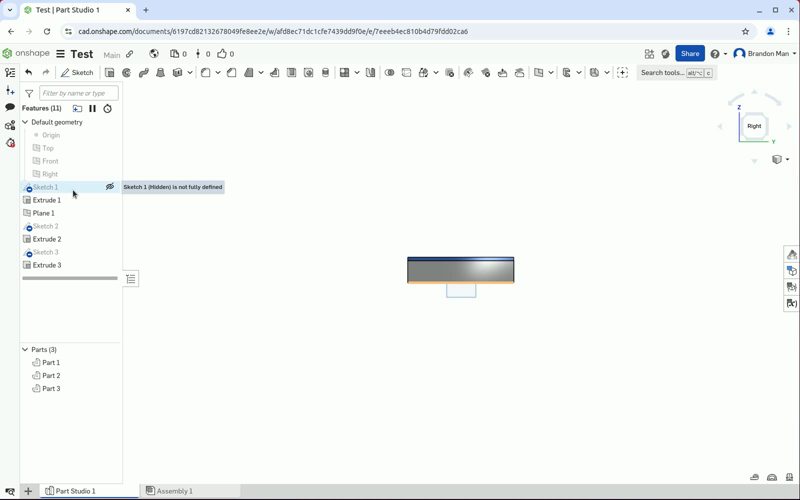
click(73, 189)
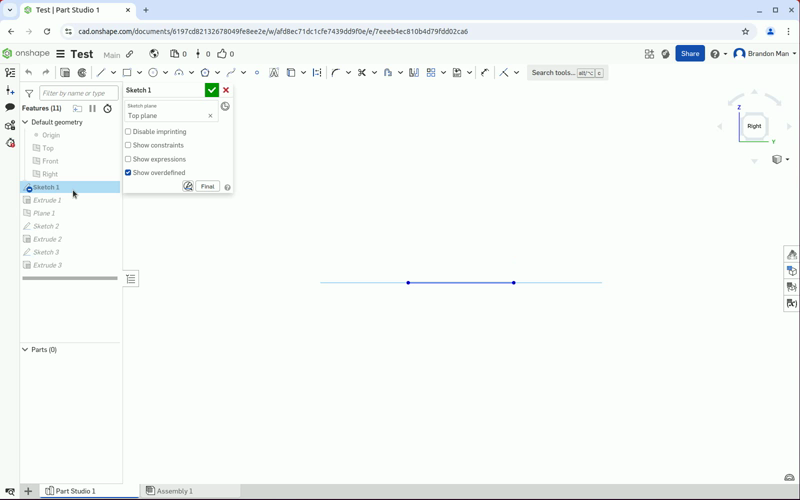
mouse_move(229, 92)
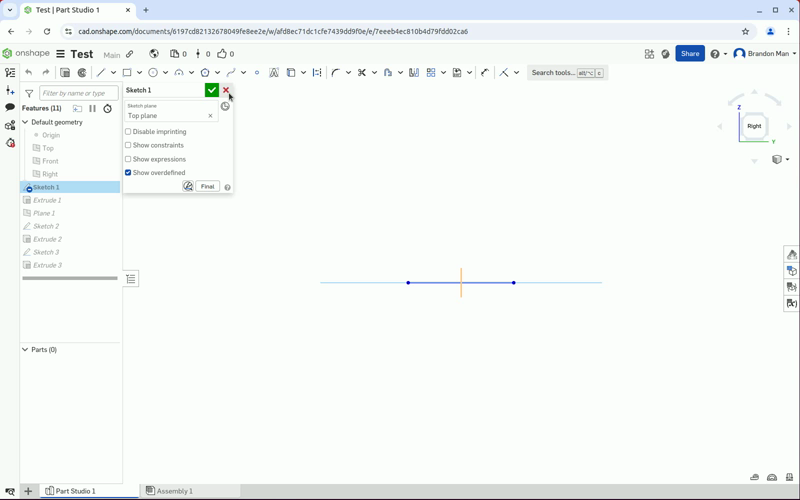
click(229, 92)
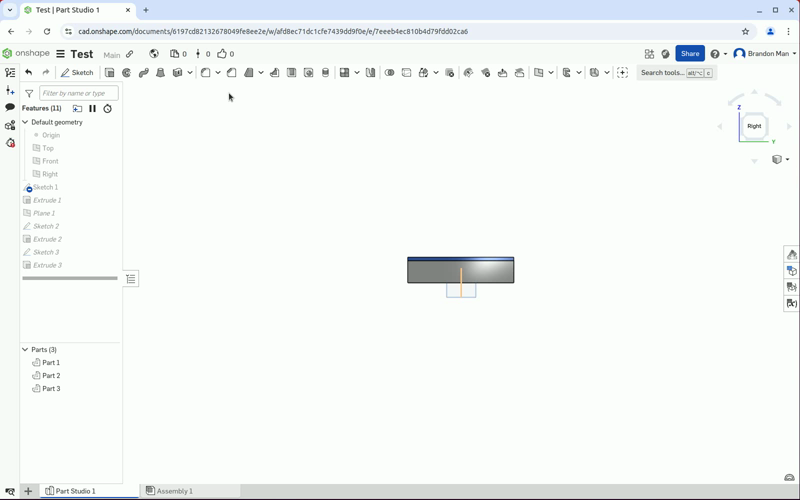
mouse_move(73, 352)
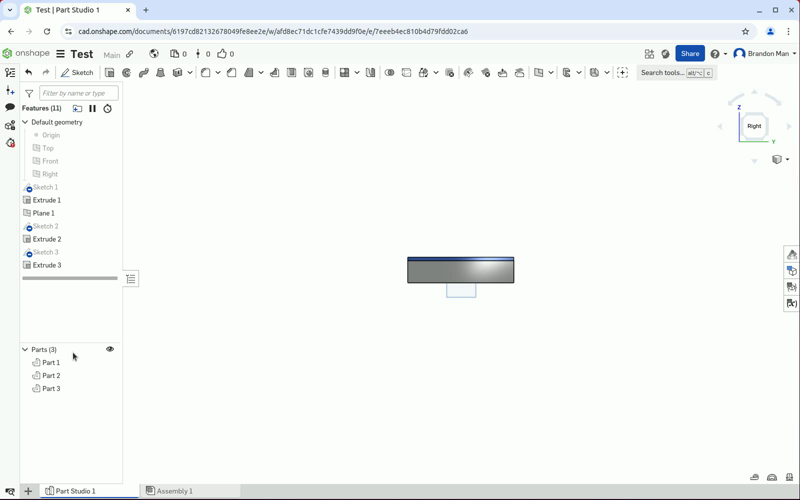
key(y)
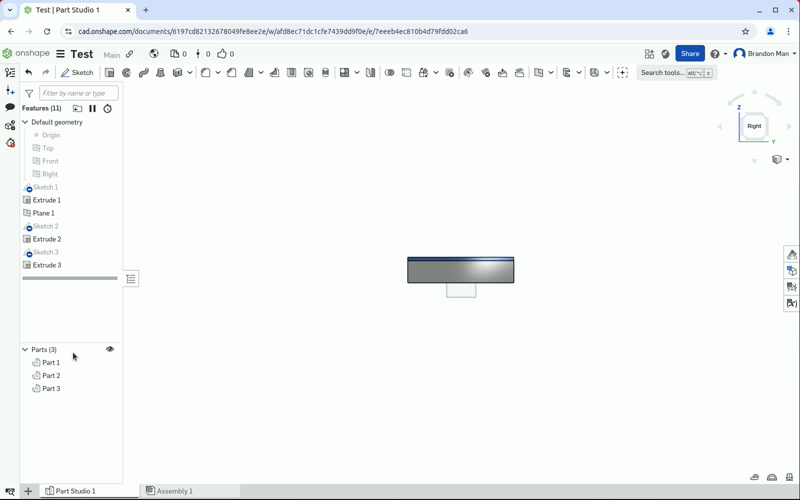
key(shift+p)
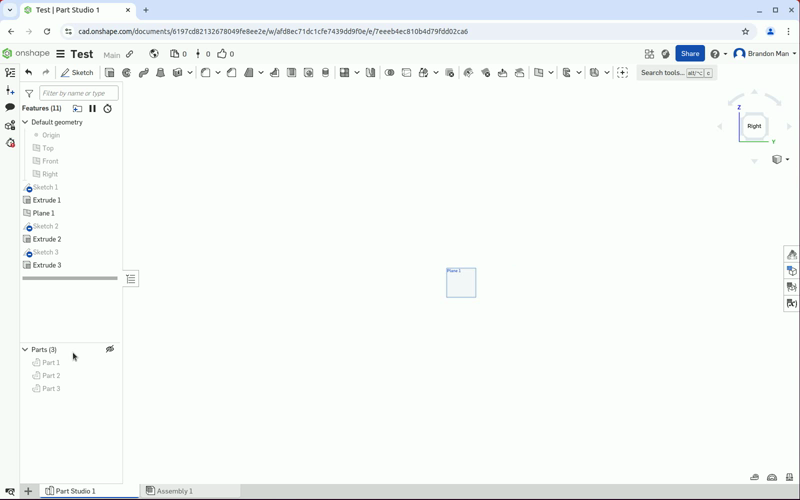
key(space)
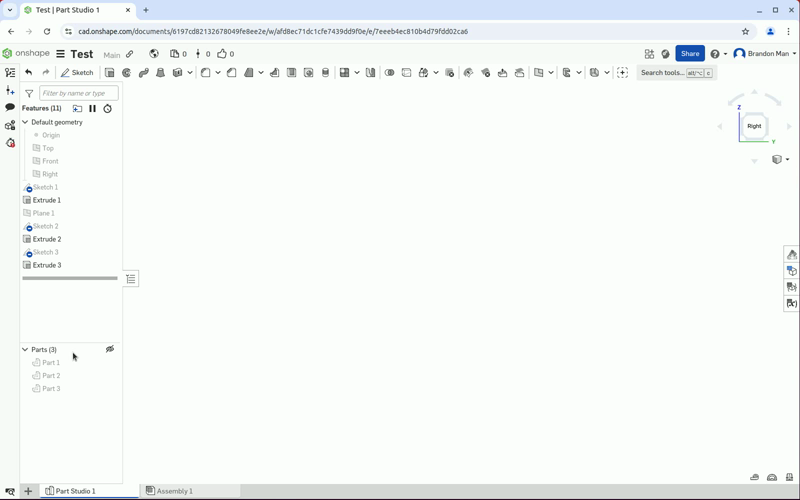
key_down(shift)
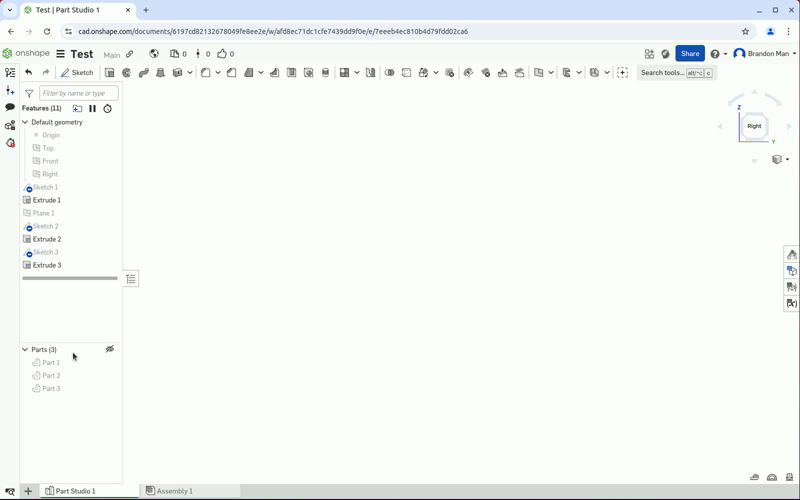
key(right)
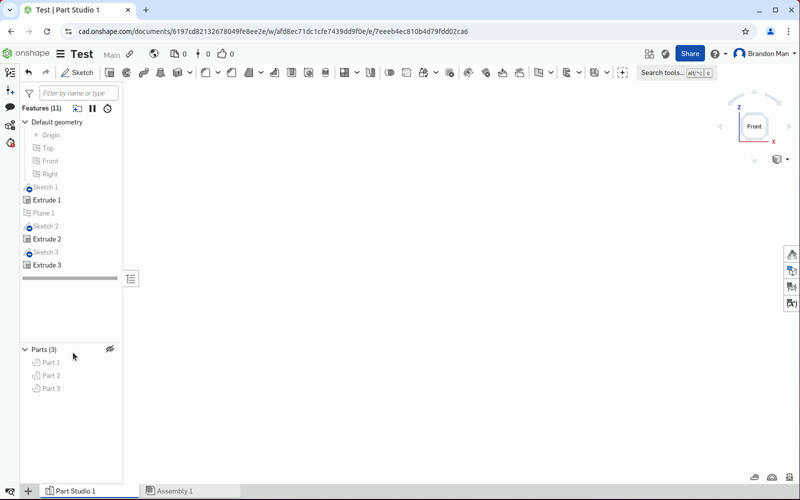
key_up(shift)
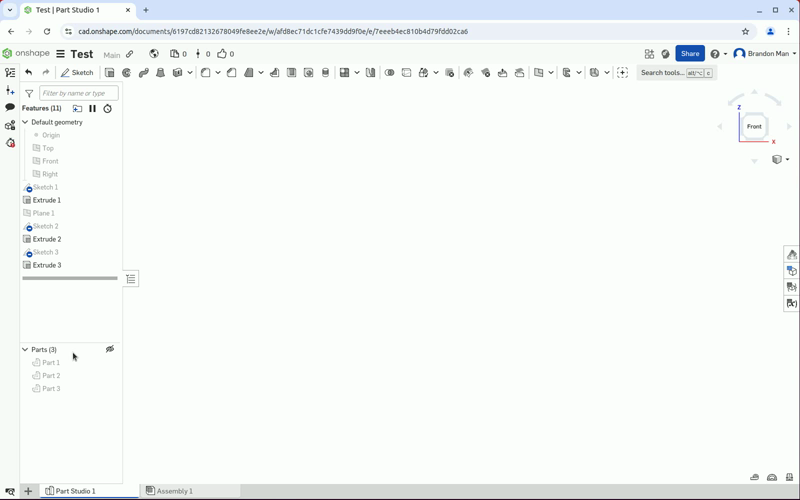
mouse_move(73, 352)
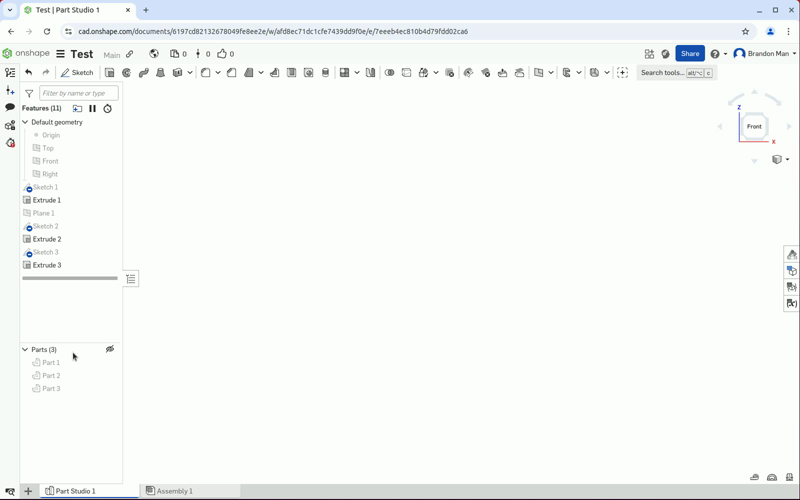
key(shift+y)
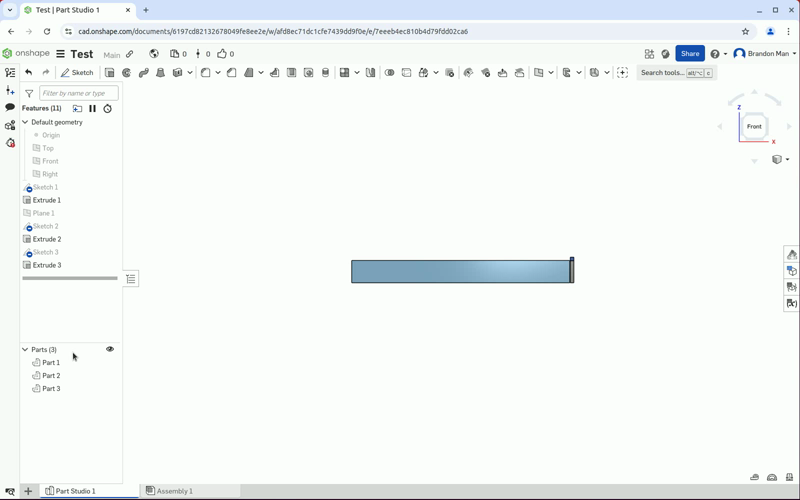
mouse_move(541, 75)
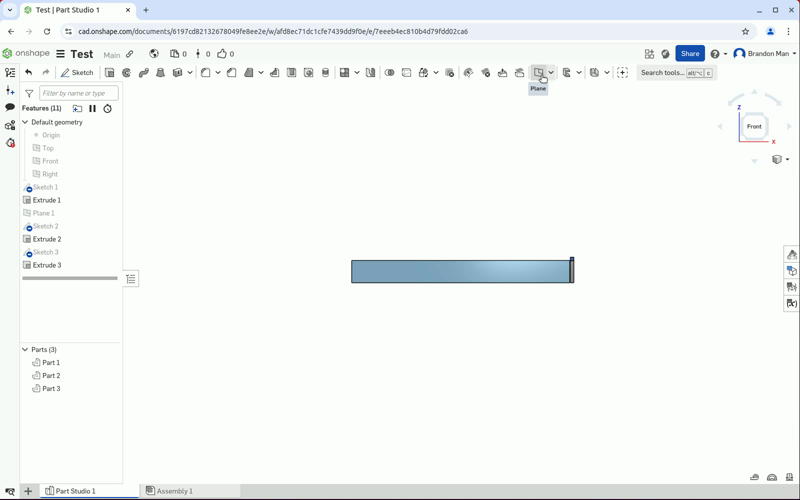
click(541, 75)
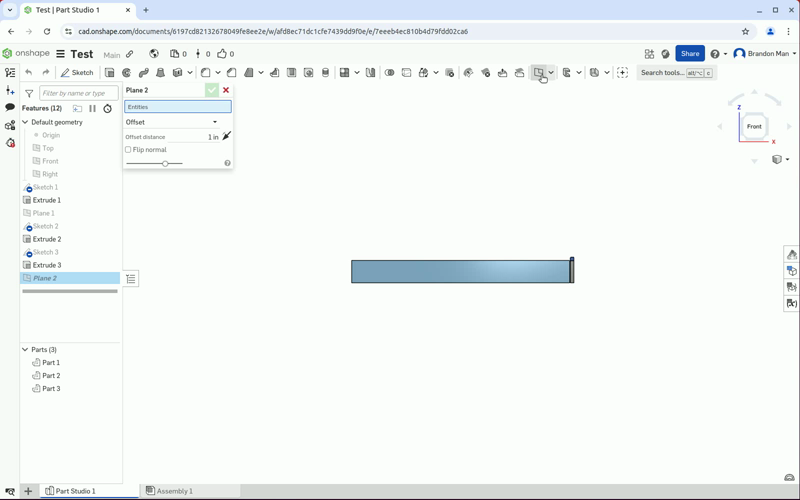
mouse_move(73, 163)
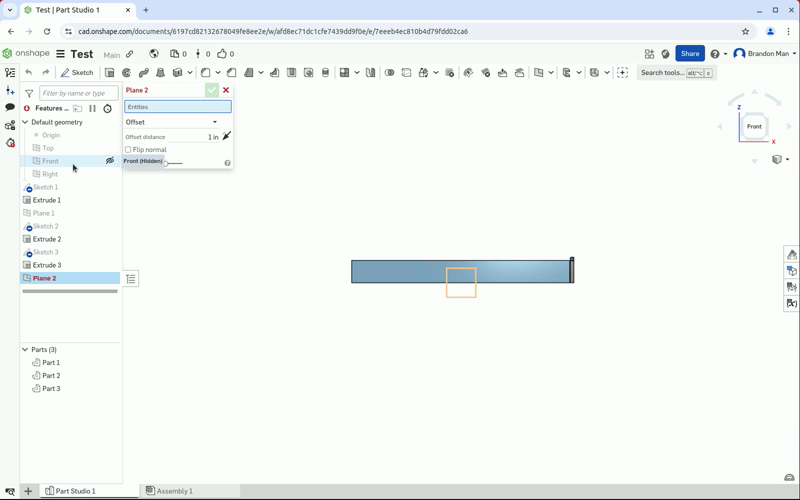
click(73, 163)
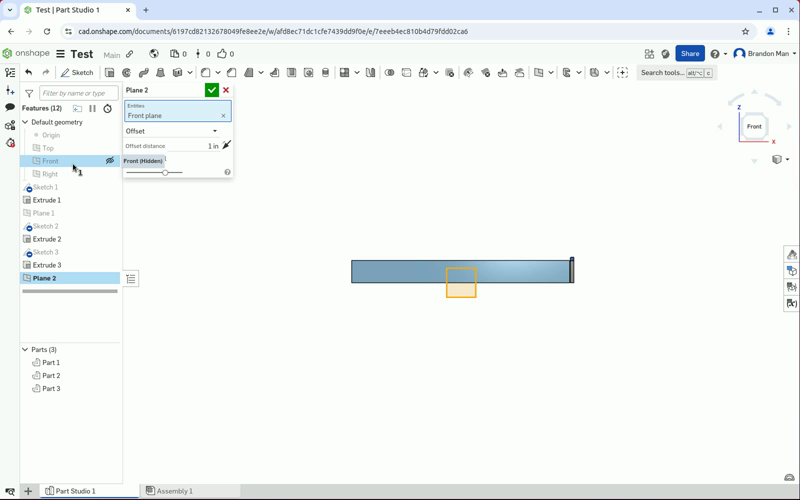
key(tab, 2)
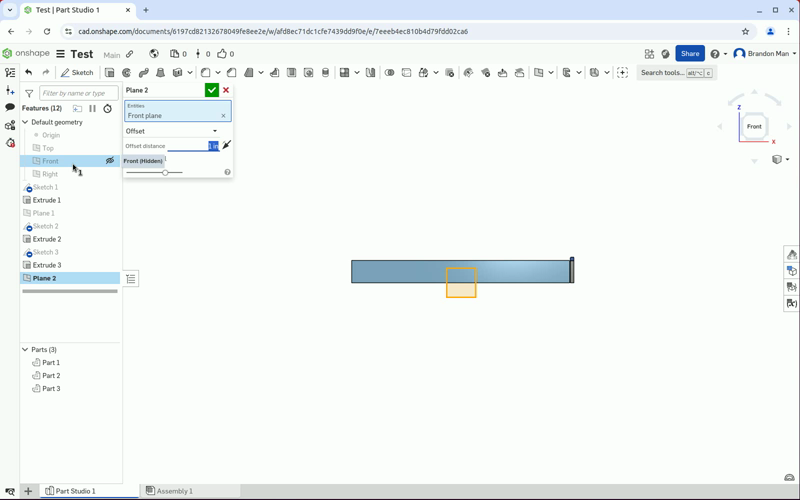
text(10.845)
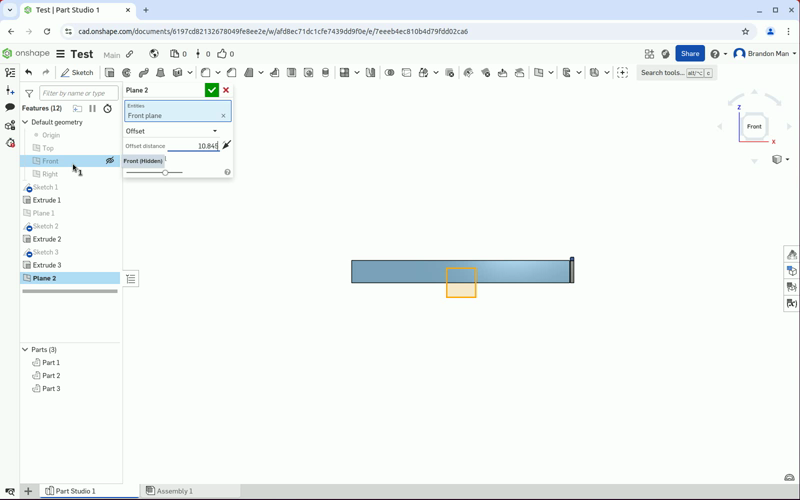
key(enter, 2)
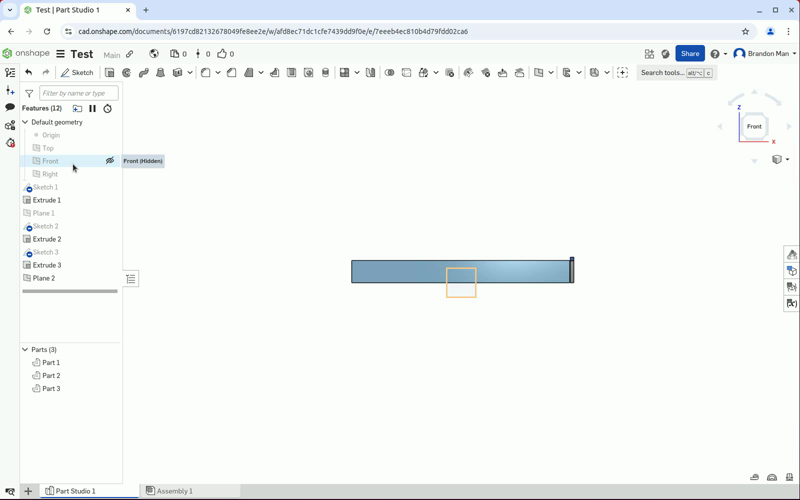
key(shift+s)
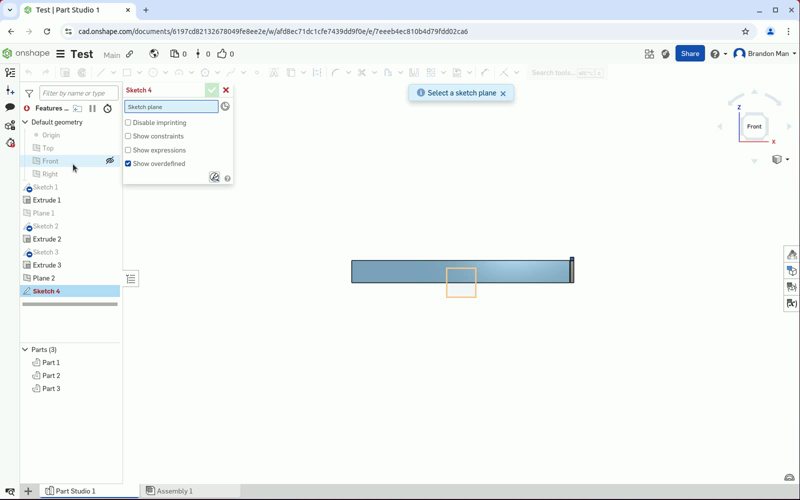
mouse_move(73, 280)
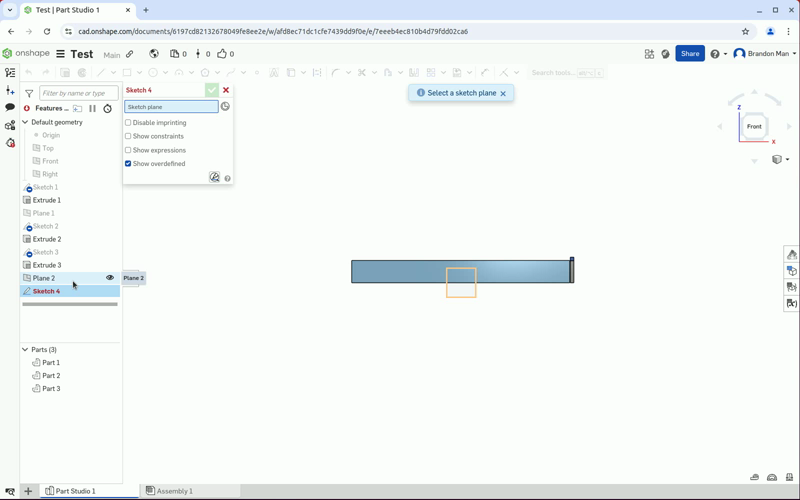
click(73, 280)
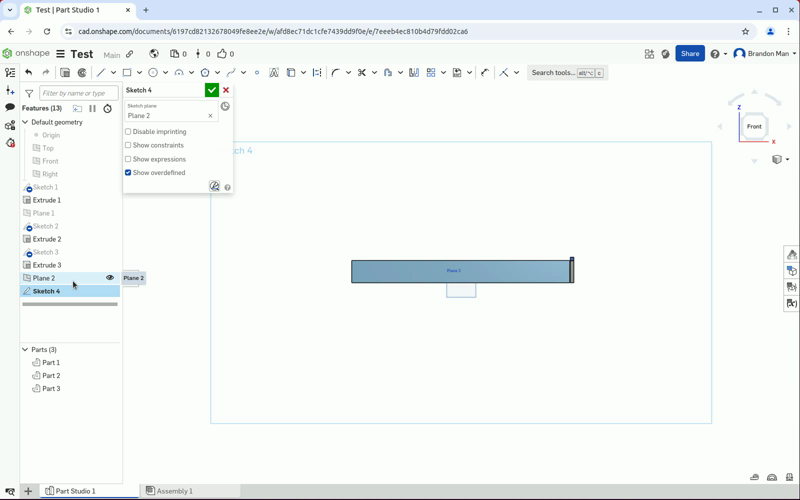
mouse_move(73, 352)
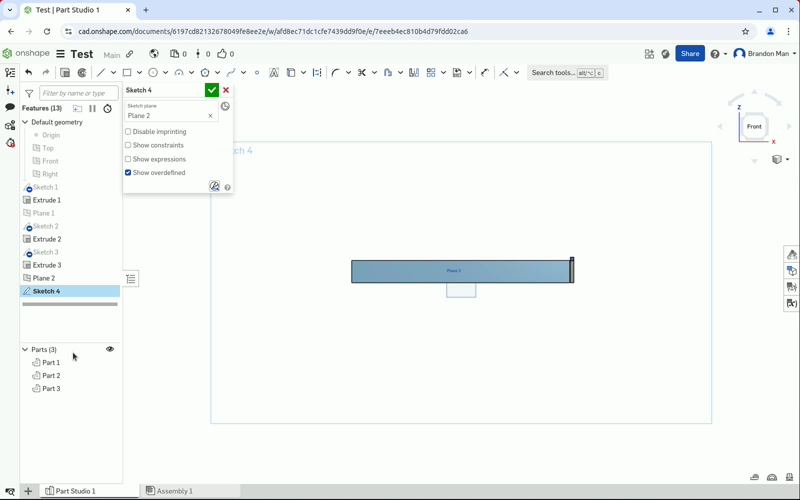
key(y)
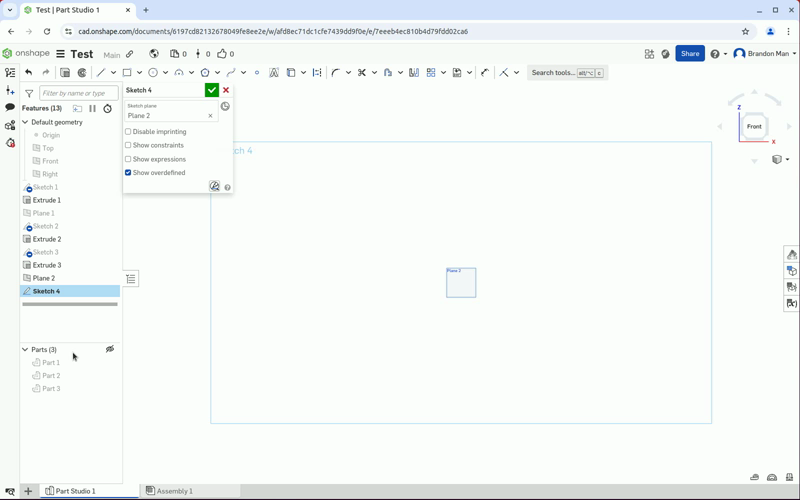
key(l)
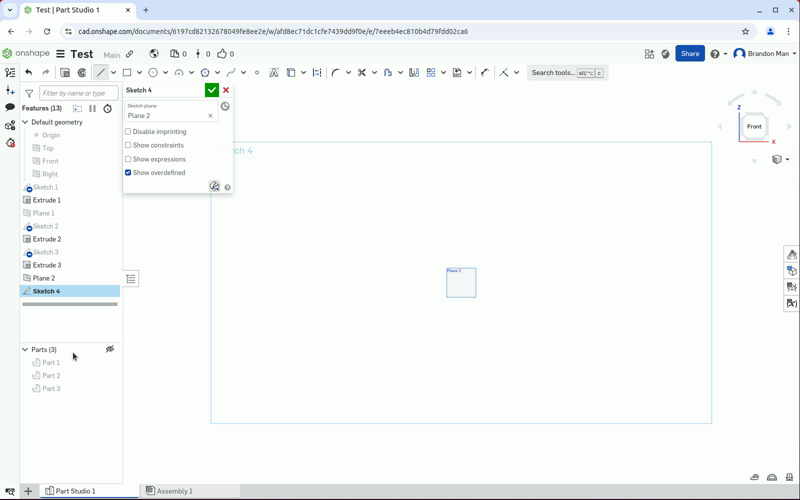
key_down(shift)
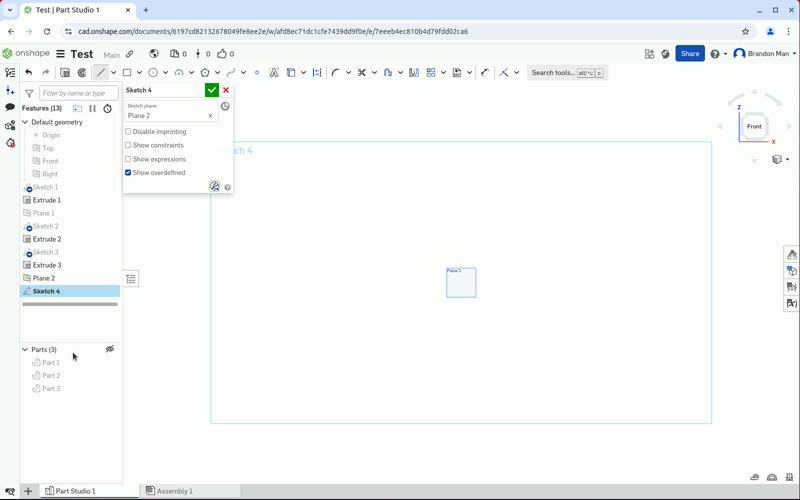
mouse_move(348, 282)
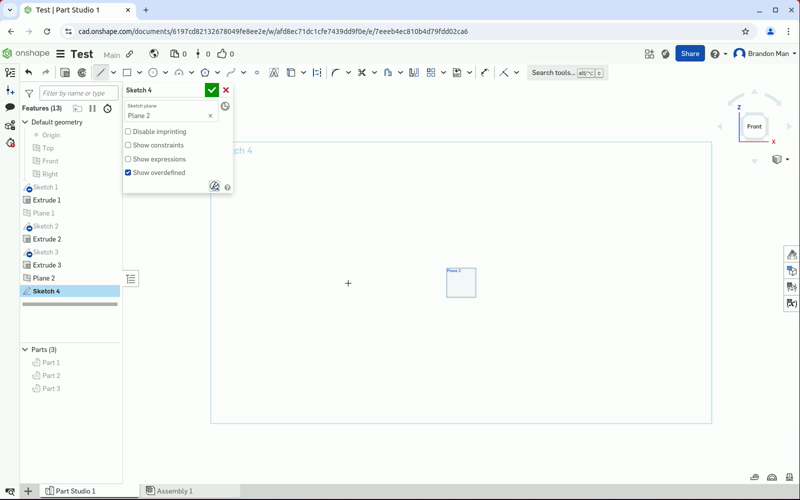
click(348, 282)
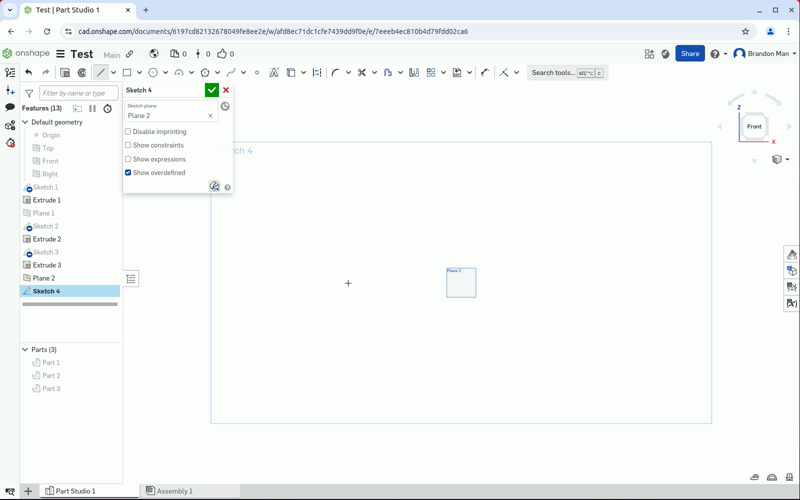
key_up(shift)
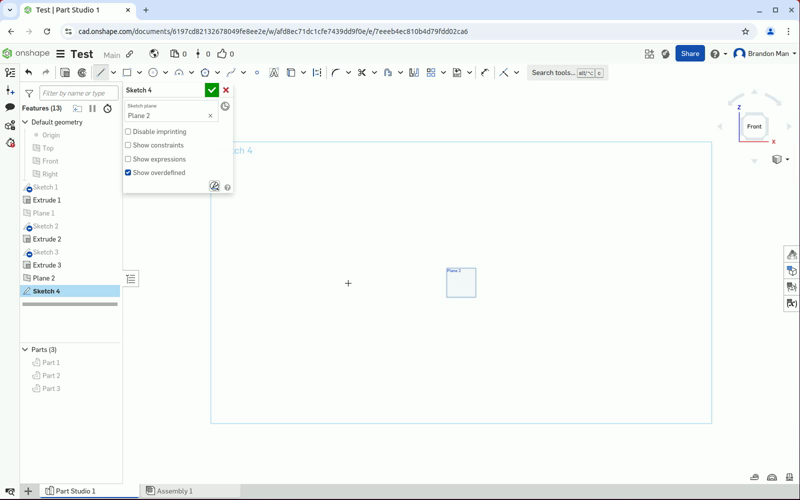
key_down(shift)
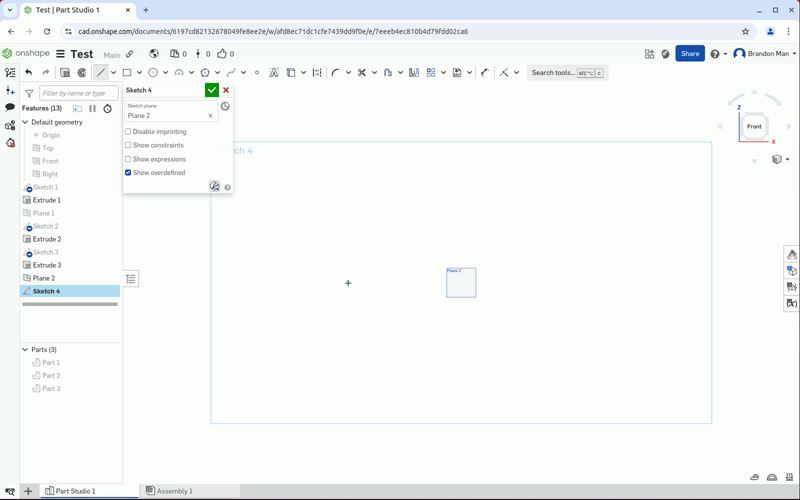
mouse_move(378, 282)
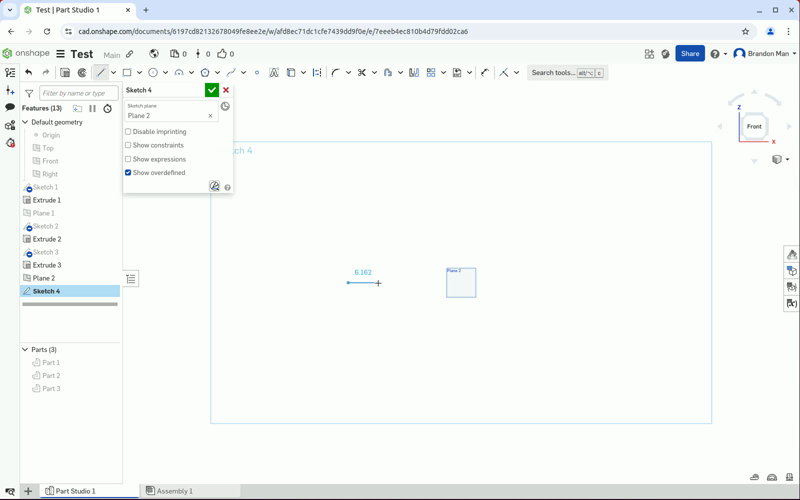
mouse_move(350, 282)
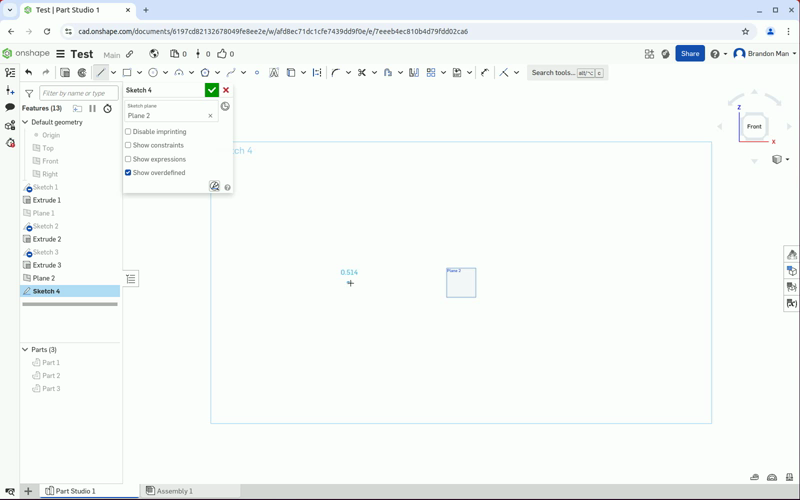
scroll(6)
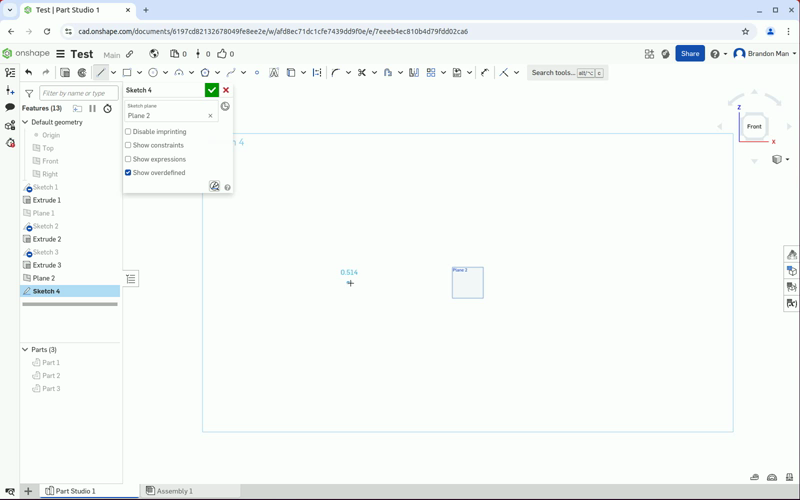
scroll(6)
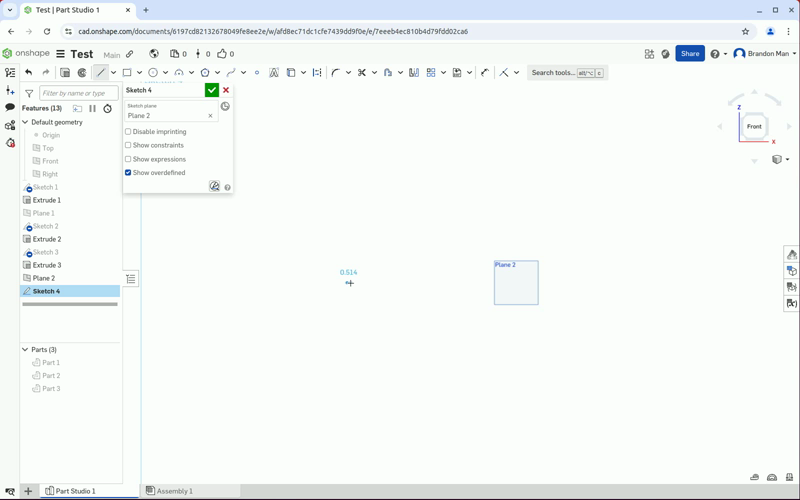
scroll(6)
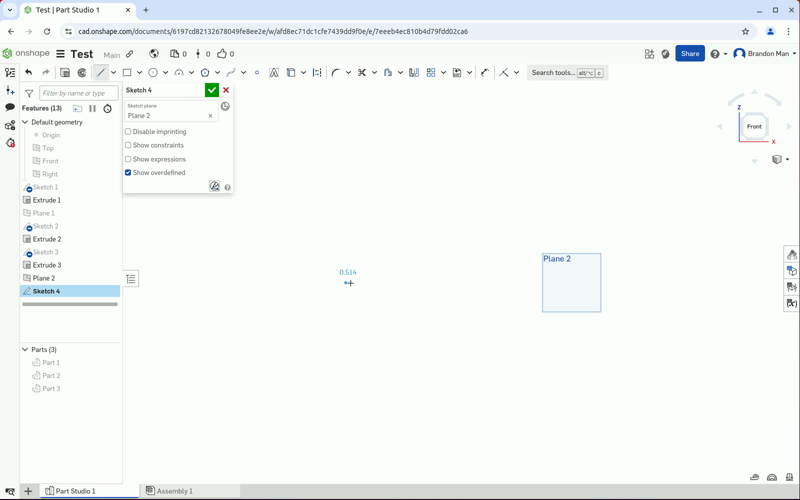
scroll(6)
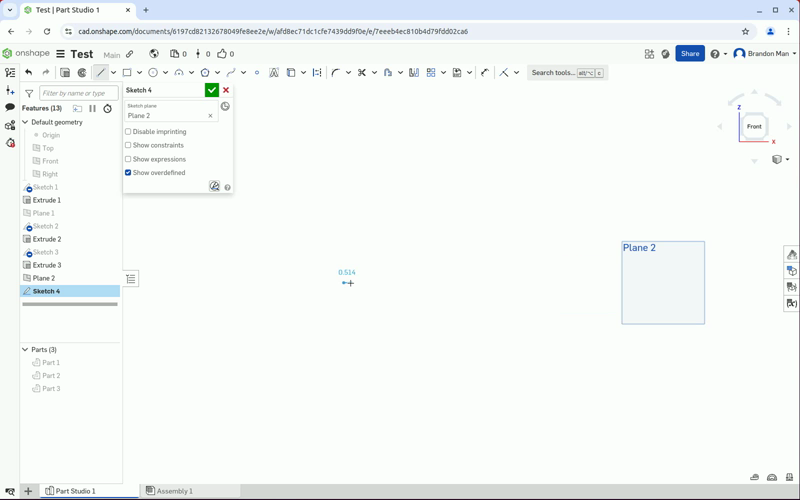
scroll(6)
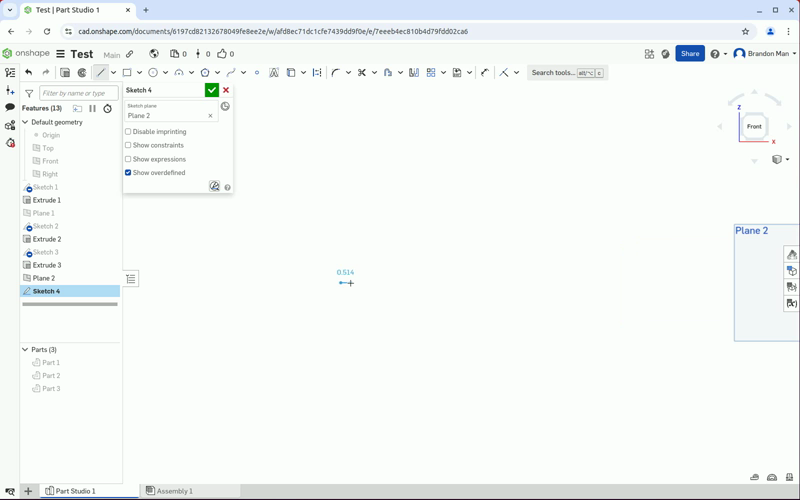
scroll(6)
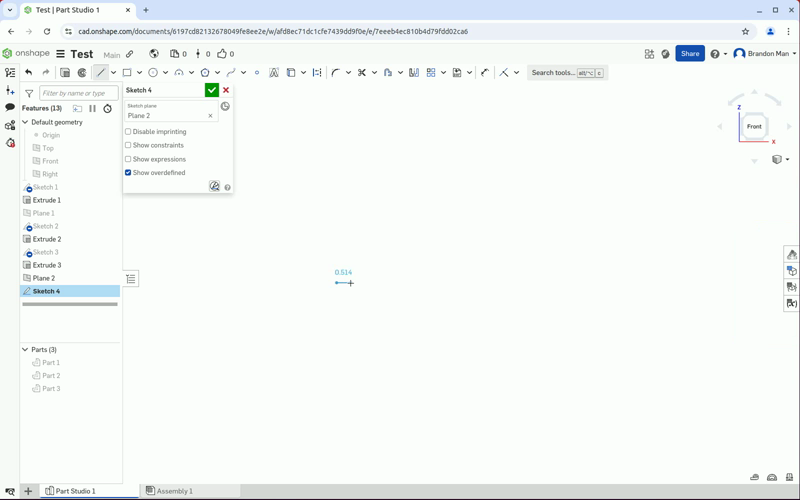
scroll(6)
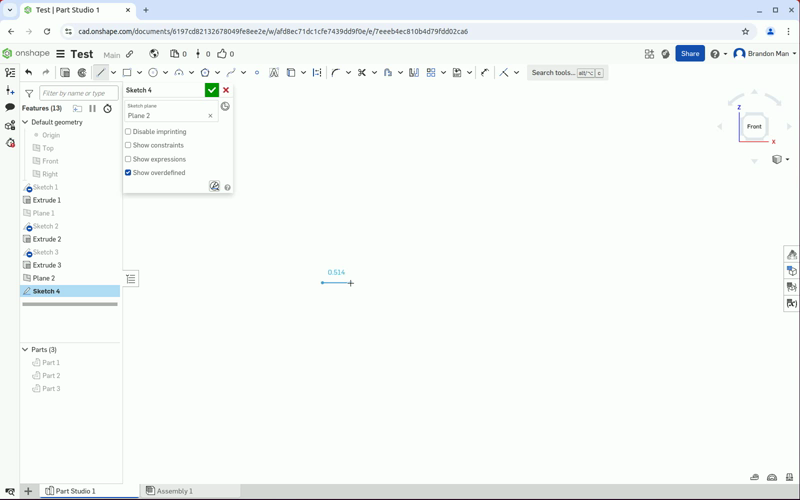
click(350, 282)
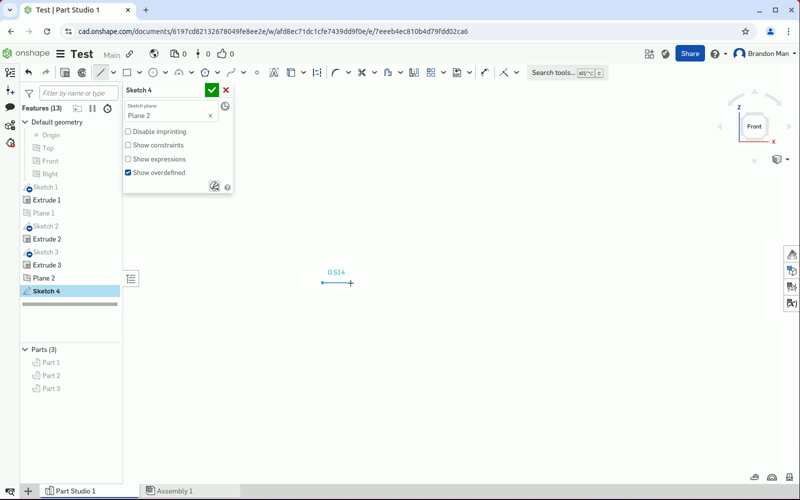
scroll(-6)
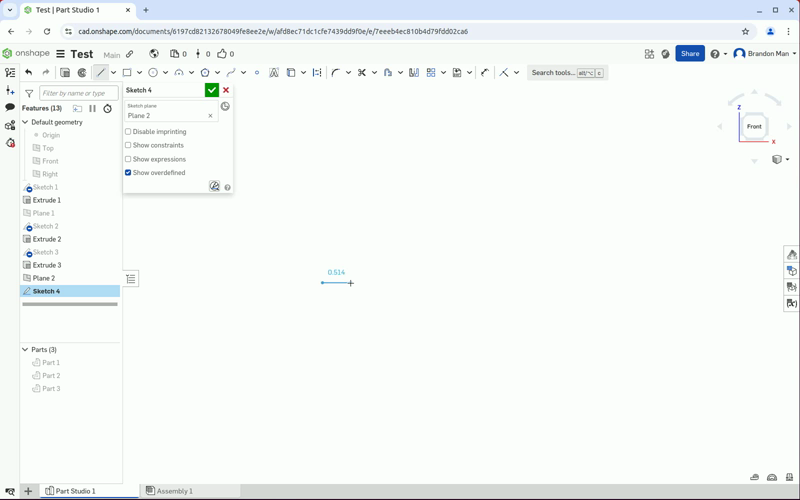
scroll(-6)
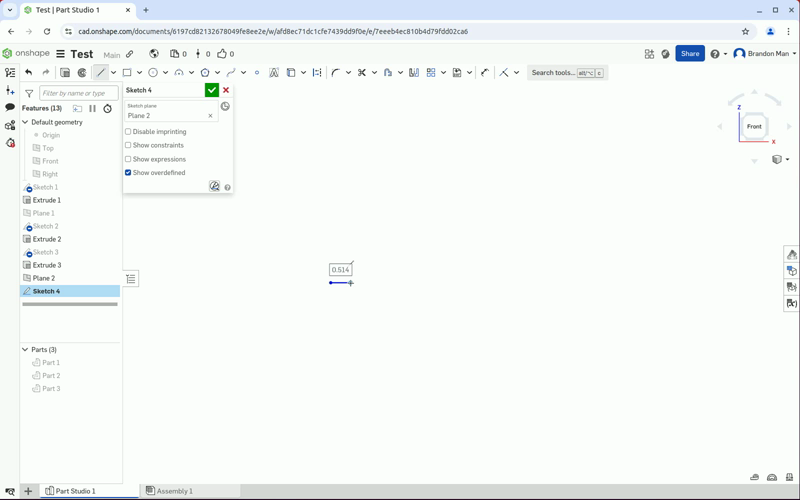
scroll(-6)
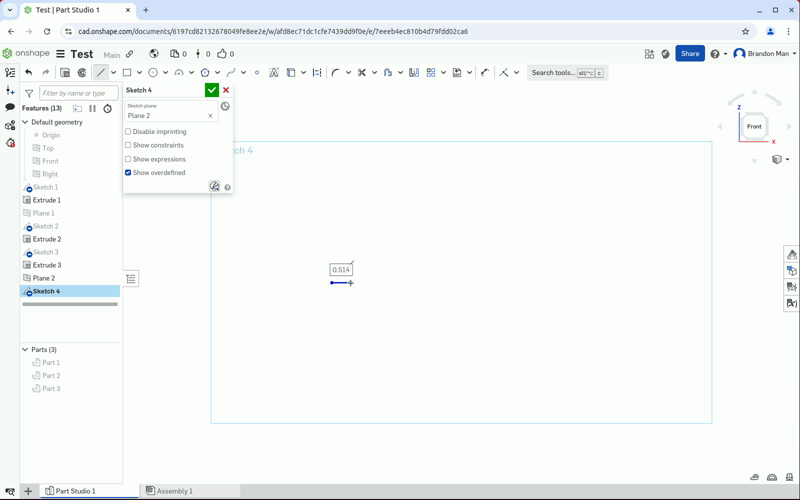
scroll(-6)
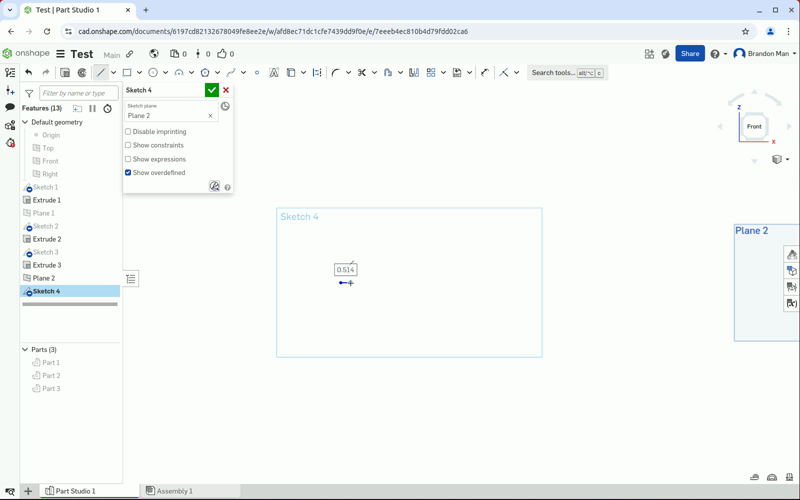
scroll(-6)
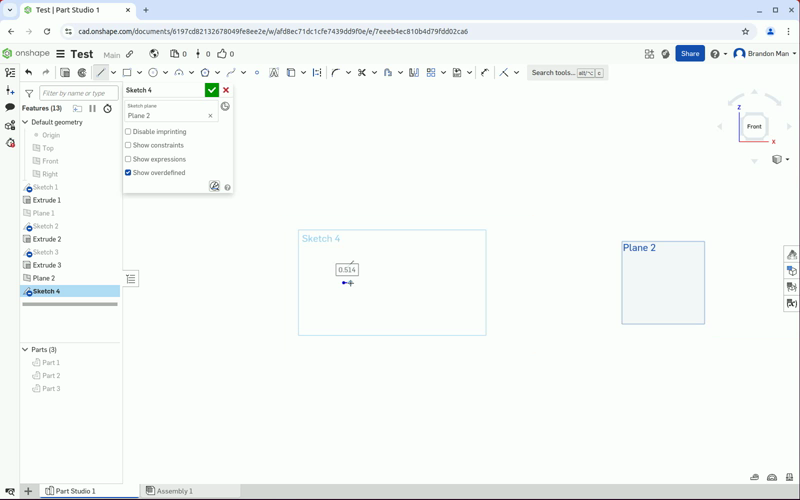
scroll(-6)
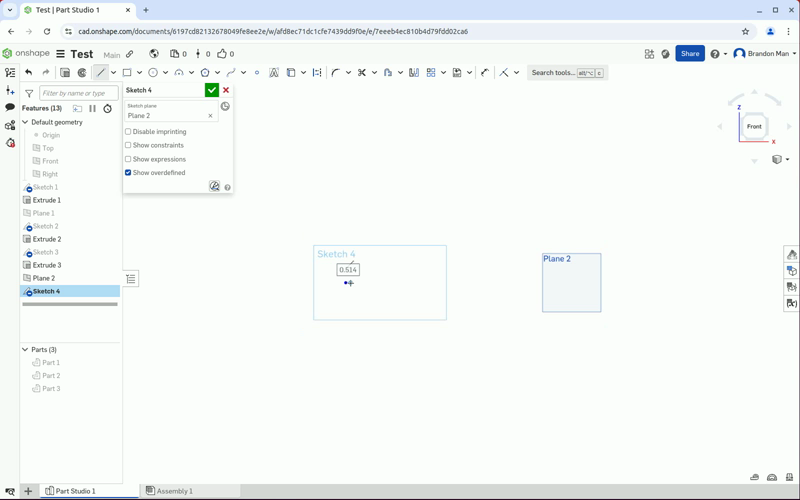
scroll(-6)
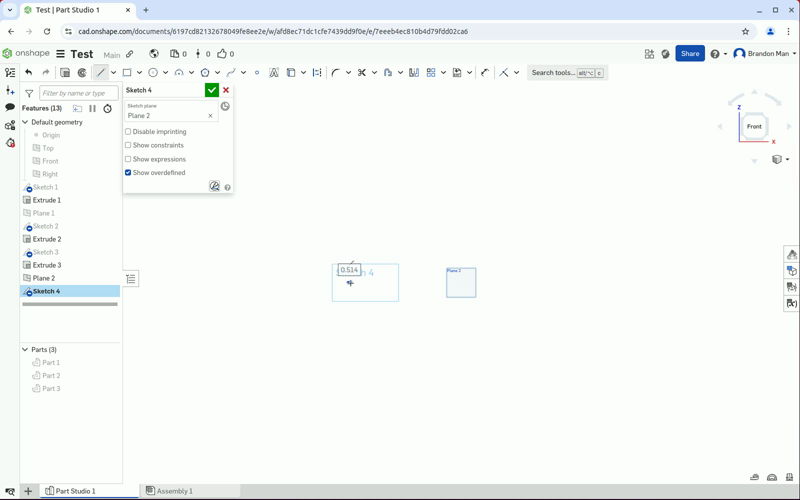
key_up(shift)
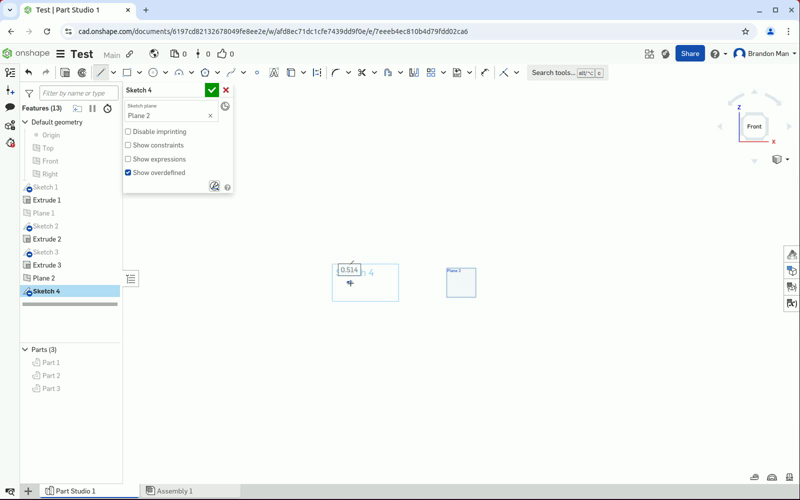
key_down(shift)
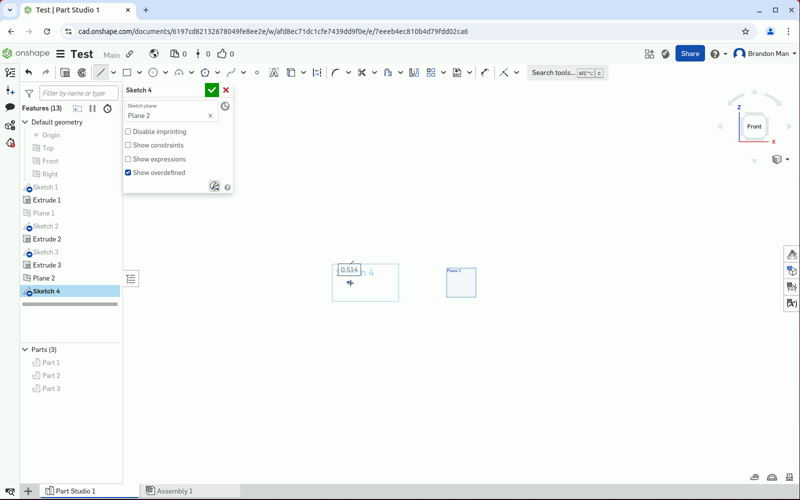
mouse_move(380, 282)
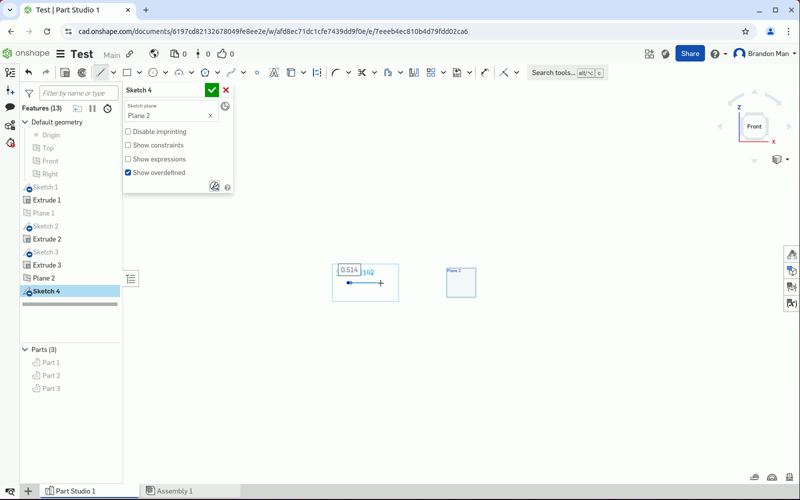
mouse_move(350, 259)
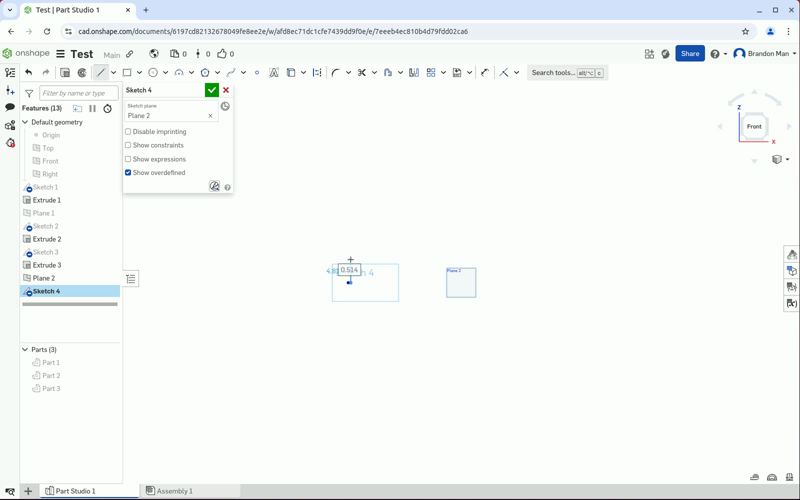
click(350, 259)
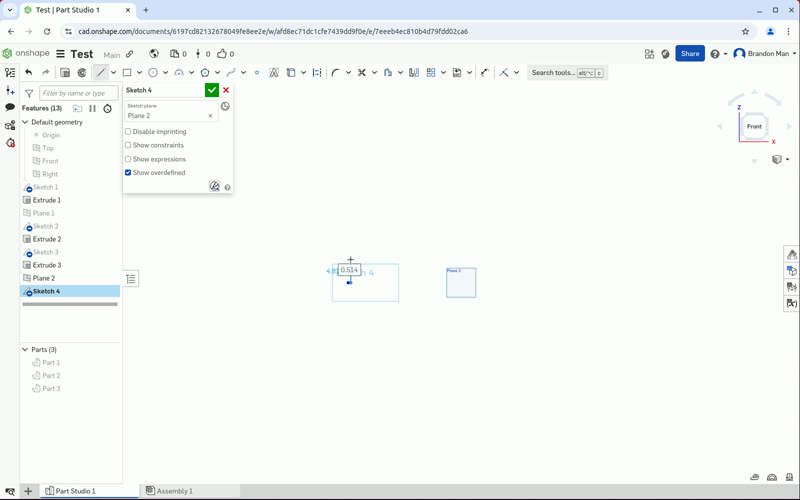
key_up(shift)
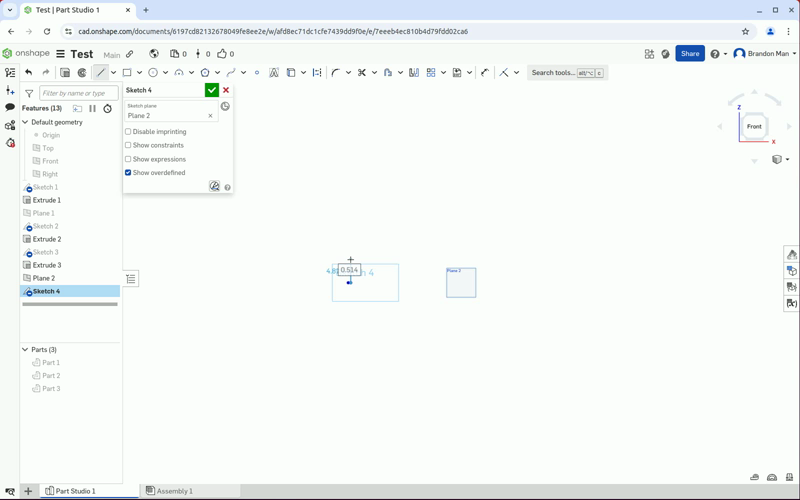
key_down(shift)
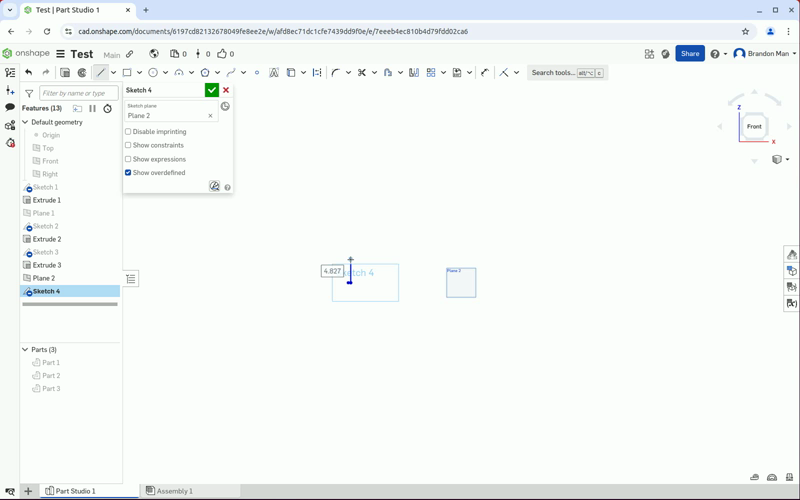
mouse_move(569, 259)
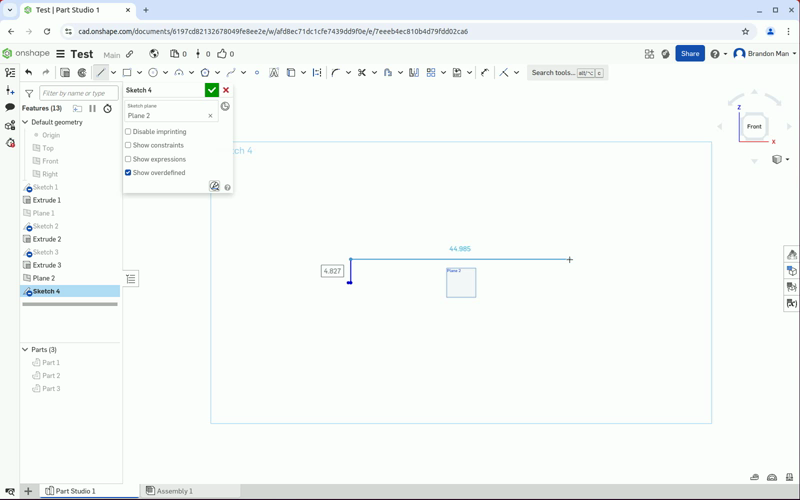
click(569, 259)
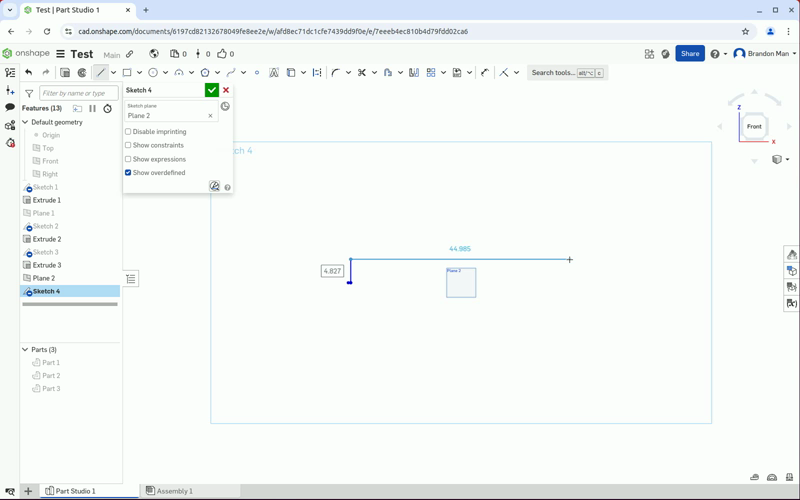
key_up(shift)
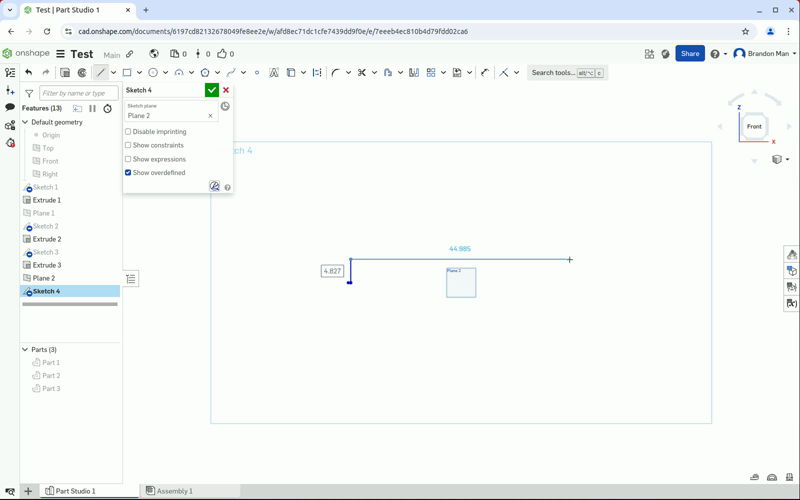
key_down(shift)
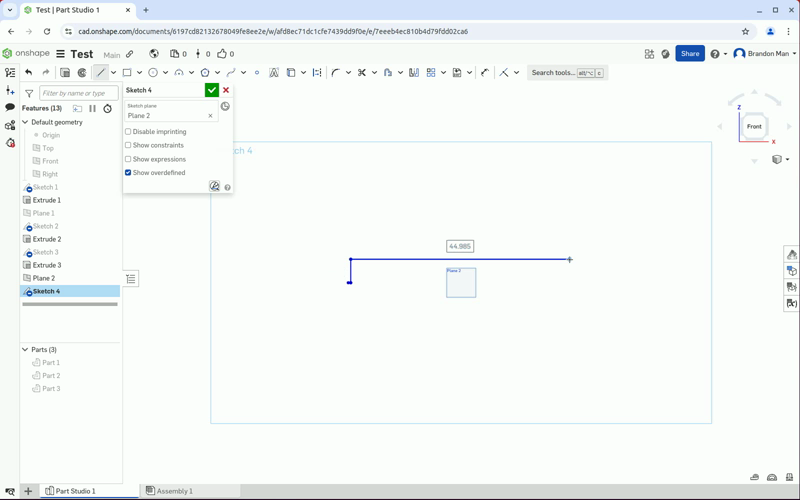
mouse_move(589, 259)
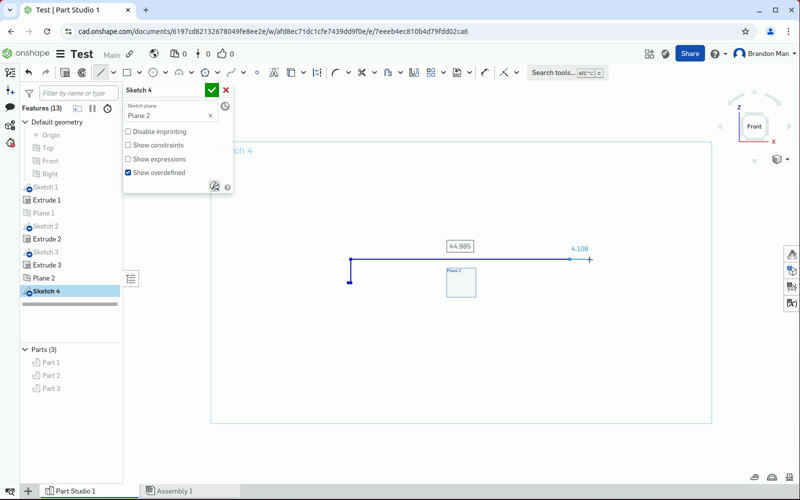
mouse_move(569, 282)
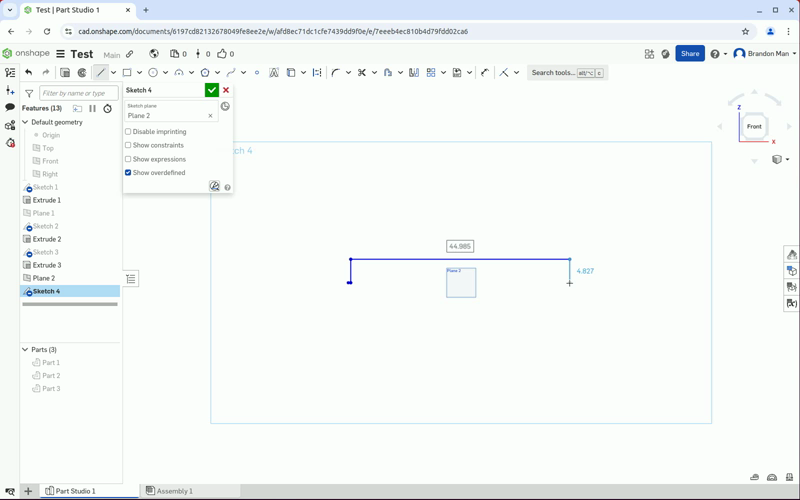
click(569, 282)
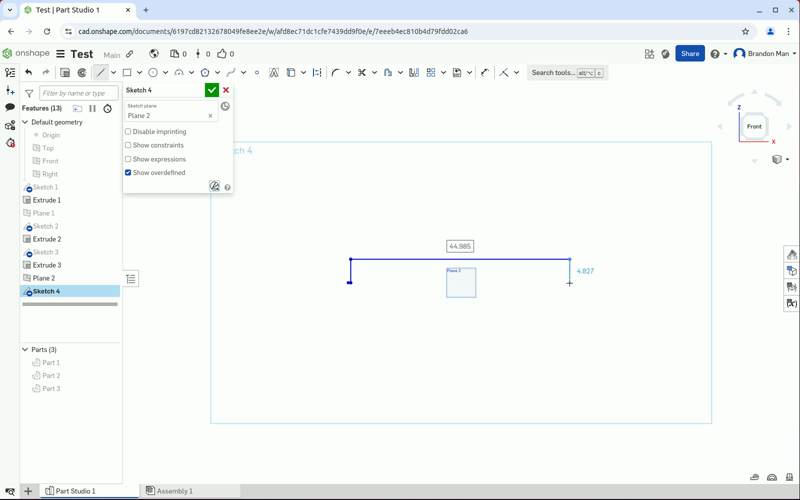
key_up(shift)
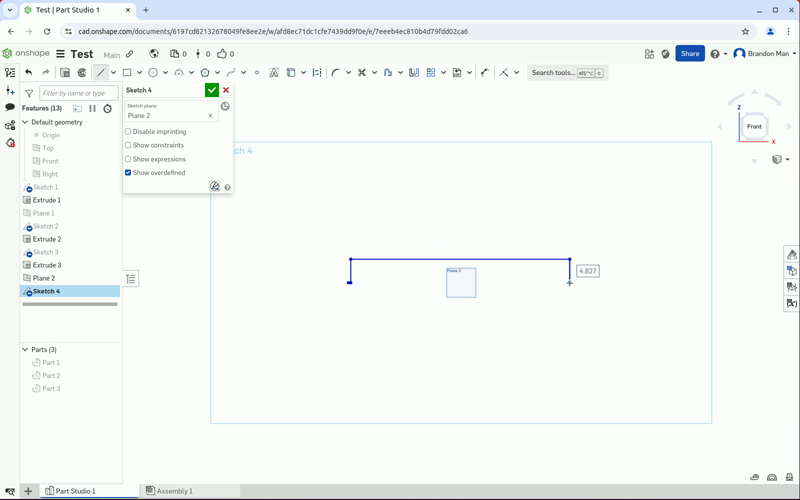
key_down(shift)
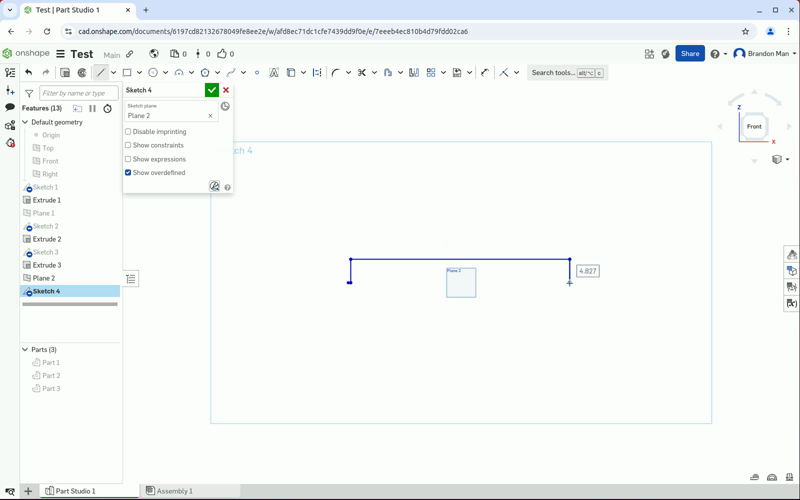
mouse_move(589, 282)
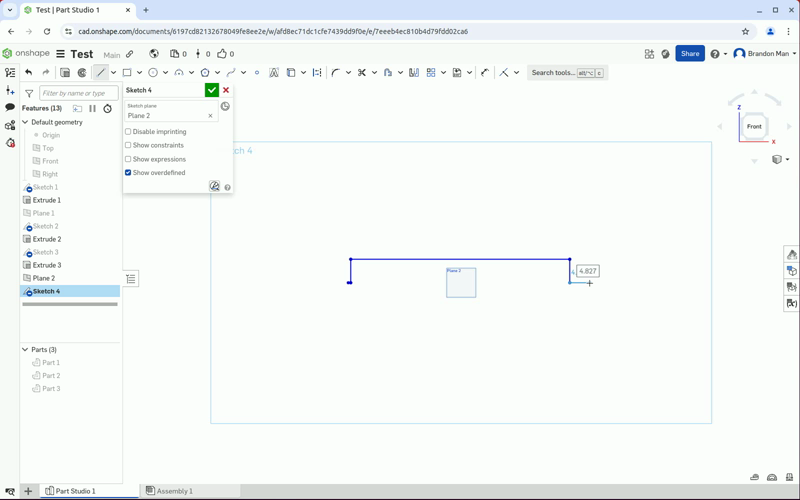
mouse_move(572, 282)
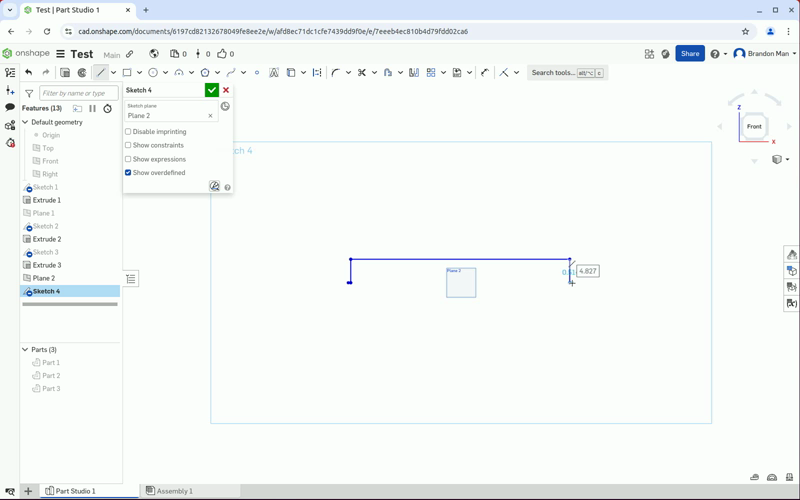
scroll(6)
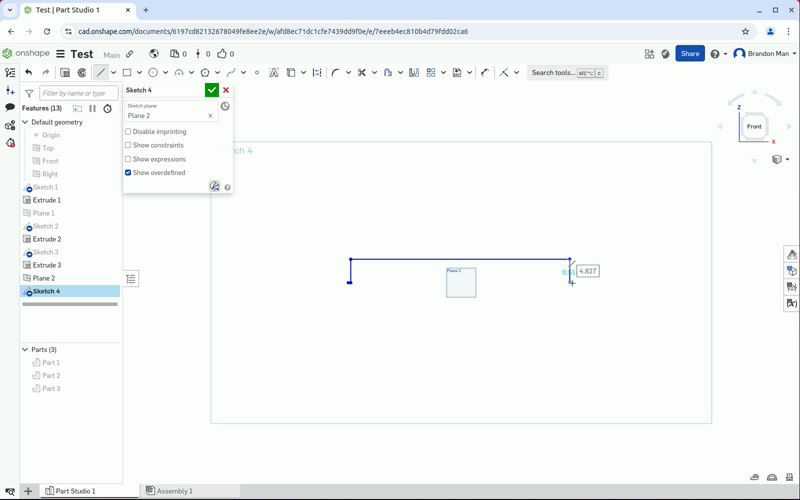
scroll(6)
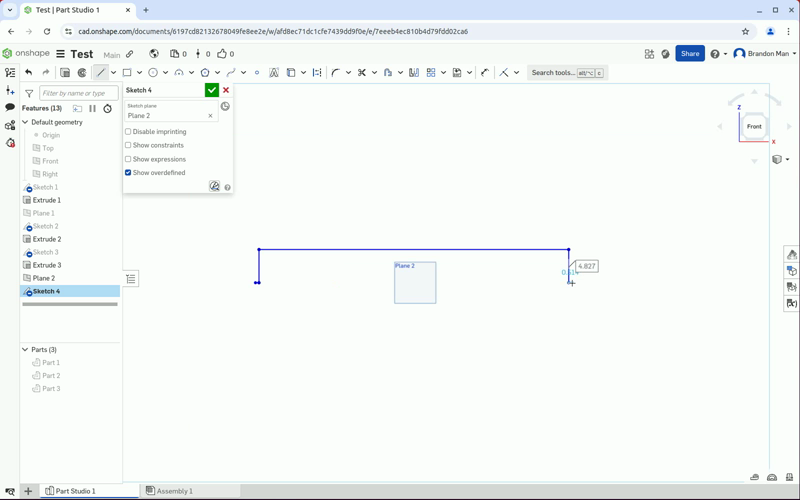
scroll(6)
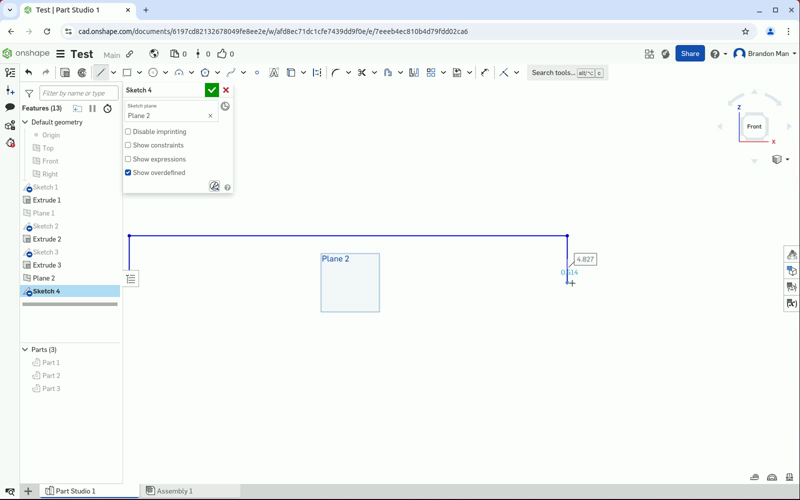
scroll(6)
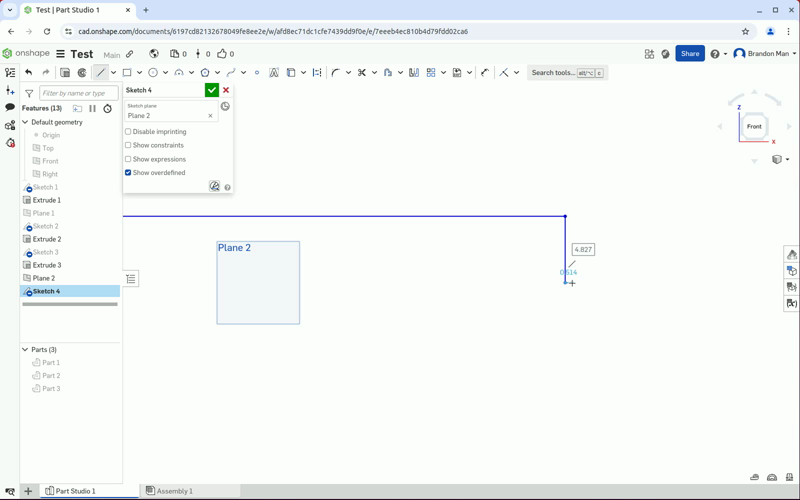
scroll(6)
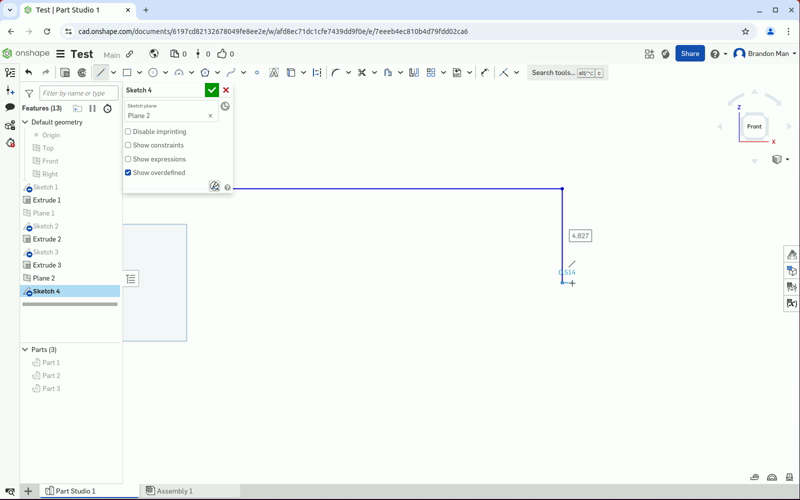
scroll(6)
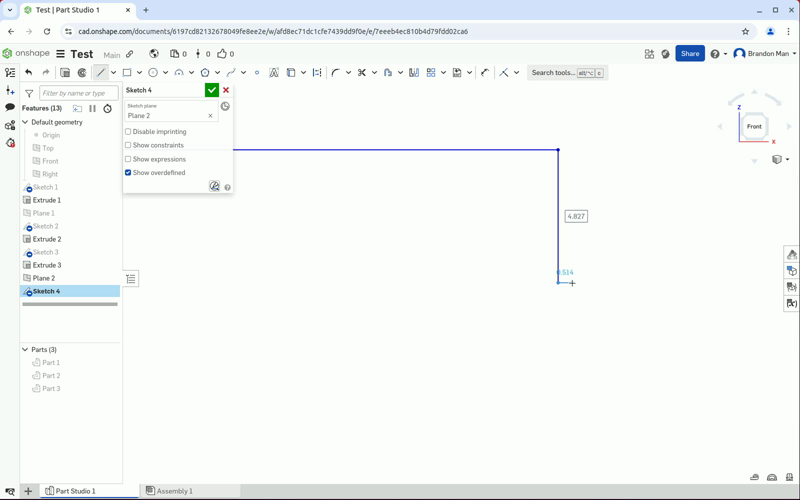
scroll(6)
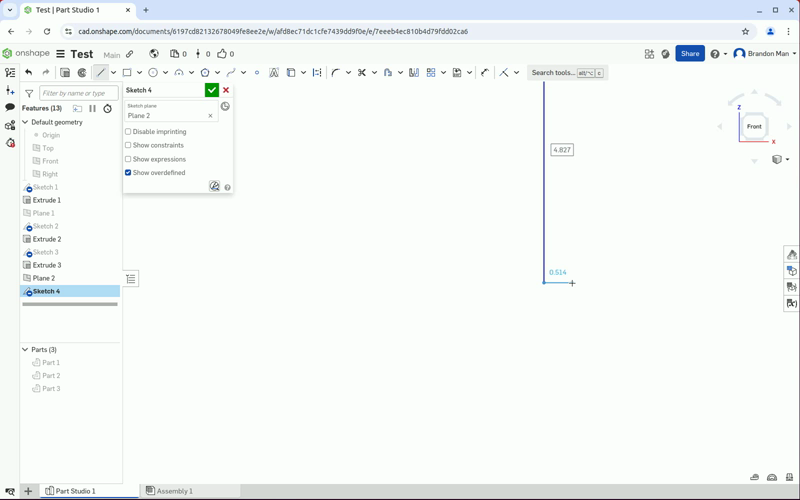
click(572, 282)
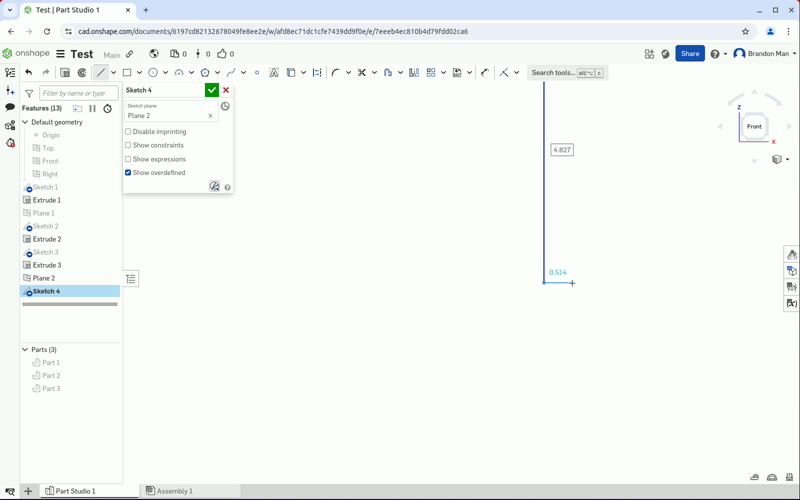
scroll(-6)
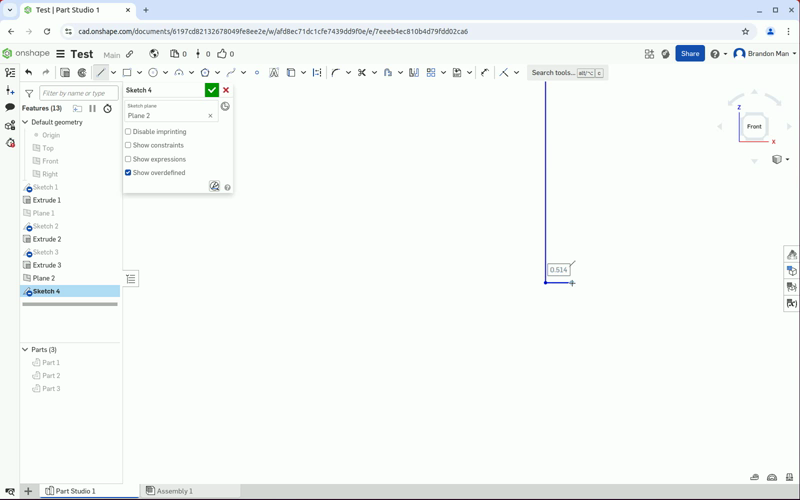
scroll(-6)
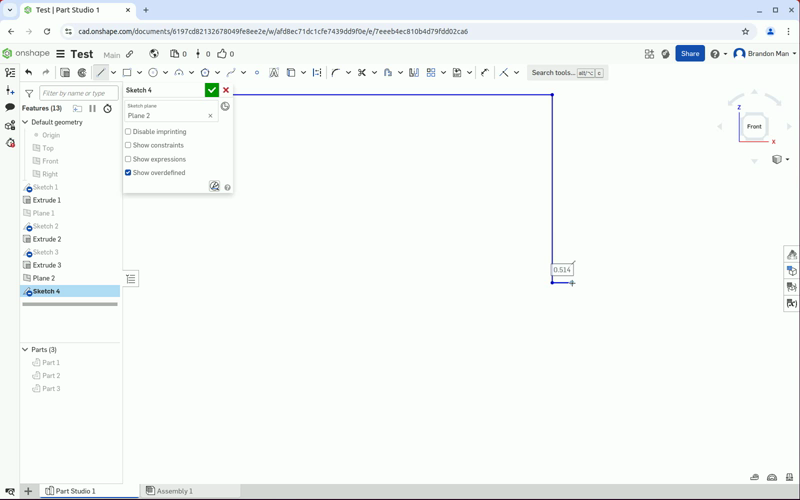
scroll(-6)
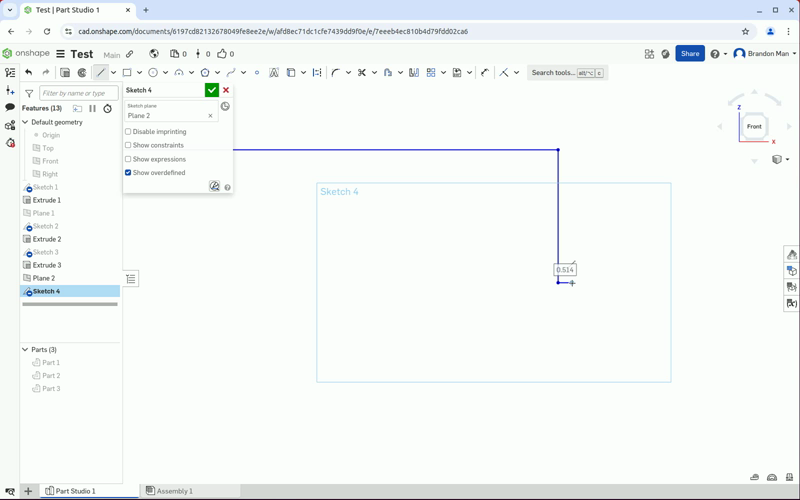
scroll(-6)
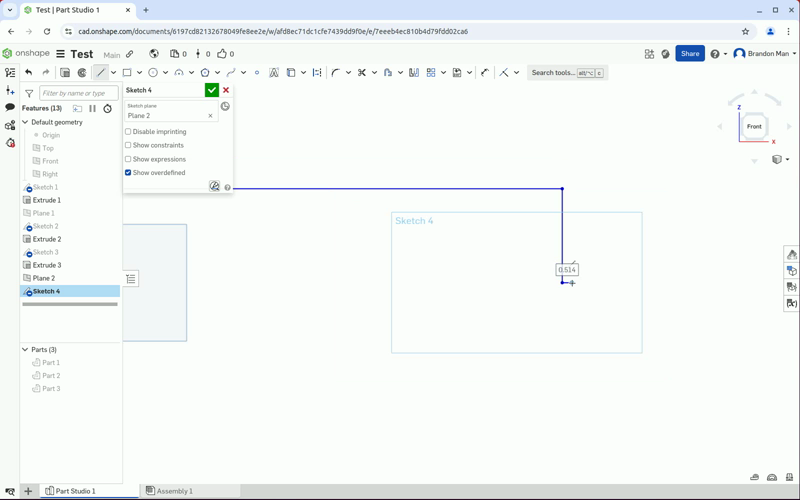
scroll(-6)
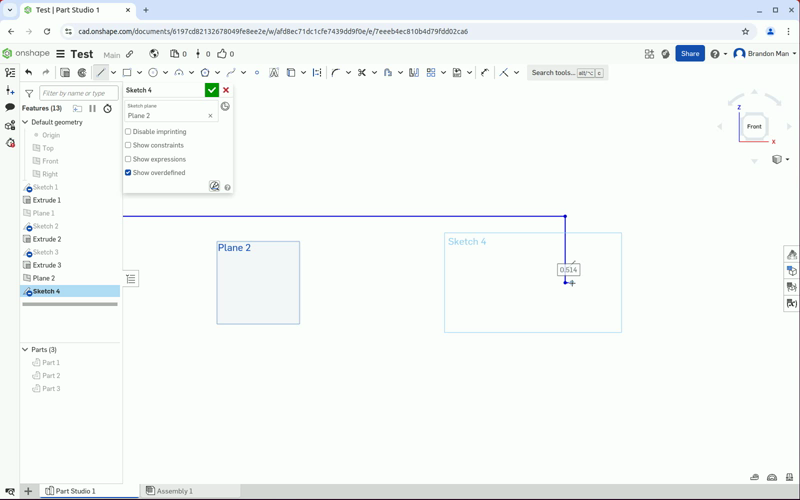
scroll(-6)
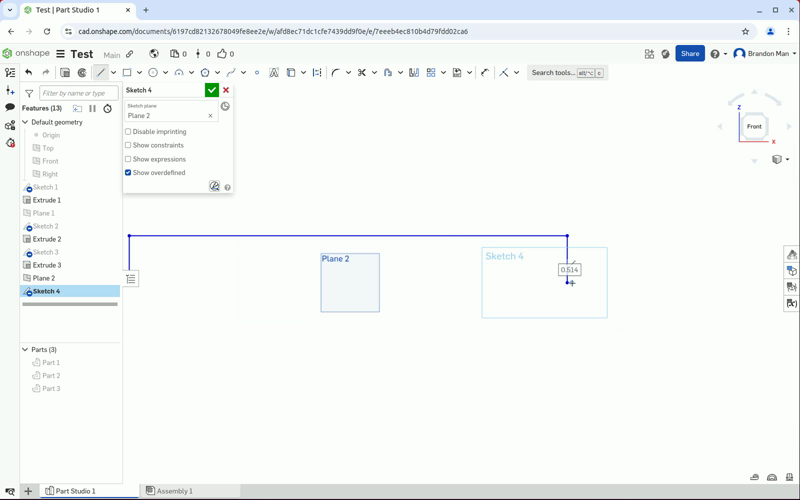
scroll(-6)
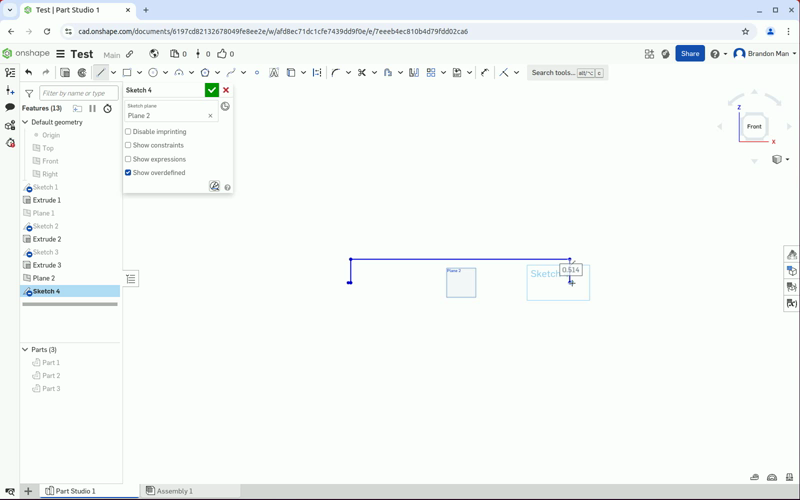
key_up(shift)
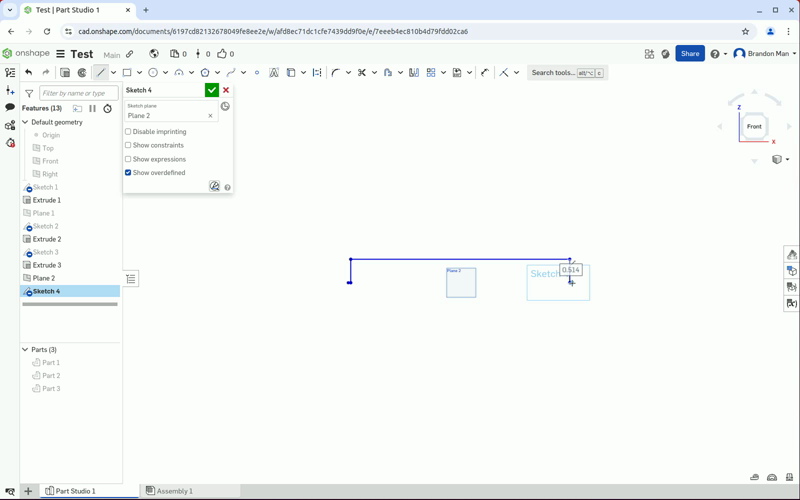
key_down(shift)
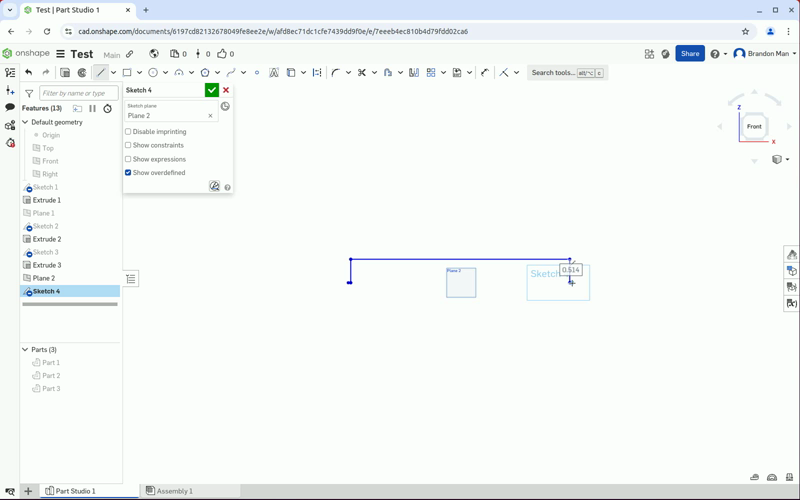
mouse_move(589, 282)
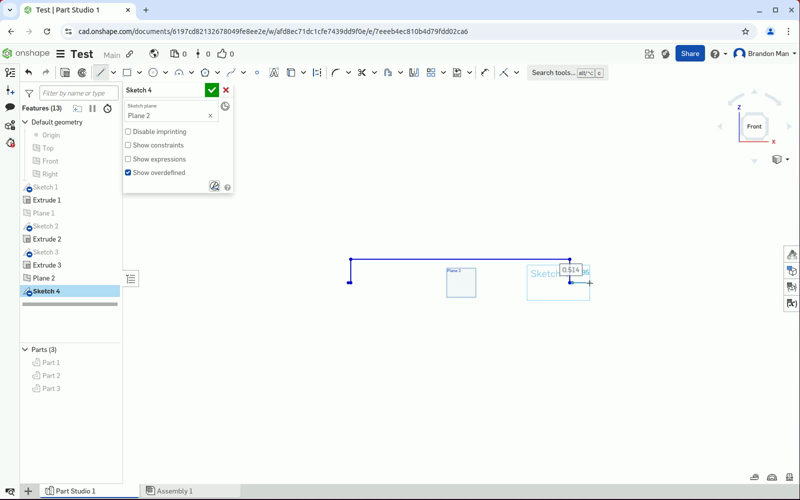
mouse_move(572, 257)
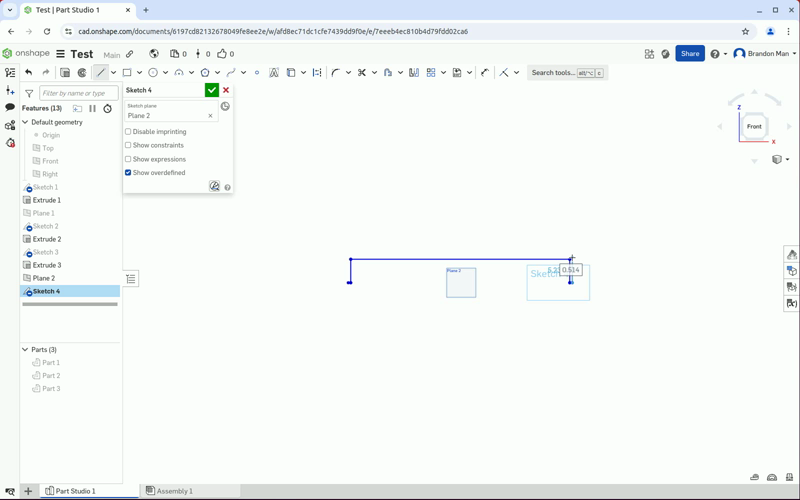
scroll(6)
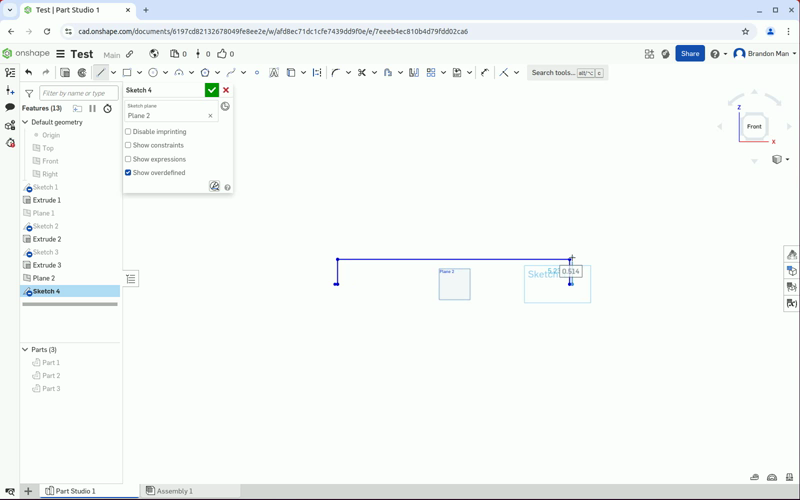
scroll(6)
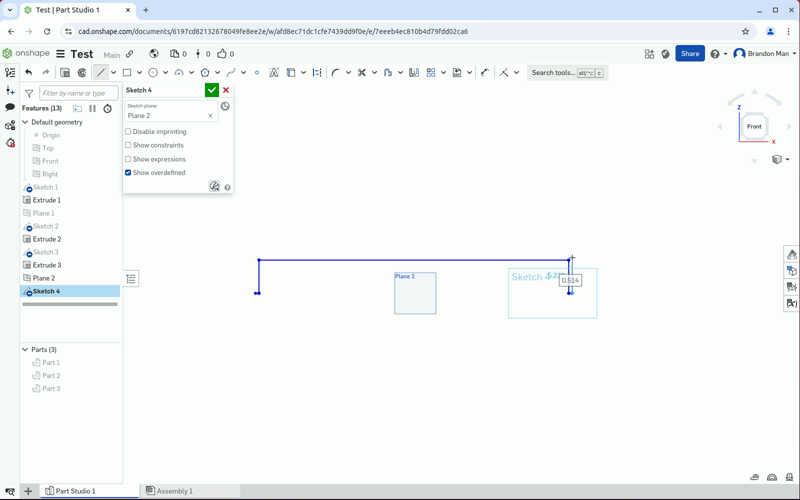
scroll(6)
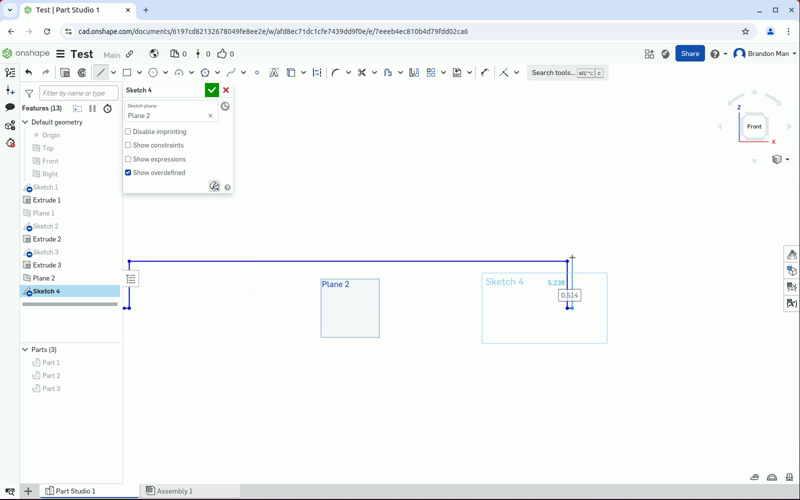
scroll(6)
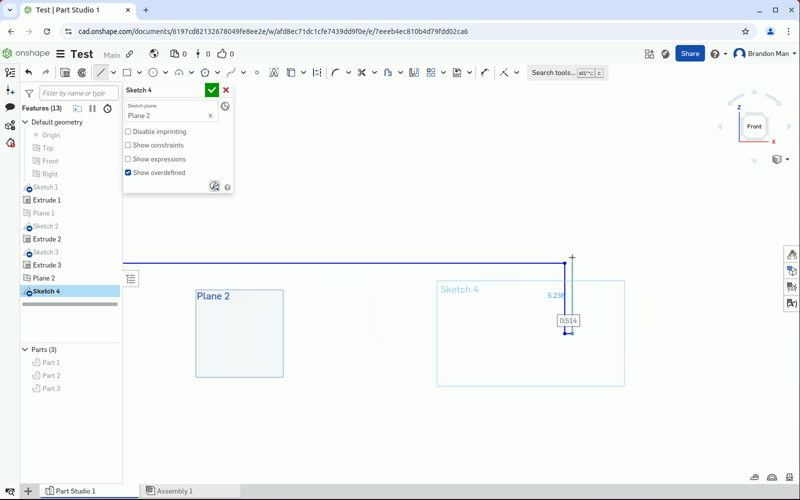
scroll(6)
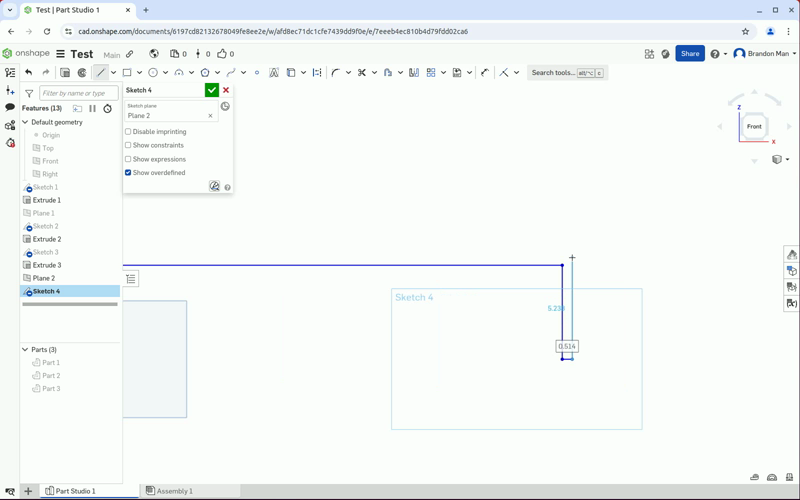
scroll(6)
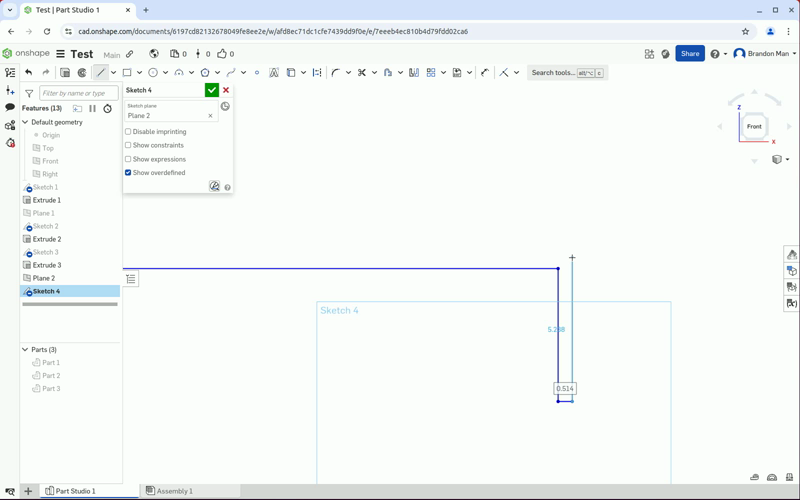
scroll(6)
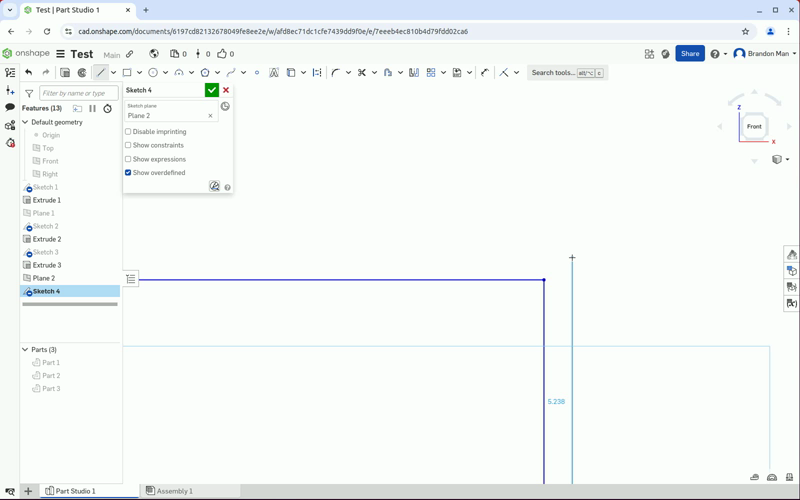
click(572, 257)
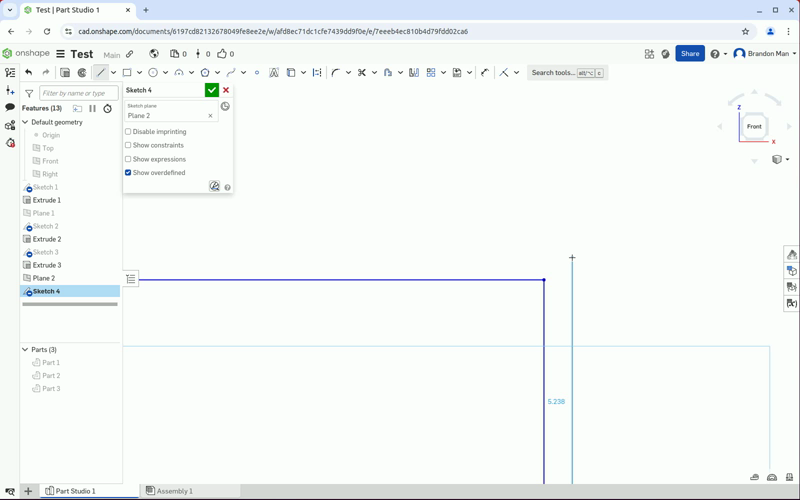
scroll(-6)
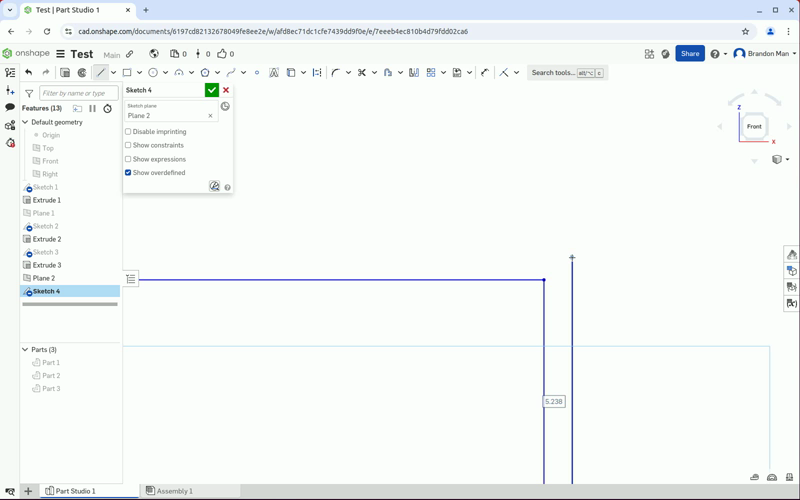
scroll(-6)
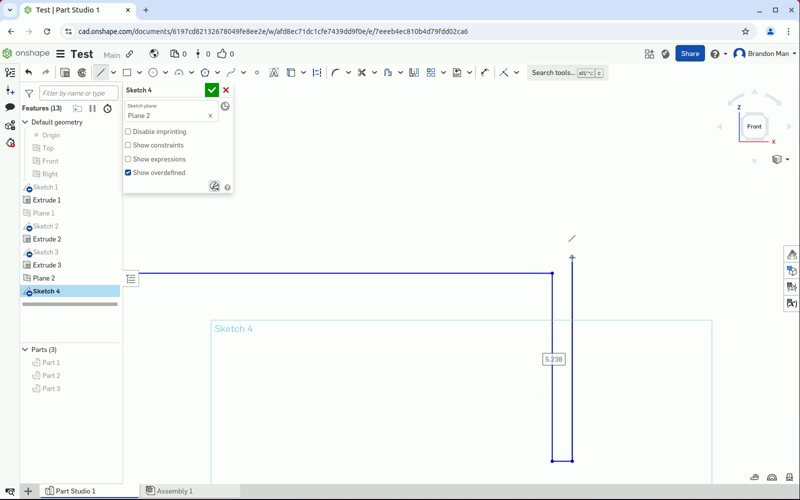
scroll(-6)
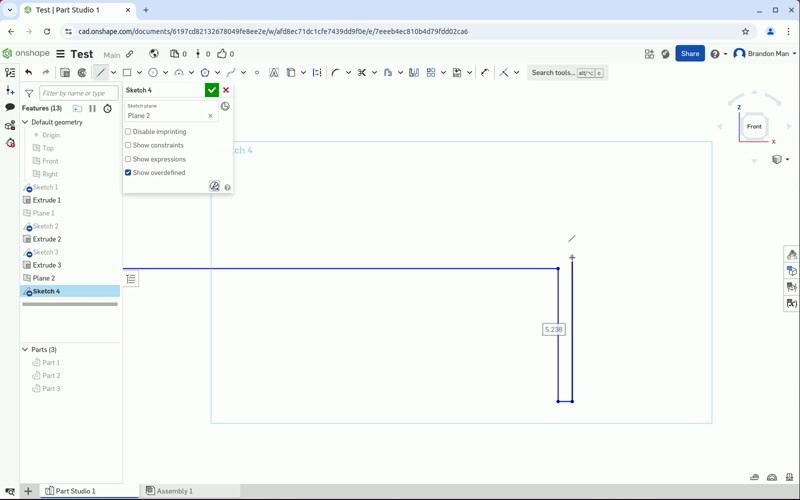
scroll(-6)
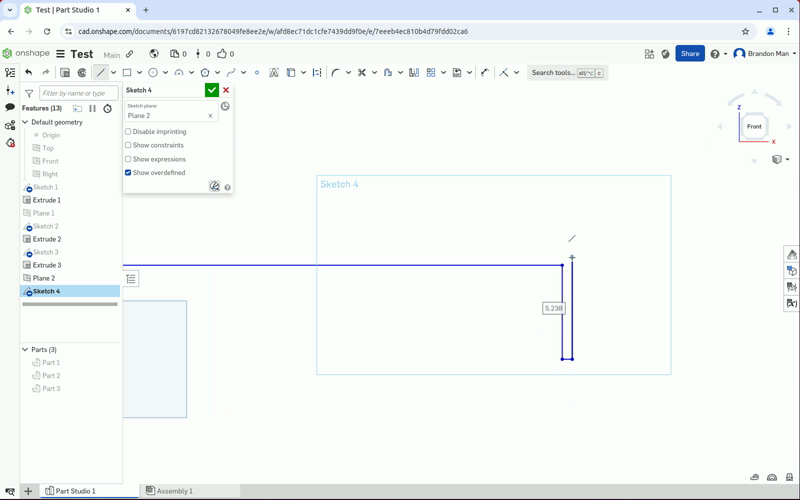
scroll(-6)
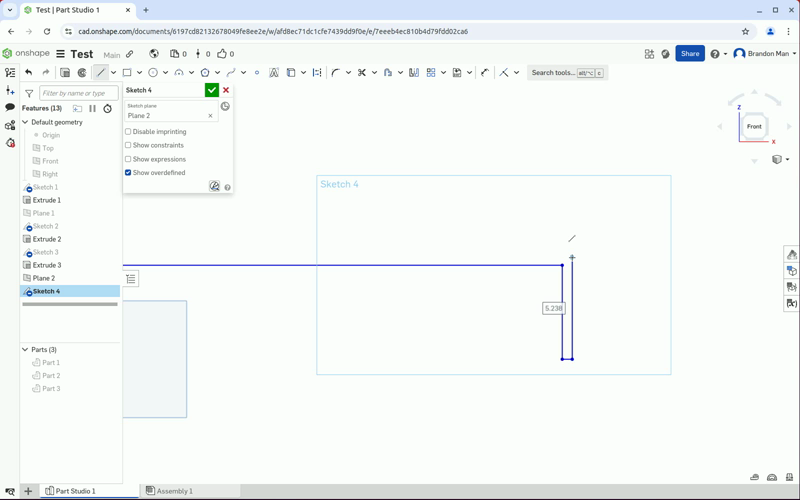
scroll(-6)
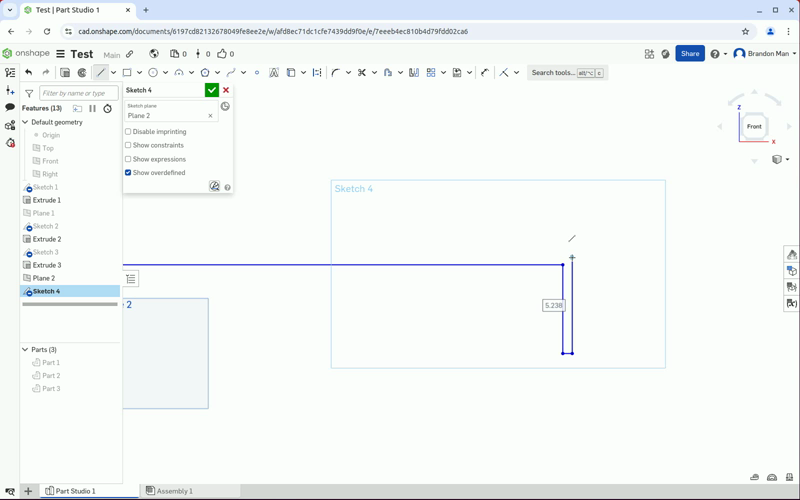
scroll(-6)
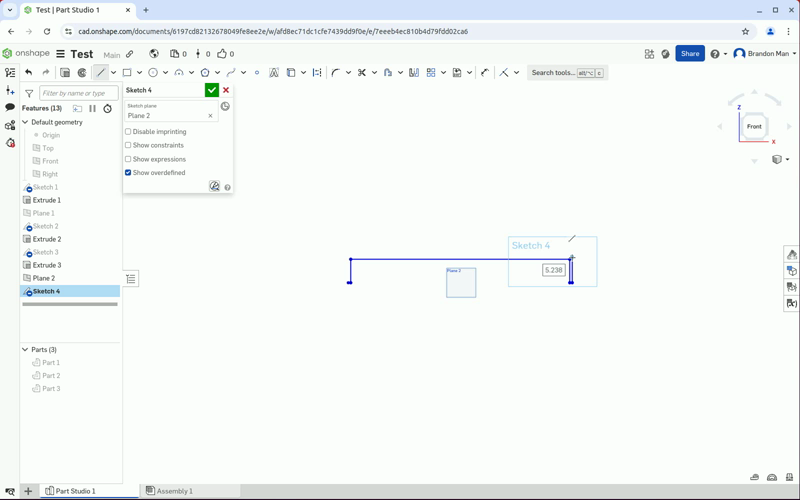
key_up(shift)
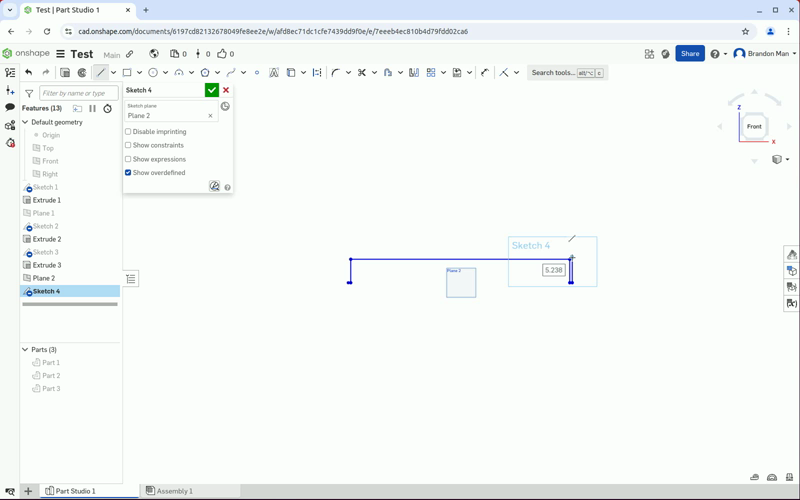
key_down(shift)
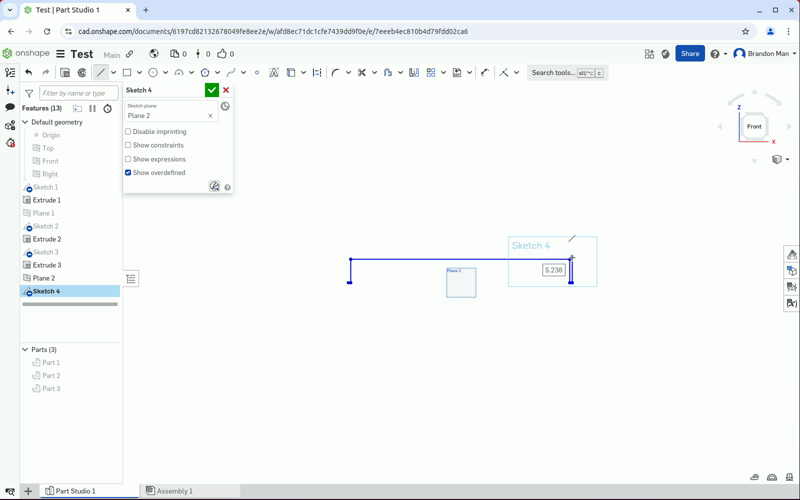
mouse_move(348, 257)
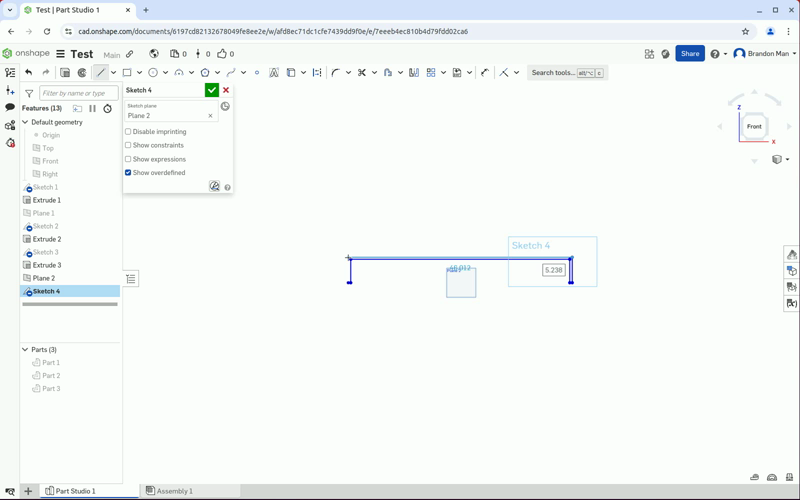
scroll(6)
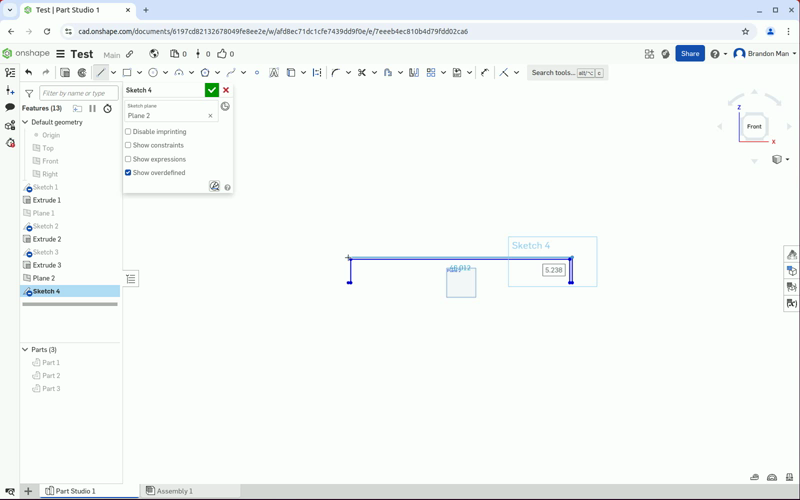
scroll(6)
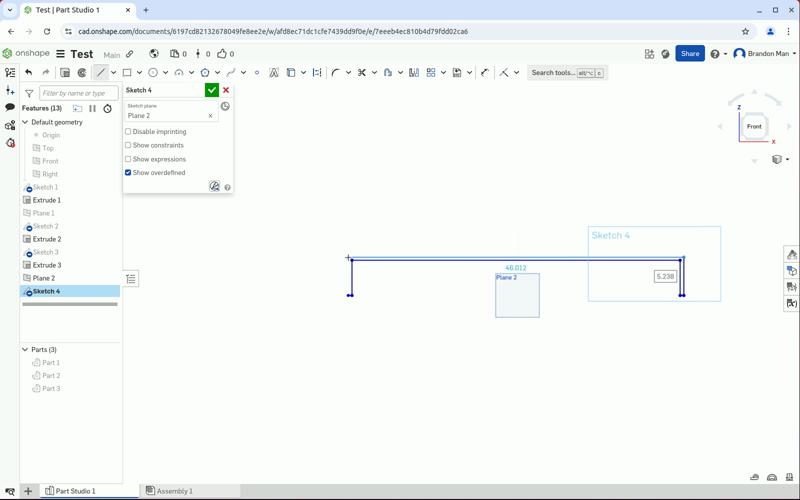
scroll(6)
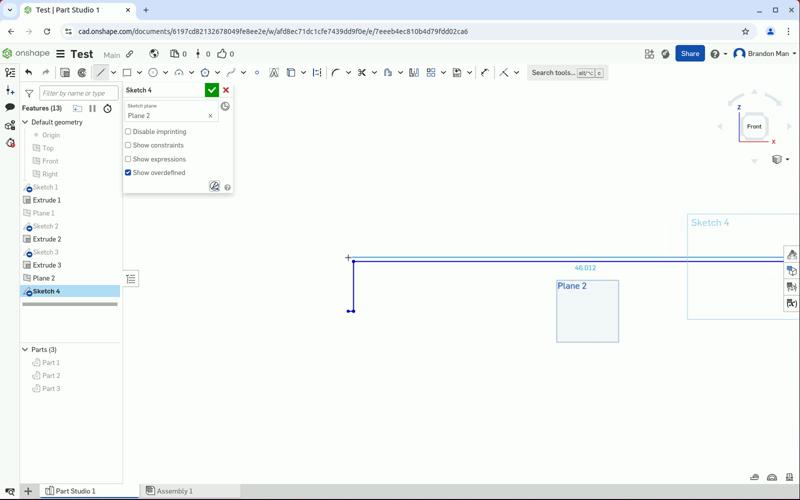
scroll(6)
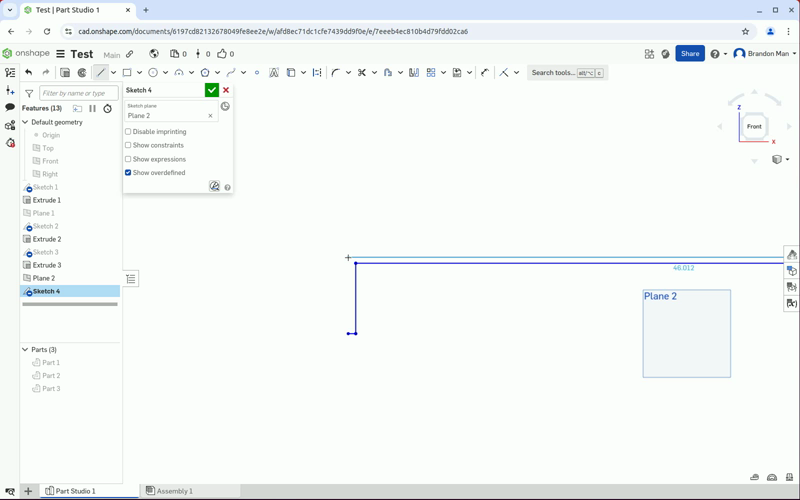
scroll(6)
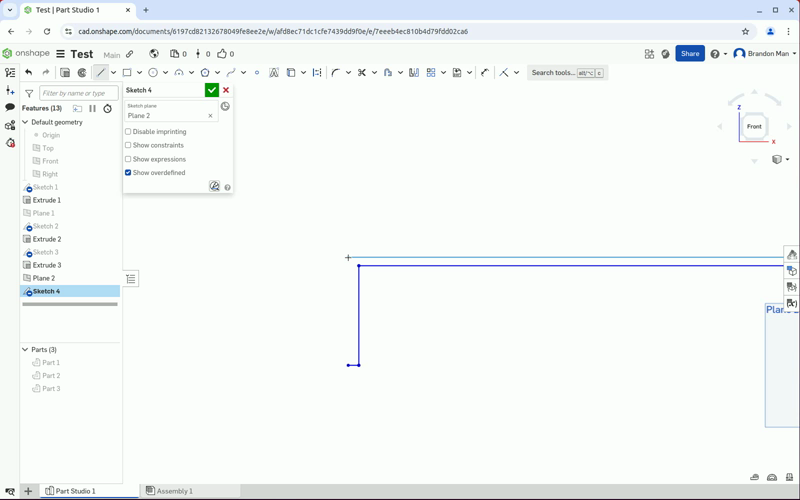
scroll(6)
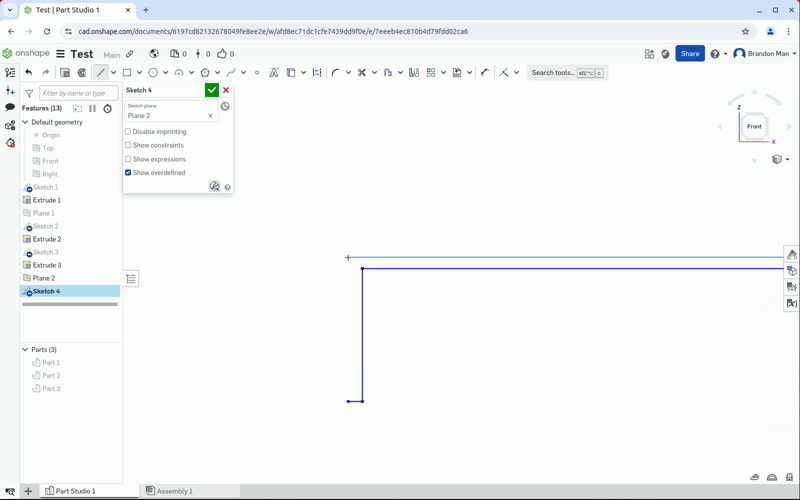
scroll(6)
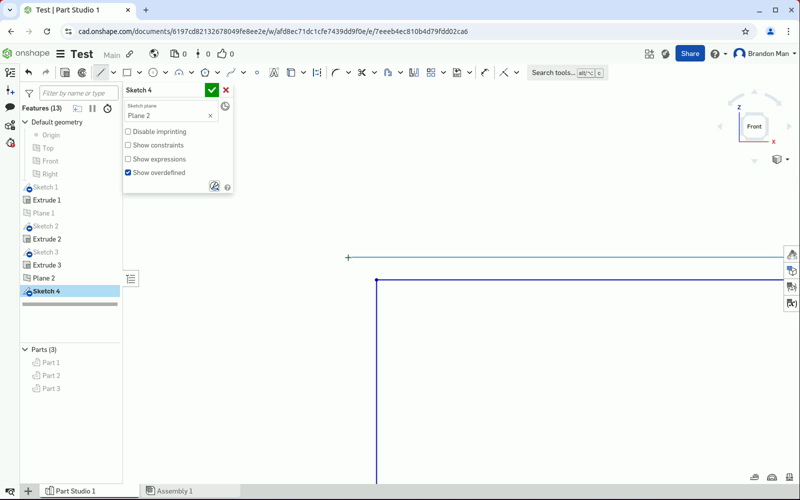
click(348, 257)
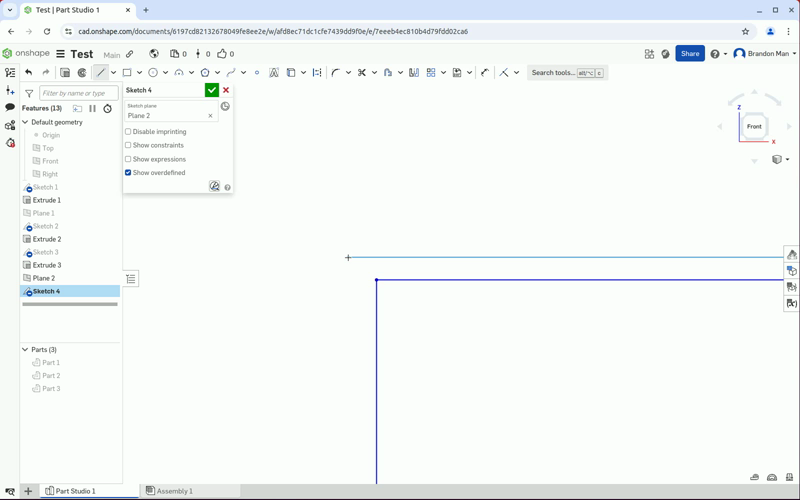
scroll(-6)
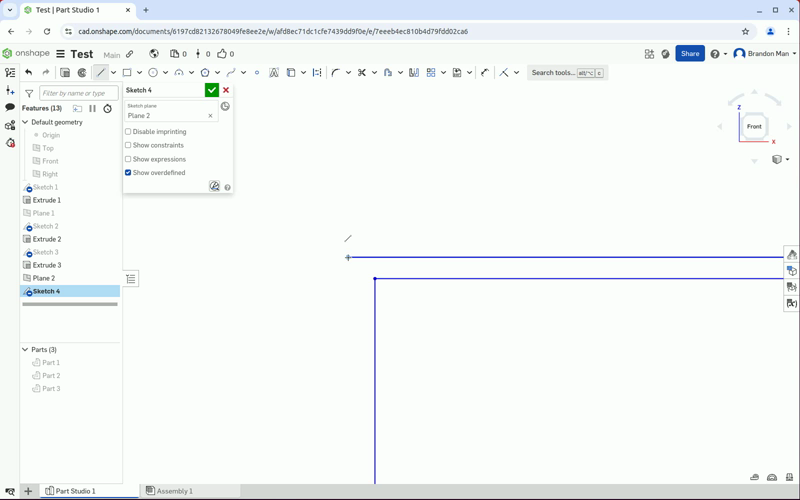
scroll(-6)
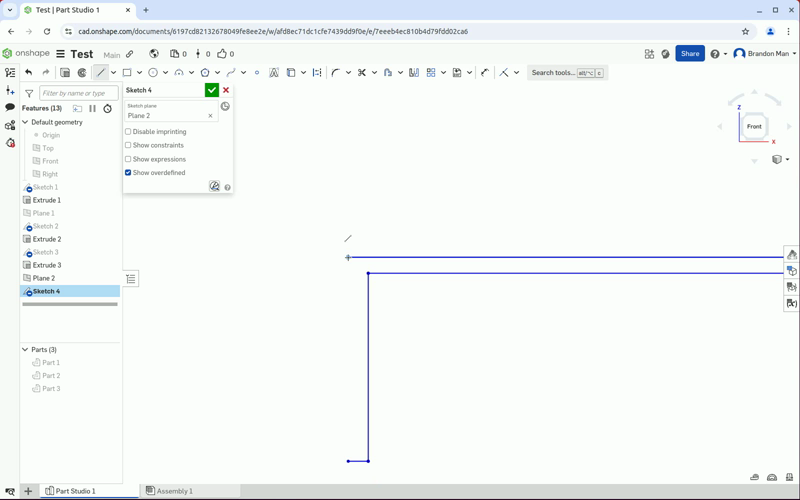
scroll(-6)
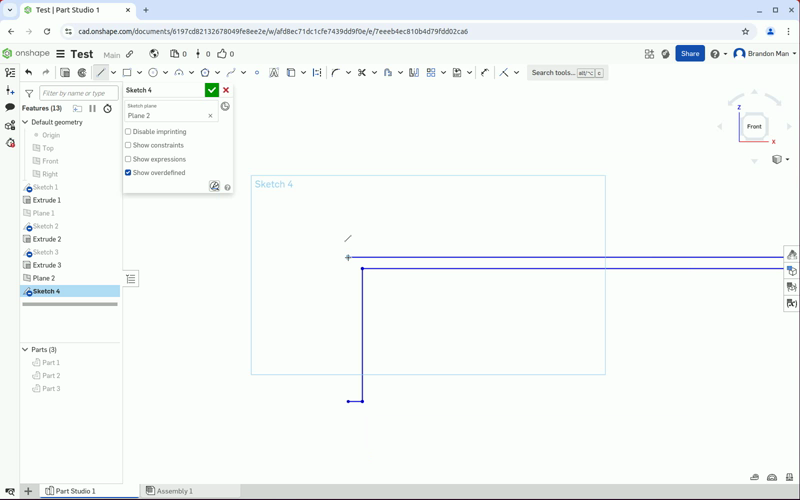
scroll(-6)
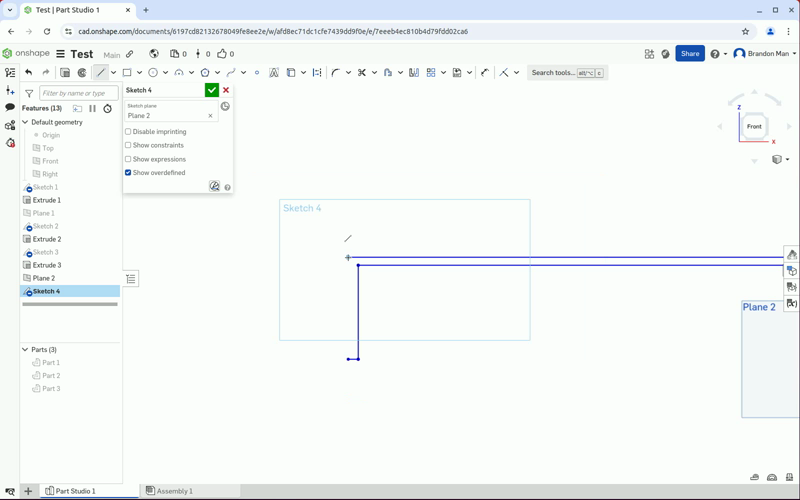
scroll(-6)
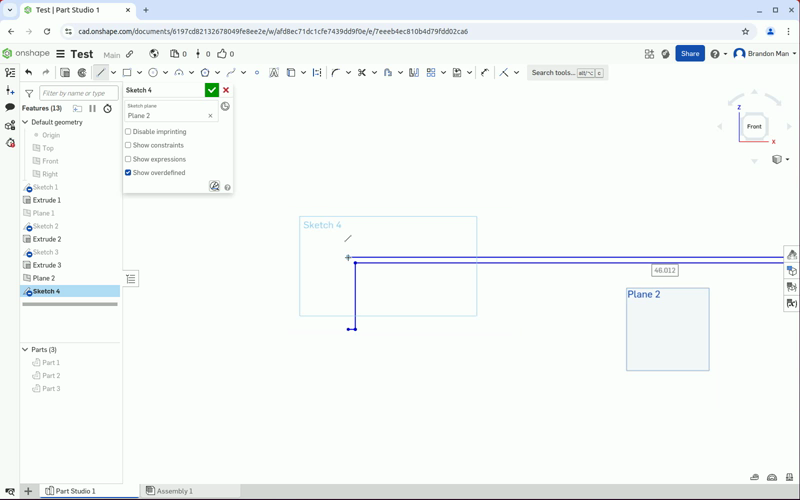
scroll(-6)
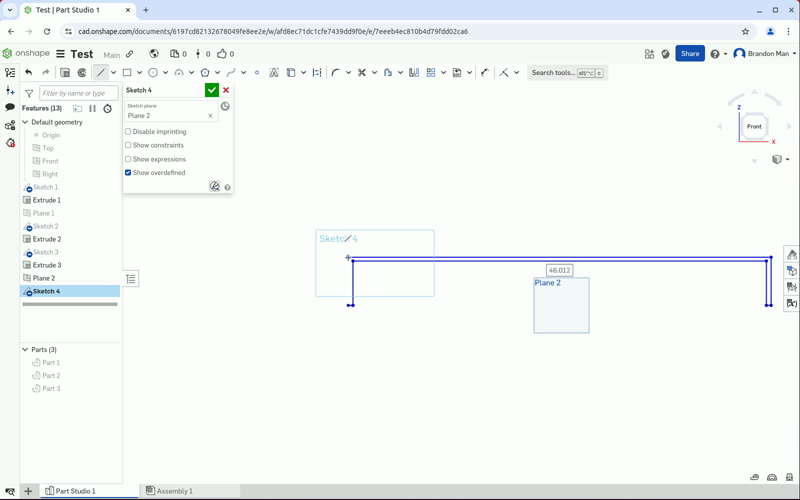
scroll(-6)
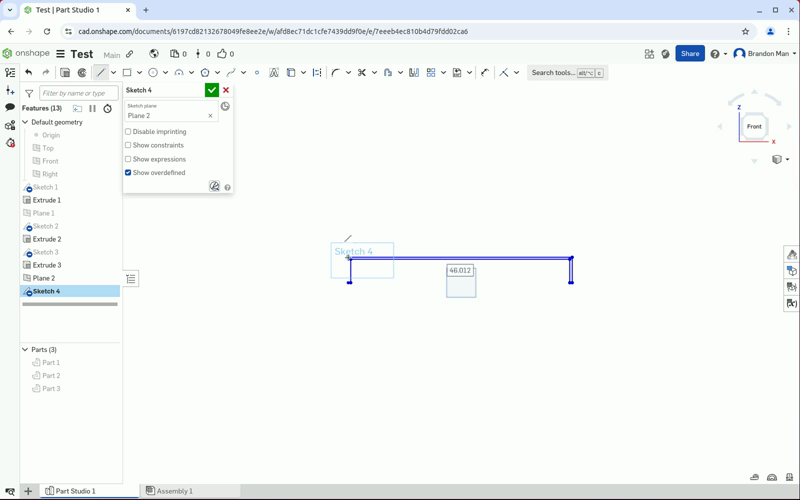
key_up(shift)
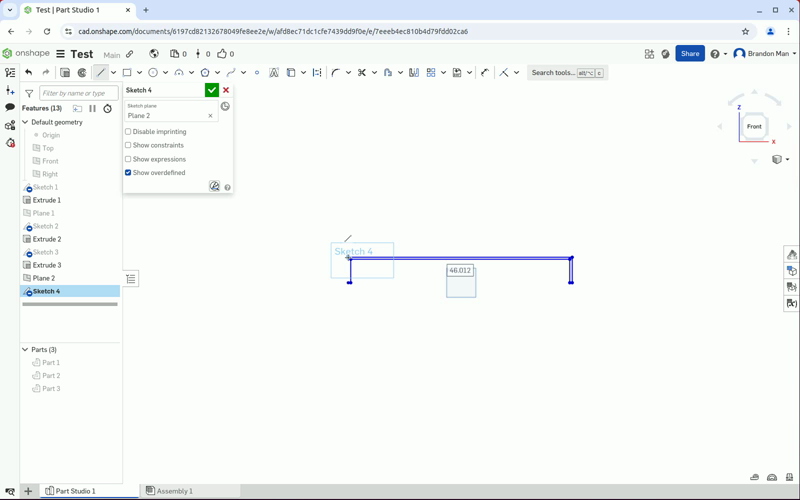
mouse_move(378, 257)
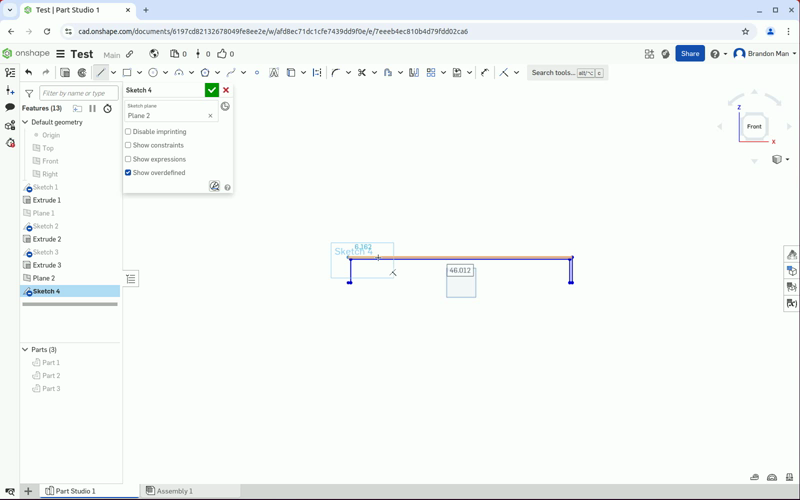
key_down(shift)
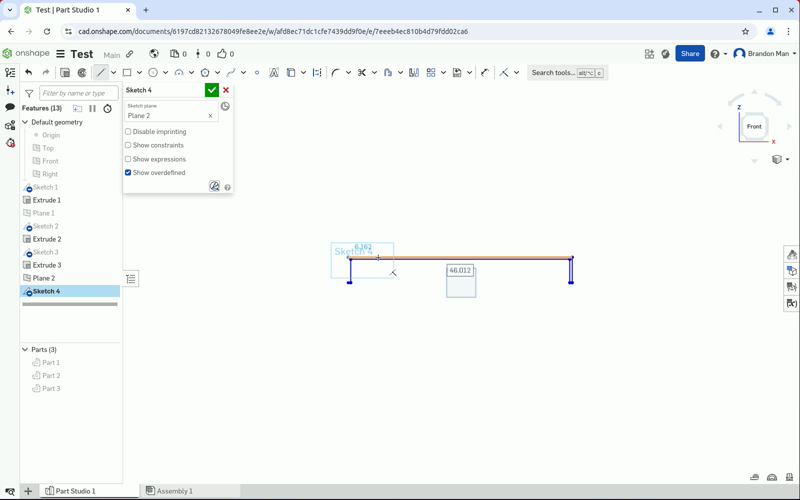
mouse_move(348, 282)
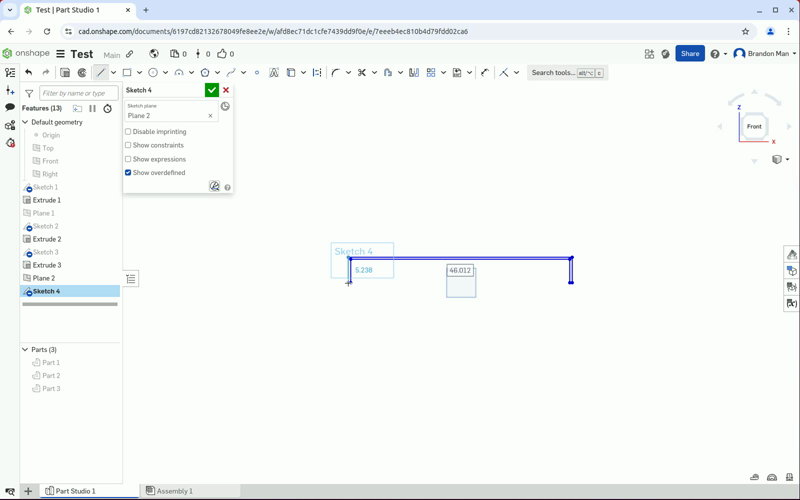
scroll(6)
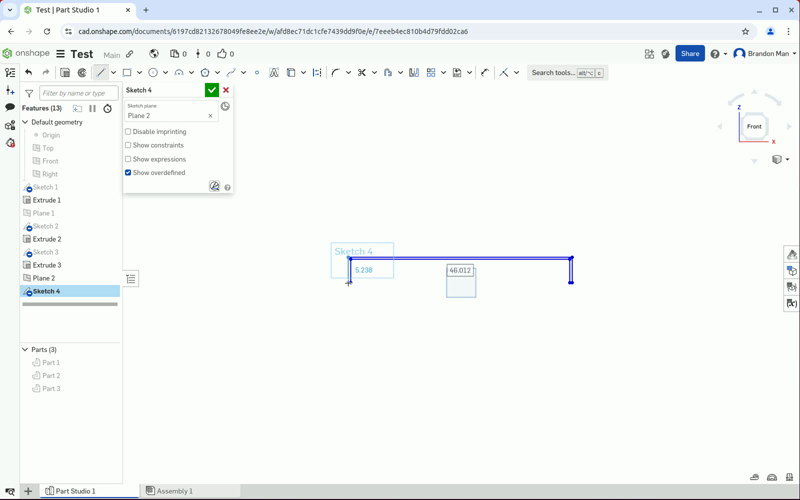
scroll(6)
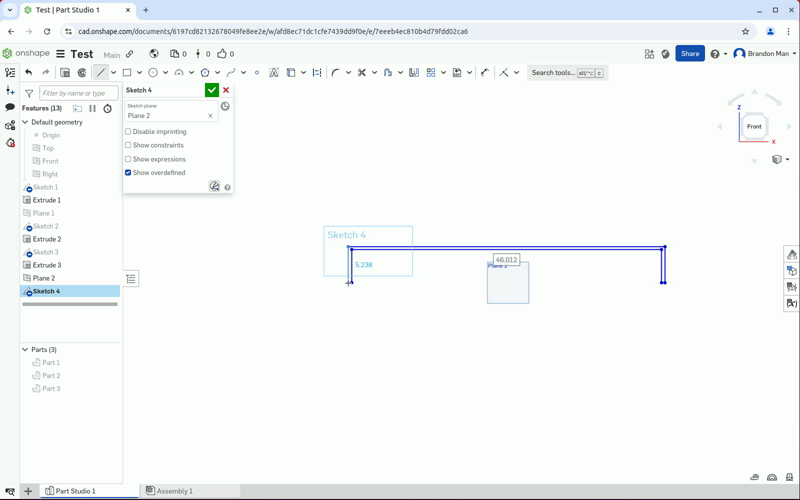
scroll(6)
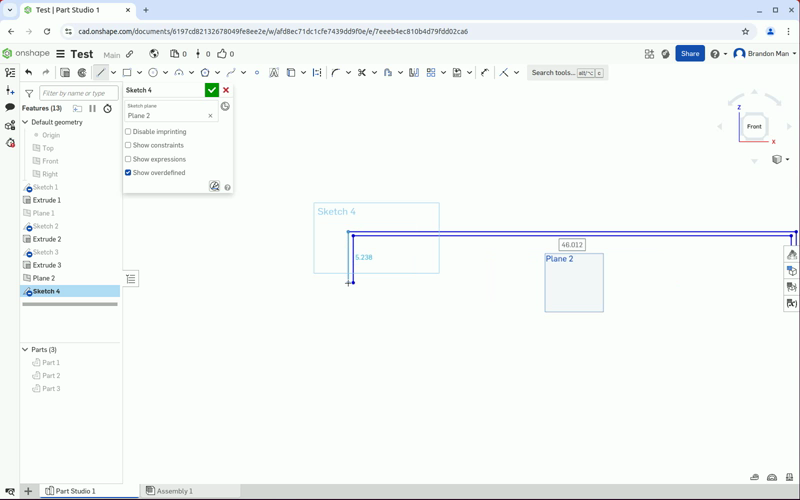
scroll(6)
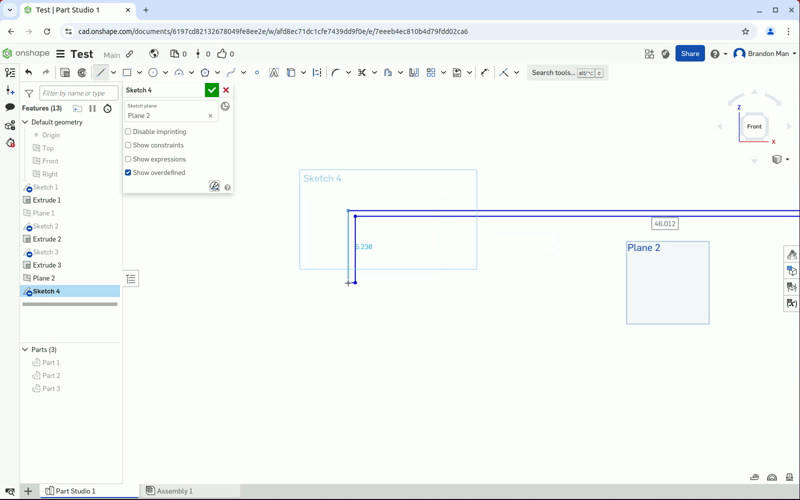
scroll(6)
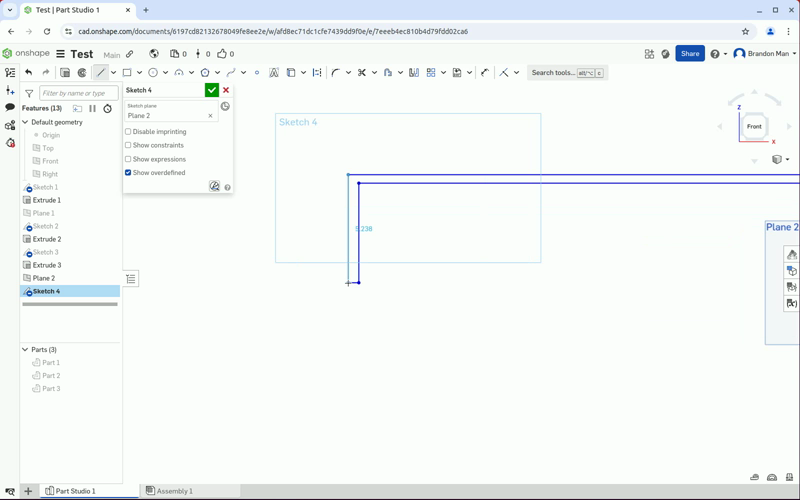
scroll(6)
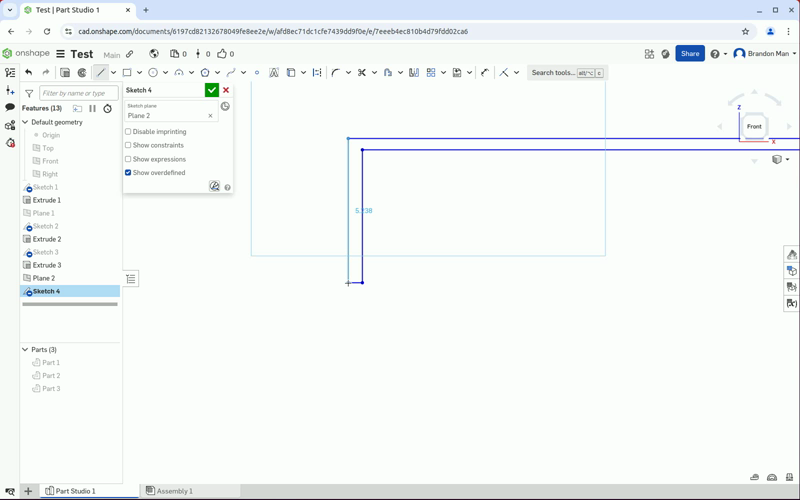
scroll(6)
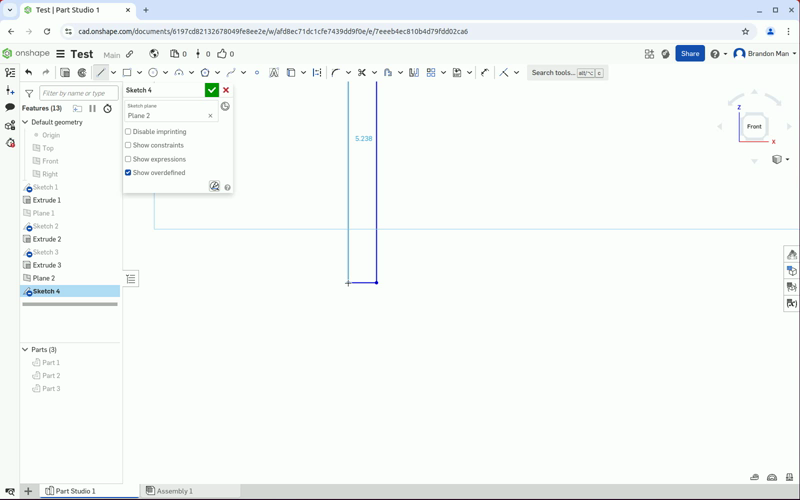
key_up(shift)
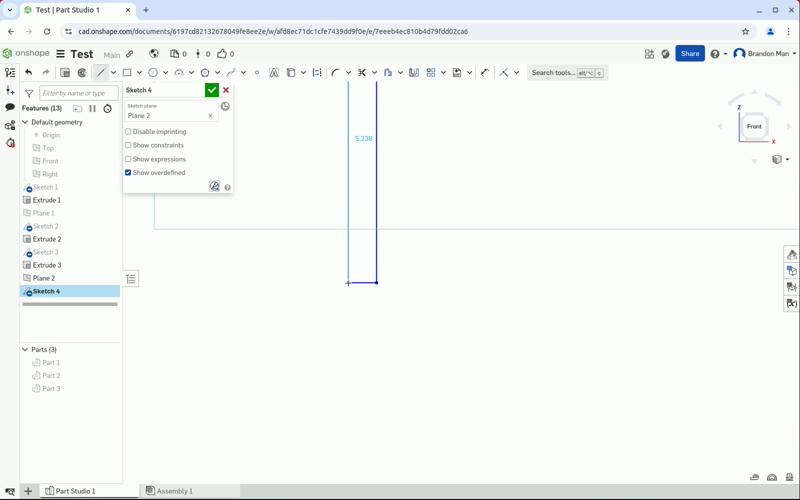
click(348, 282)
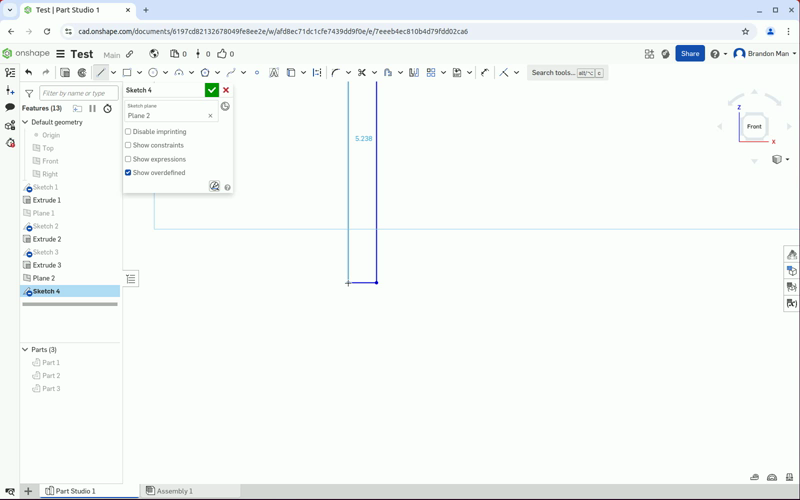
scroll(-6)
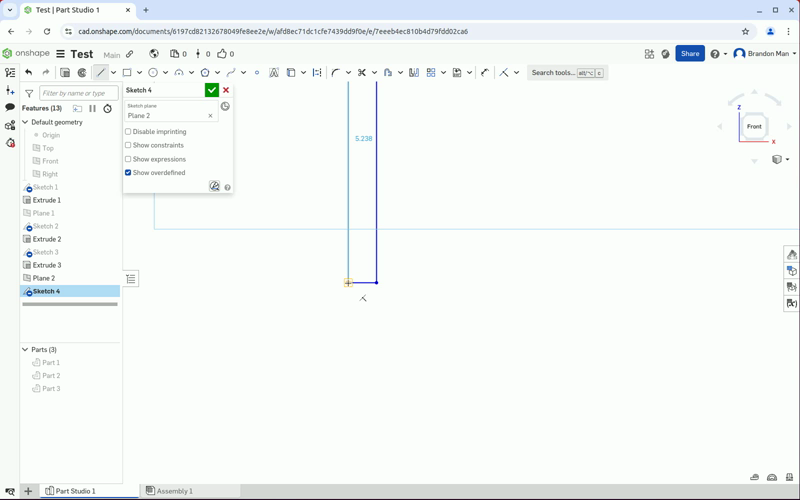
scroll(-6)
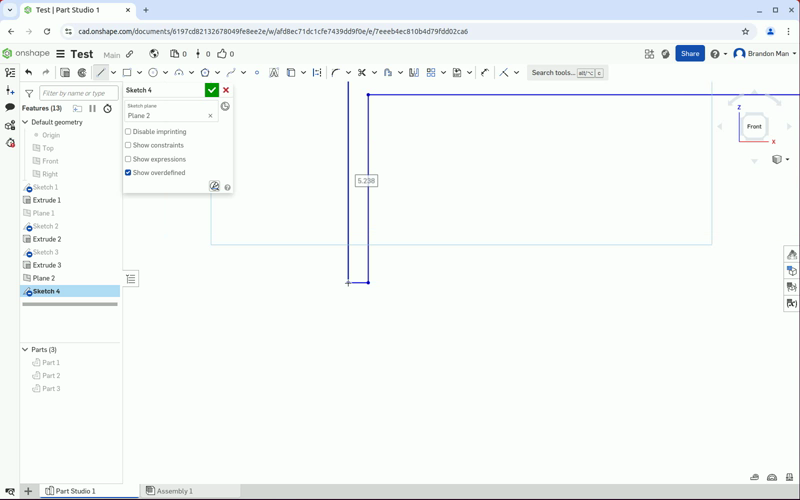
scroll(-6)
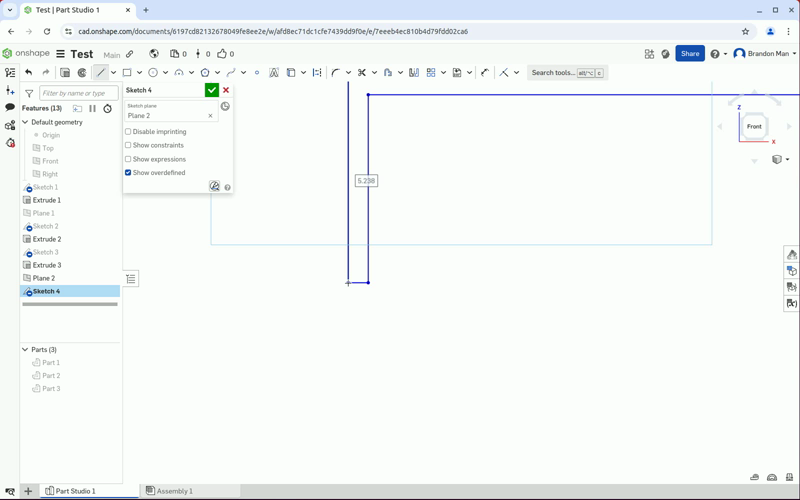
scroll(-6)
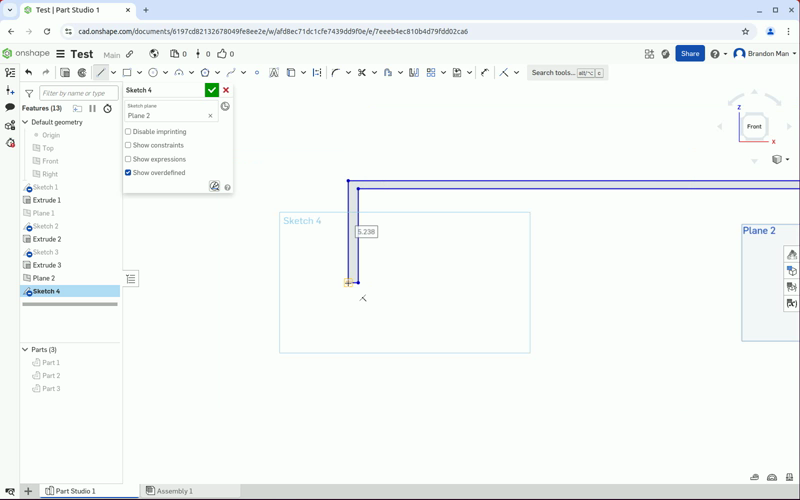
scroll(-6)
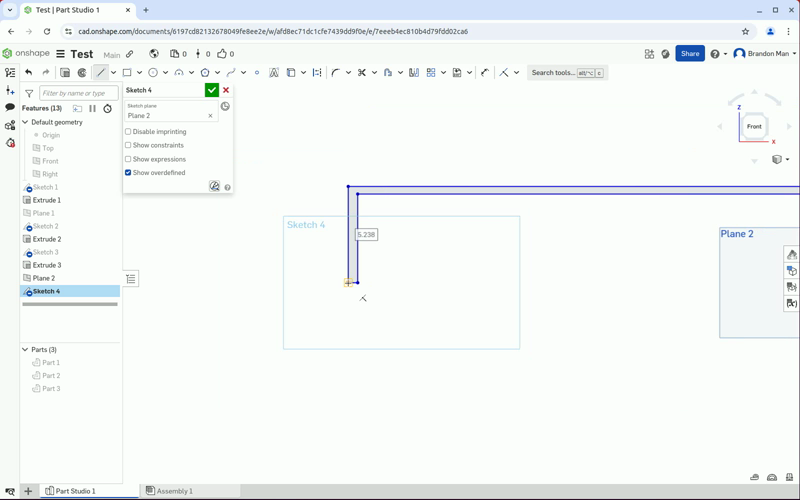
scroll(-6)
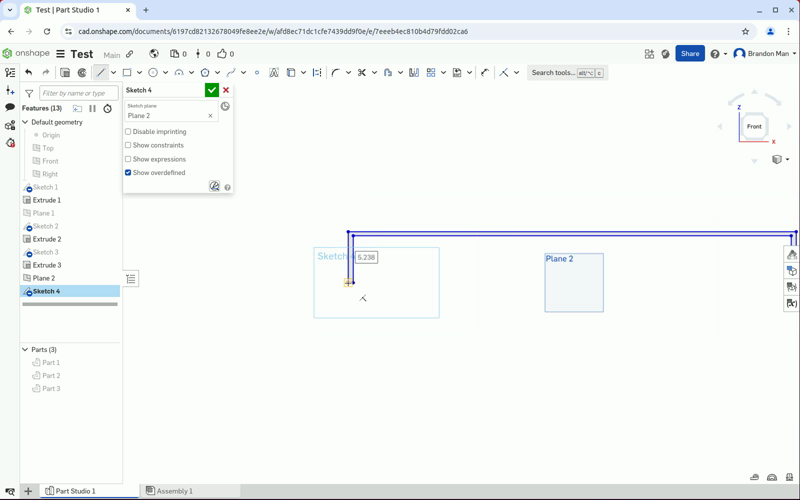
scroll(-6)
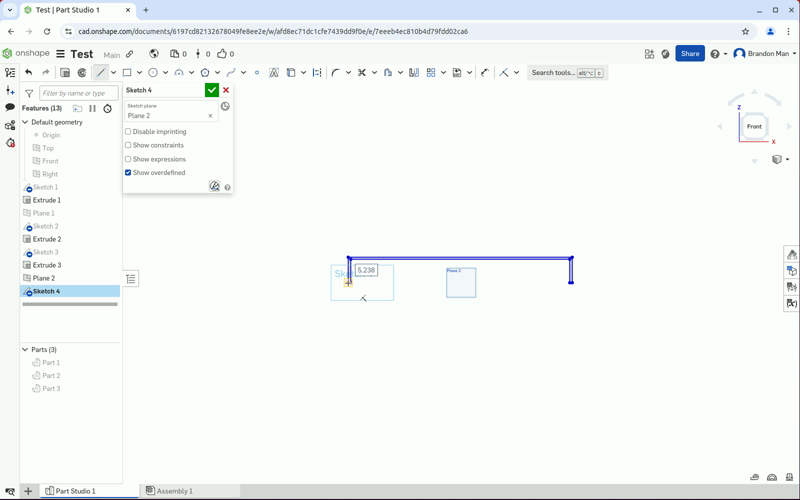
key(esc)
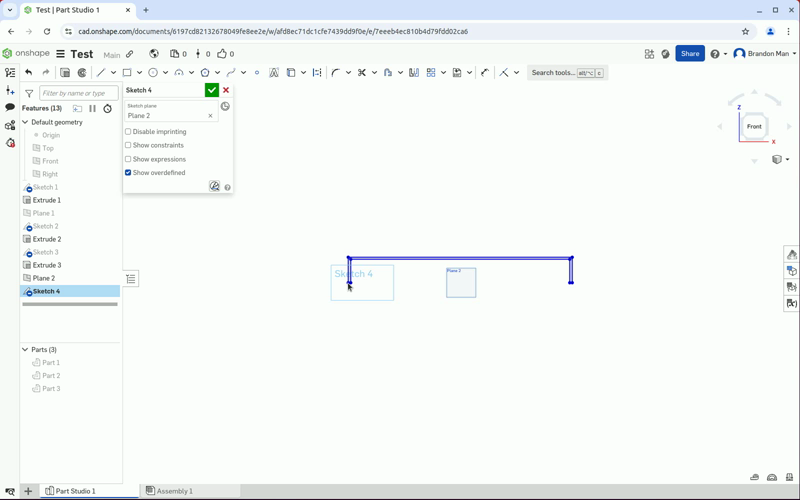
mouse_move(350, 275)
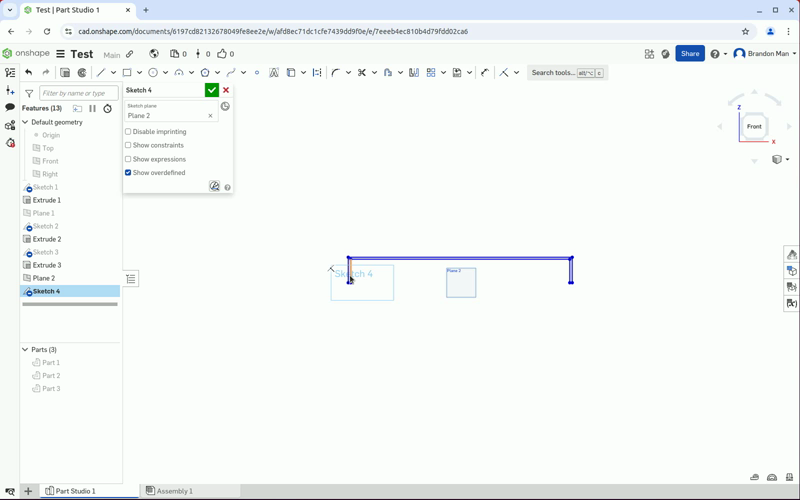
scroll(6)
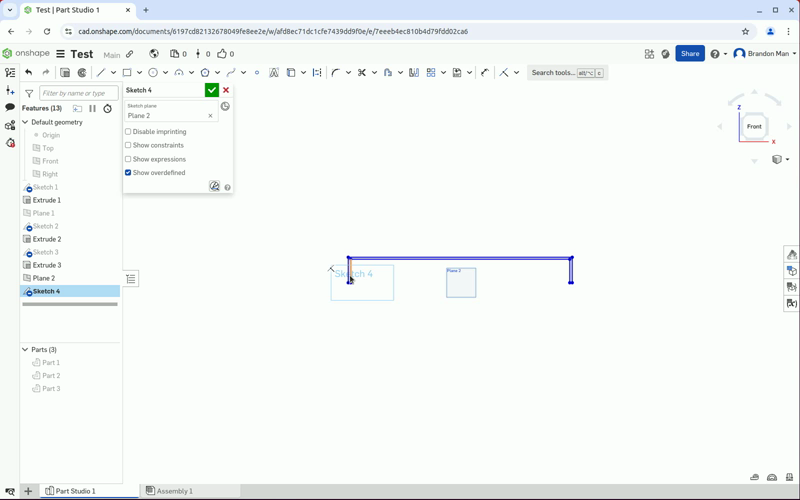
scroll(6)
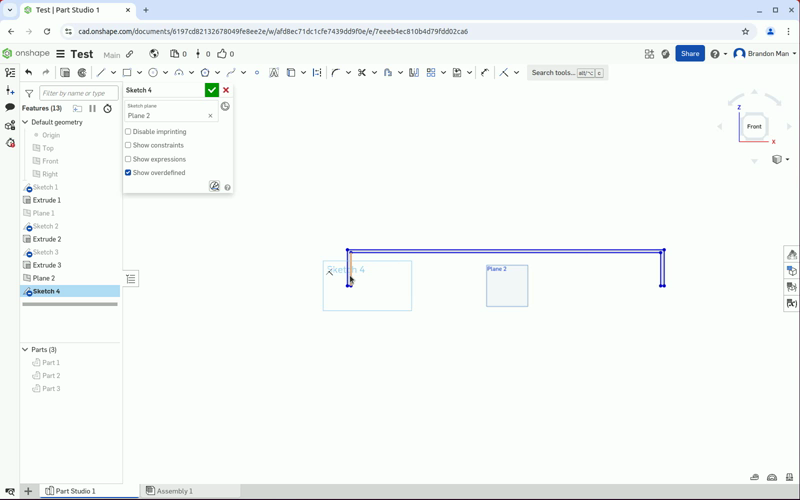
scroll(6)
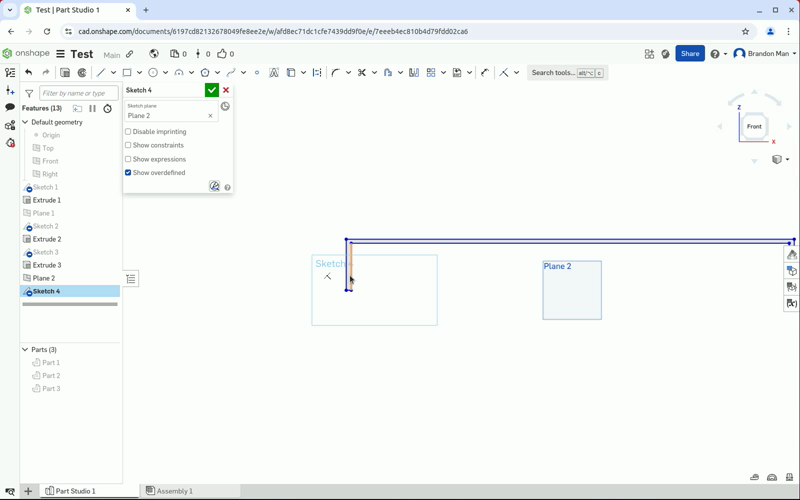
scroll(6)
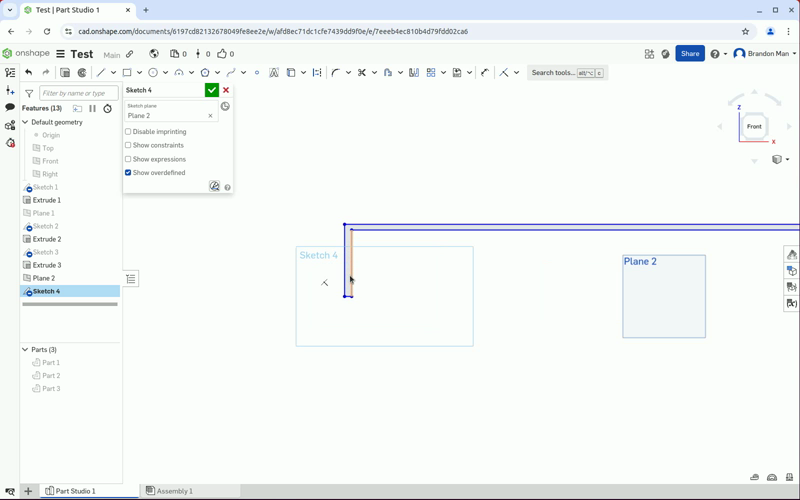
scroll(6)
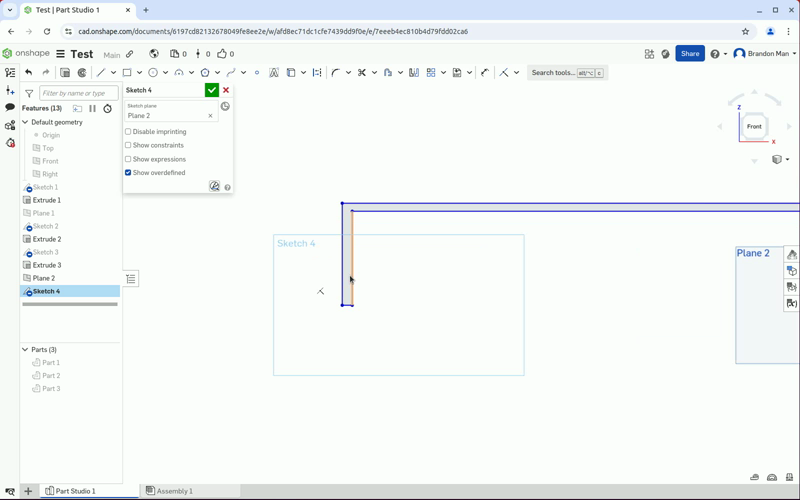
scroll(6)
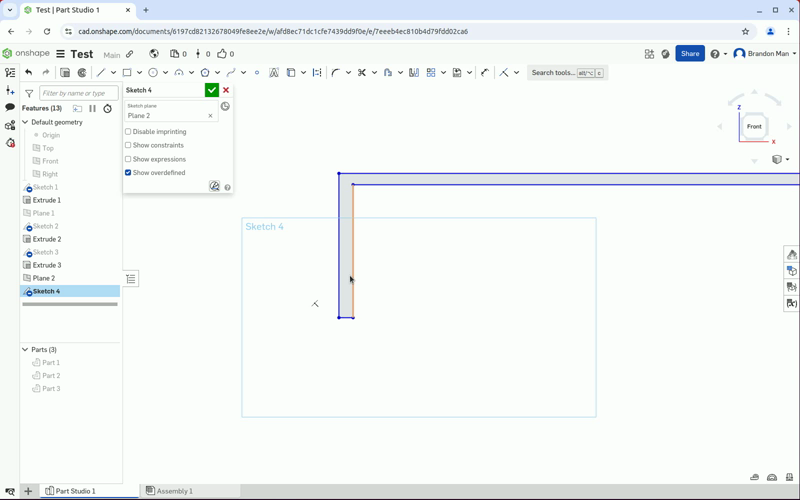
scroll(6)
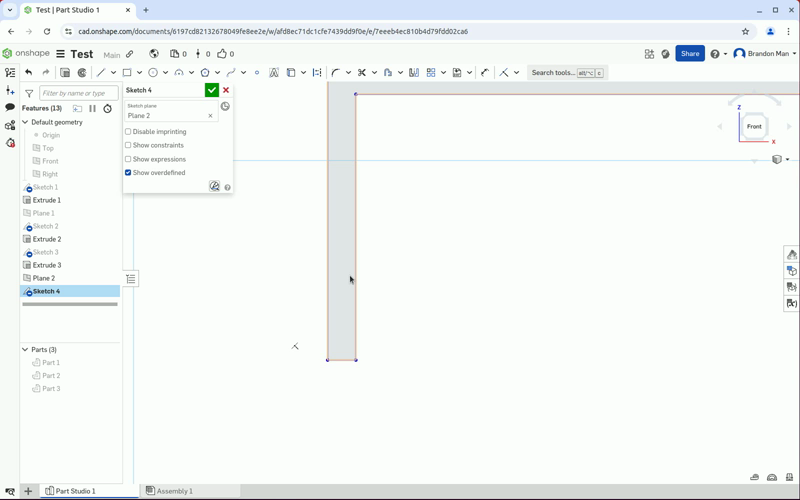
click(350, 275)
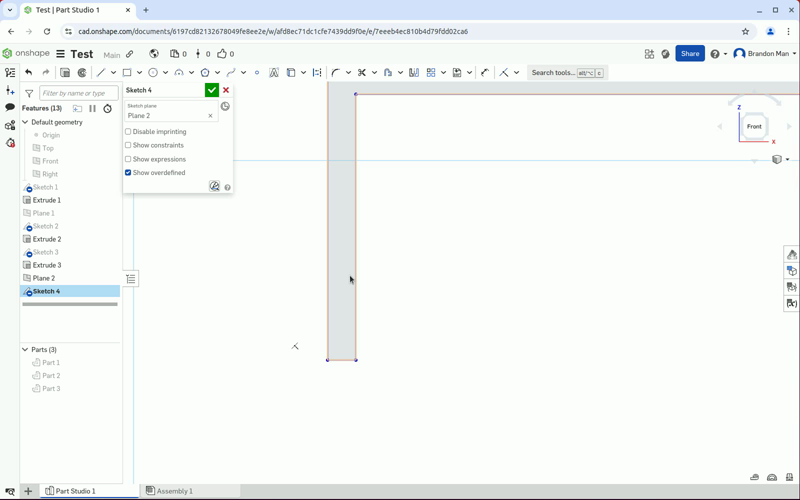
scroll(-6)
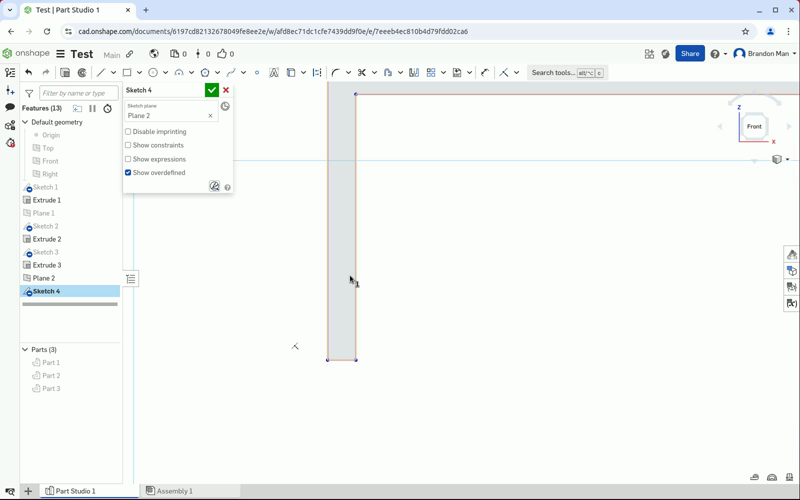
scroll(-6)
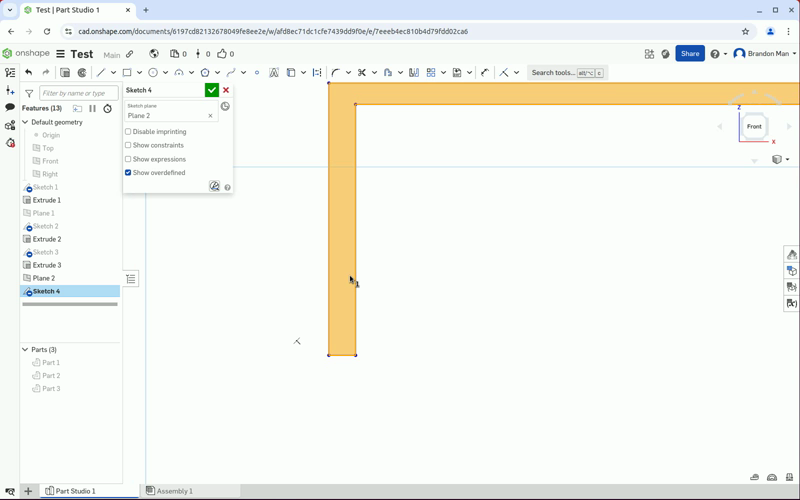
scroll(-6)
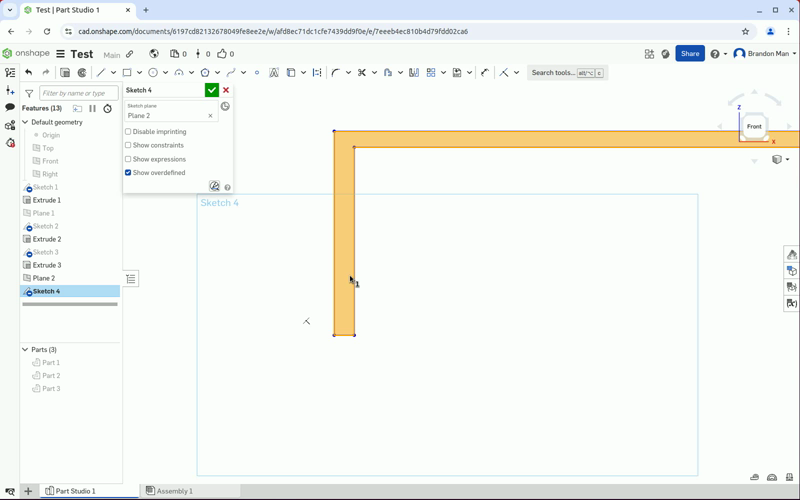
scroll(-6)
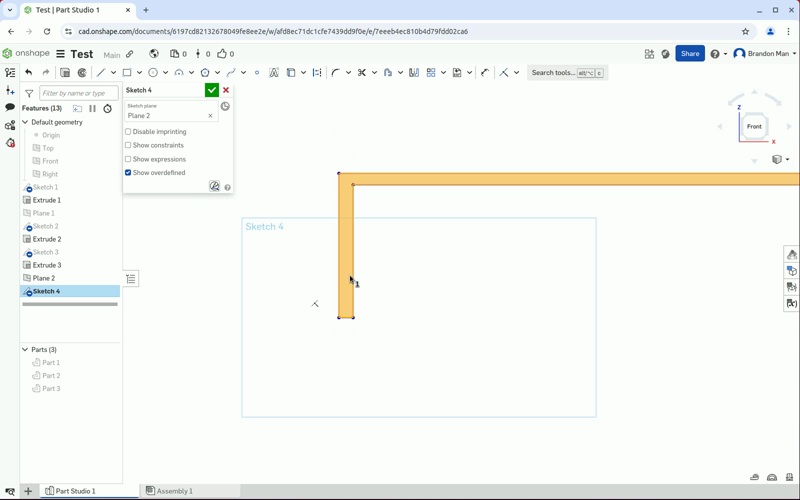
scroll(-6)
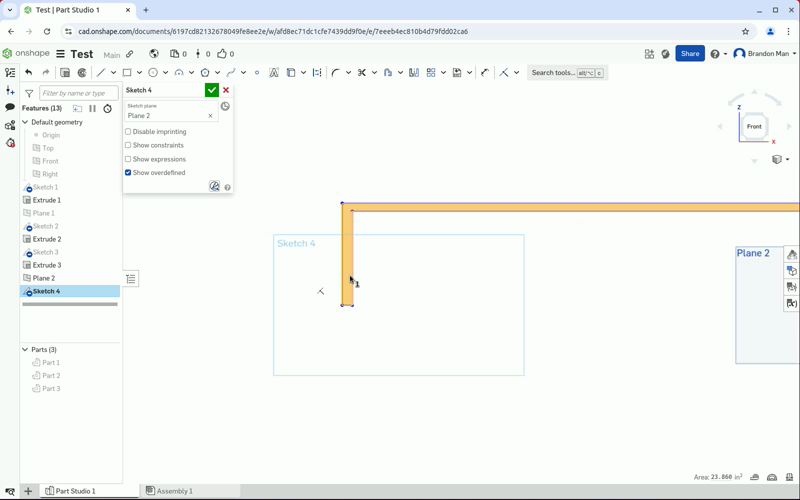
scroll(-6)
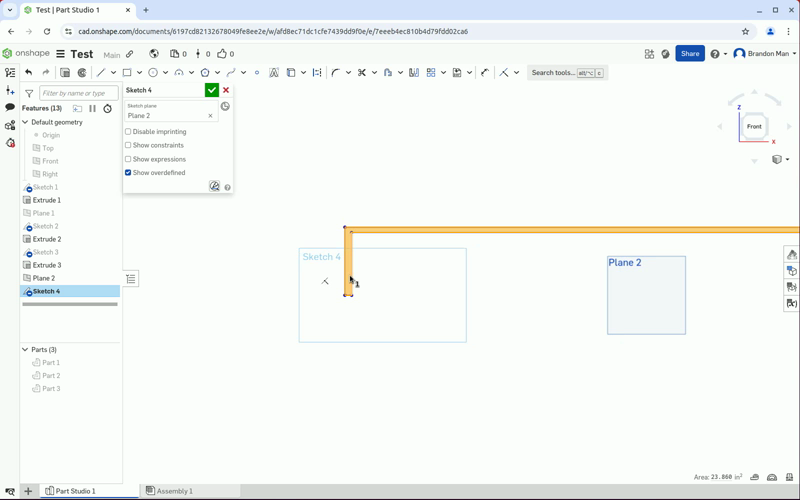
scroll(-6)
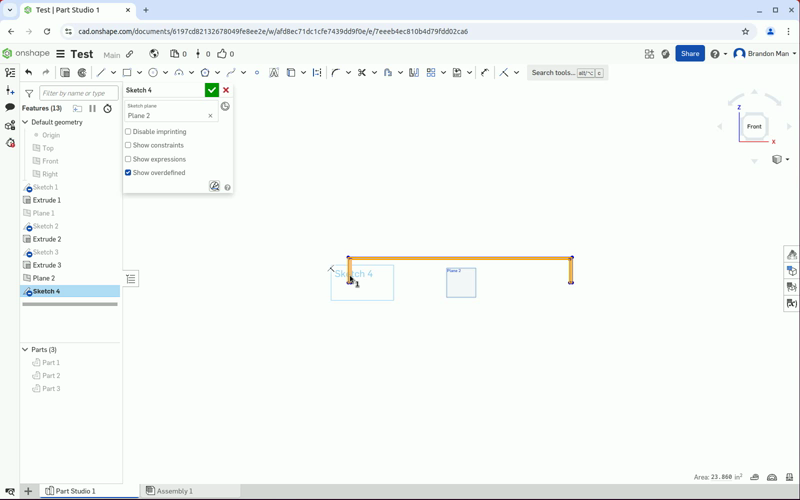
mouse_move(73, 352)
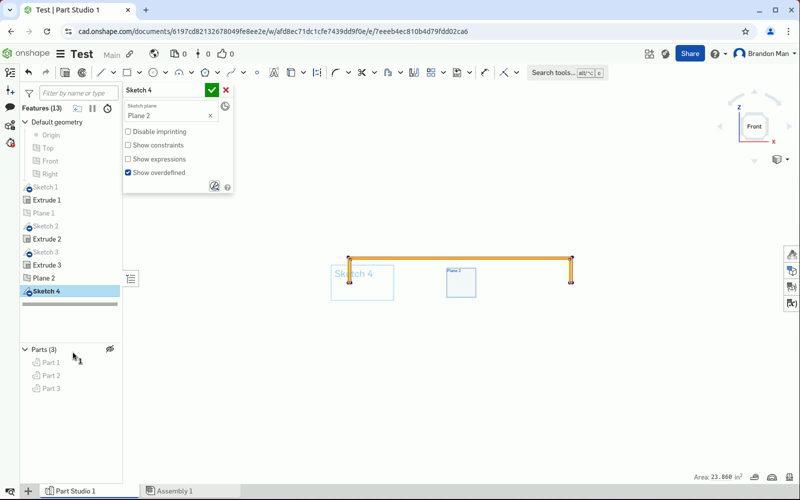
key(shift+y)
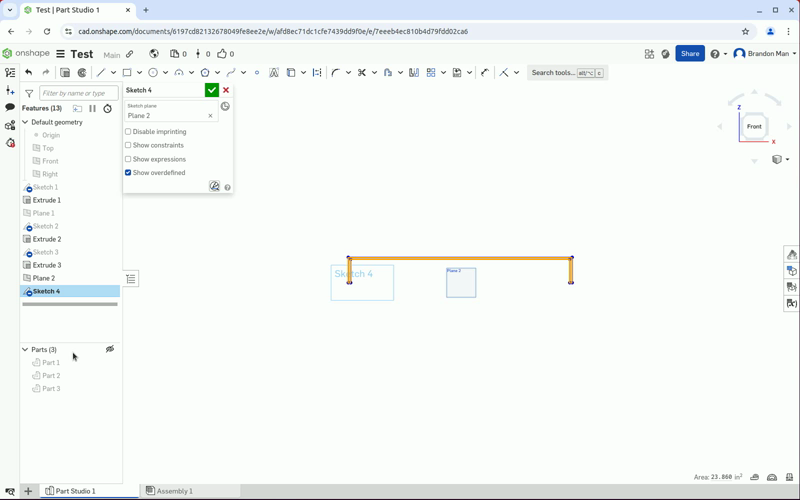
key(shift+e)
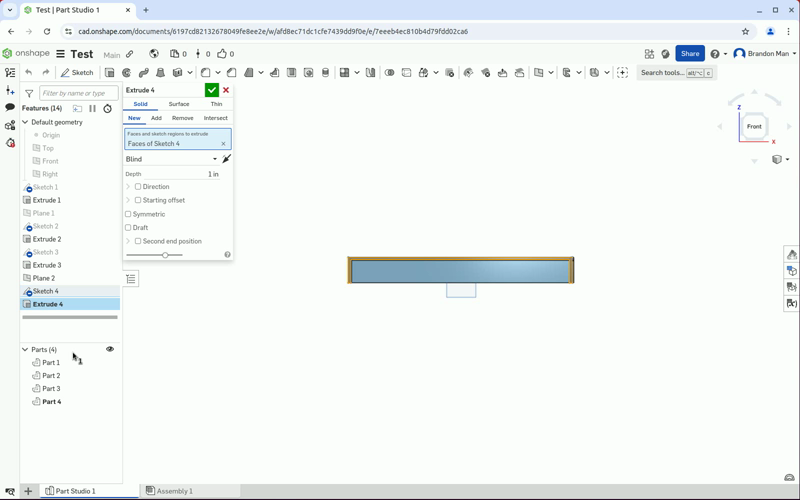
mouse_move(143, 106)
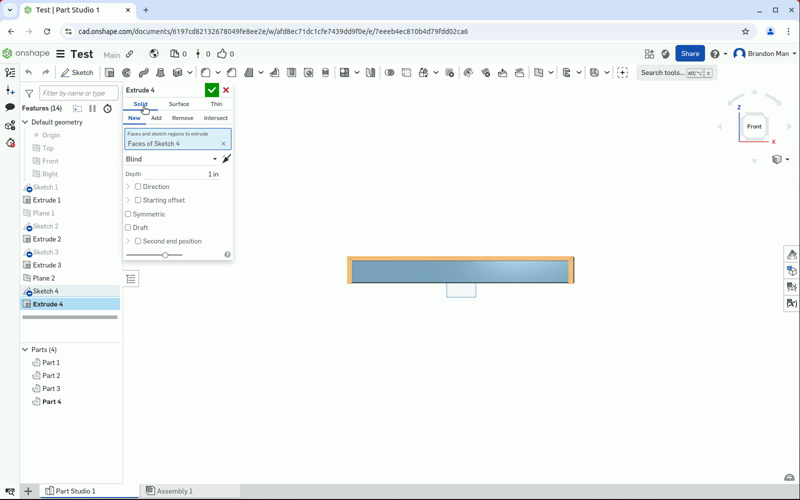
click(143, 106)
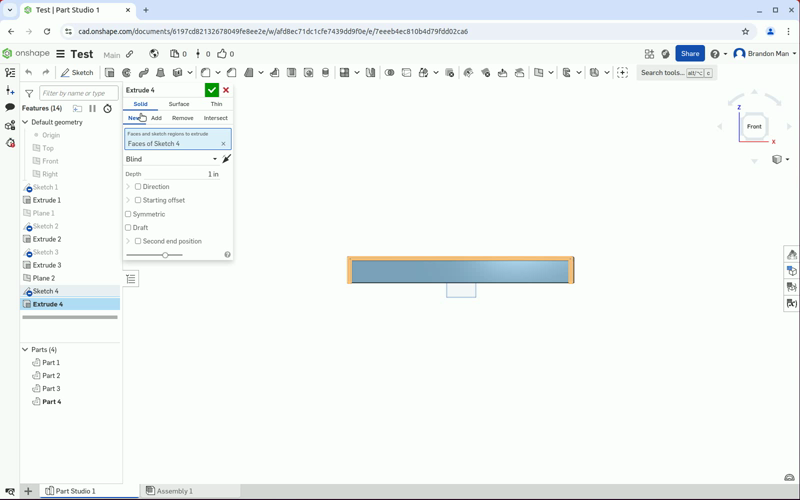
mouse_move(137, 120)
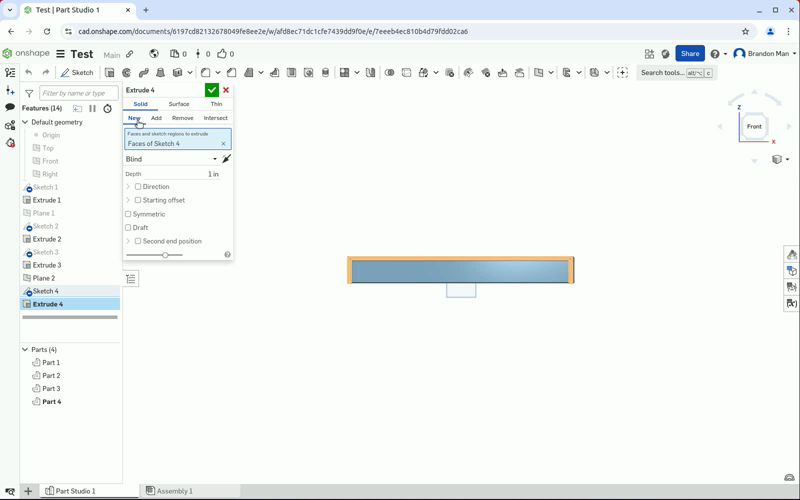
click(137, 120)
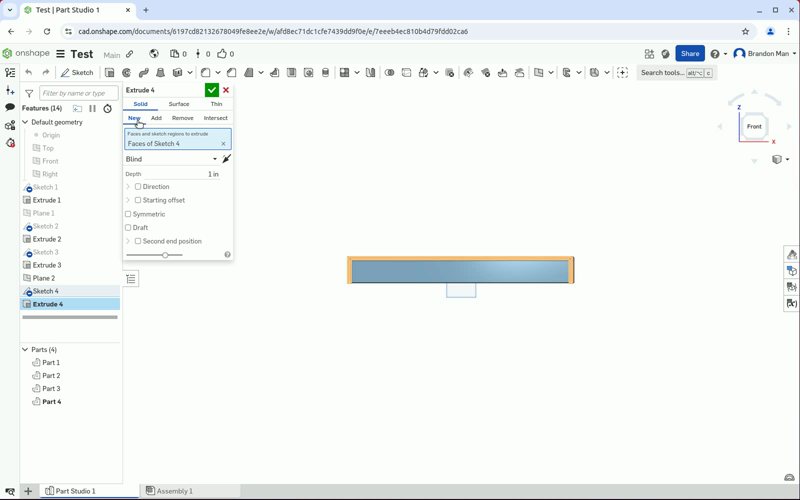
key(tab, 4)
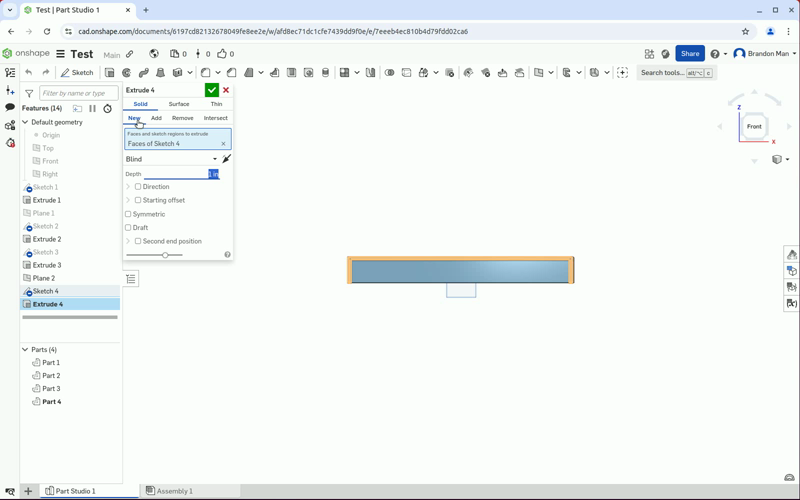
text(0.722)
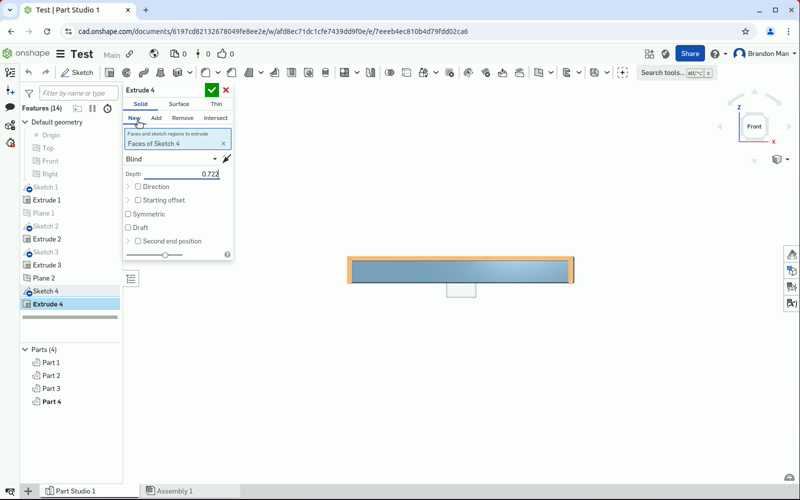
key(enter)
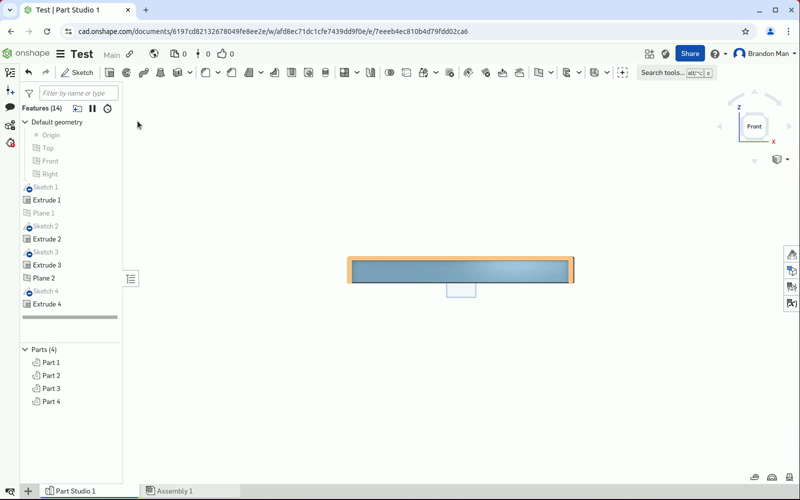
key(shift+h)
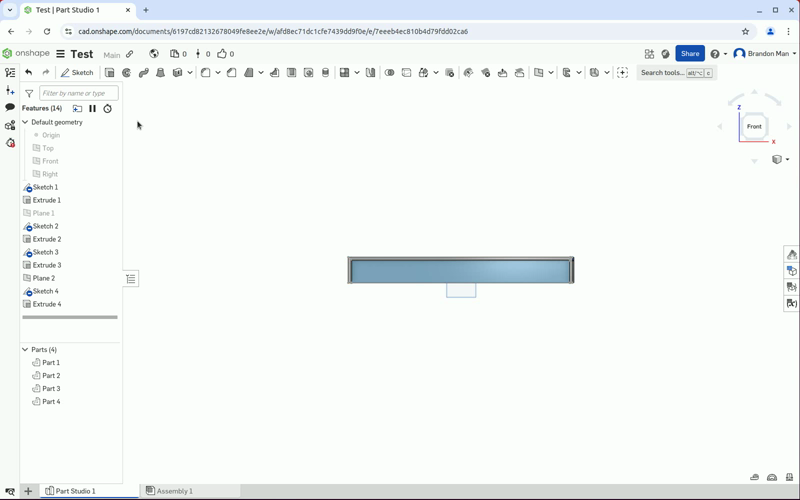
key(shift+h)
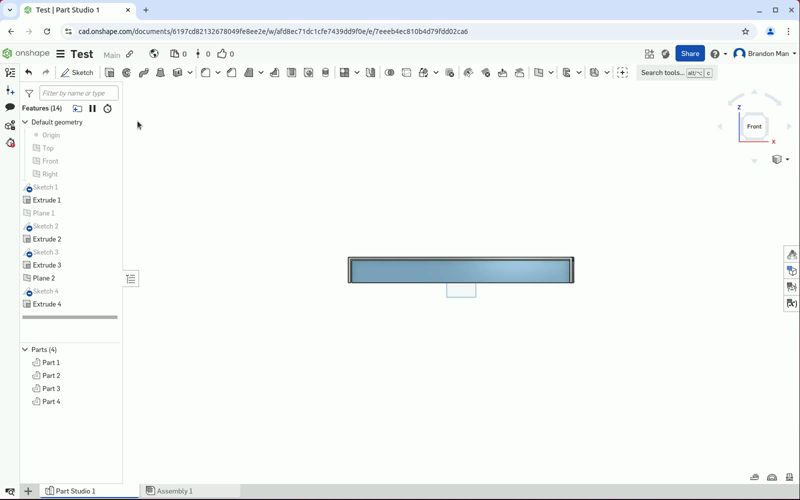
mouse_move(73, 189)
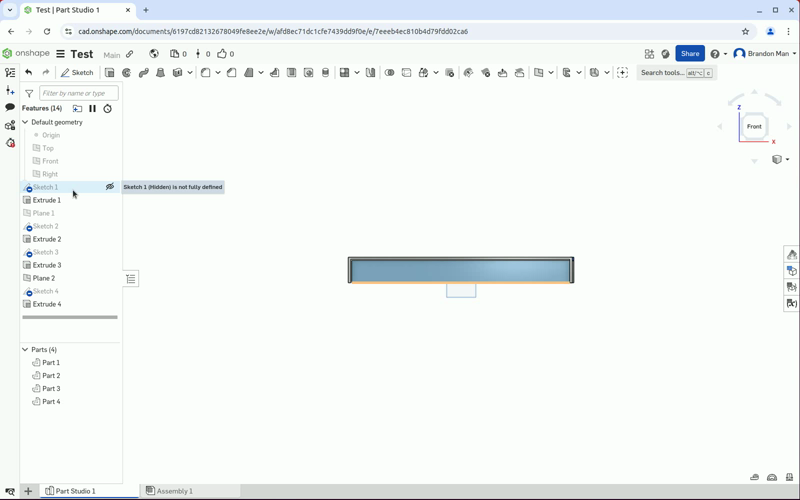
click(73, 189)
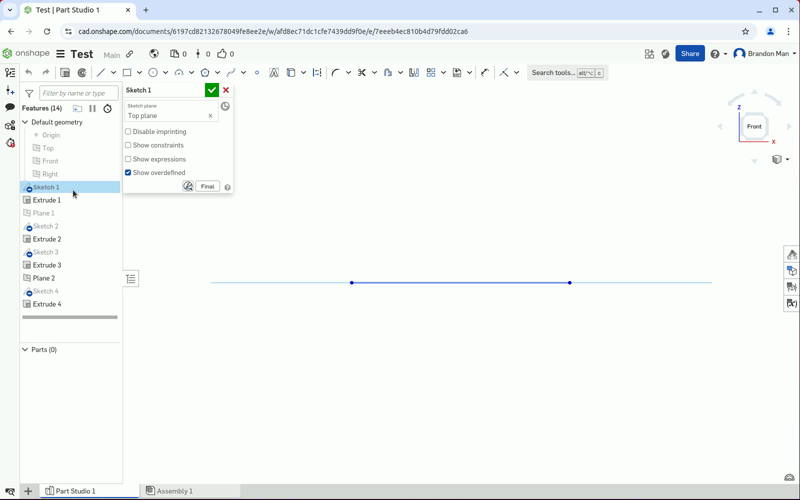
mouse_move(229, 92)
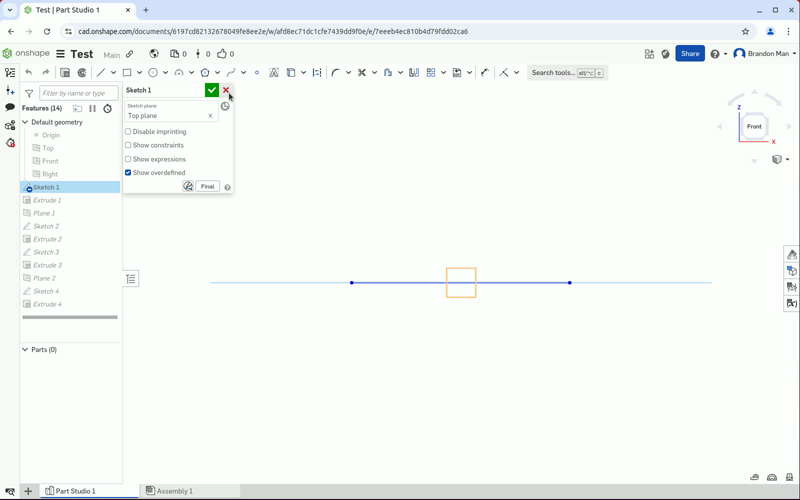
click(229, 92)
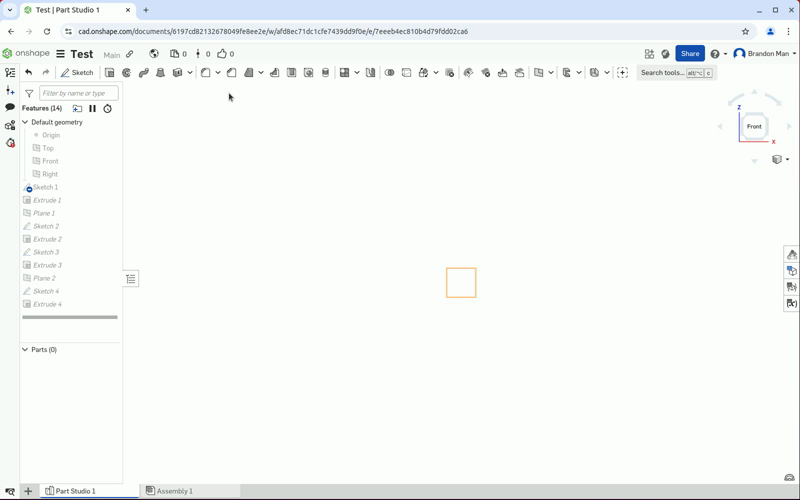
key(shift+s)
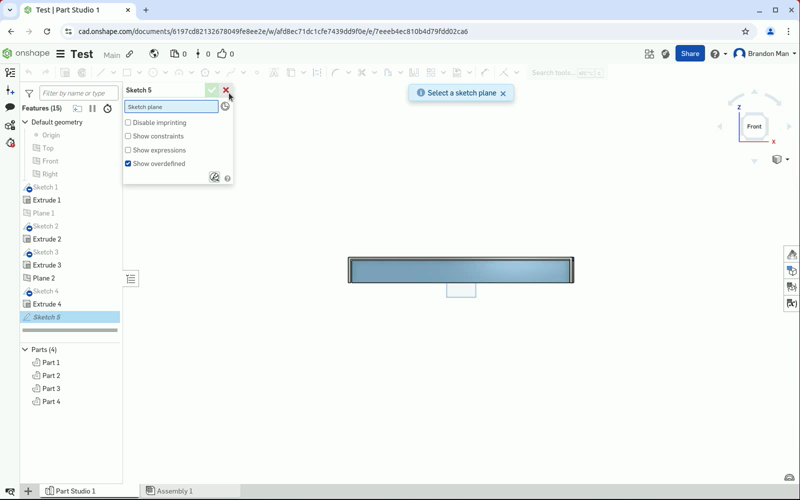
mouse_move(73, 280)
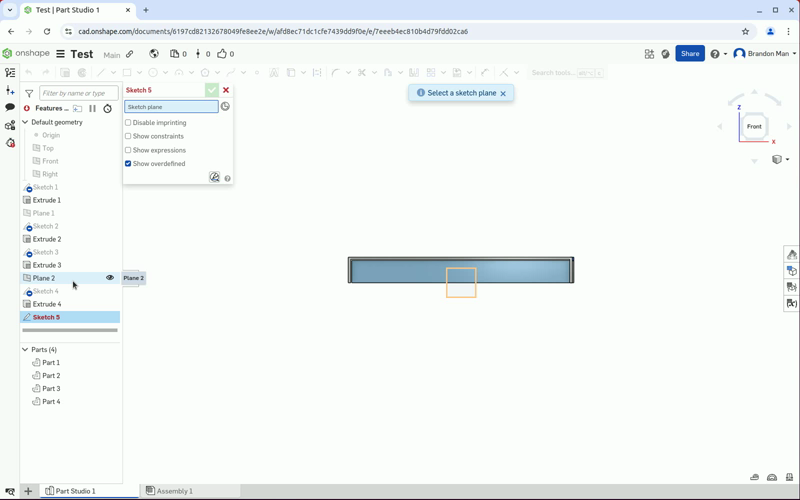
click(73, 280)
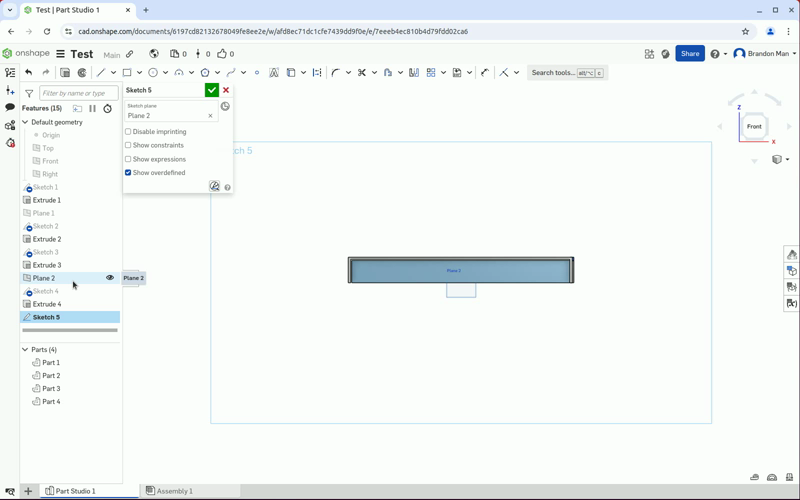
mouse_move(73, 352)
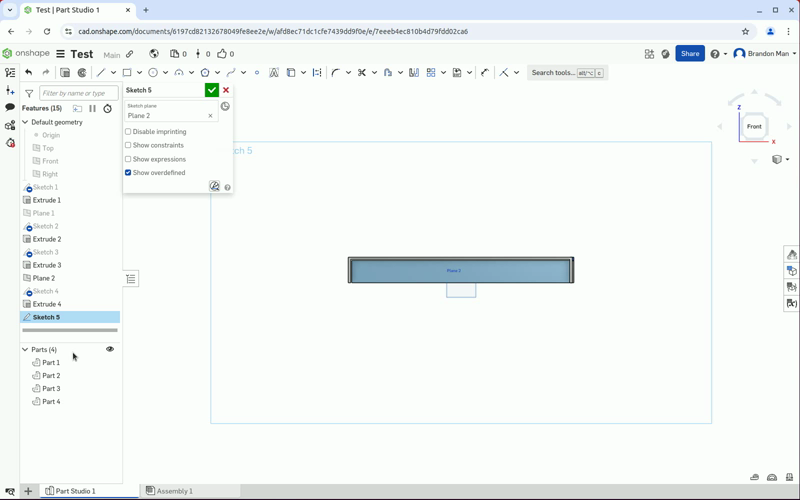
key(y)
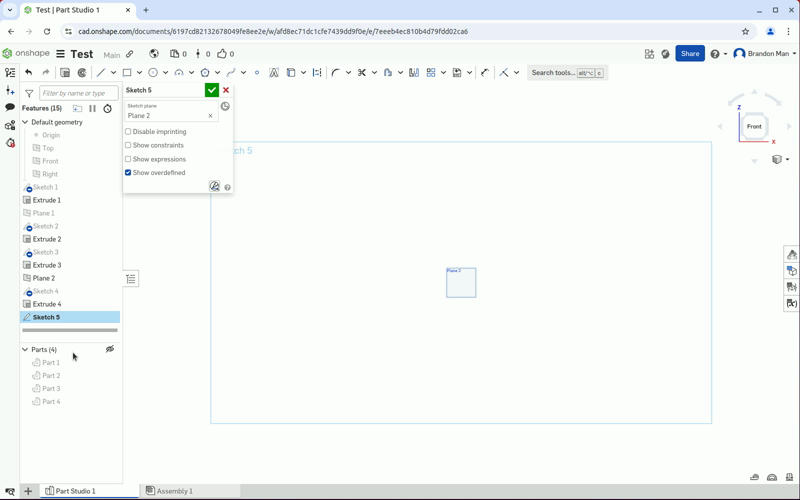
key(l)
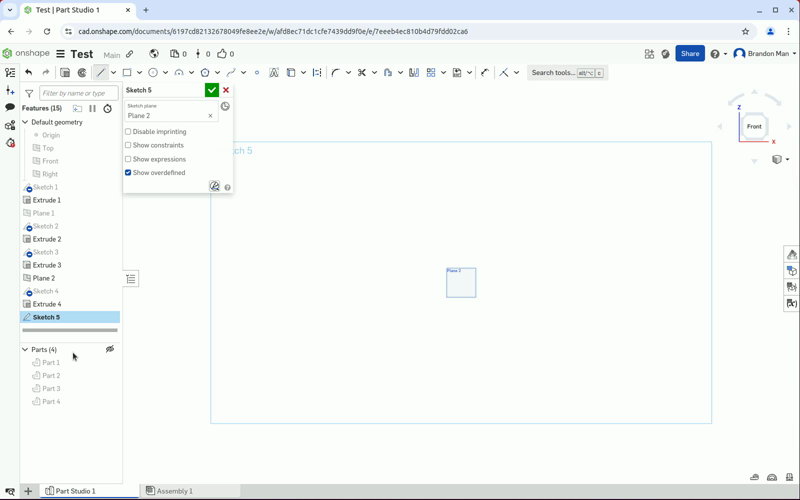
key_down(shift)
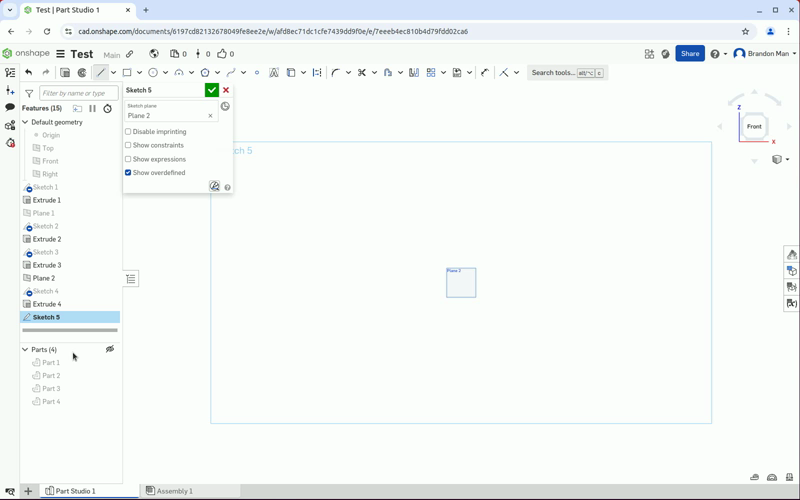
mouse_move(351, 282)
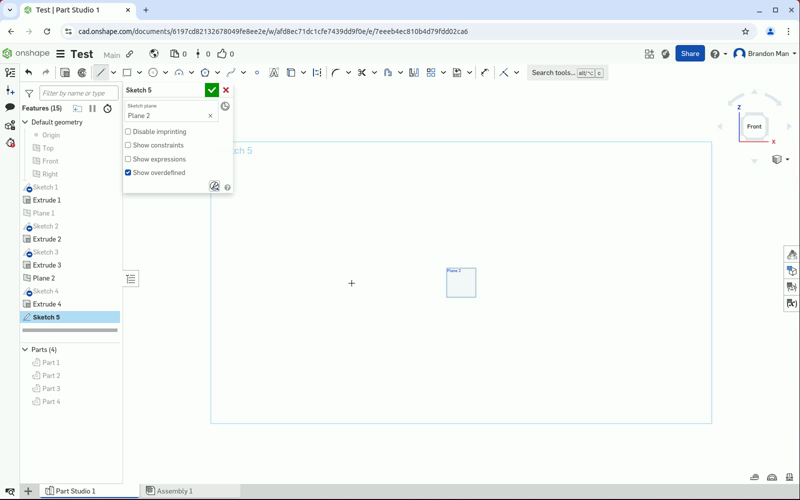
click(351, 282)
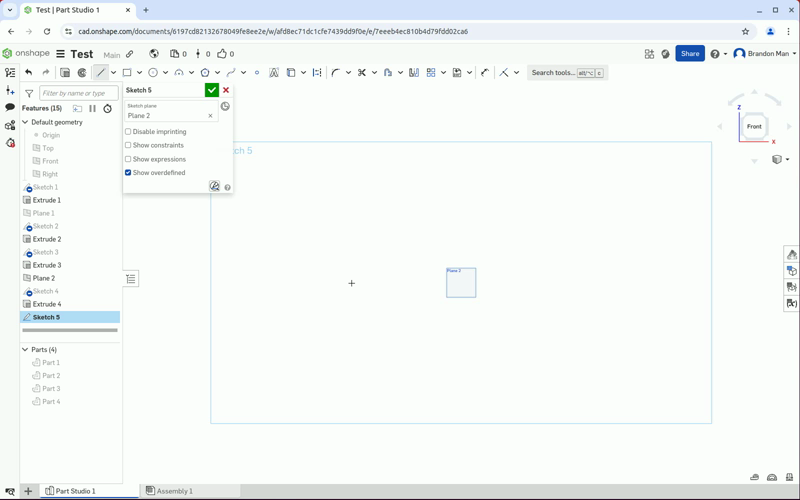
key_up(shift)
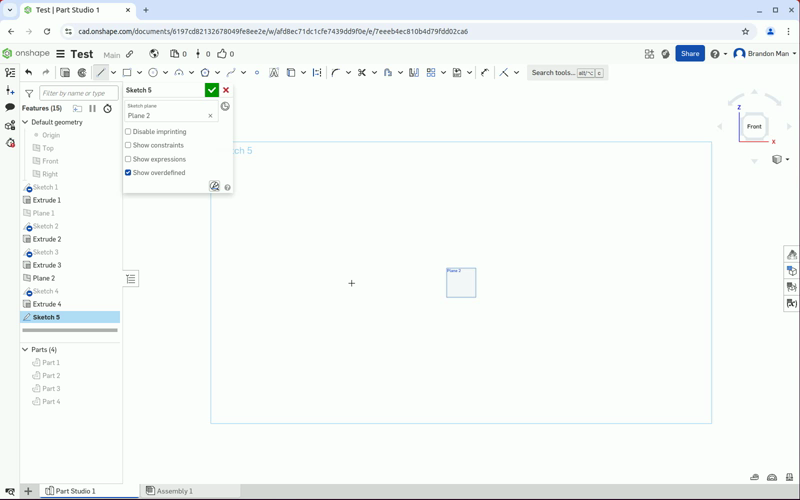
key_down(shift)
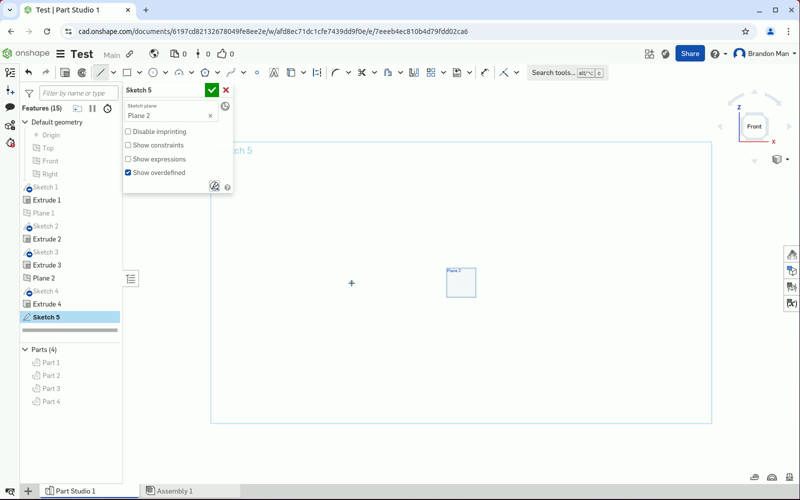
mouse_move(569, 282)
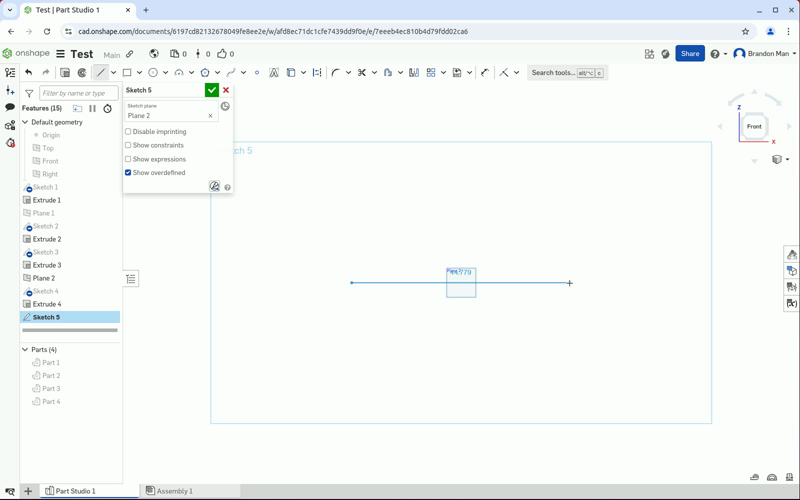
click(569, 282)
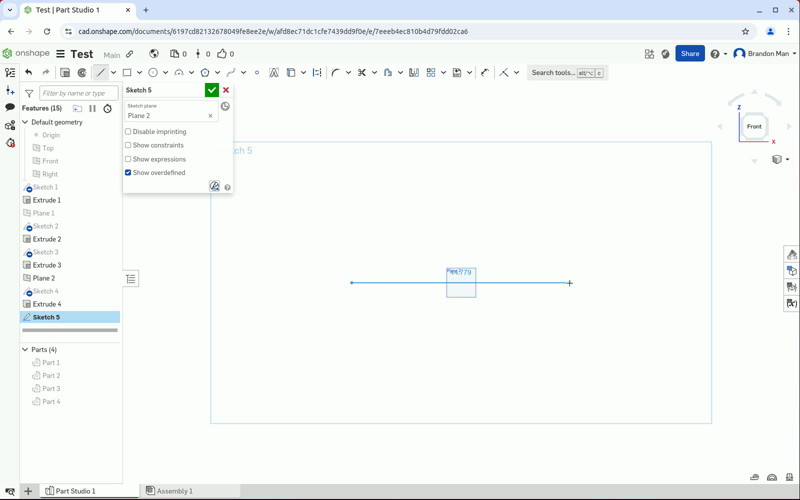
key_up(shift)
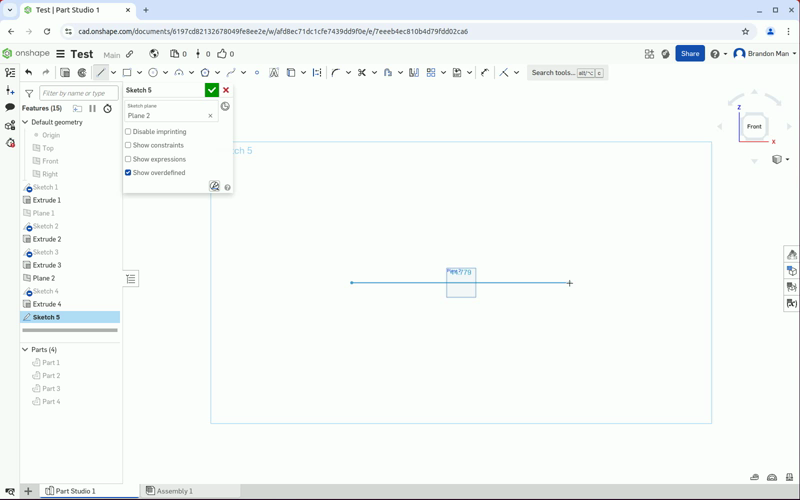
key_down(shift)
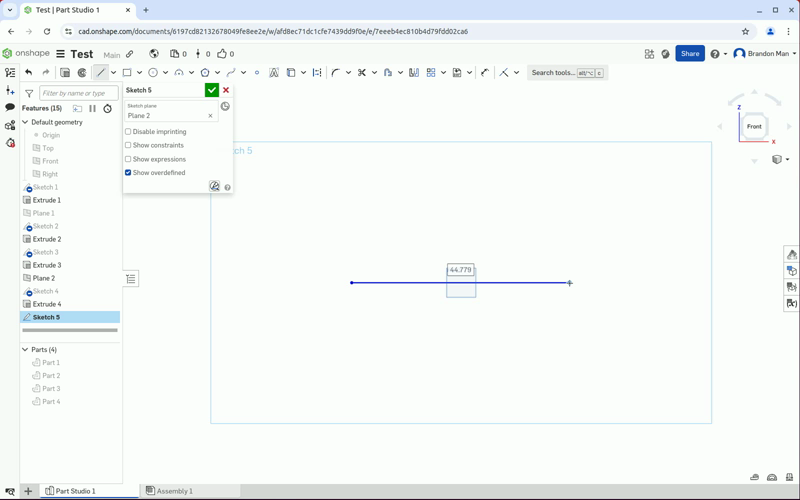
mouse_move(589, 282)
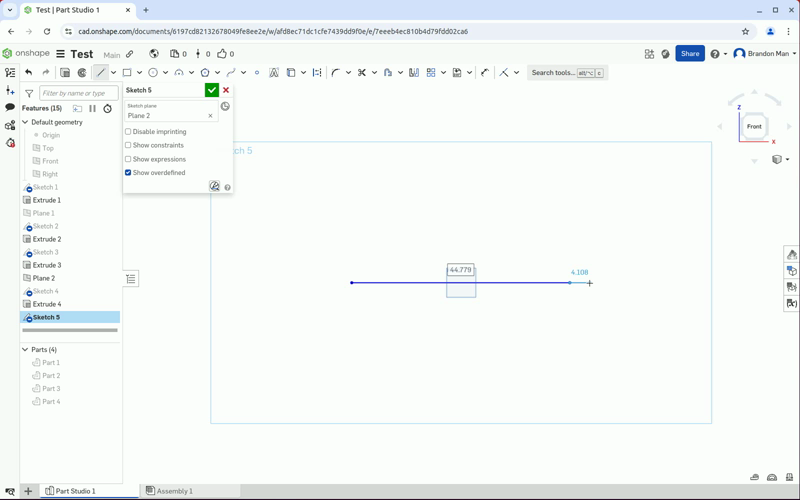
mouse_move(569, 260)
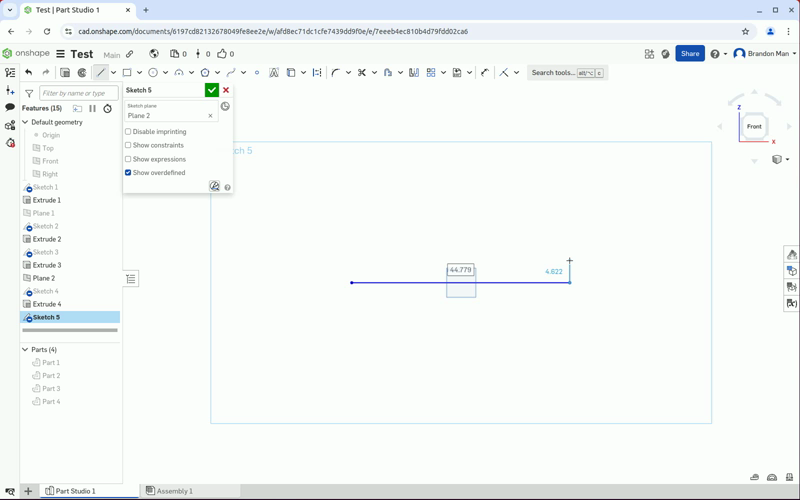
click(569, 260)
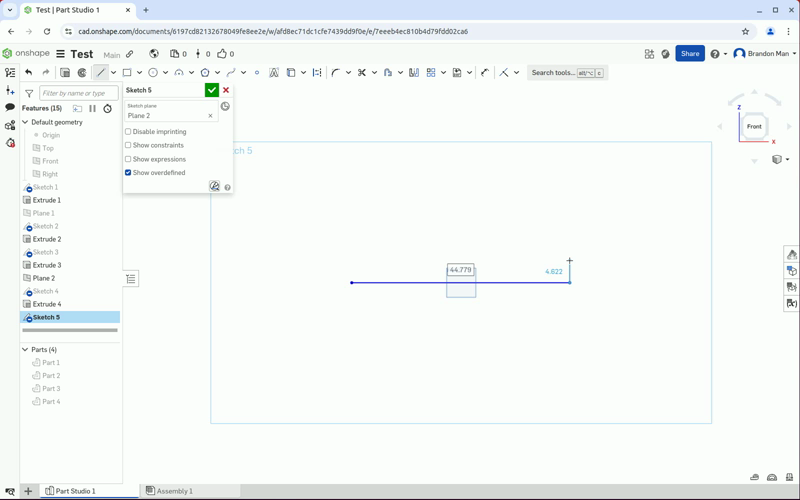
key_up(shift)
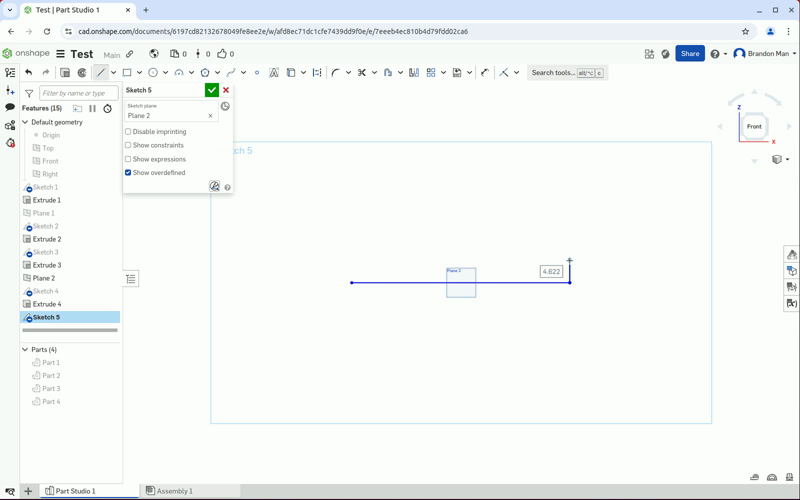
key_down(shift)
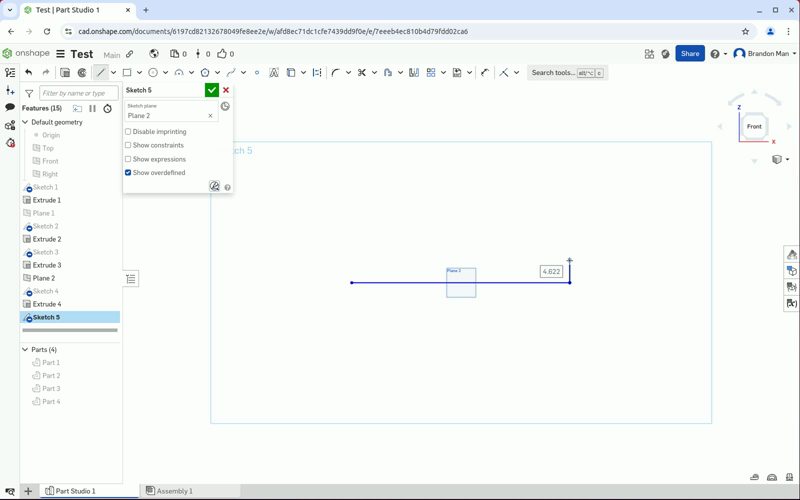
mouse_move(351, 260)
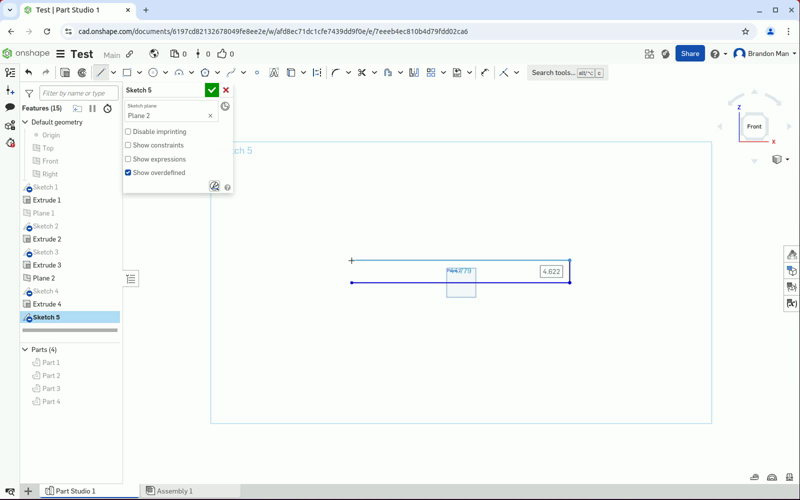
click(351, 260)
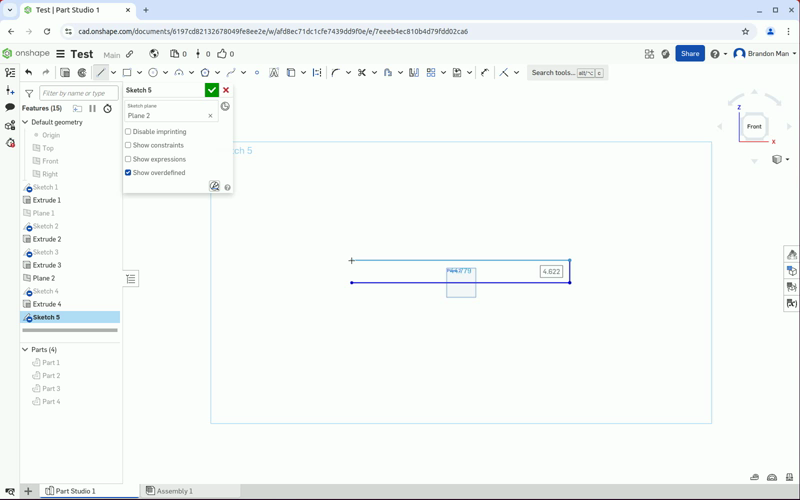
key_up(shift)
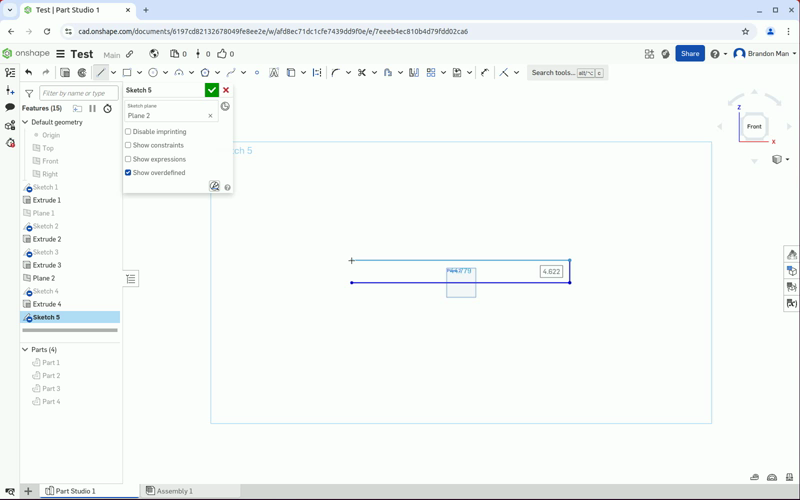
mouse_move(381, 260)
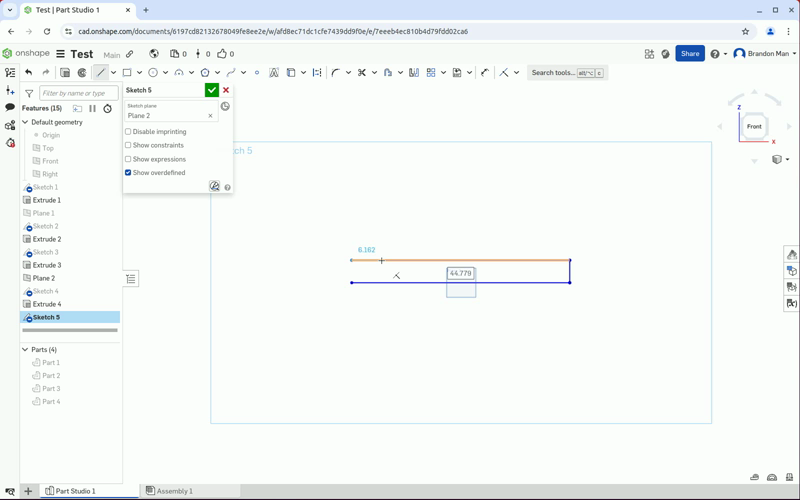
key_down(shift)
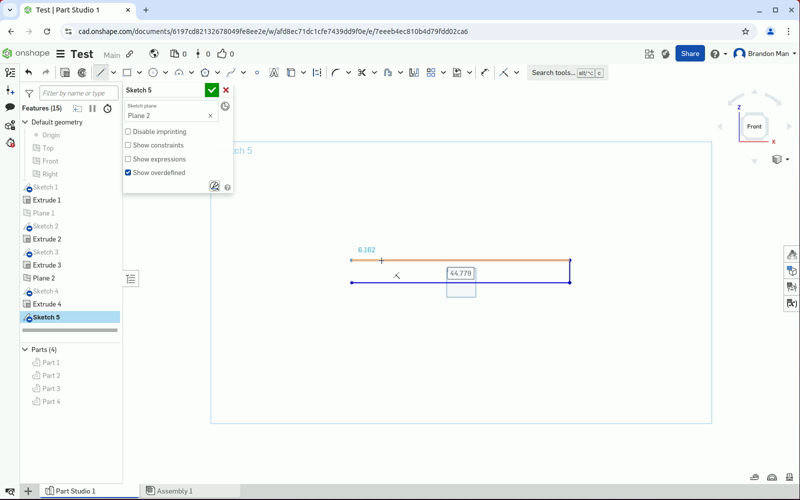
mouse_move(351, 282)
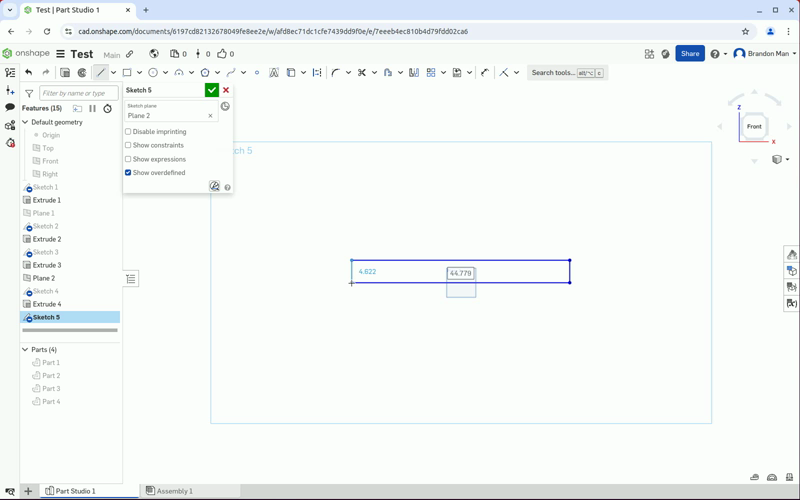
key_up(shift)
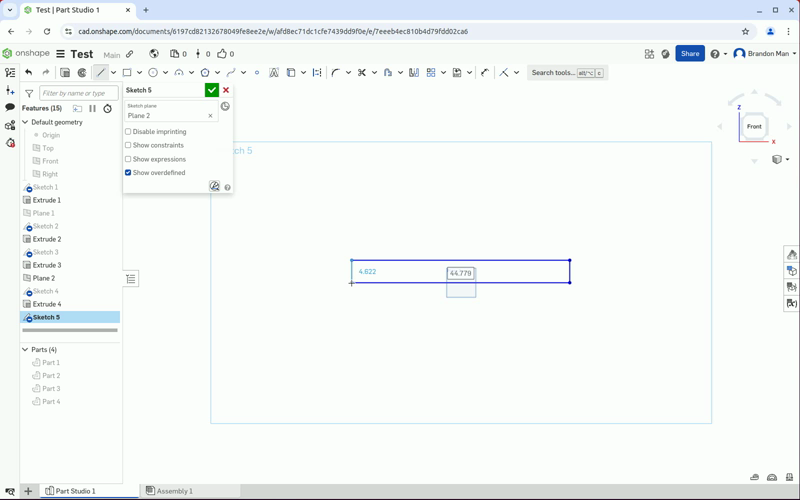
click(351, 282)
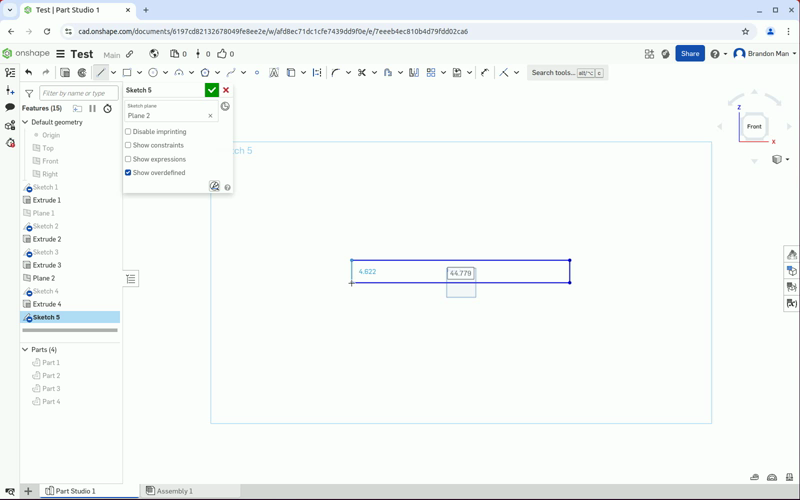
key(esc)
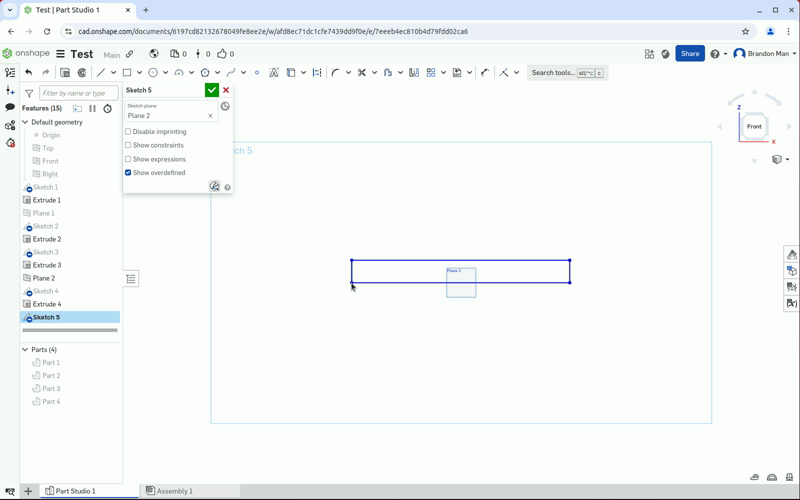
mouse_move(478, 273)
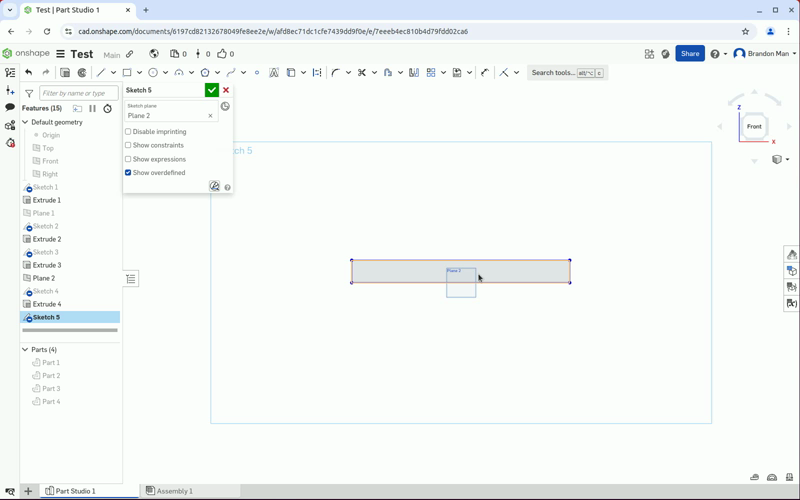
click(478, 273)
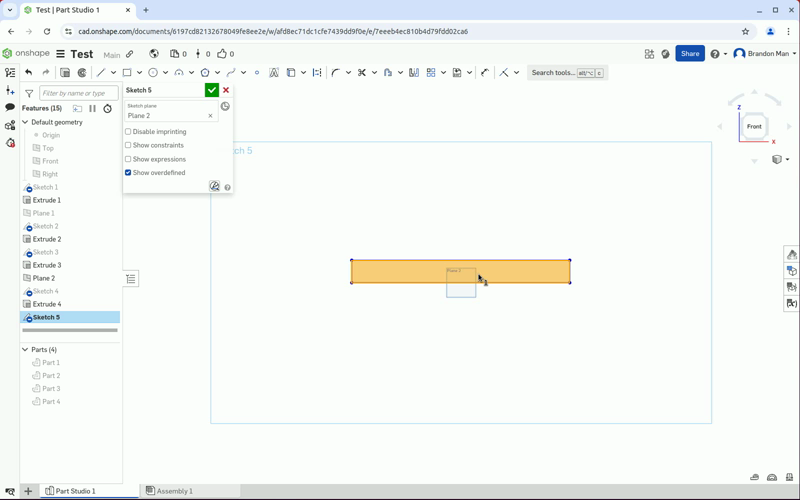
mouse_move(73, 352)
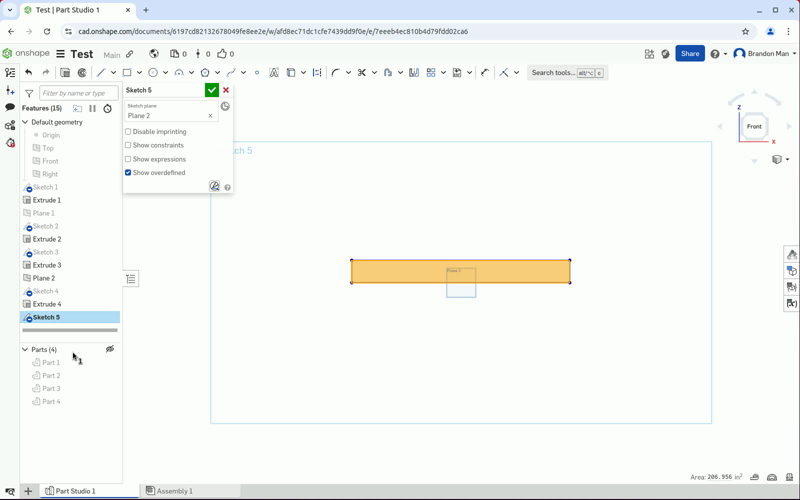
key(shift+y)
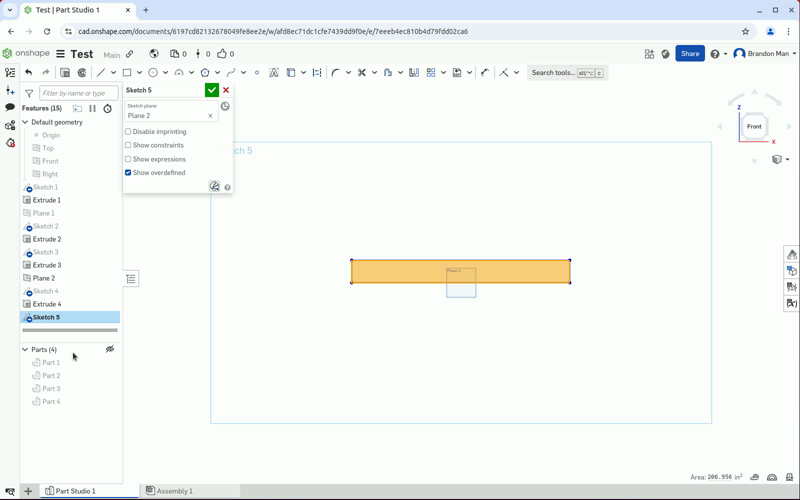
key(shift+e)
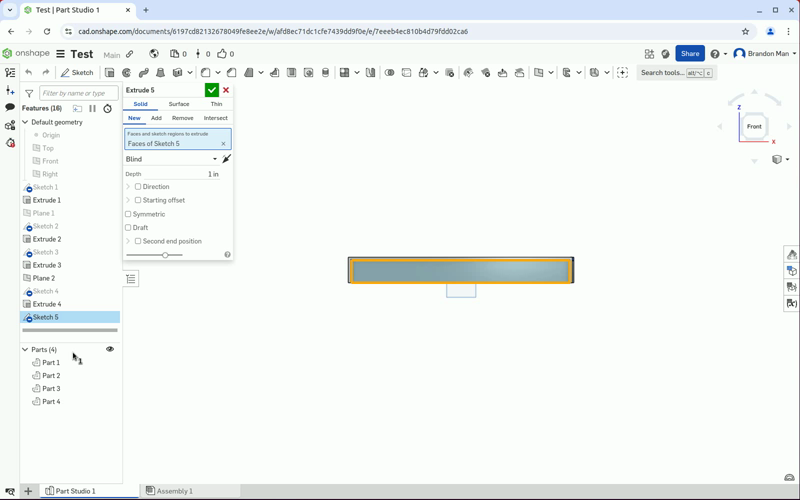
mouse_move(143, 106)
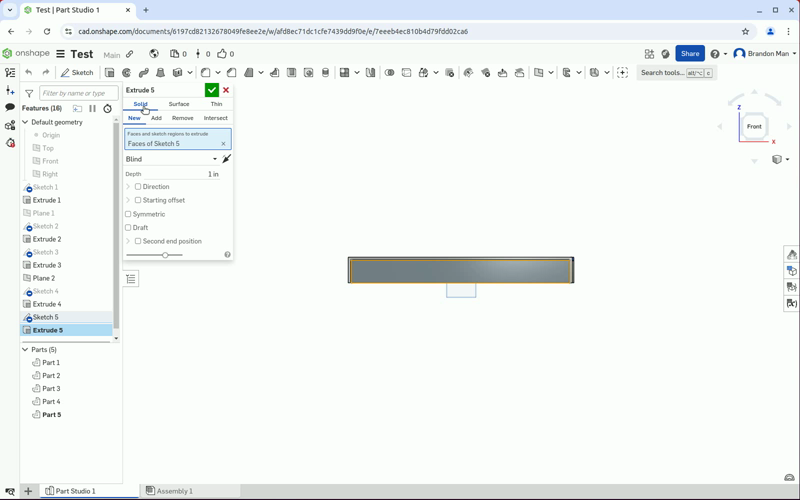
click(143, 106)
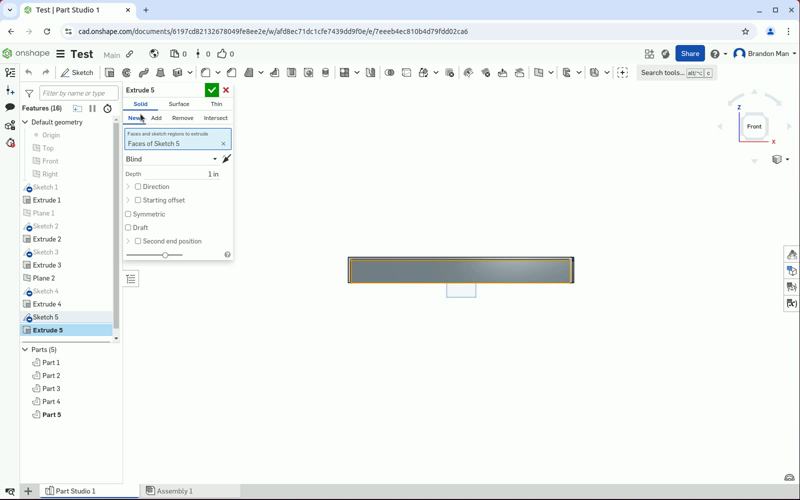
mouse_move(137, 120)
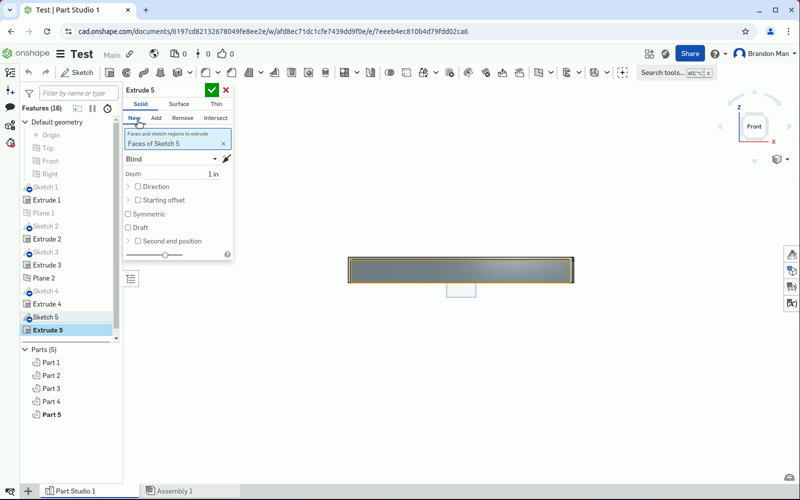
click(137, 120)
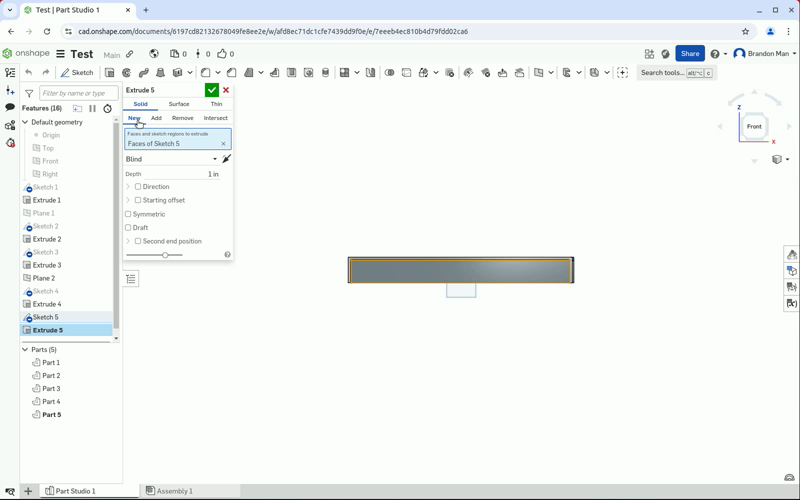
key(tab, 4)
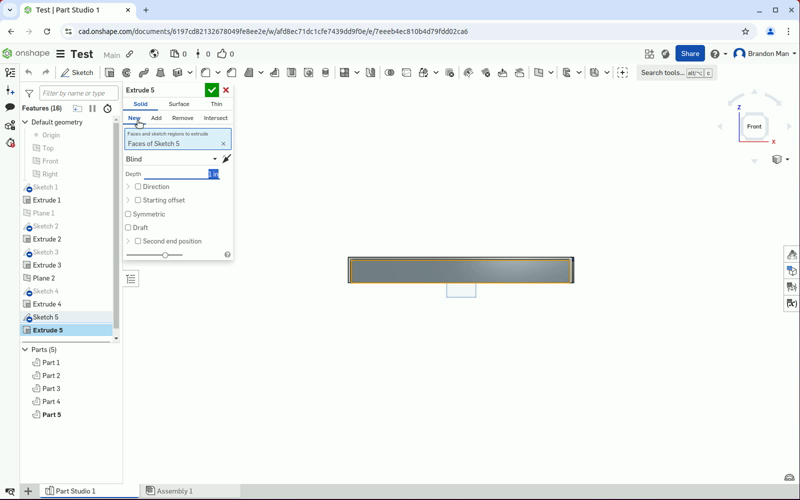
text(0.722)
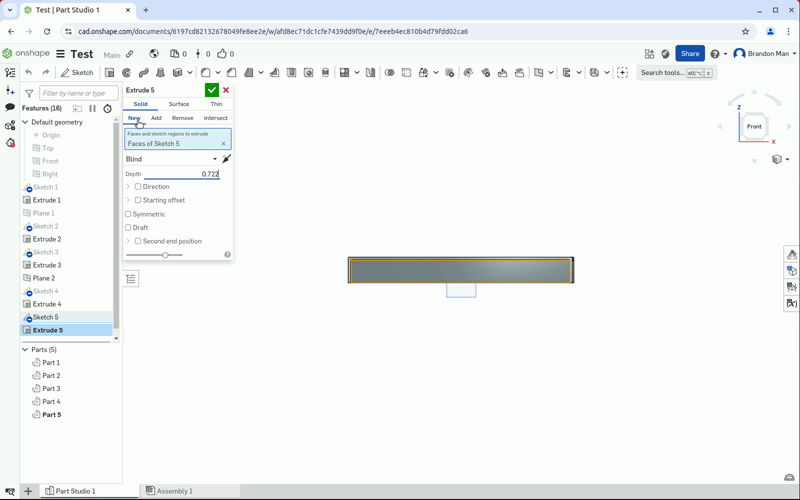
key(enter)
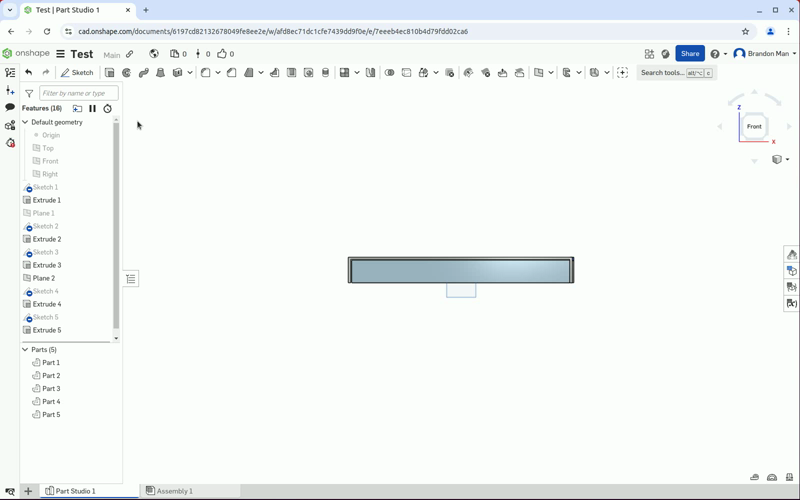
key(shift+h)
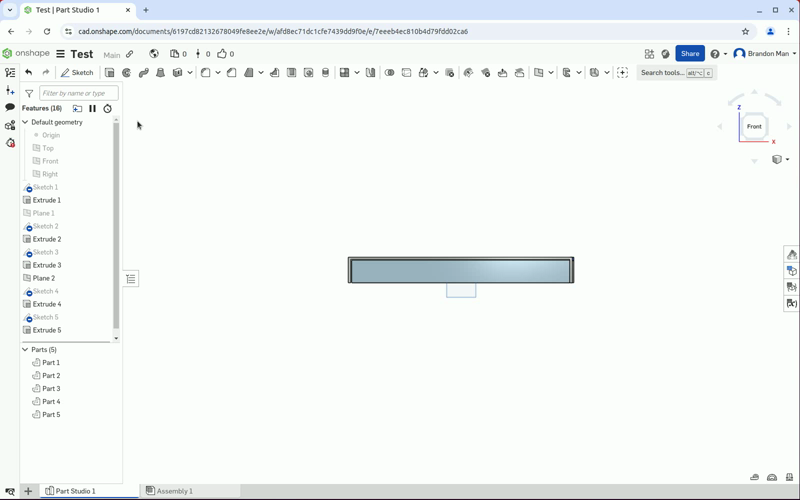
key(shift+h)
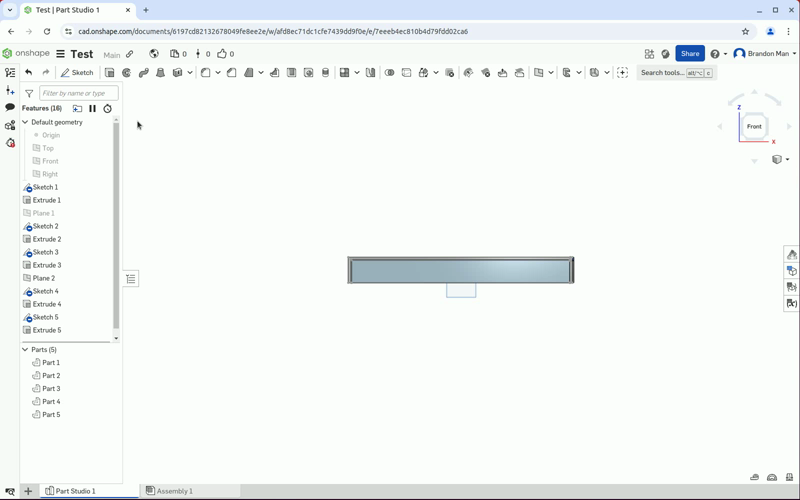
key(shift+7)
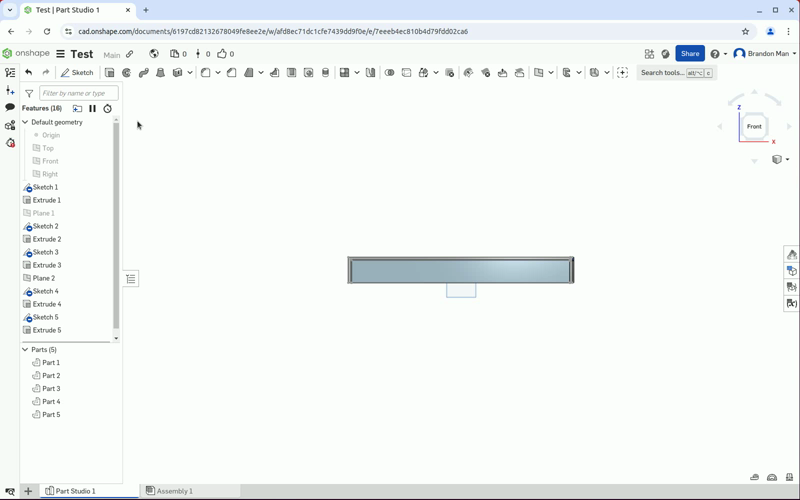
key(left, 2)
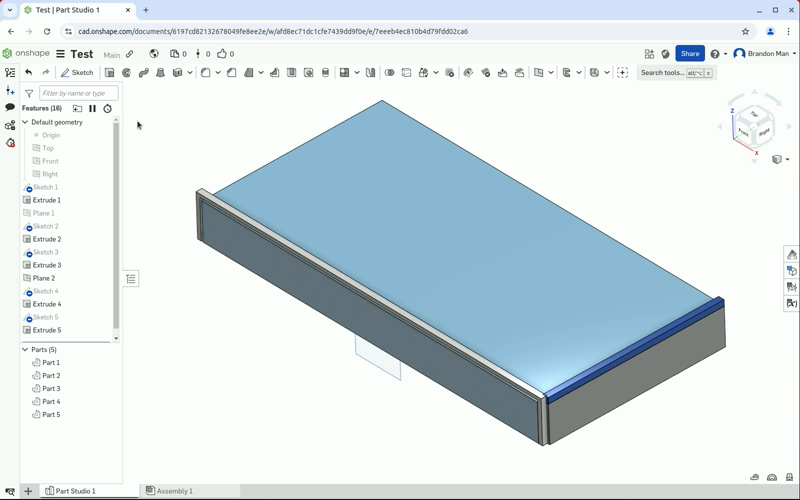
key(down, 2)
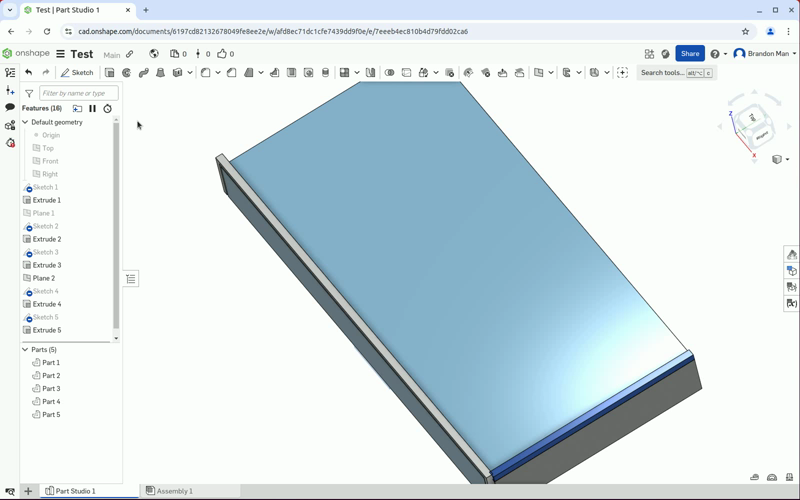
key(up, 2)
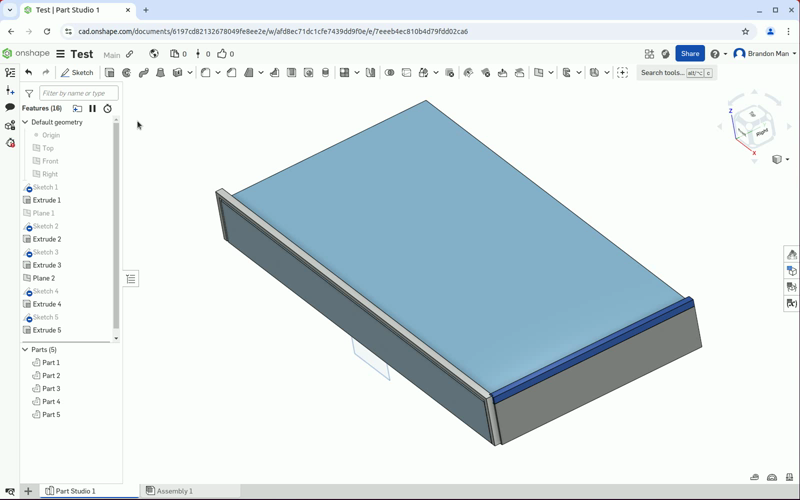
key(right, 2)
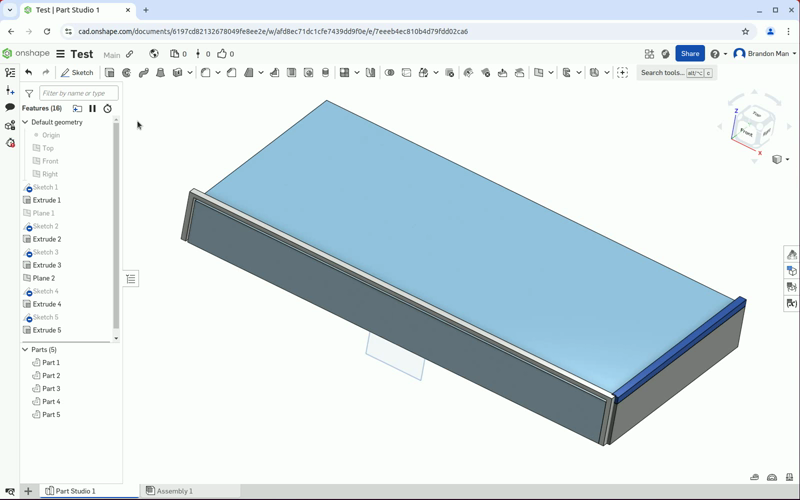
mouse_move(69, 189)
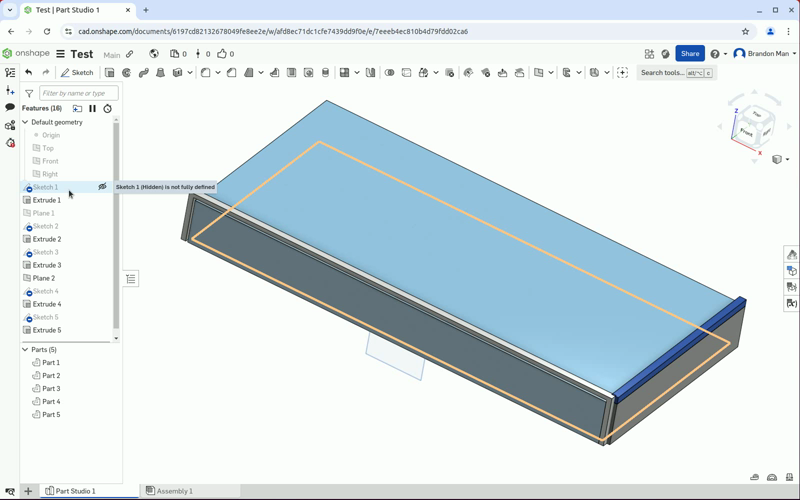
click(69, 189)